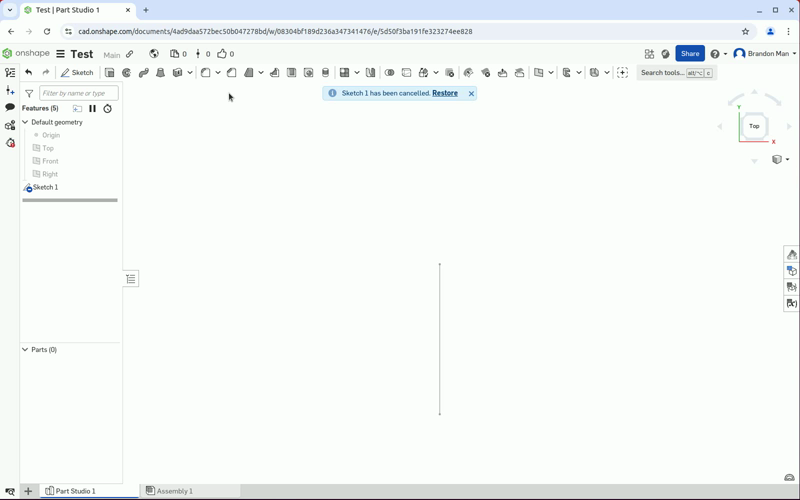
key(shift+h)
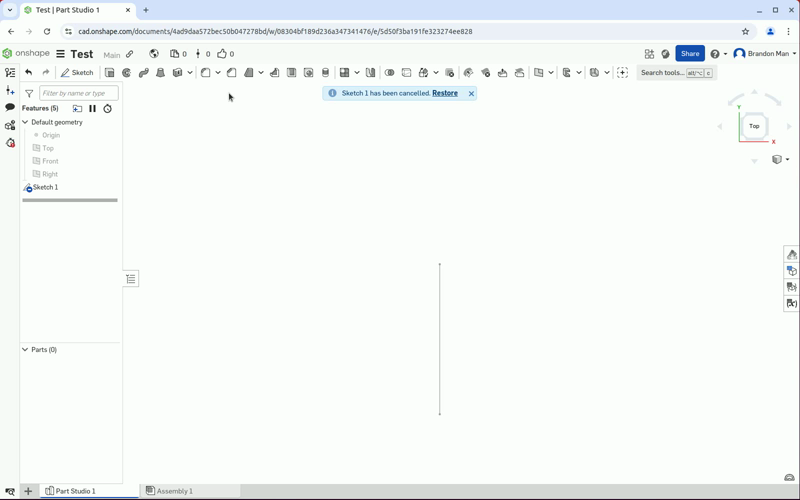
key(shift+s)
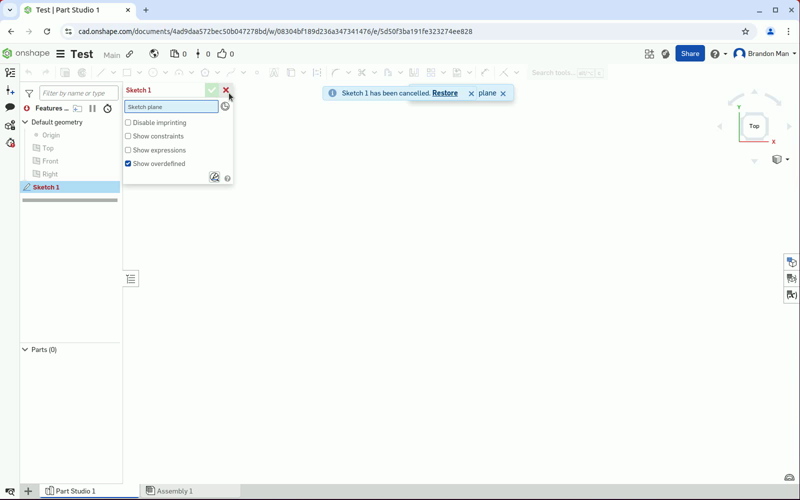
mouse_move(73, 150)
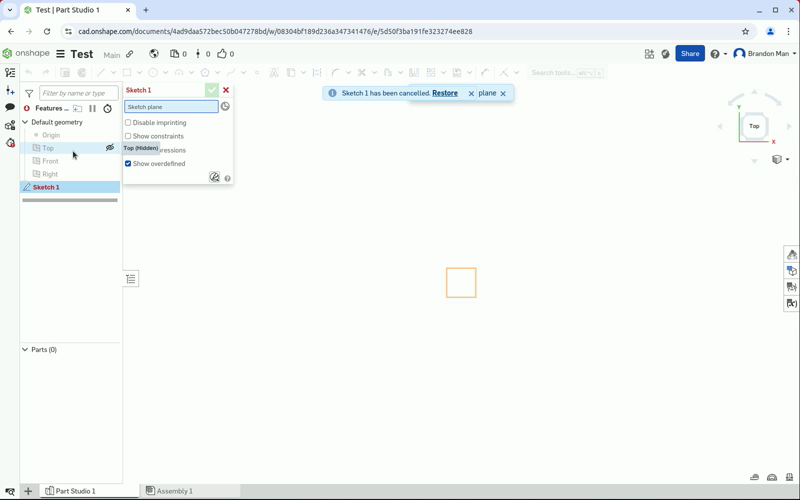
click(73, 150)
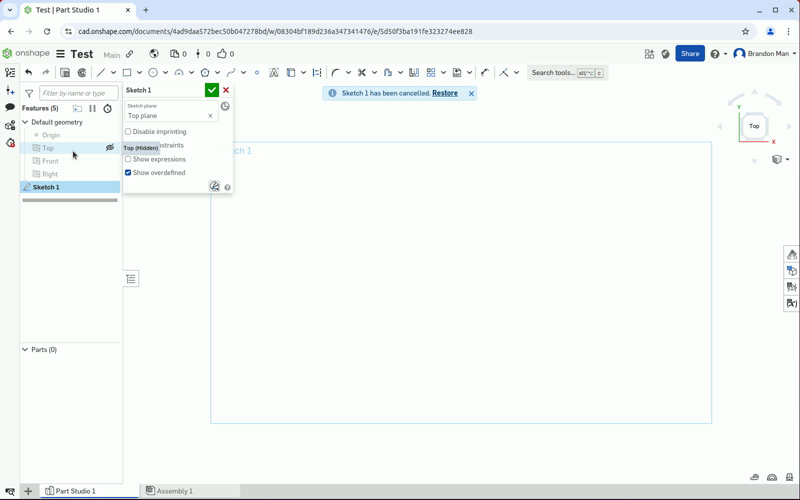
mouse_move(73, 352)
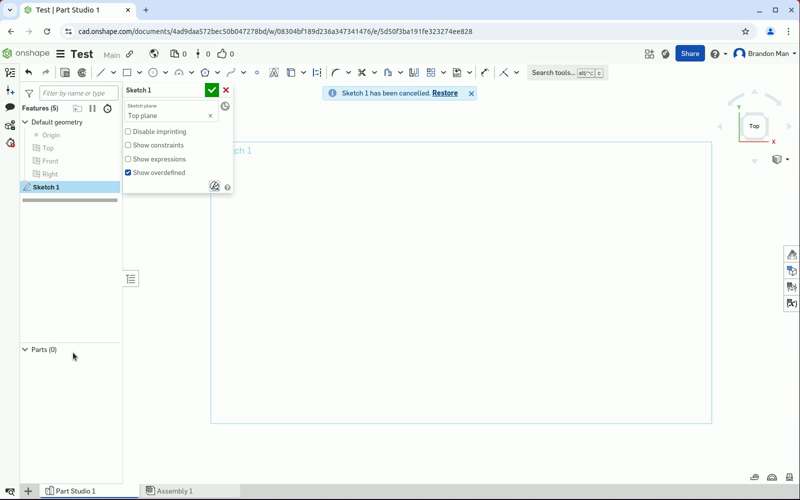
key(y)
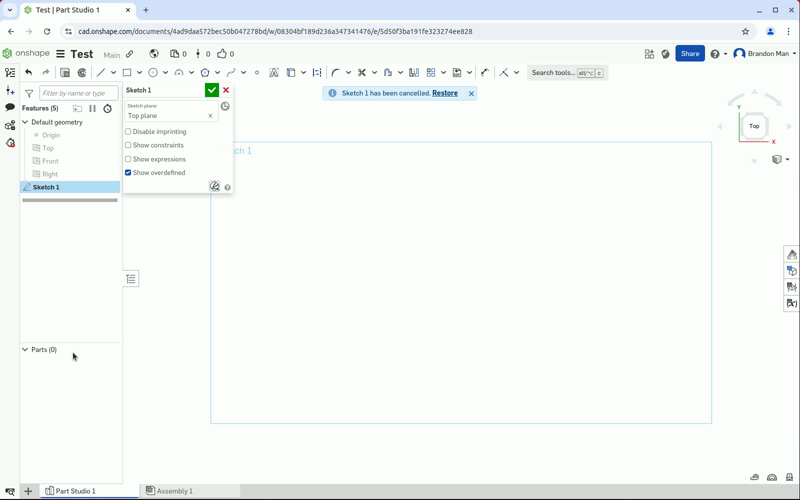
key(l)
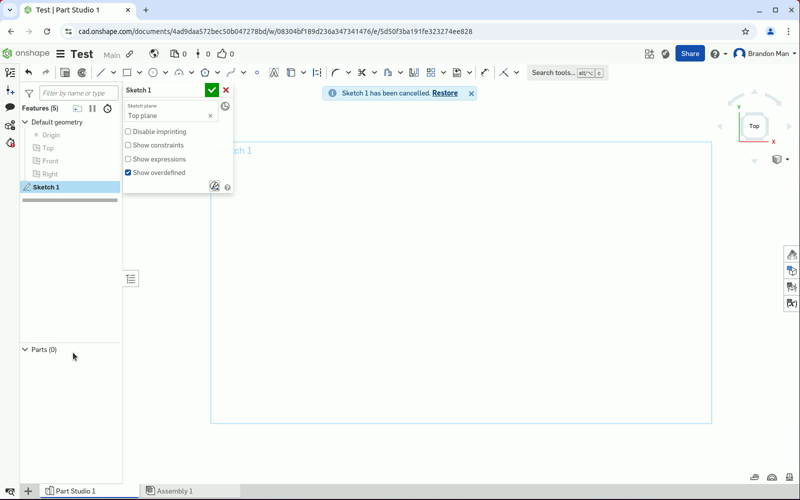
key_down(shift)
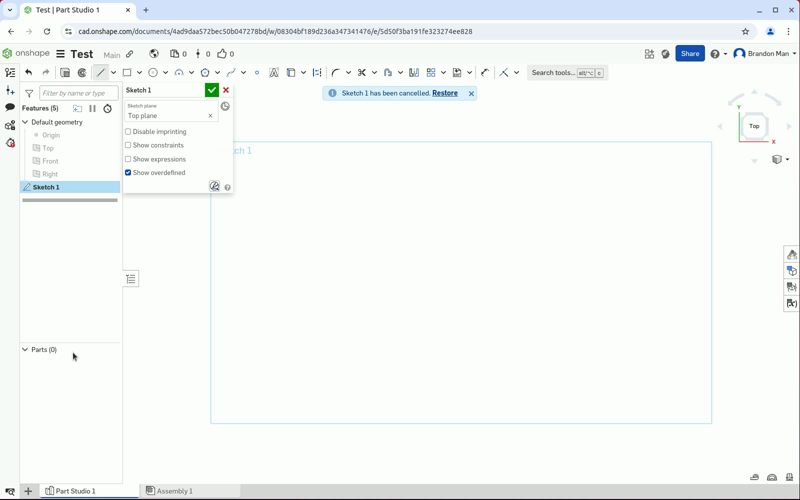
mouse_move(348, 357)
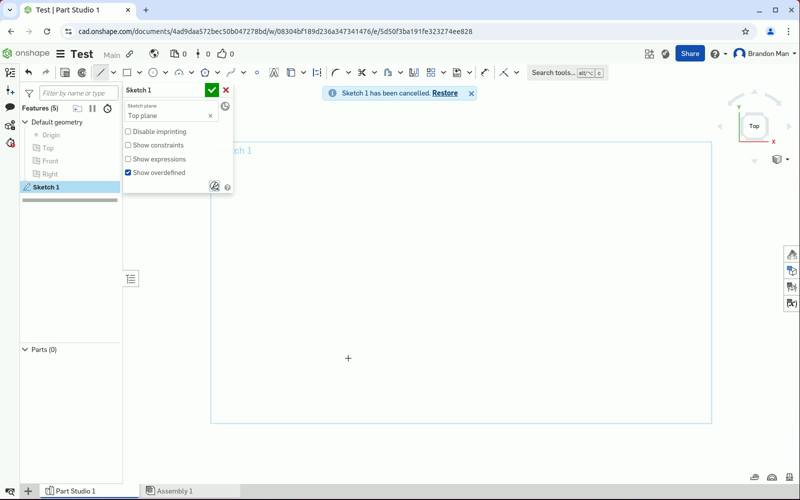
click(348, 357)
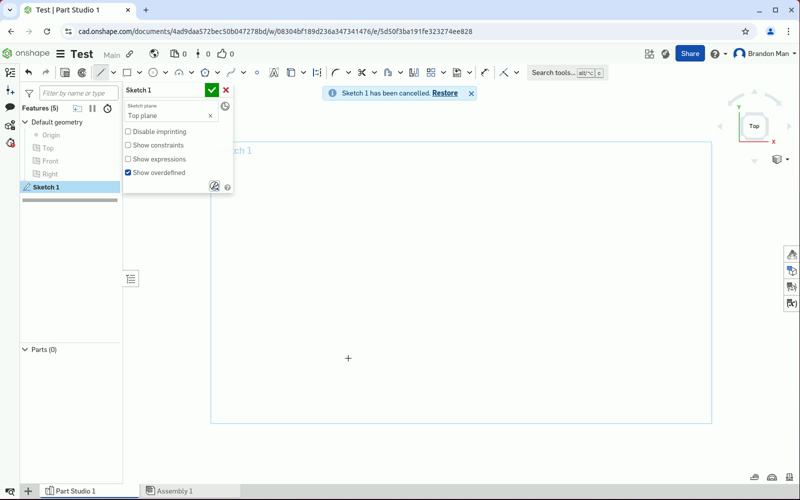
key_up(shift)
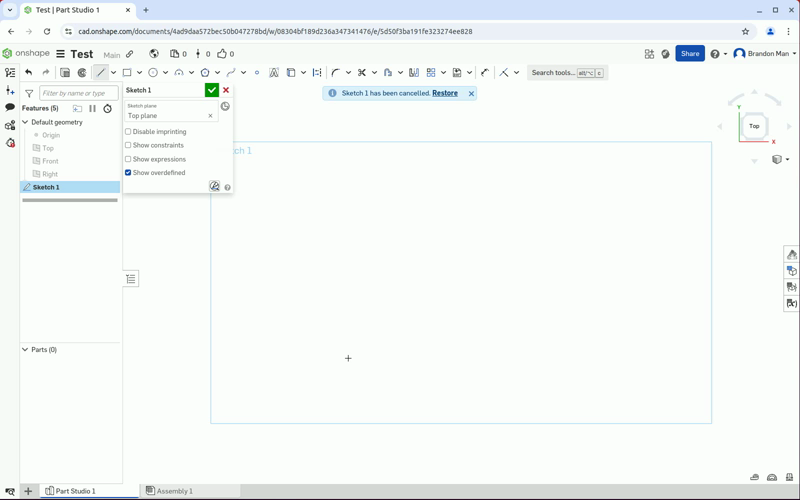
key_down(shift)
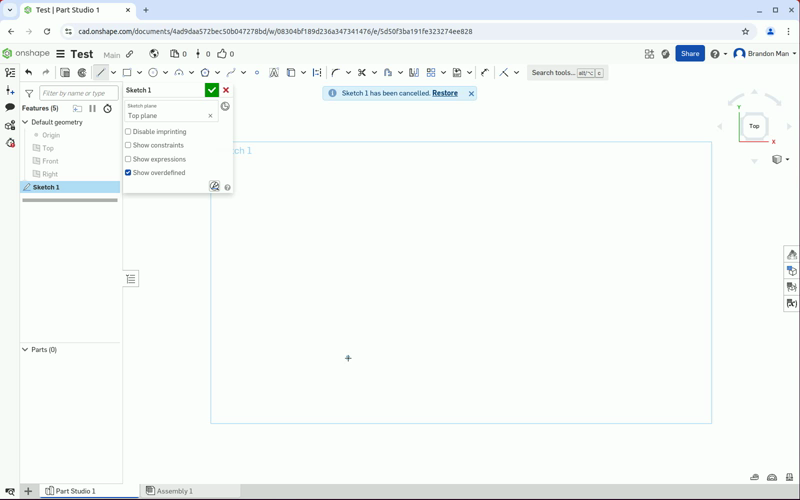
mouse_move(572, 357)
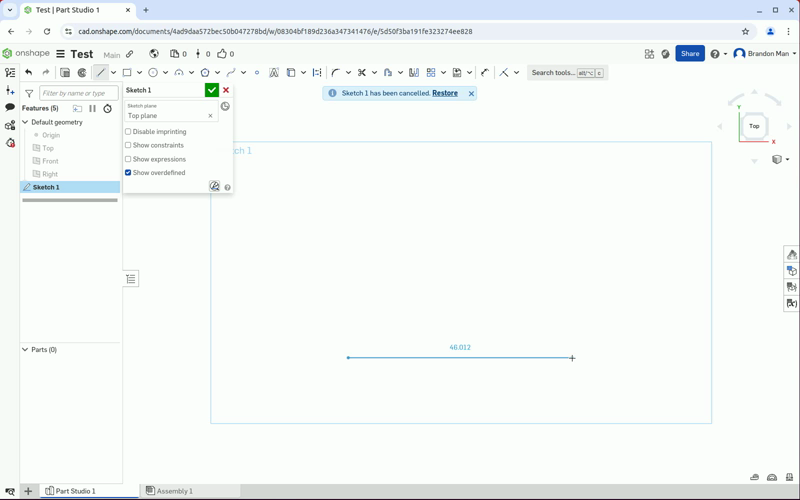
click(572, 357)
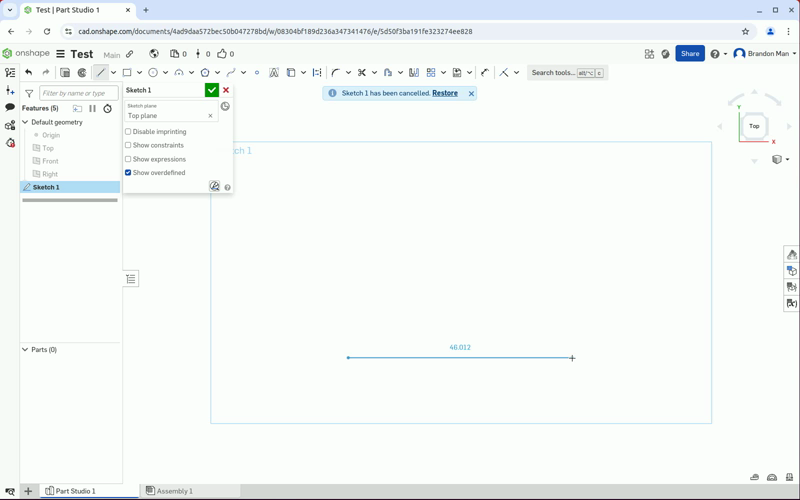
key_up(shift)
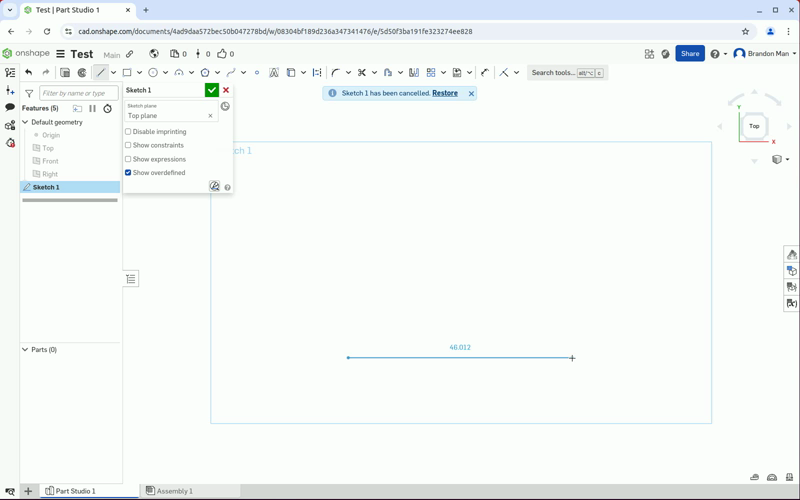
key_down(shift)
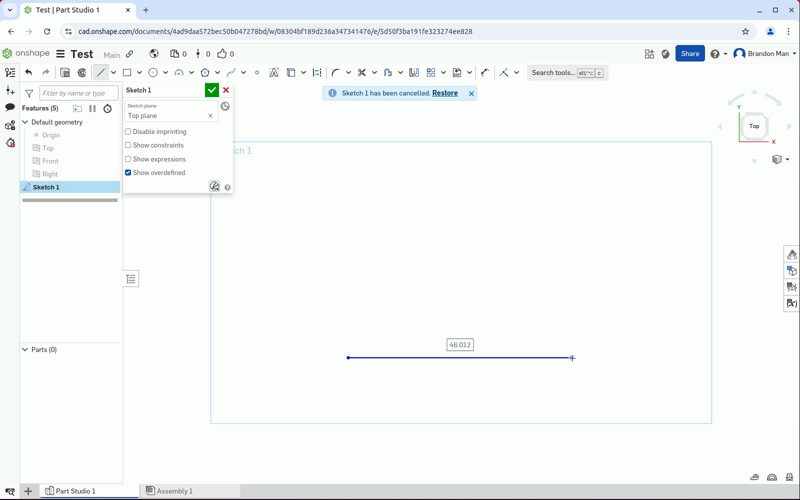
mouse_move(572, 209)
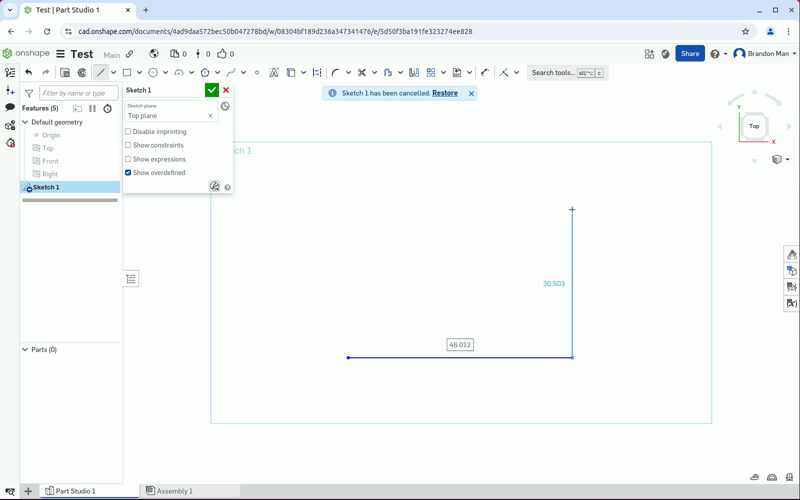
click(572, 209)
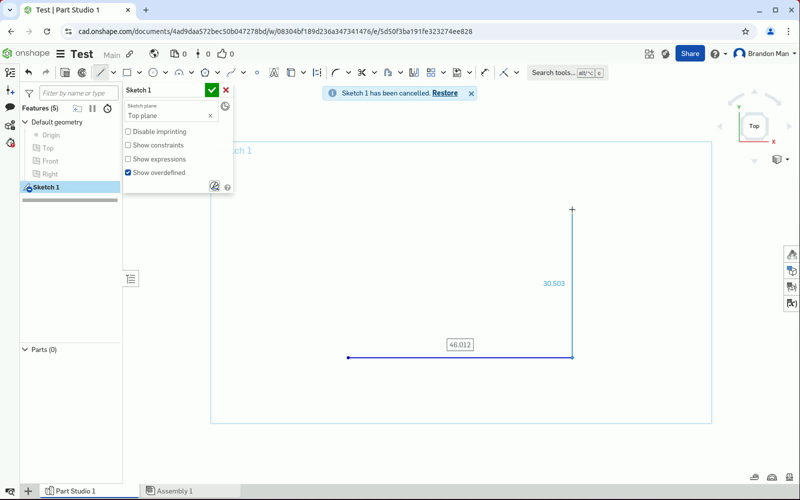
key_up(shift)
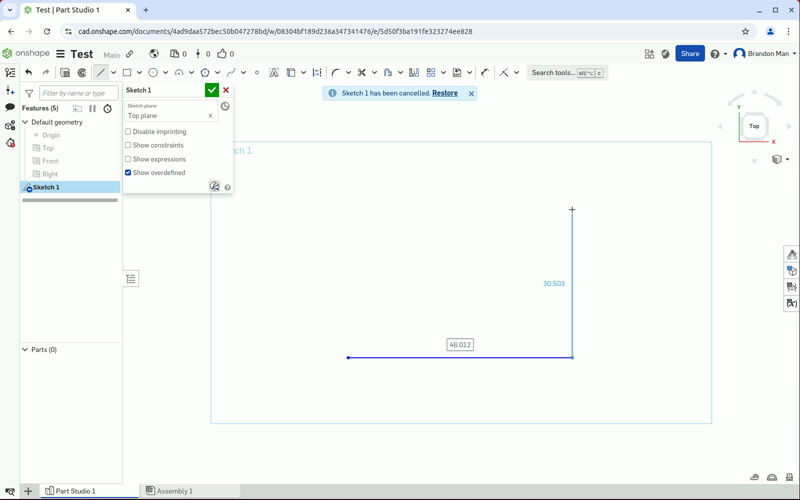
key_down(shift)
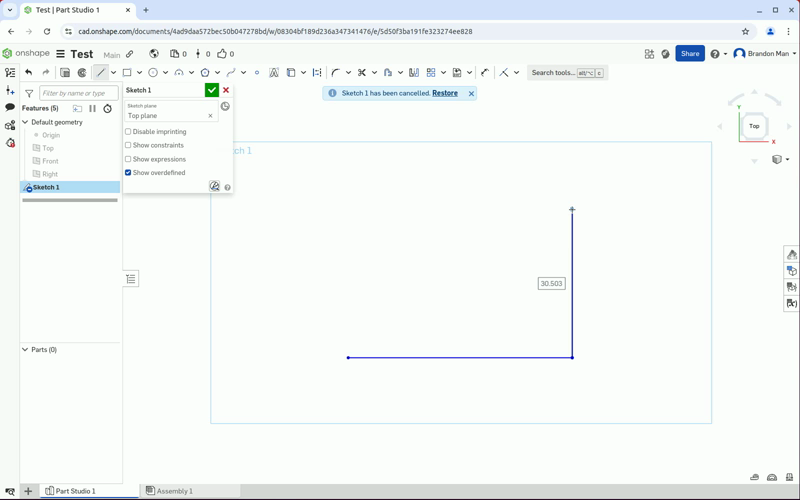
mouse_move(348, 209)
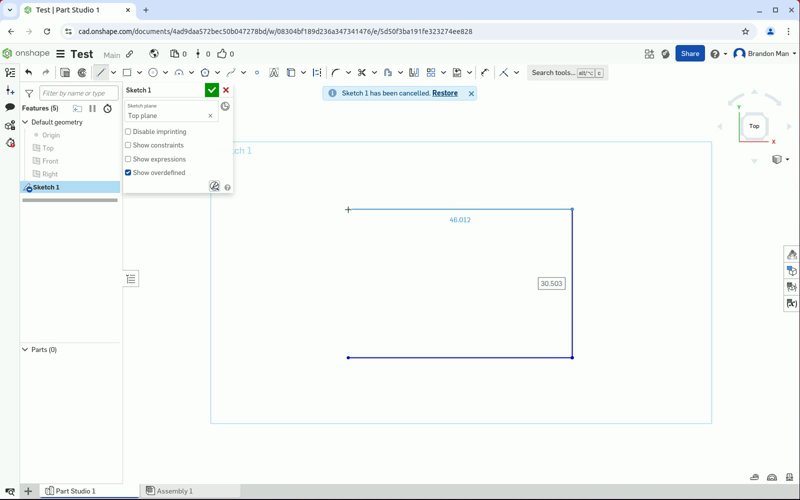
click(348, 209)
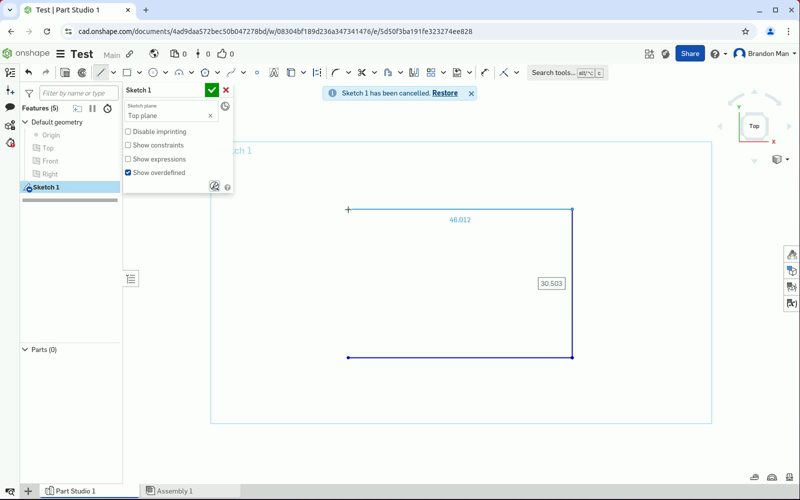
key_up(shift)
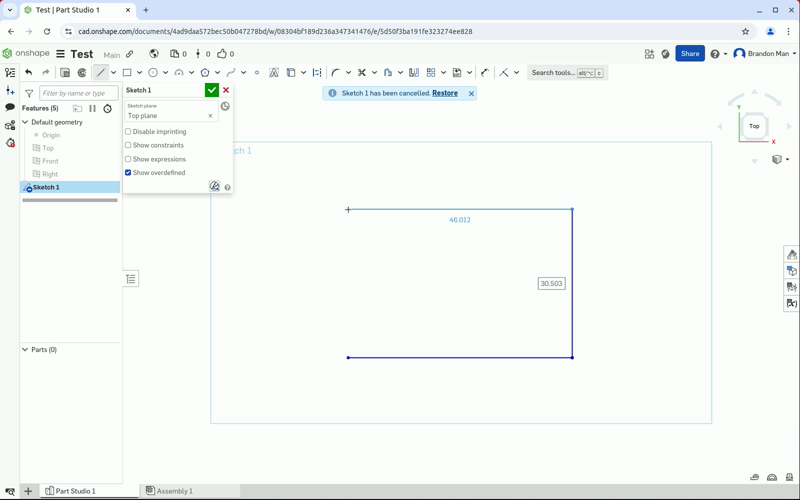
key_down(shift)
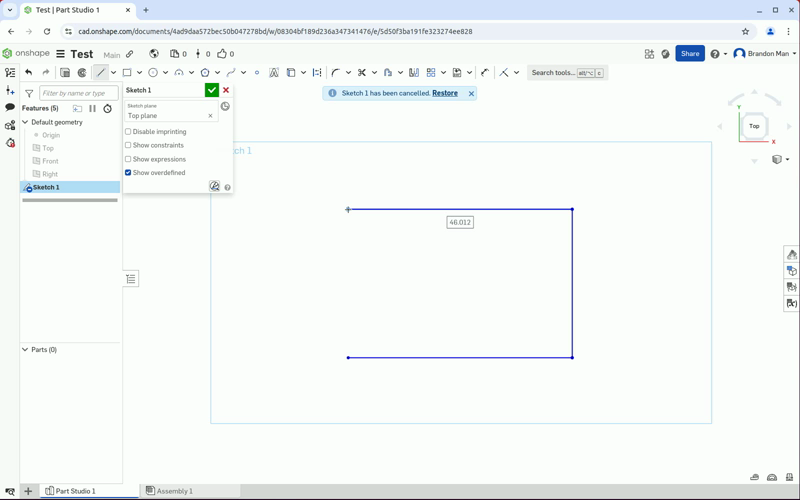
mouse_move(348, 357)
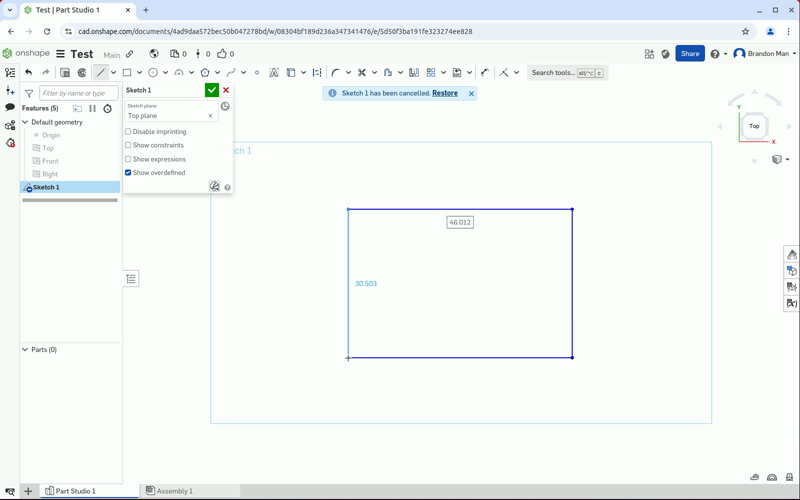
key_up(shift)
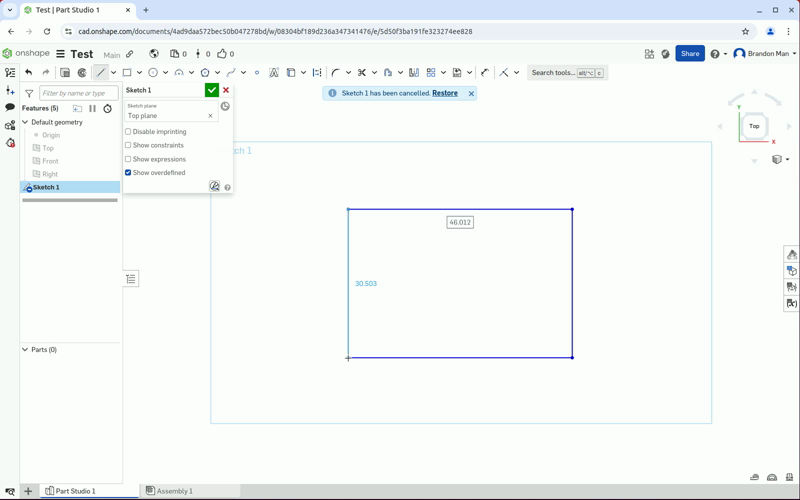
click(348, 357)
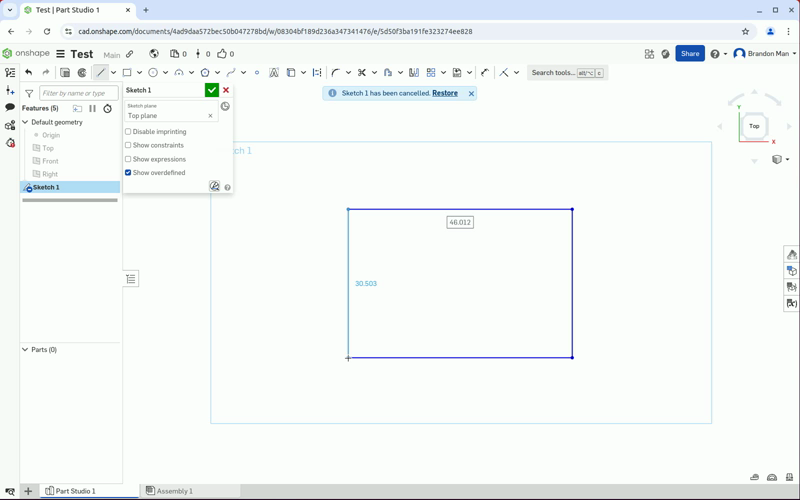
key(esc)
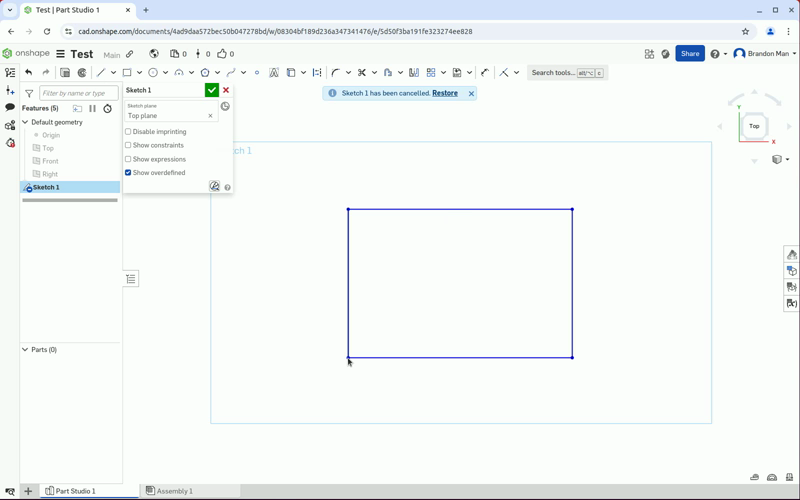
mouse_move(419, 325)
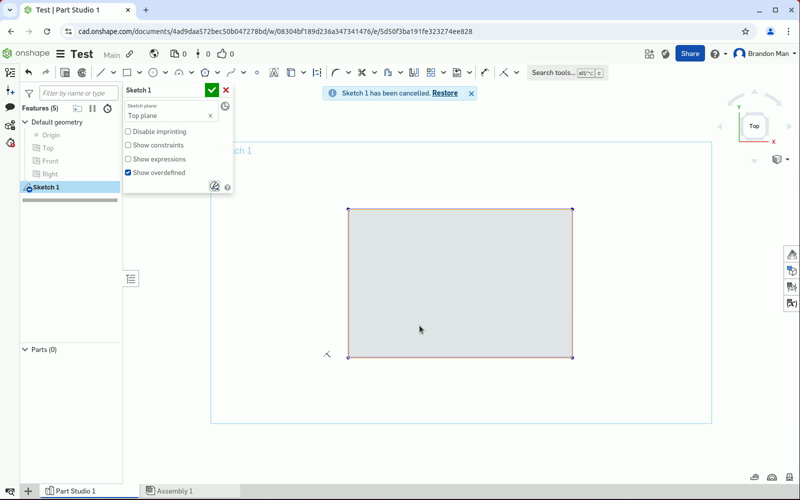
click(419, 325)
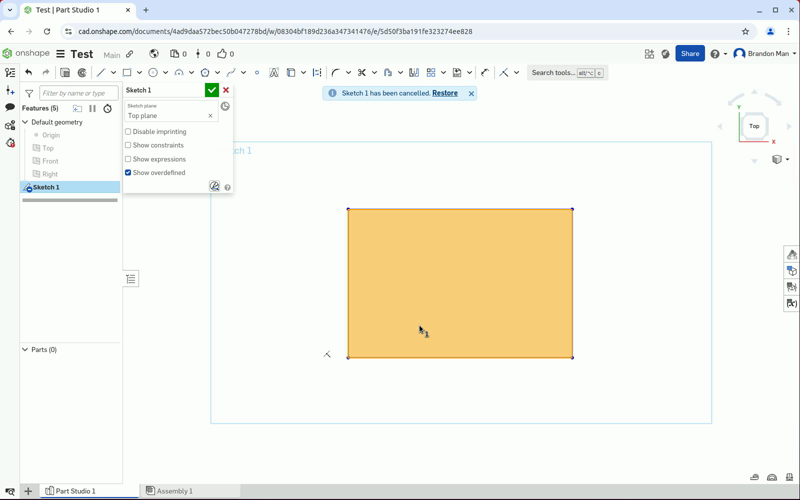
mouse_move(73, 352)
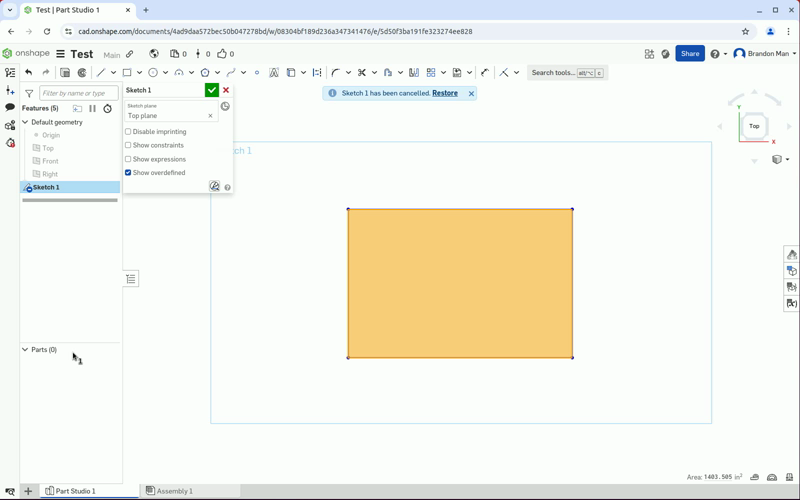
key(shift+y)
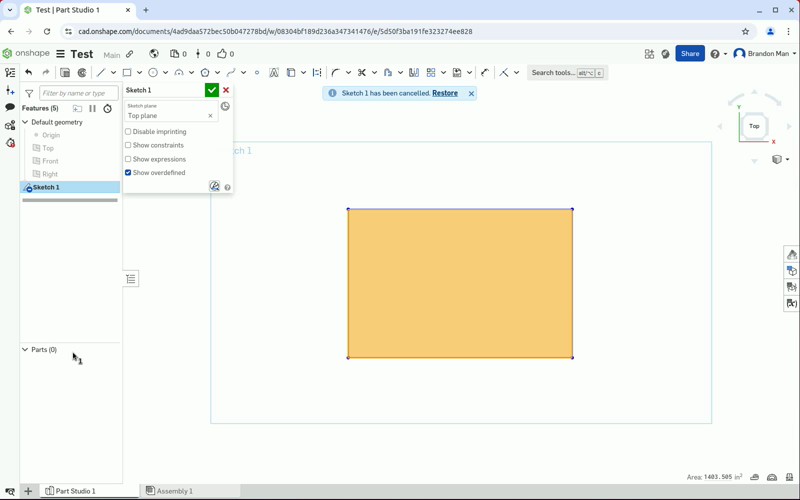
key(shift+e)
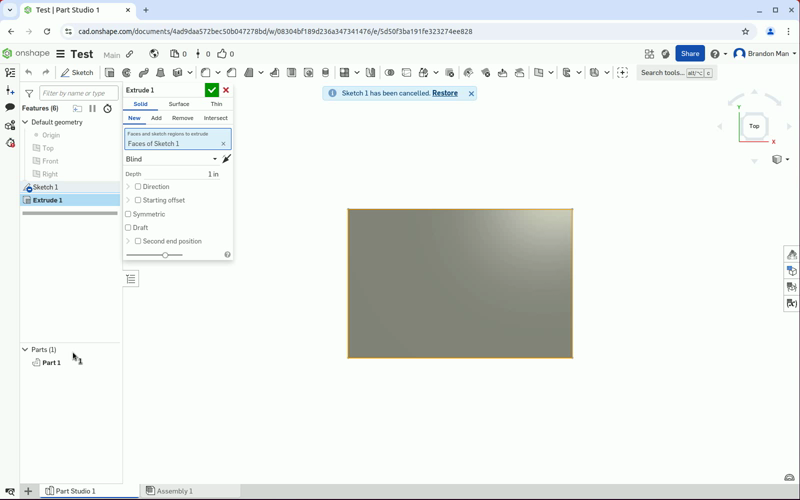
mouse_move(143, 106)
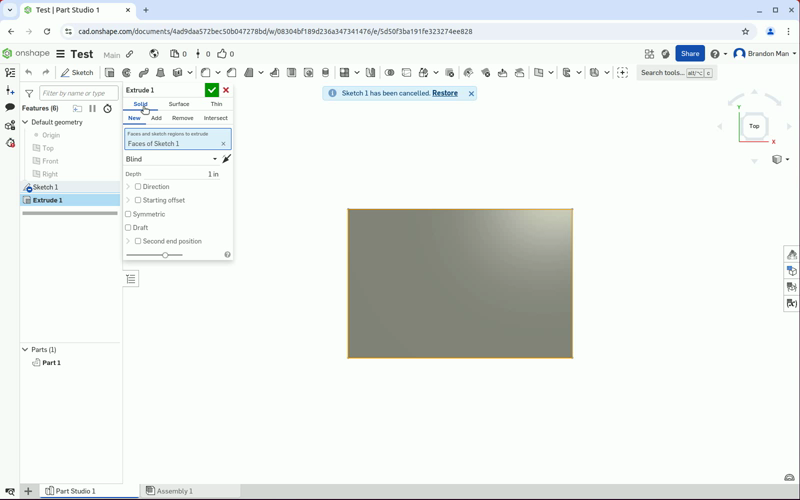
click(143, 106)
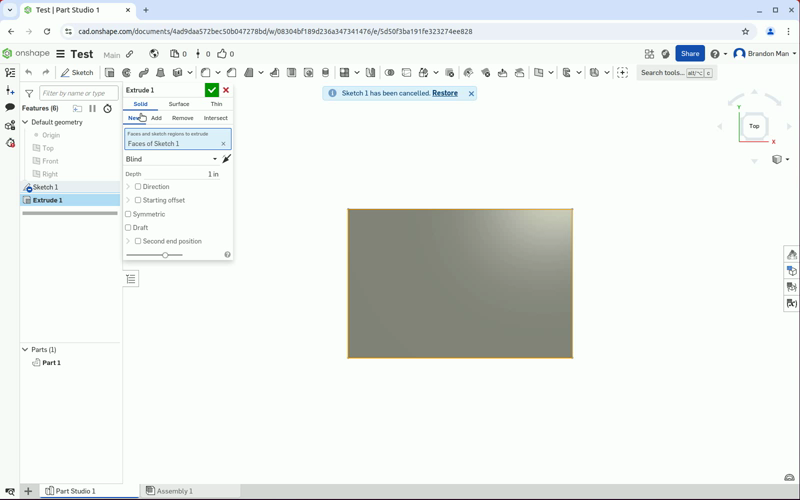
mouse_move(137, 120)
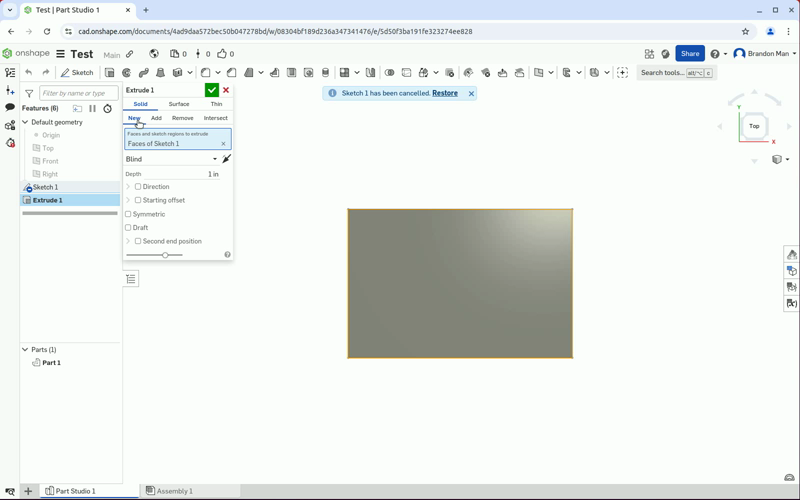
click(137, 120)
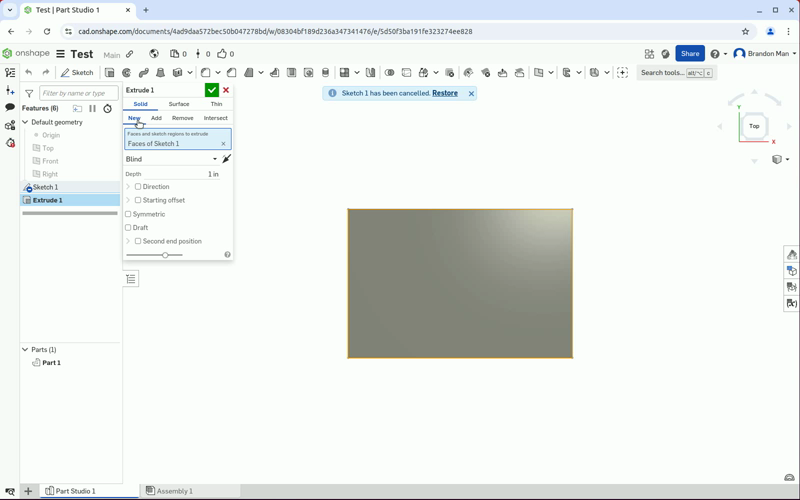
key(tab, 4)
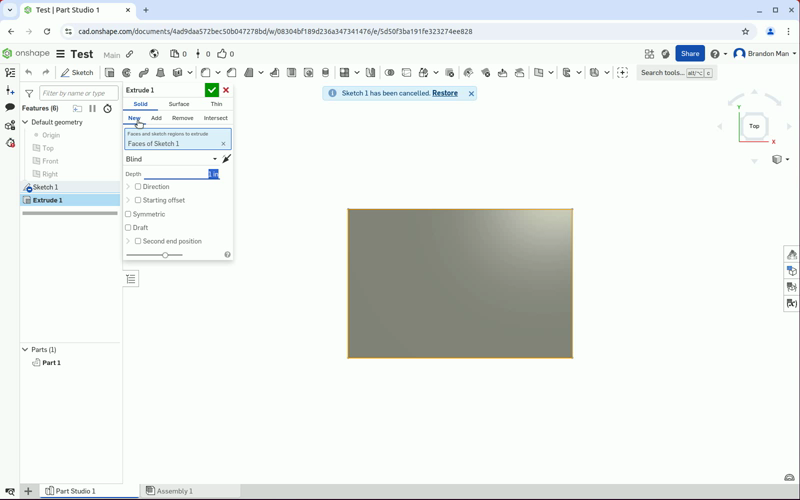
text(3.129)
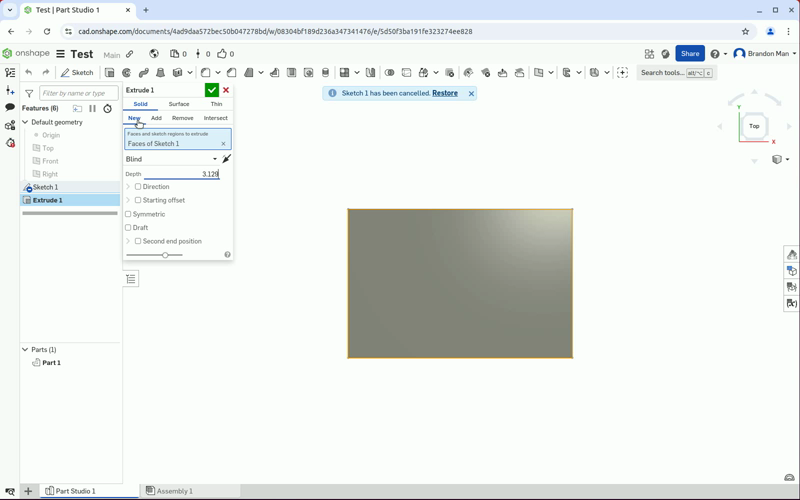
key(enter)
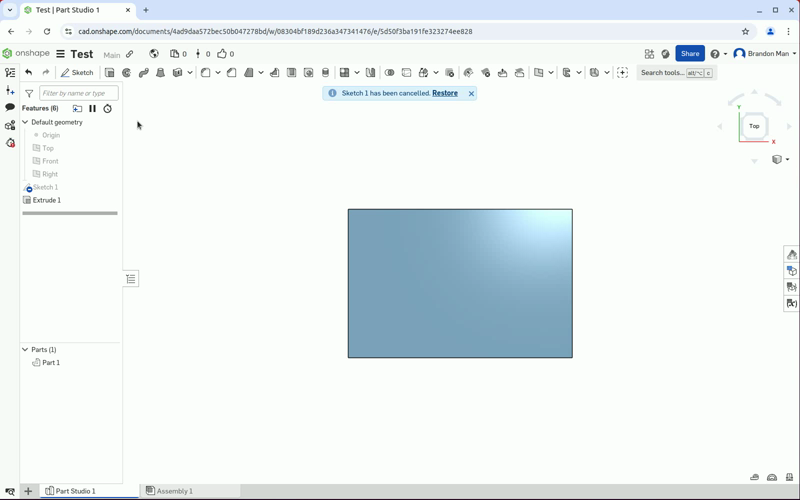
key(shift+h)
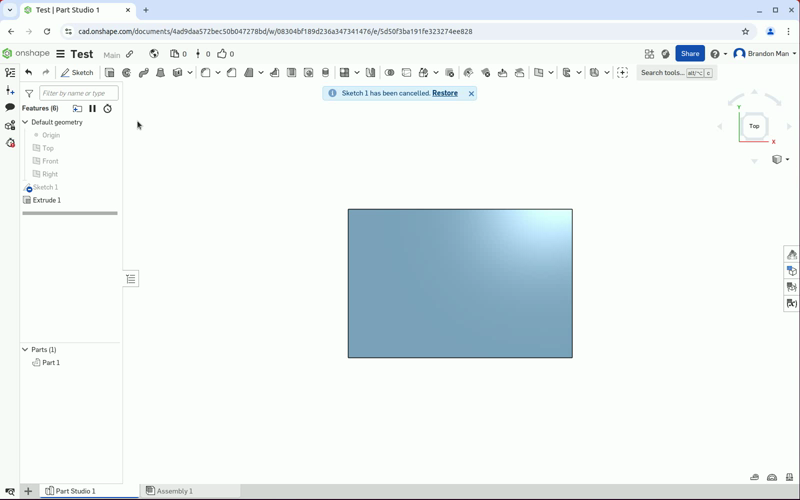
key(shift+h)
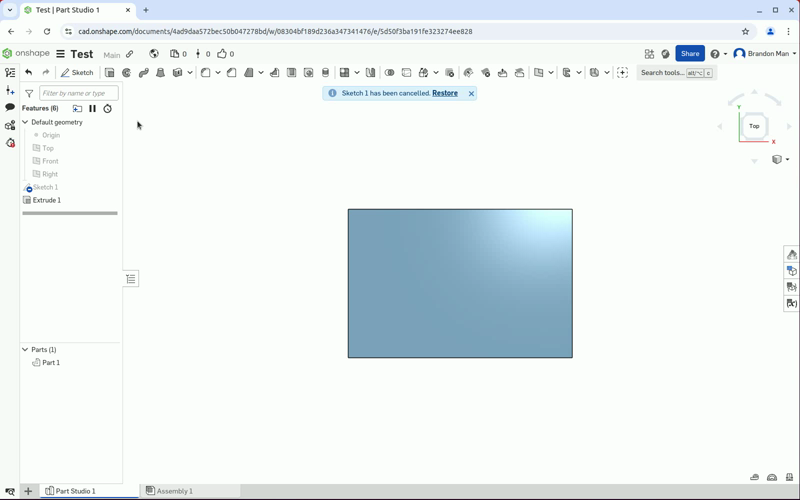
mouse_move(73, 189)
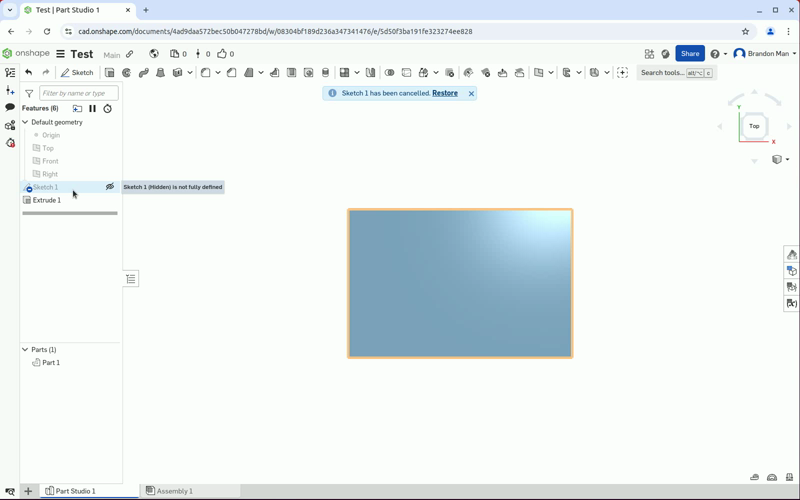
click(73, 189)
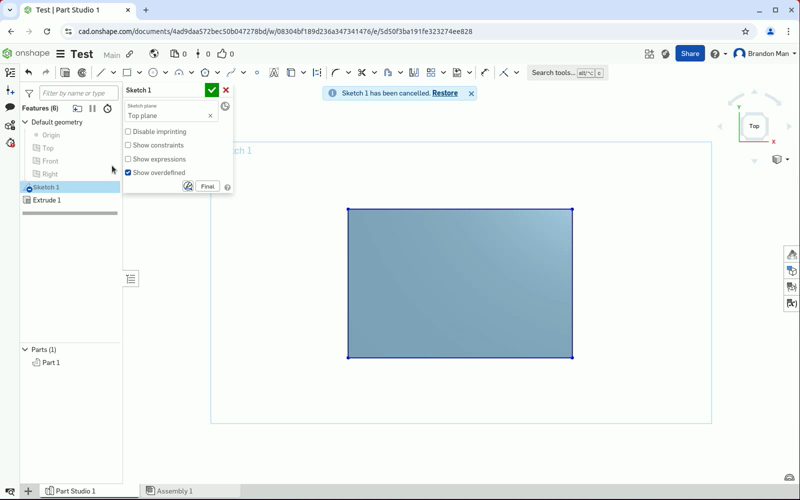
mouse_move(229, 92)
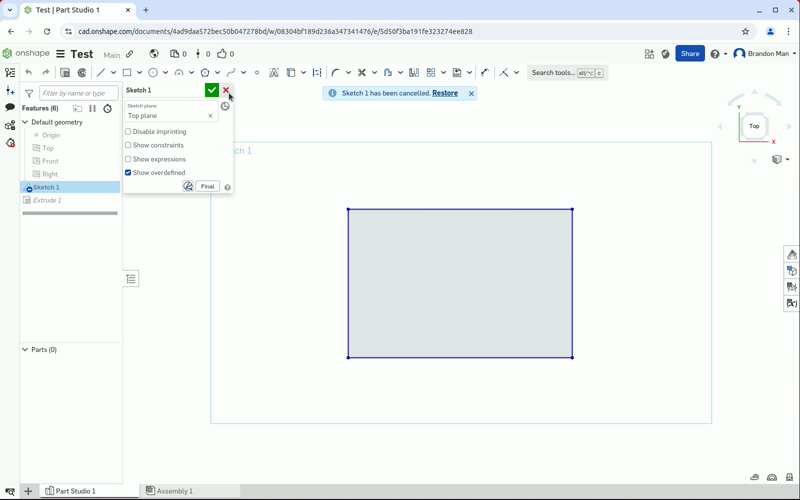
click(229, 92)
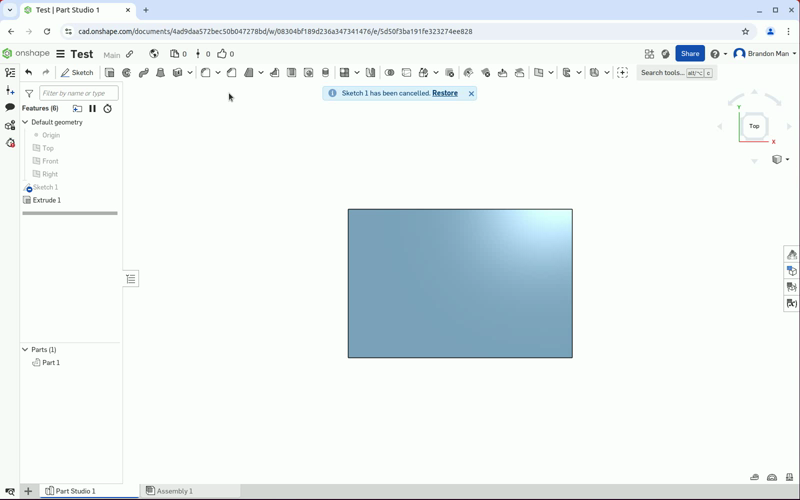
mouse_move(541, 75)
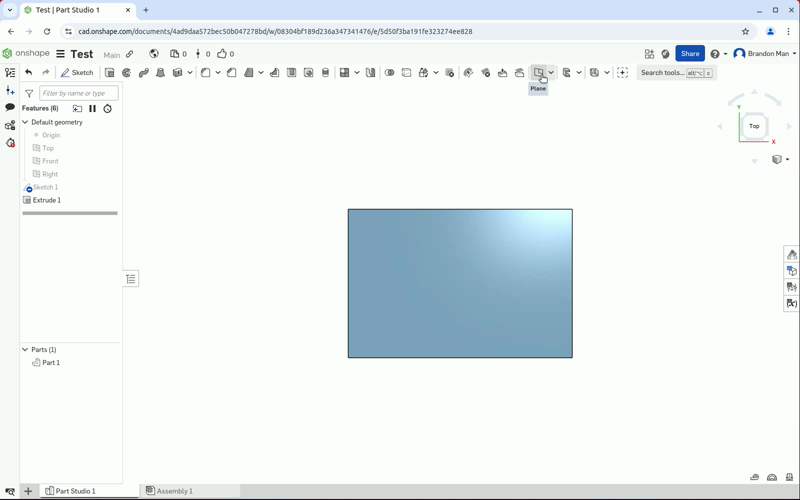
click(541, 75)
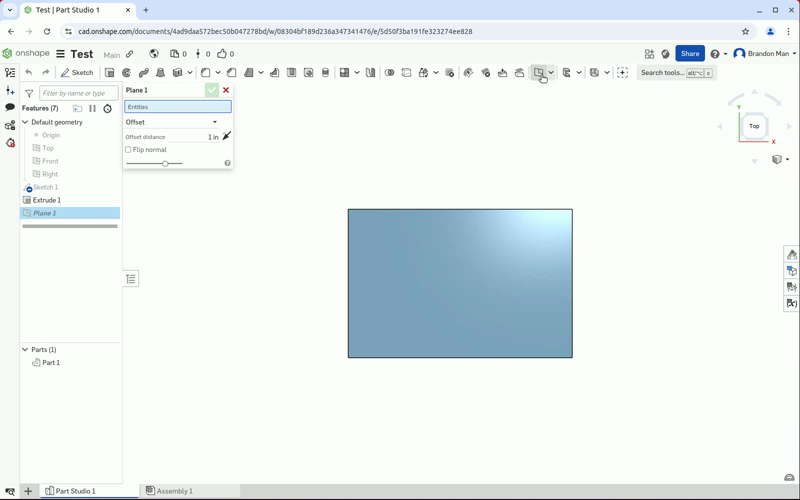
mouse_move(73, 150)
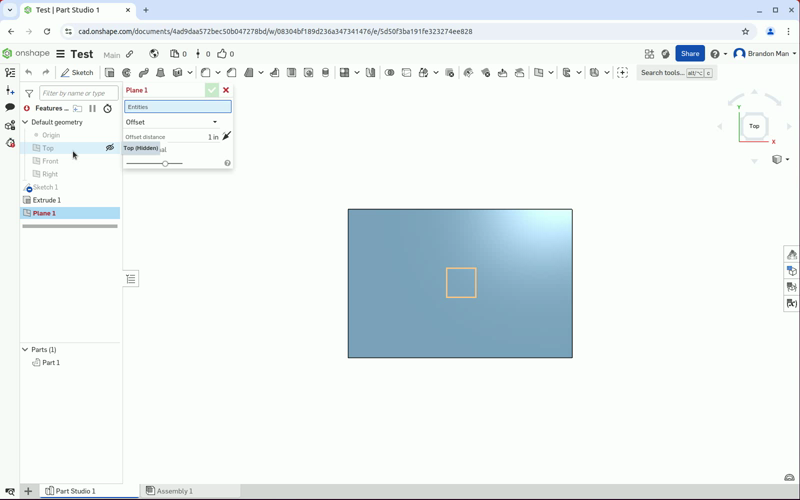
click(73, 150)
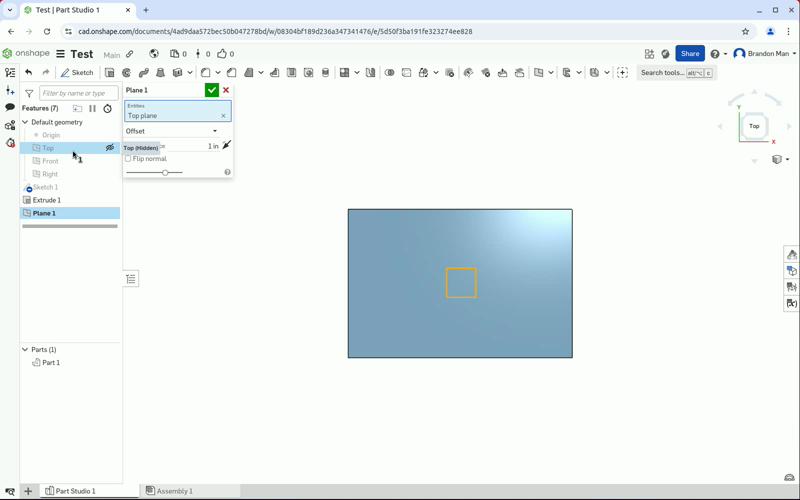
key(tab, 2)
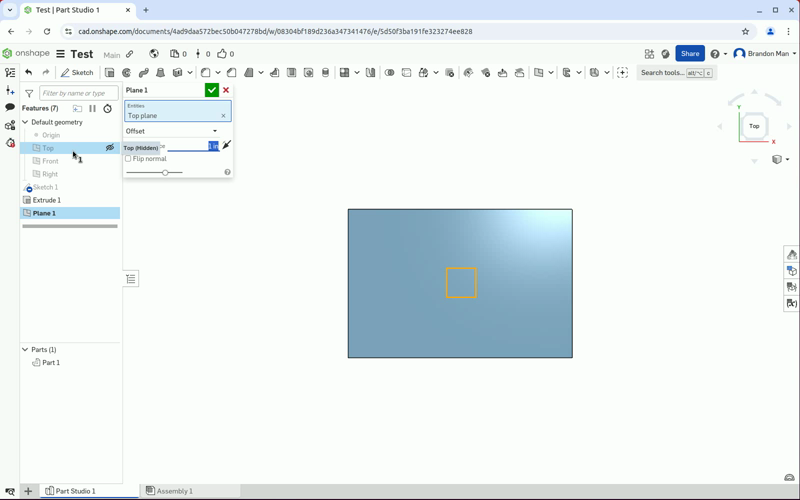
text(3.143)
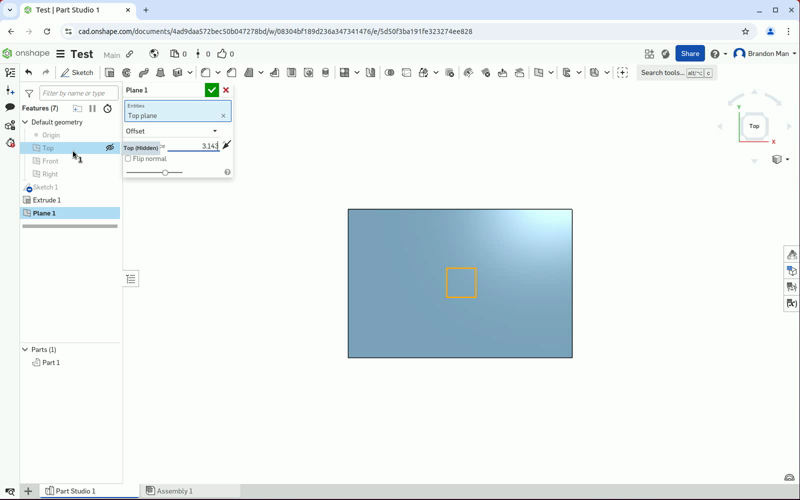
key(enter, 2)
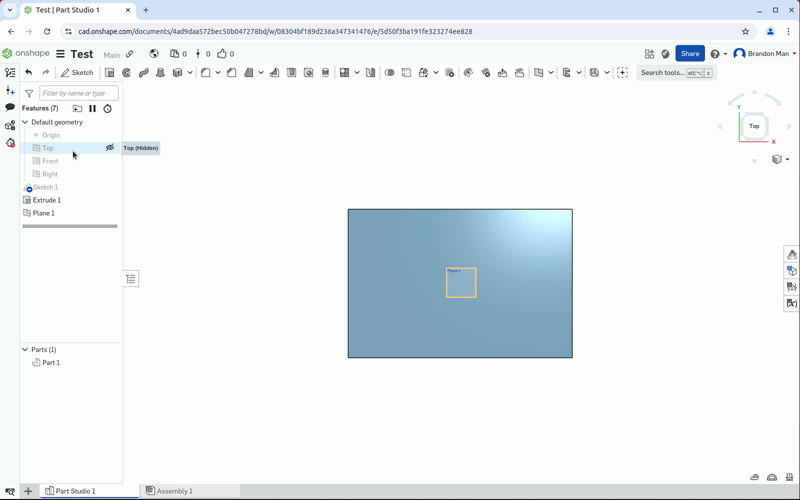
key(shift+s)
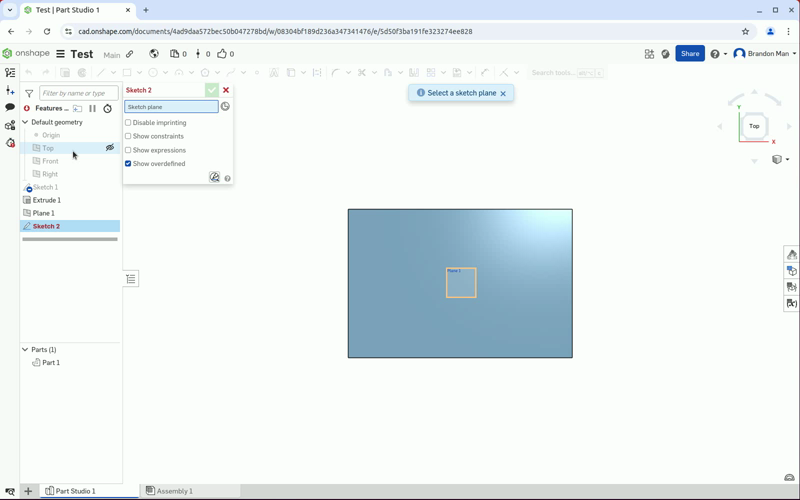
mouse_move(73, 215)
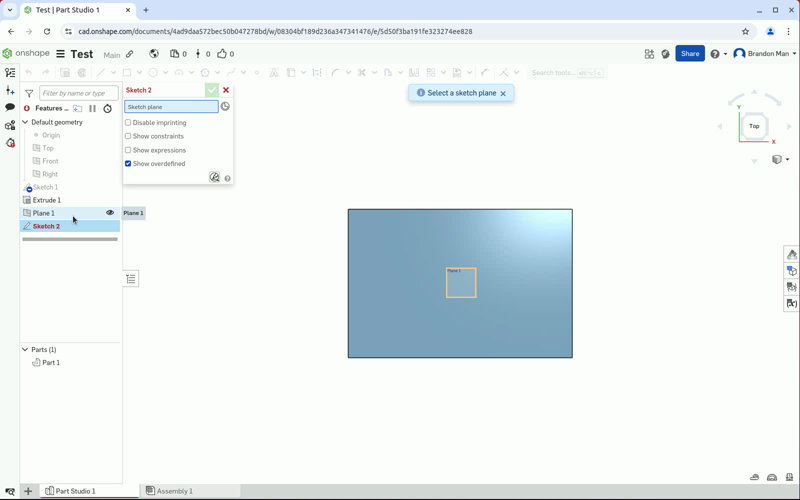
click(73, 215)
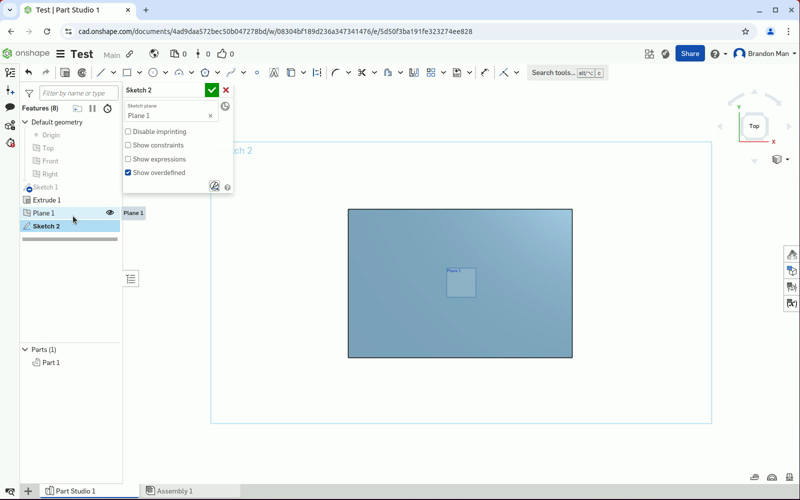
mouse_move(73, 352)
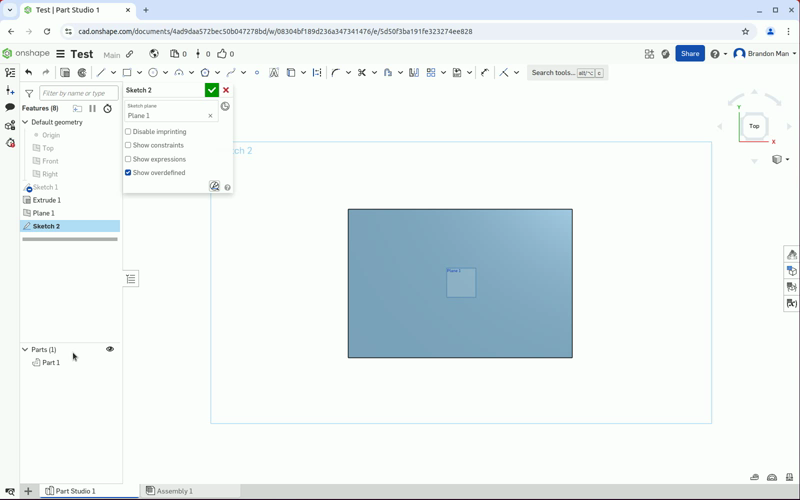
key(y)
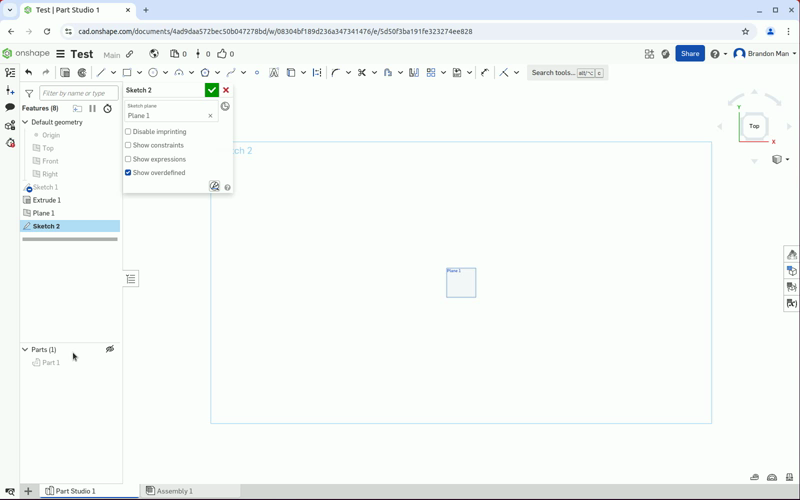
key(c)
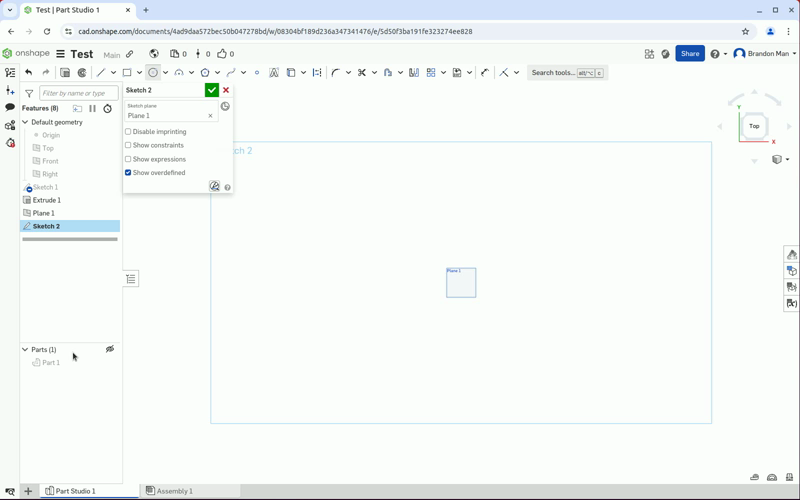
key_down(shift)
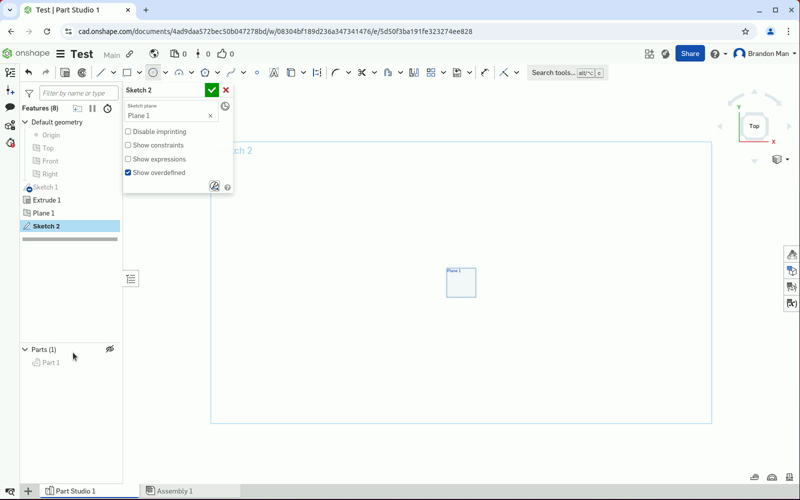
mouse_move(401, 238)
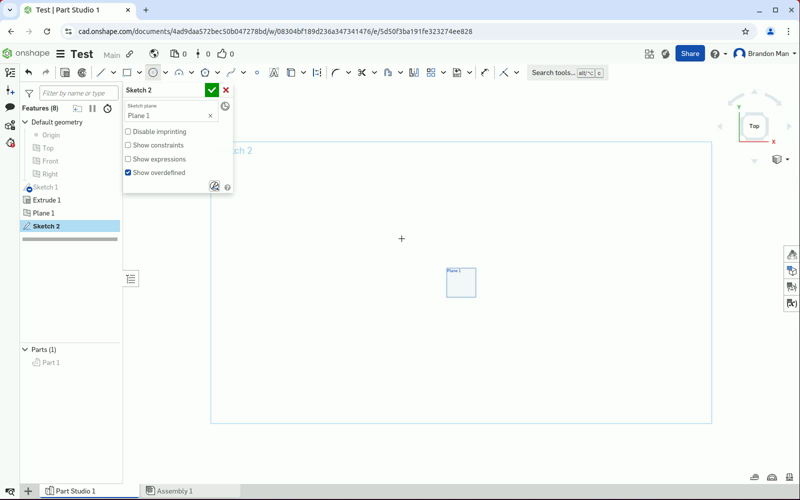
click(401, 238)
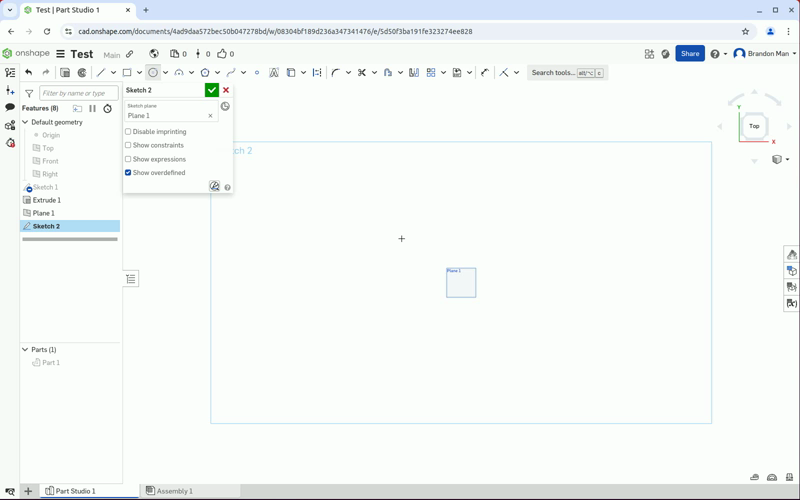
key_up(shift)
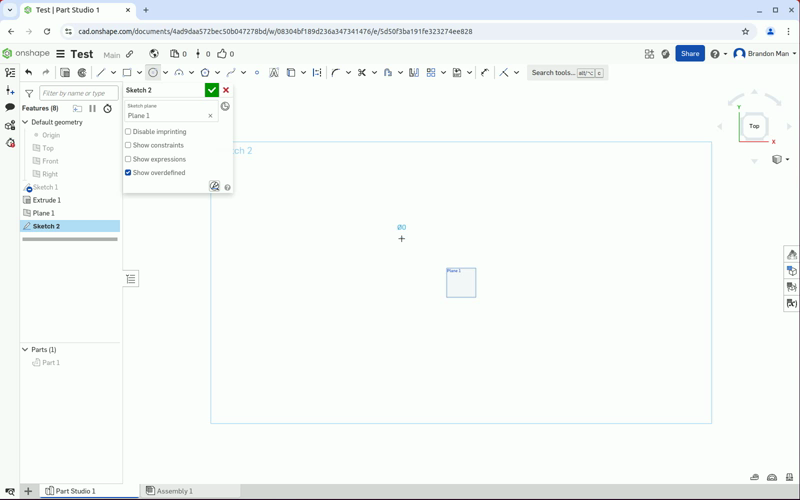
mouse_move(413, 238)
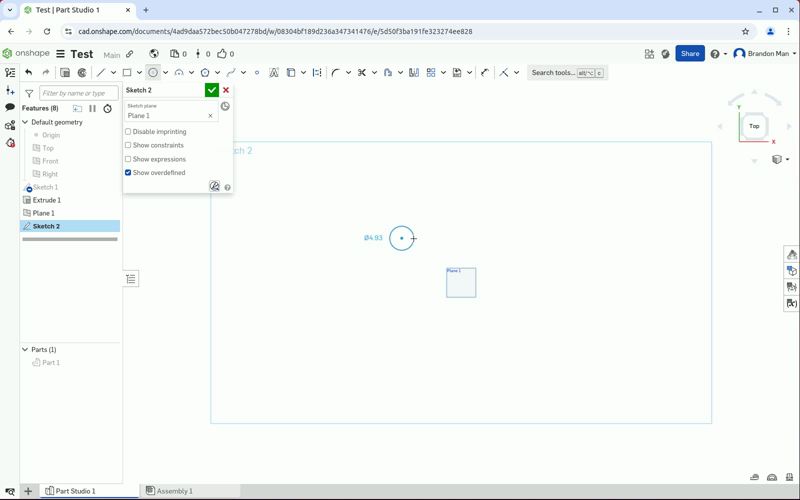
click(413, 238)
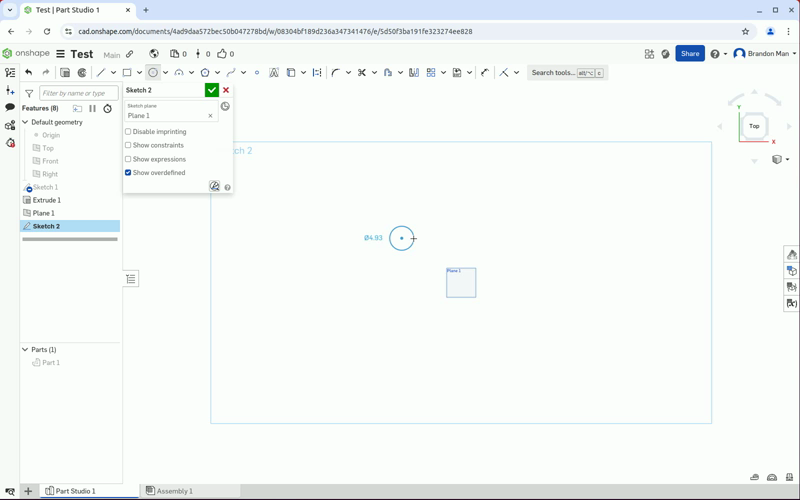
key(esc)
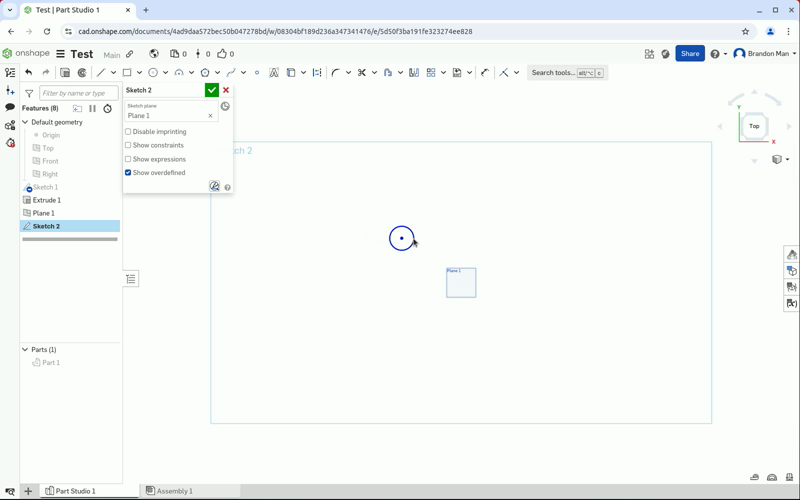
mouse_move(397, 247)
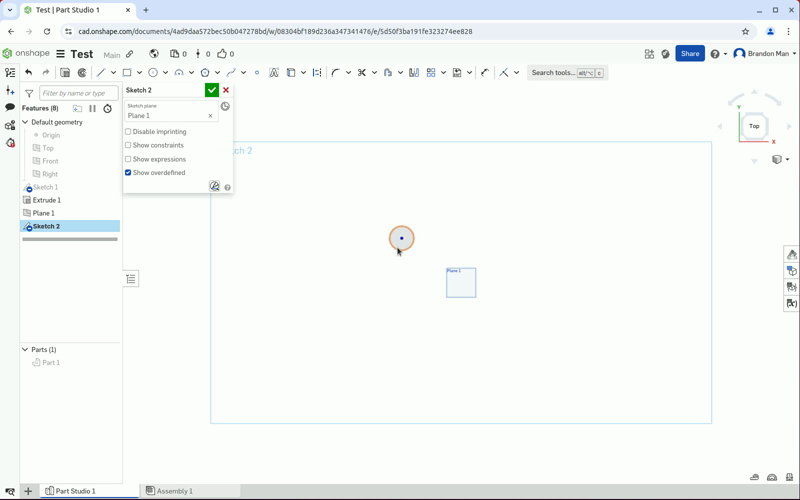
scroll(6)
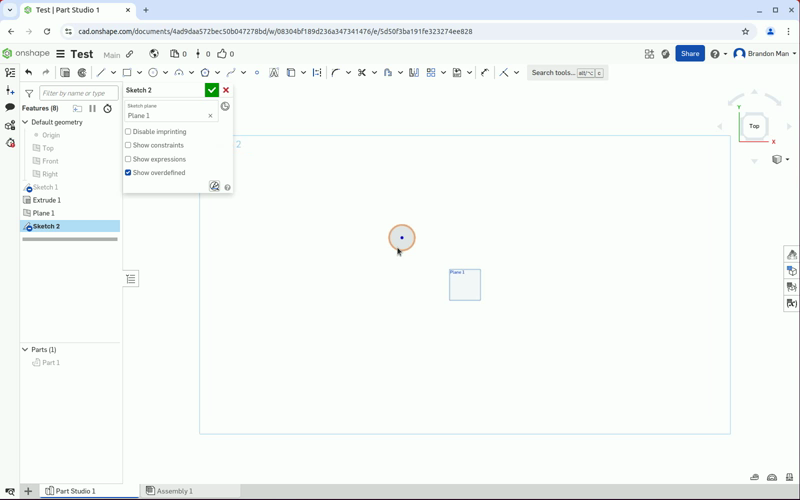
scroll(6)
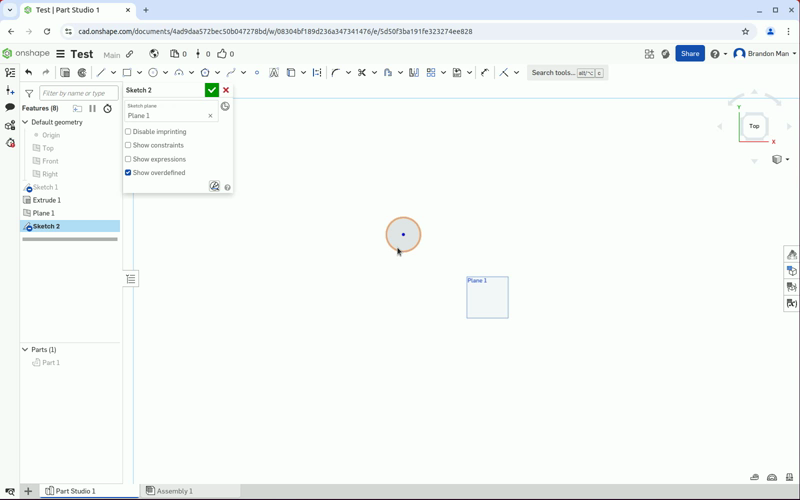
scroll(6)
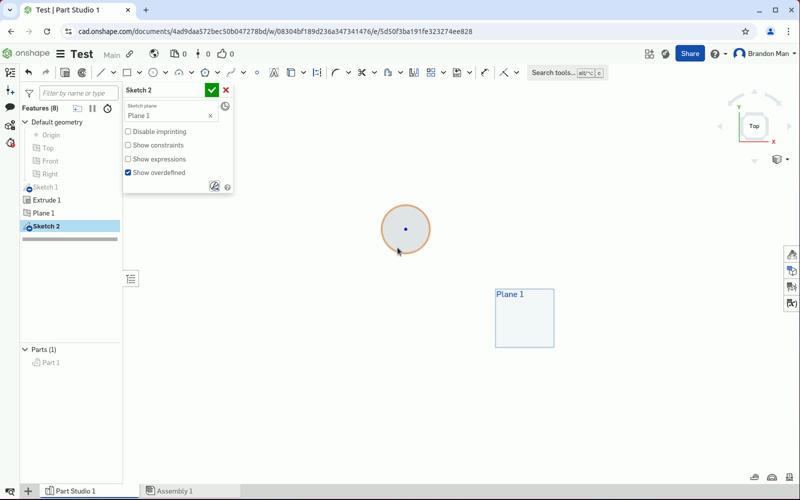
scroll(6)
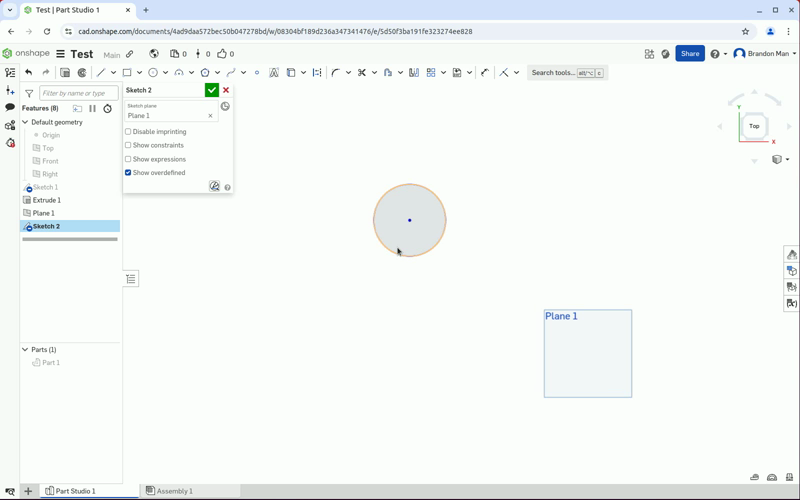
scroll(6)
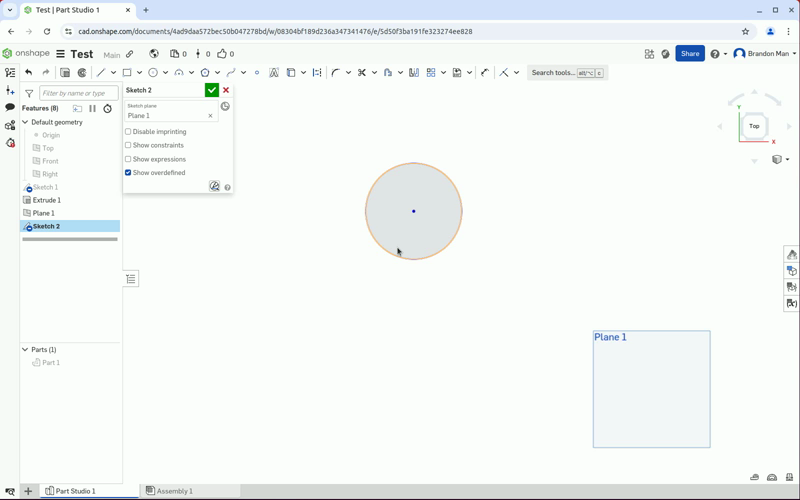
scroll(6)
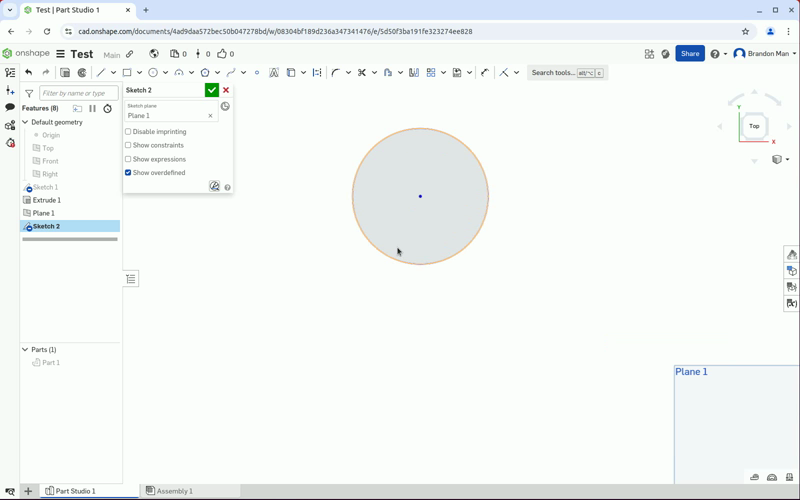
scroll(6)
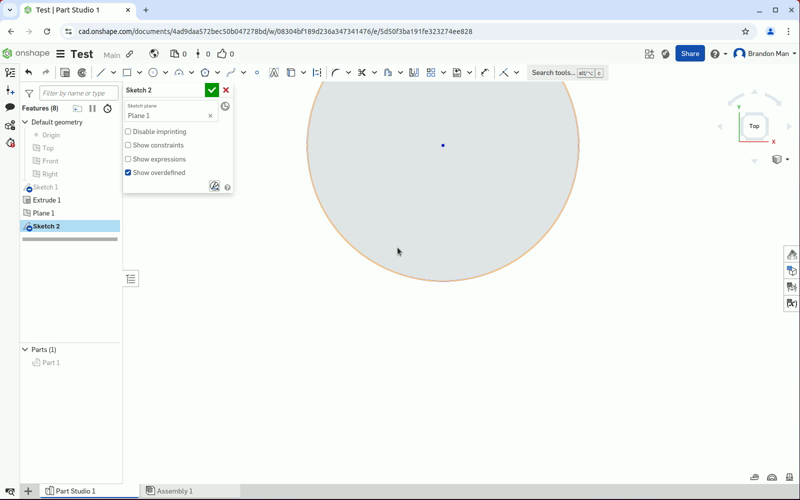
click(397, 247)
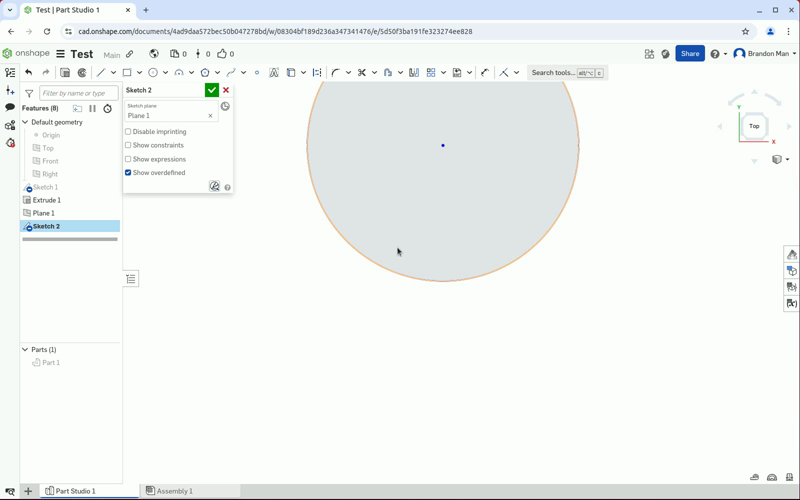
scroll(-6)
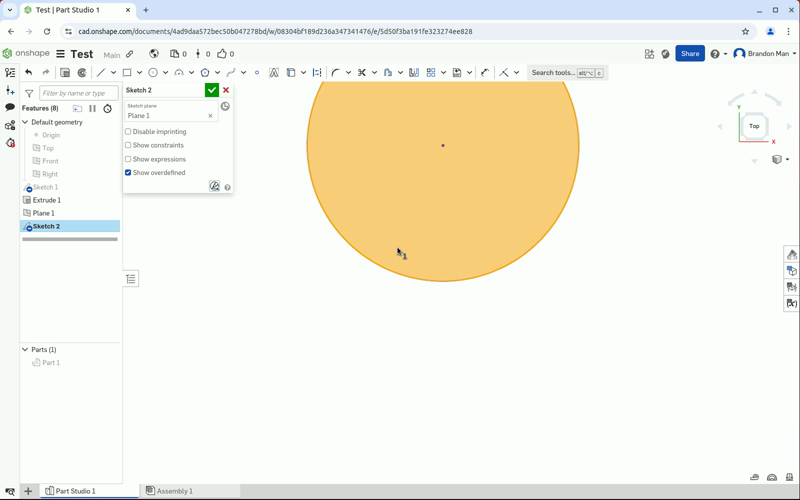
scroll(-6)
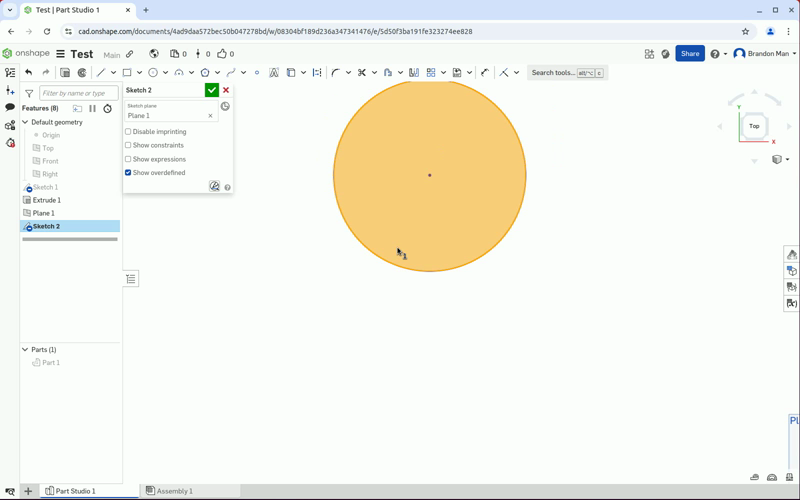
scroll(-6)
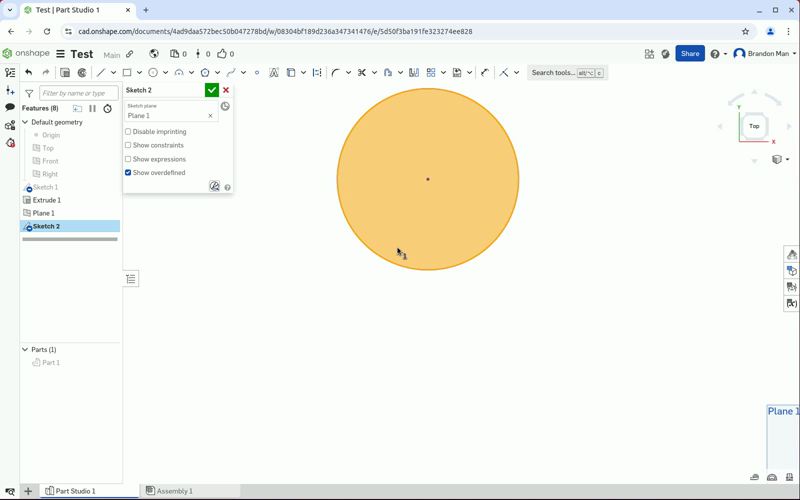
scroll(-6)
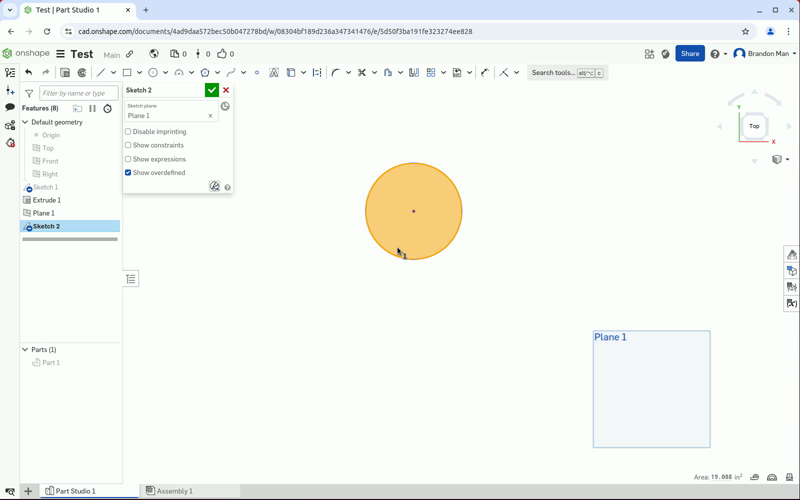
scroll(-6)
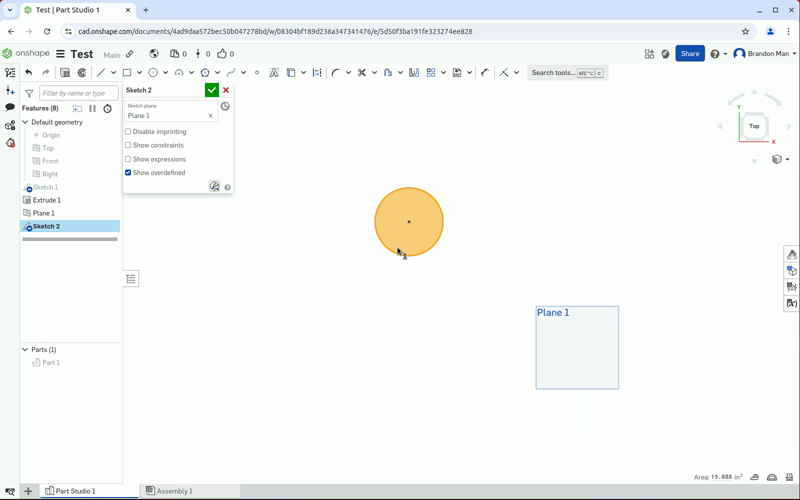
scroll(-6)
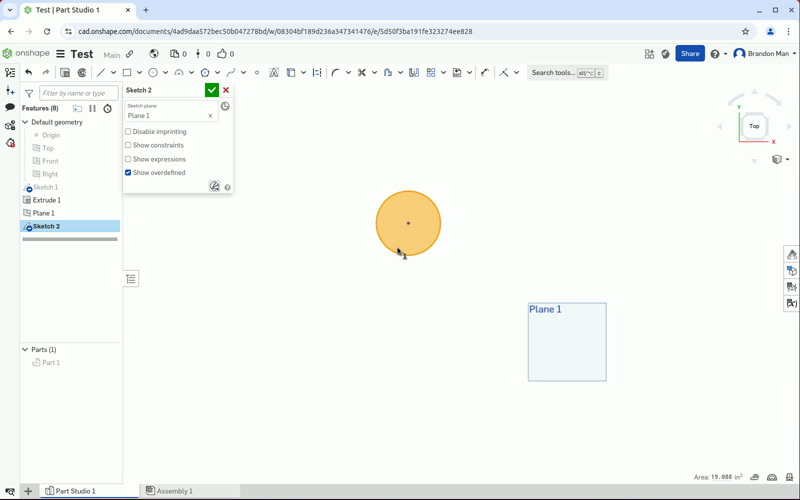
scroll(-6)
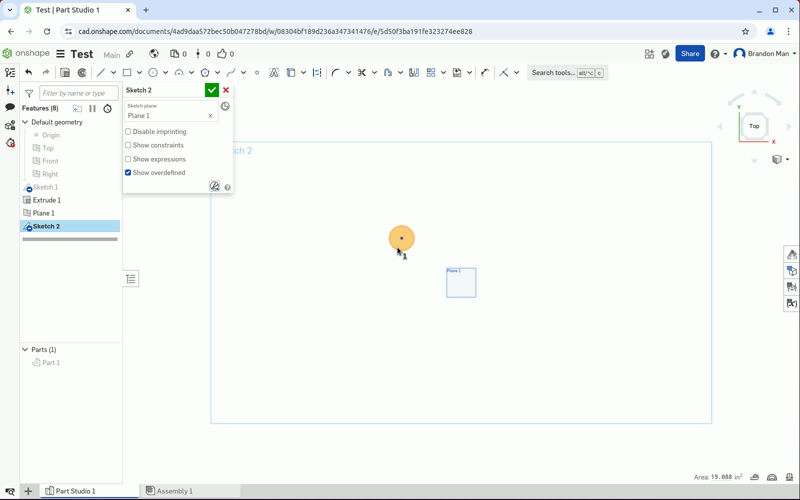
mouse_move(73, 352)
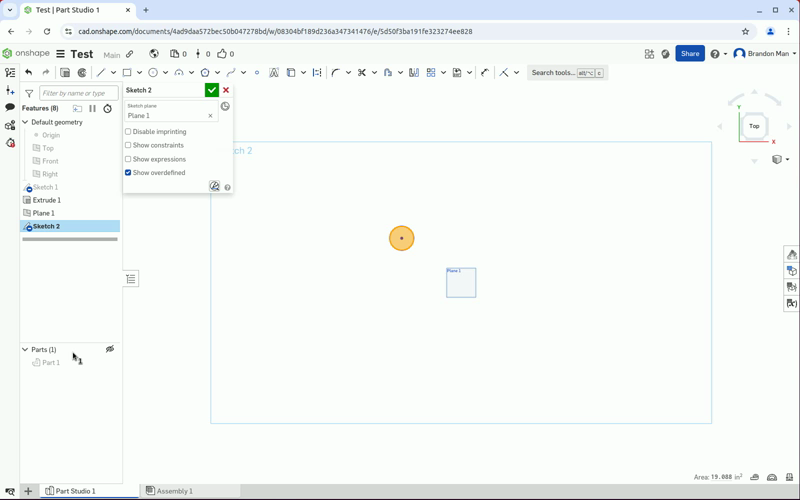
key(shift+y)
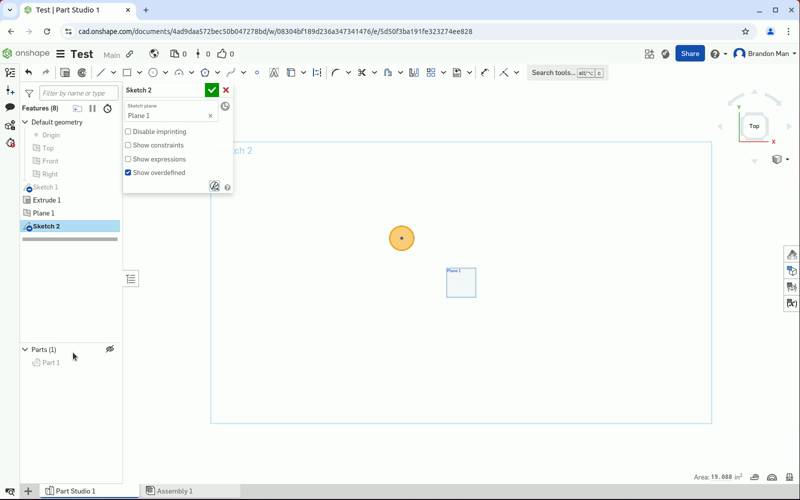
key(shift+e)
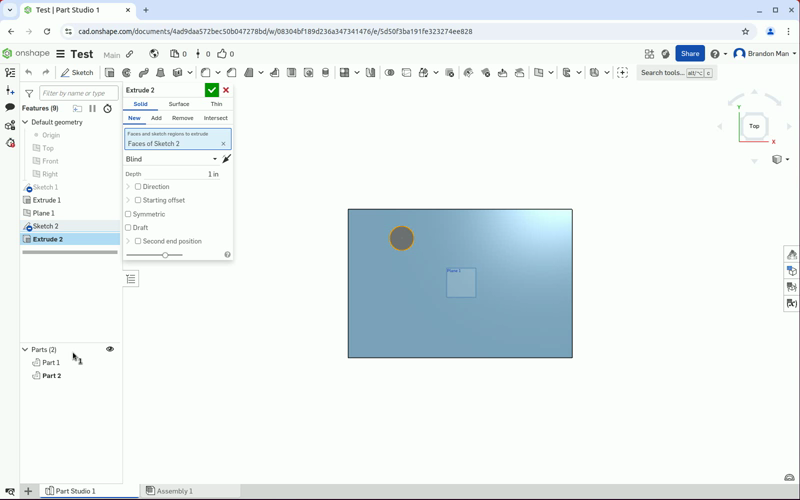
mouse_move(143, 106)
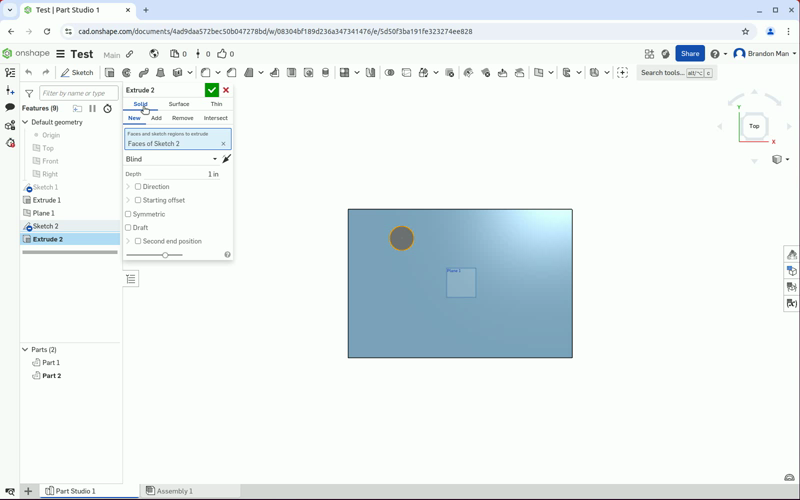
click(143, 106)
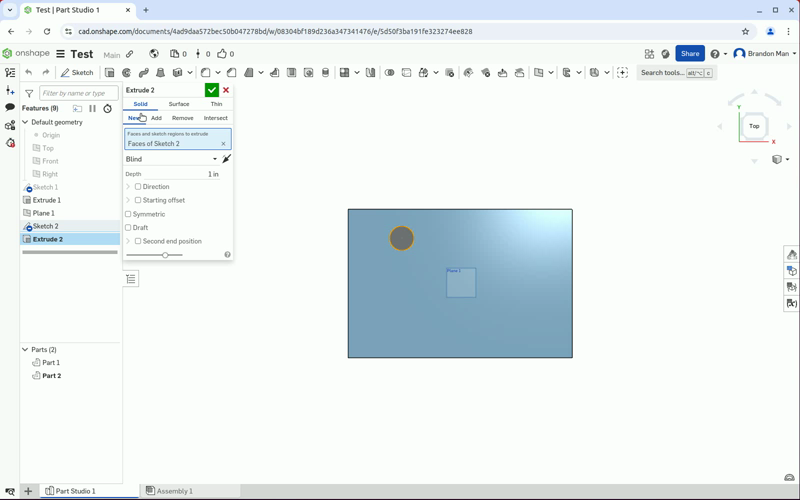
mouse_move(137, 120)
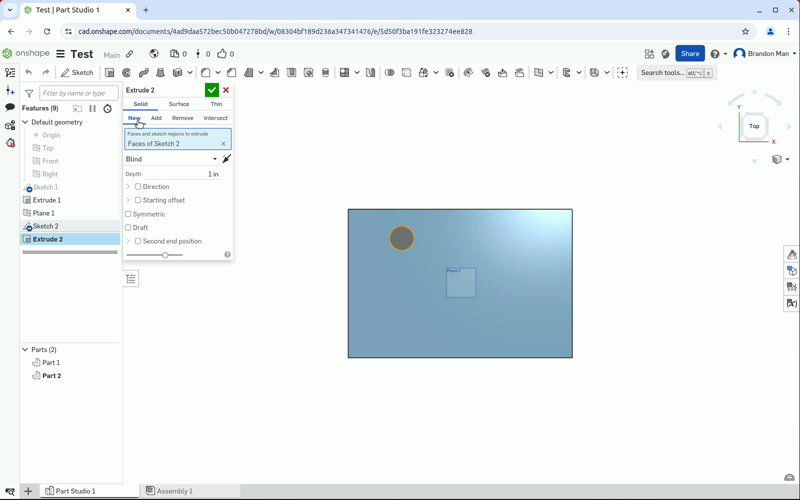
click(137, 120)
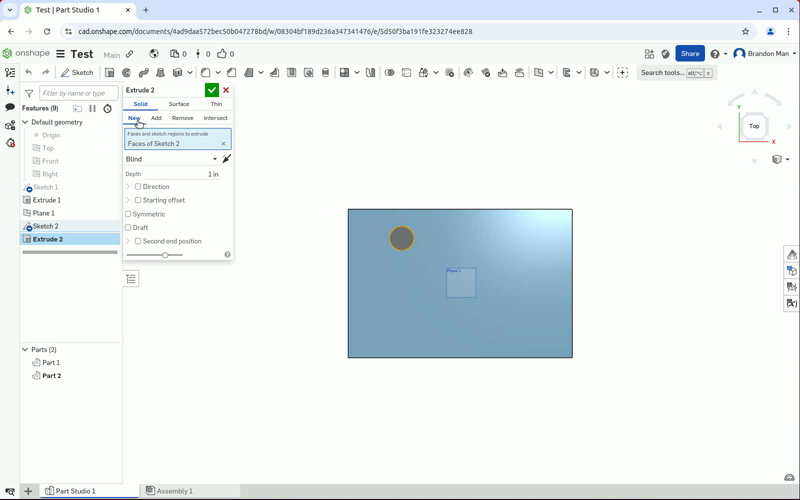
key(tab, 4)
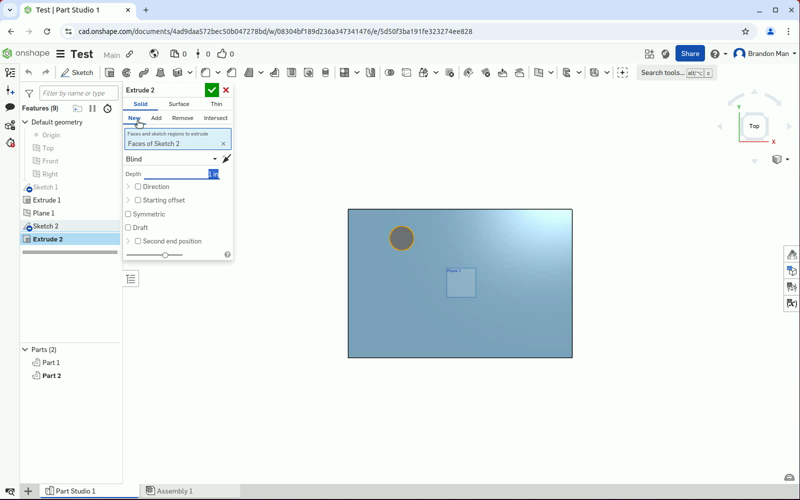
text(15.405)
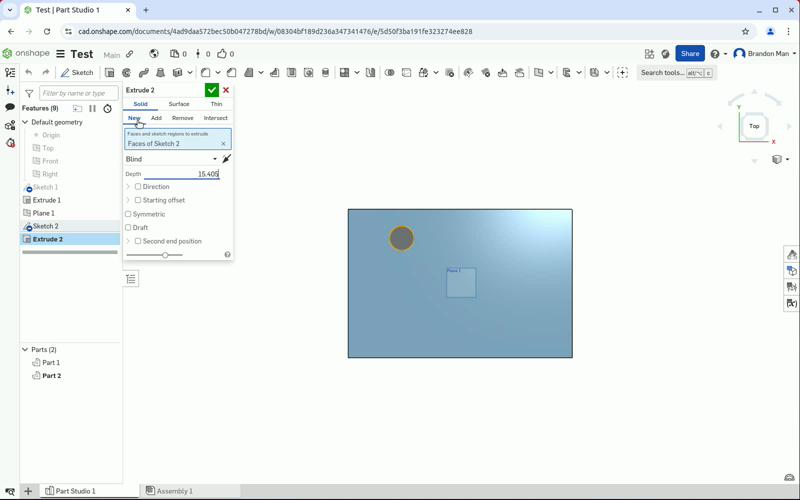
key(enter)
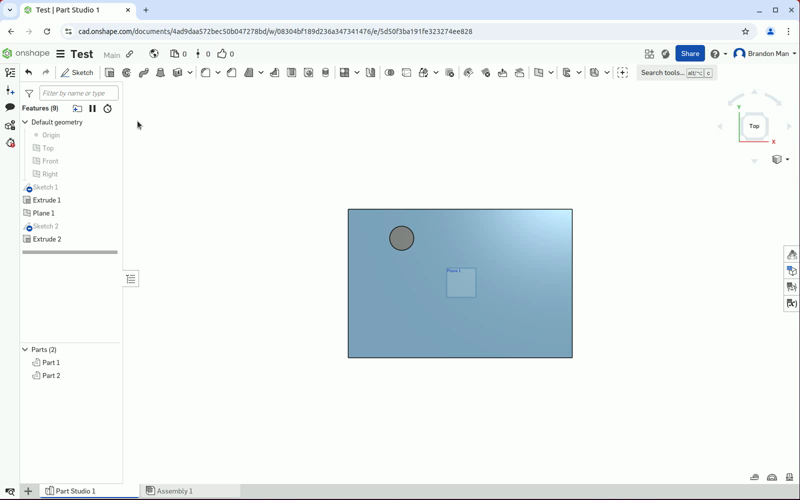
key(shift+h)
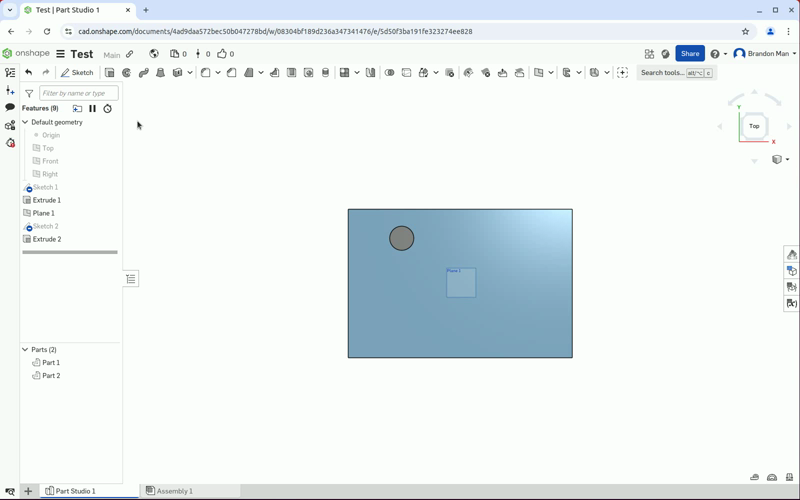
key(shift+h)
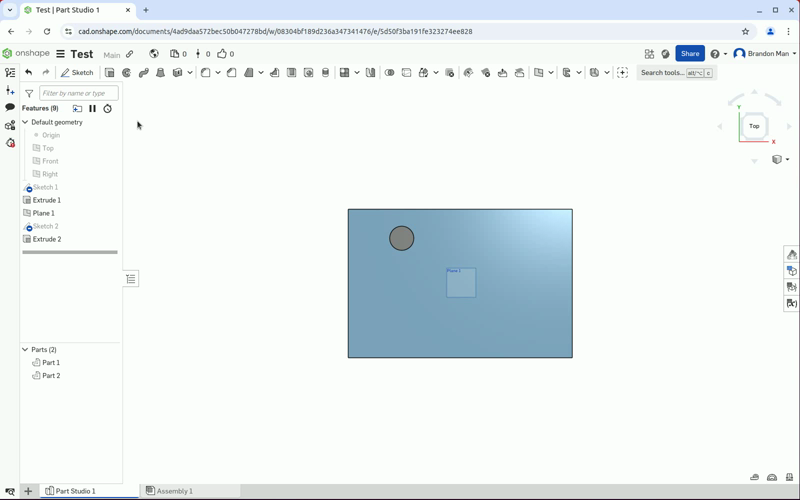
mouse_move(73, 189)
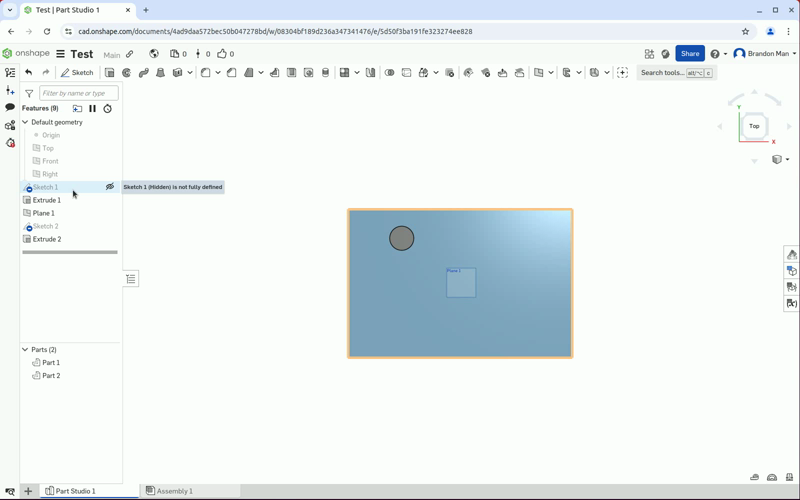
click(73, 189)
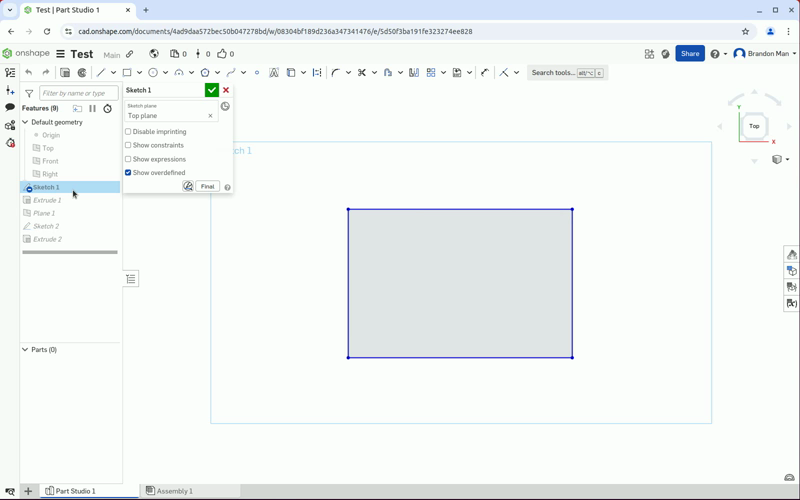
mouse_move(229, 92)
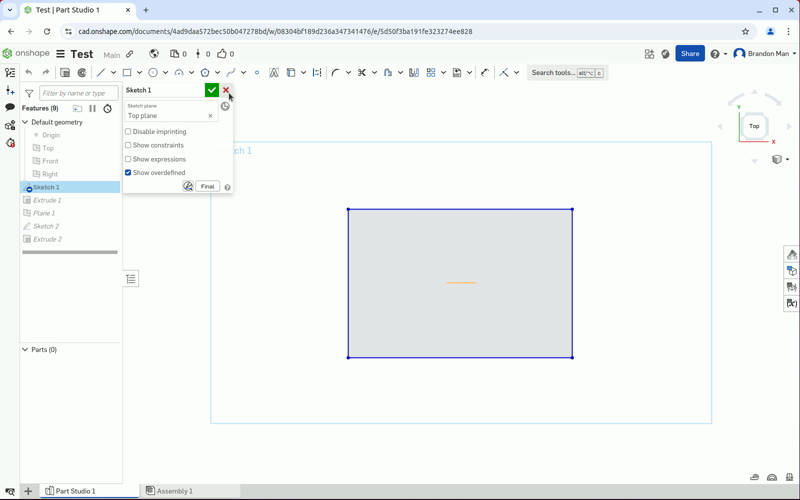
click(229, 92)
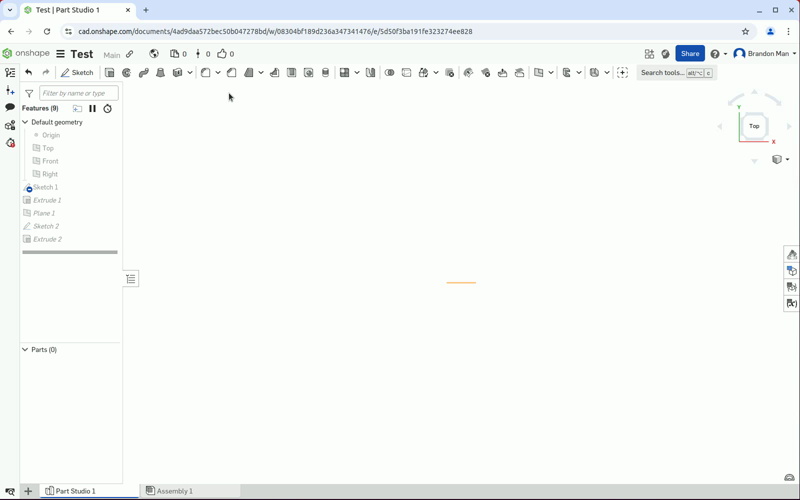
key(shift+s)
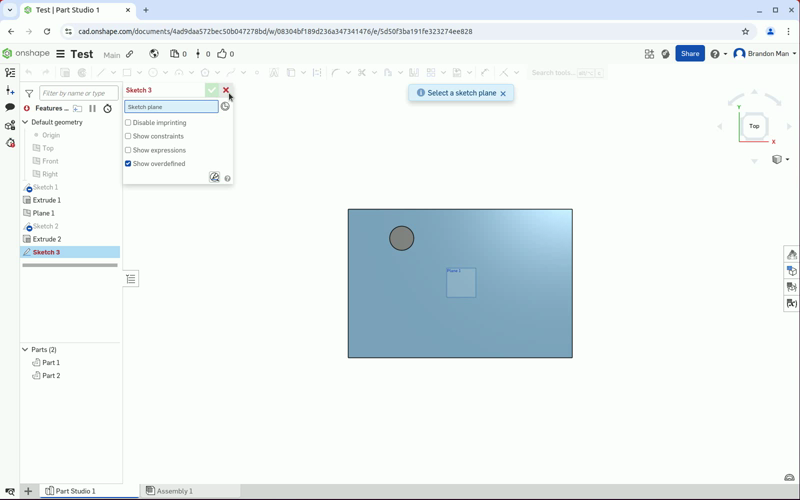
mouse_move(73, 215)
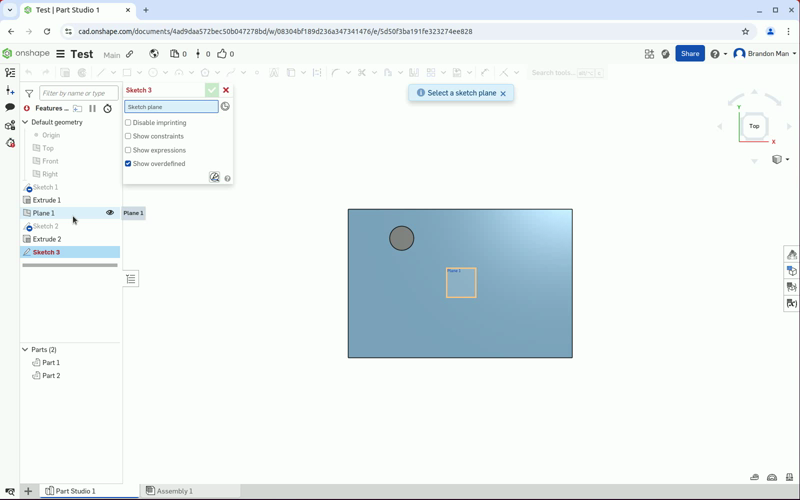
click(73, 215)
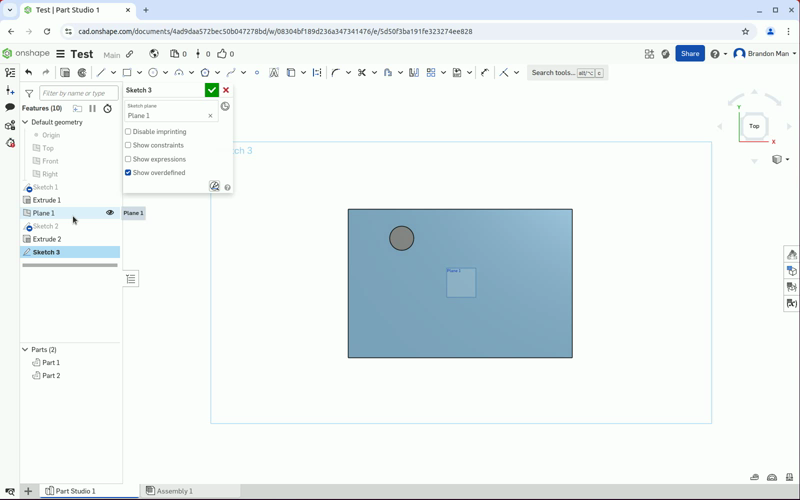
mouse_move(73, 352)
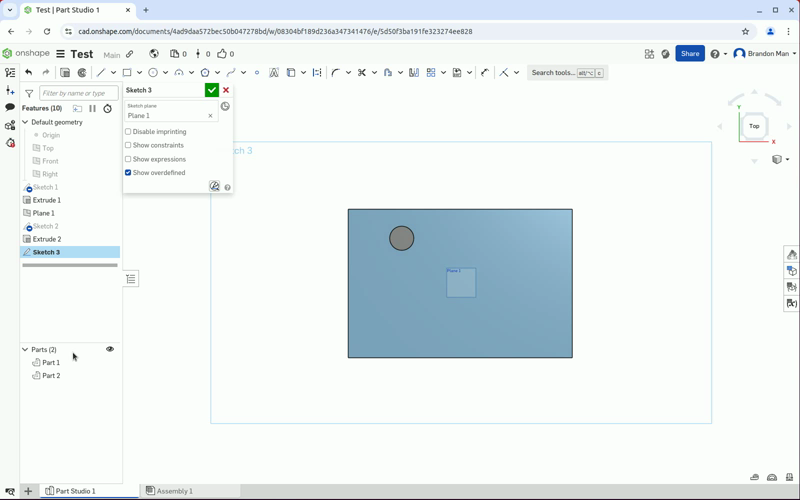
key(y)
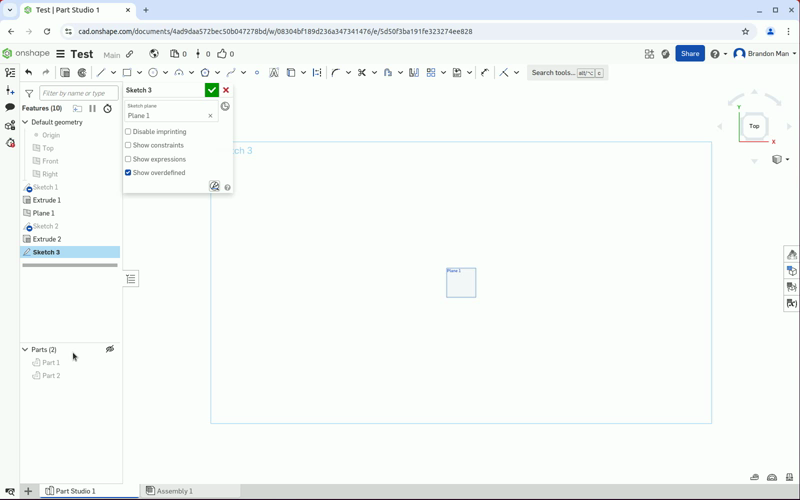
key(c)
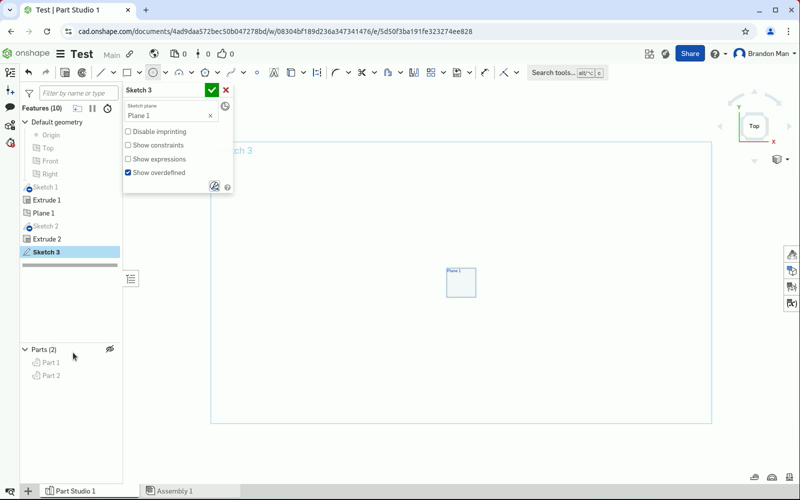
key_down(shift)
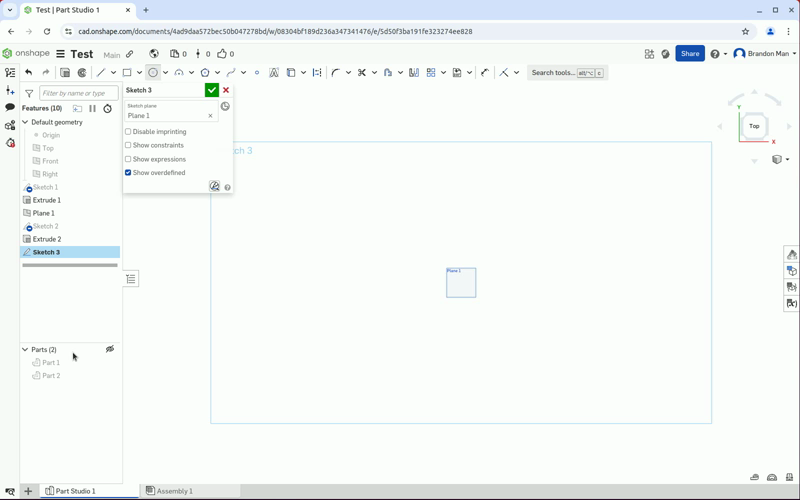
mouse_move(401, 327)
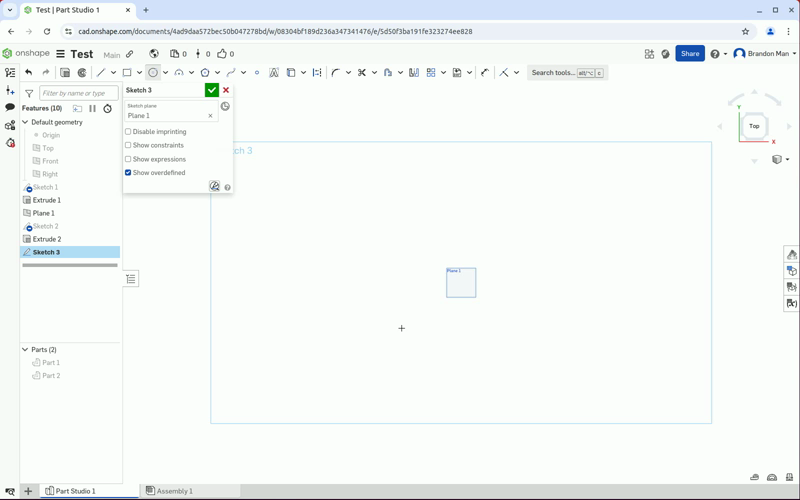
click(401, 327)
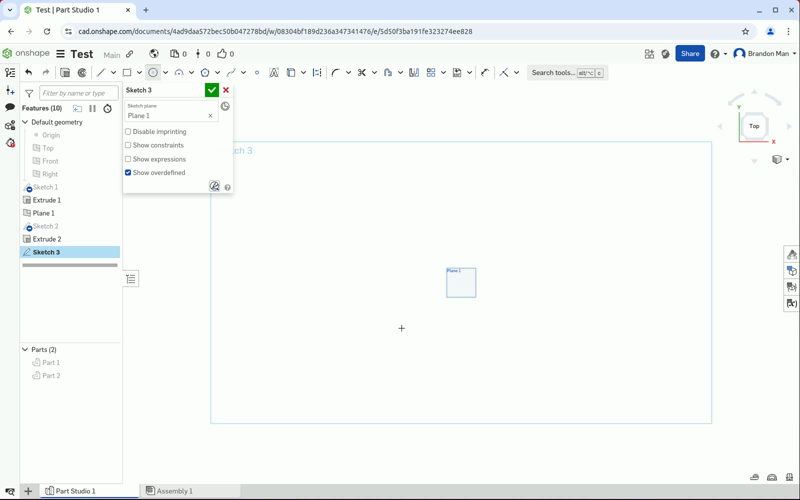
key_up(shift)
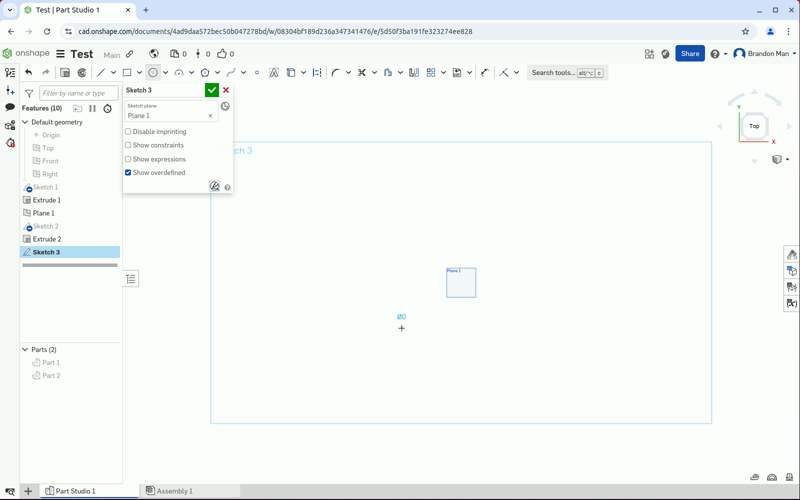
mouse_move(413, 327)
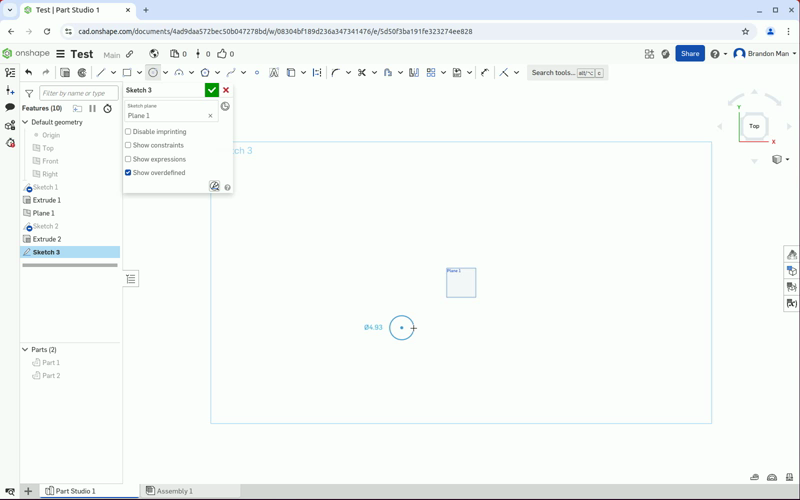
click(413, 327)
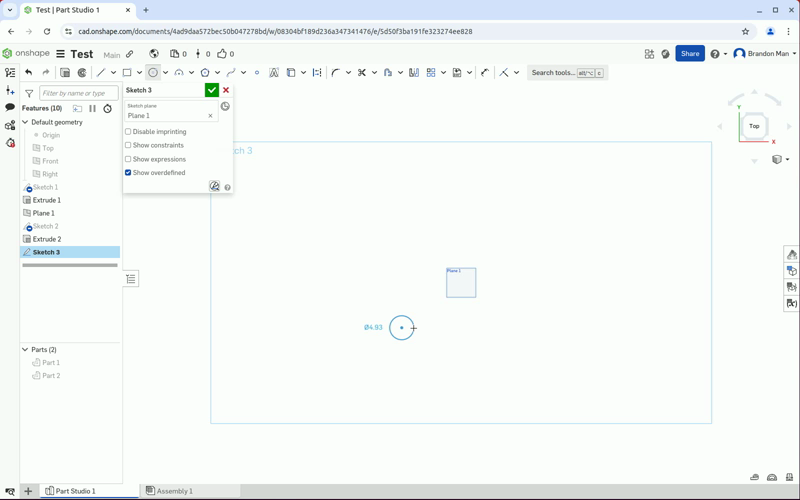
key(esc)
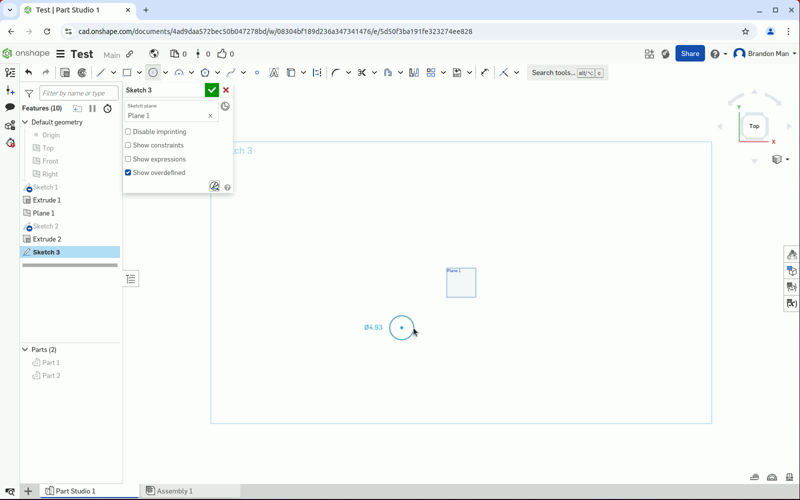
mouse_move(392, 324)
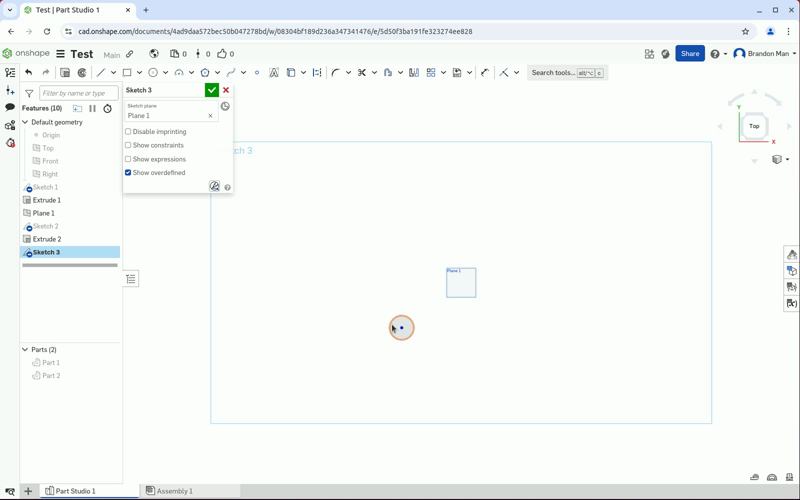
scroll(6)
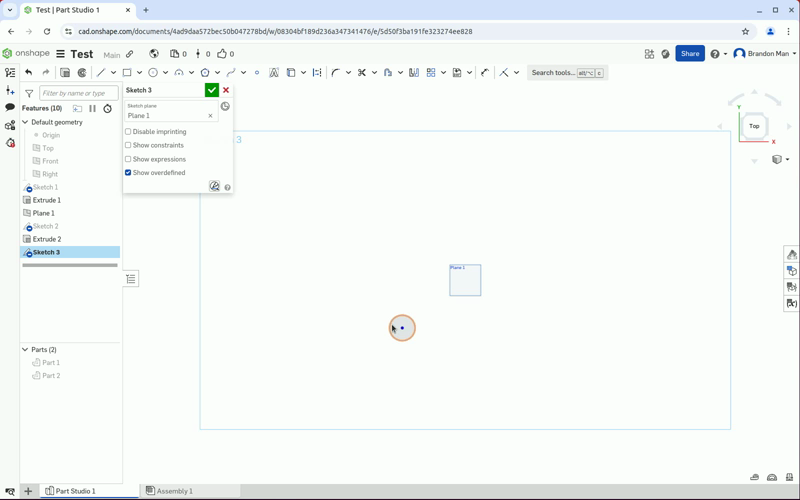
scroll(6)
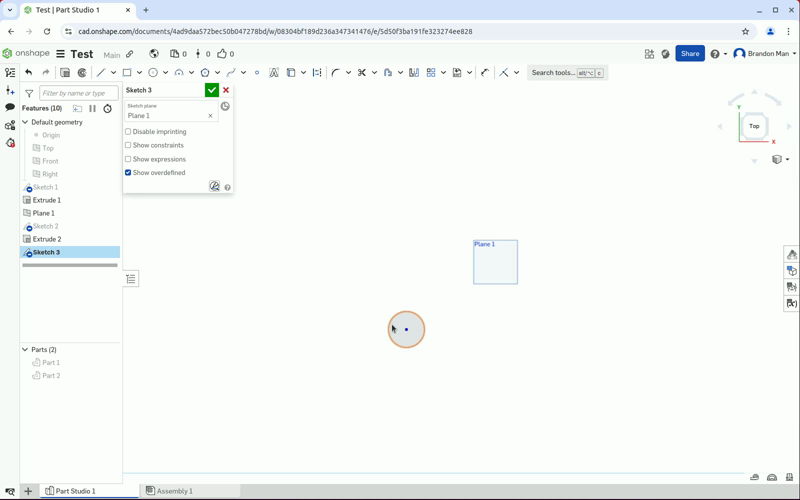
scroll(6)
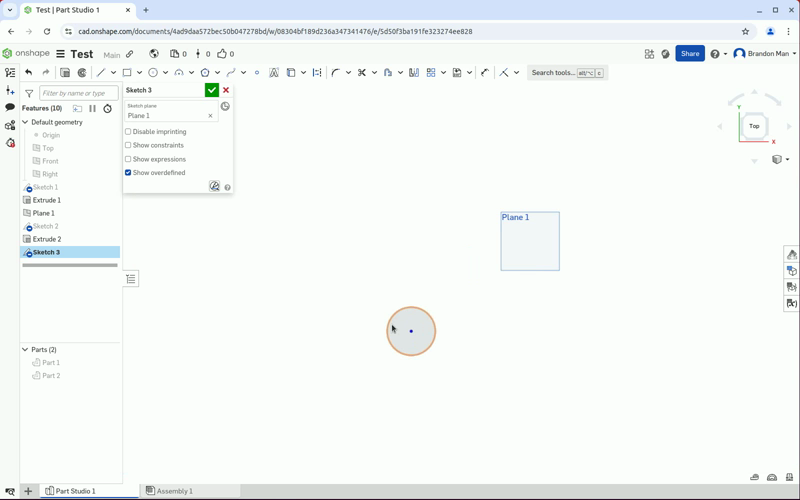
scroll(6)
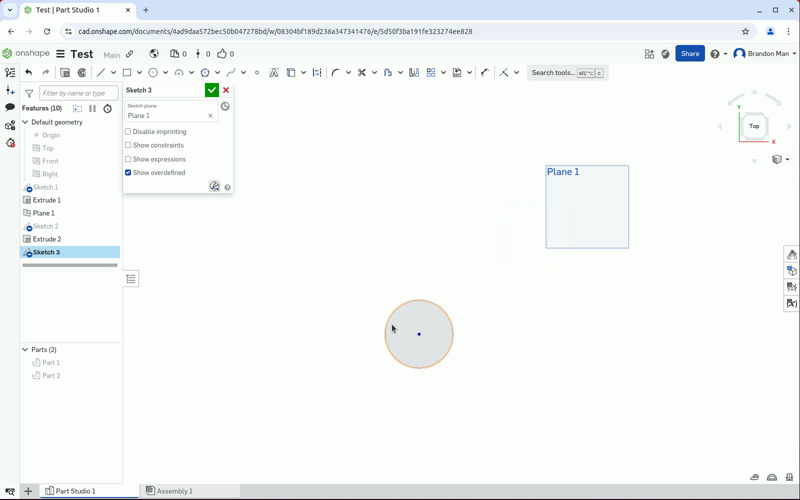
scroll(6)
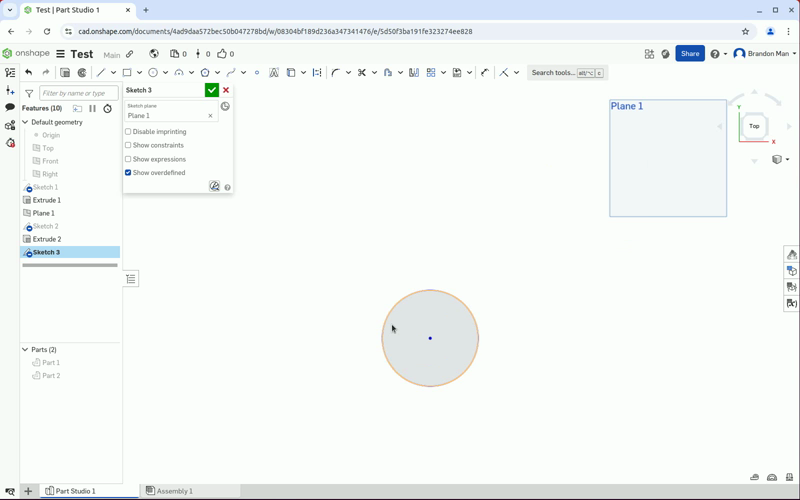
scroll(6)
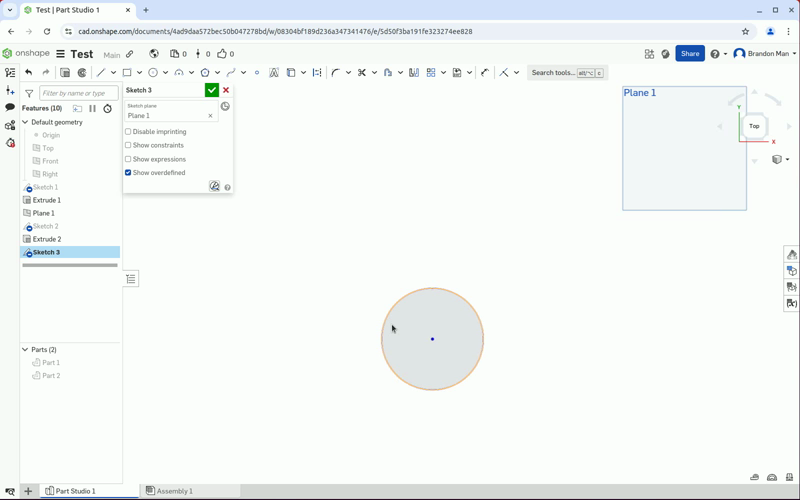
scroll(6)
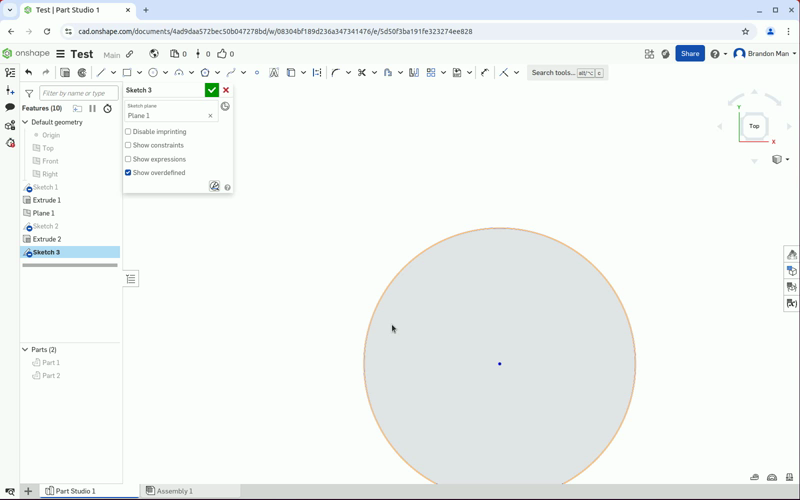
click(392, 324)
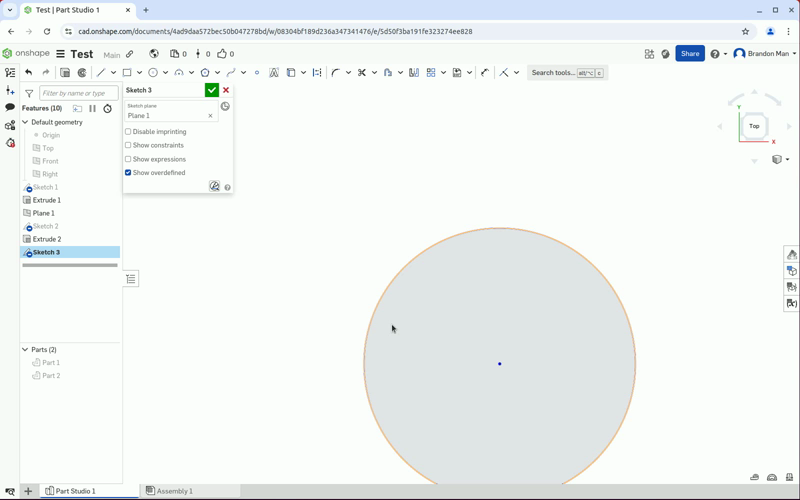
scroll(-6)
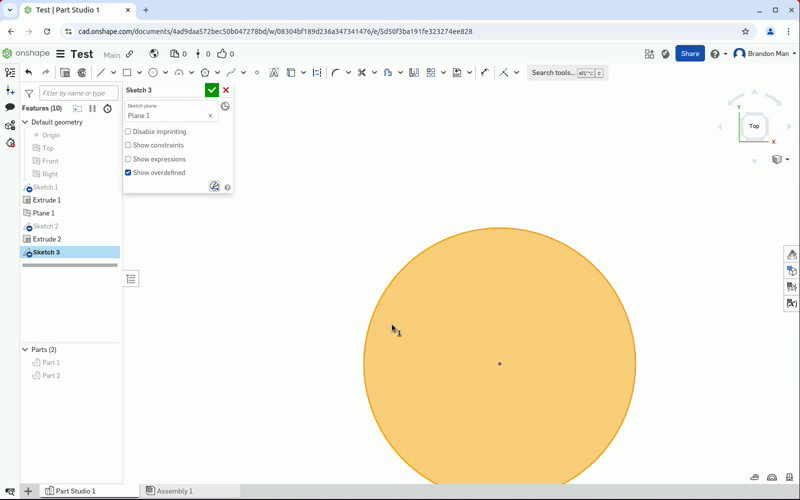
scroll(-6)
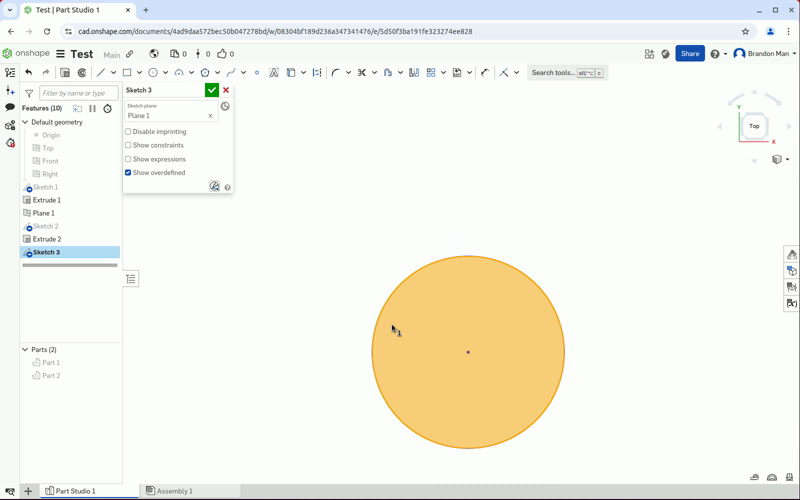
scroll(-6)
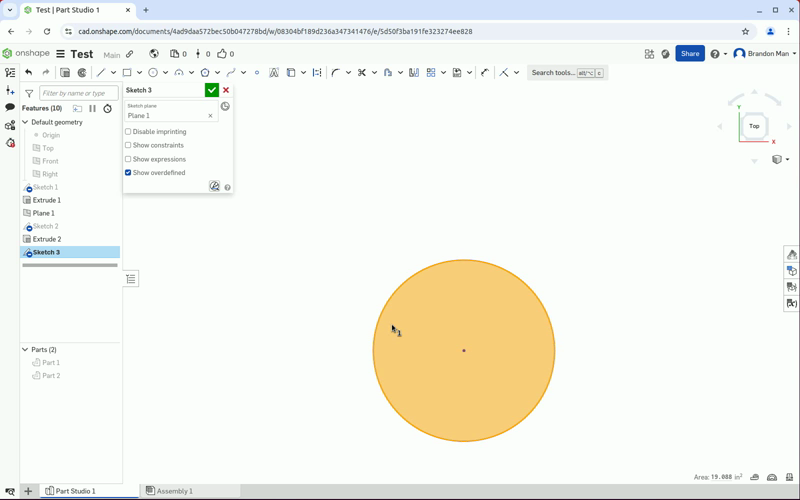
scroll(-6)
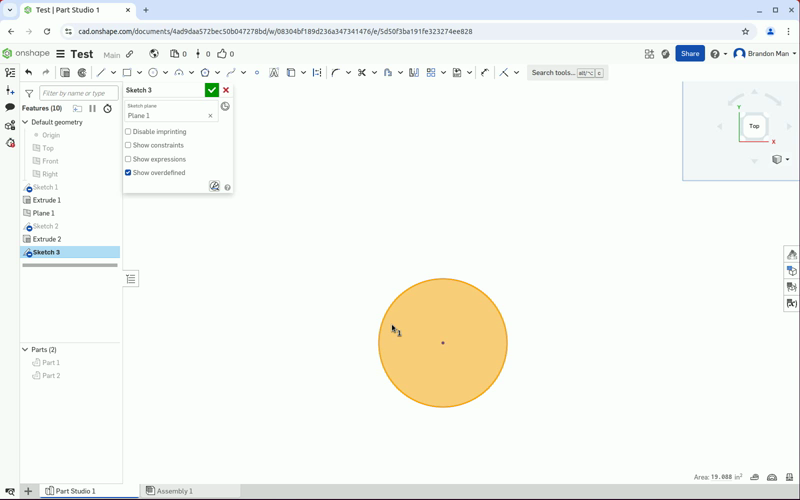
scroll(-6)
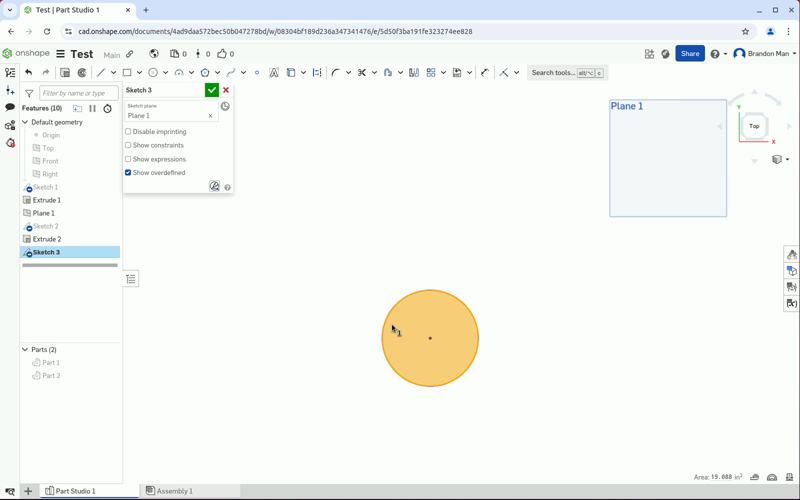
scroll(-6)
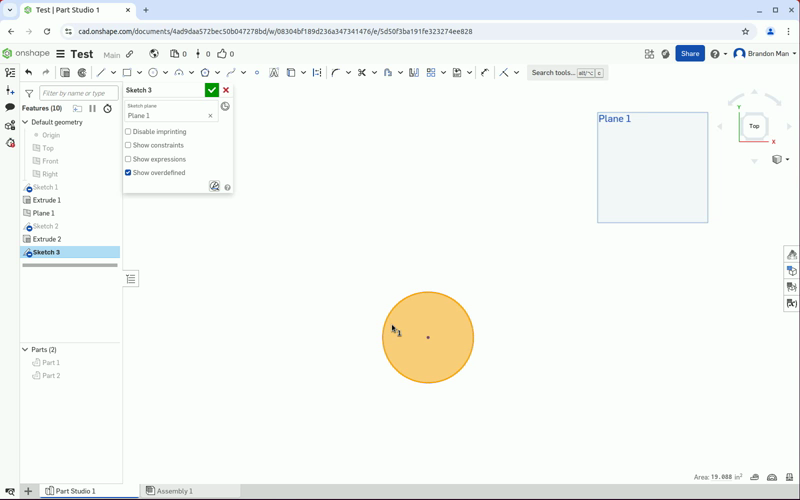
scroll(-6)
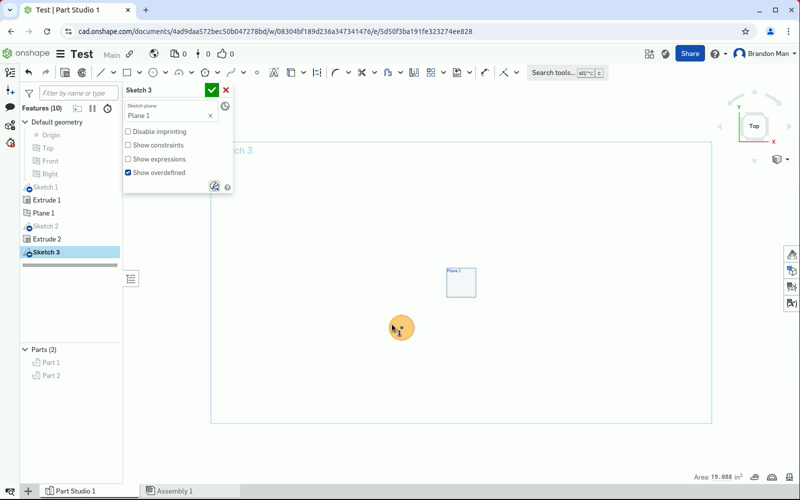
mouse_move(73, 352)
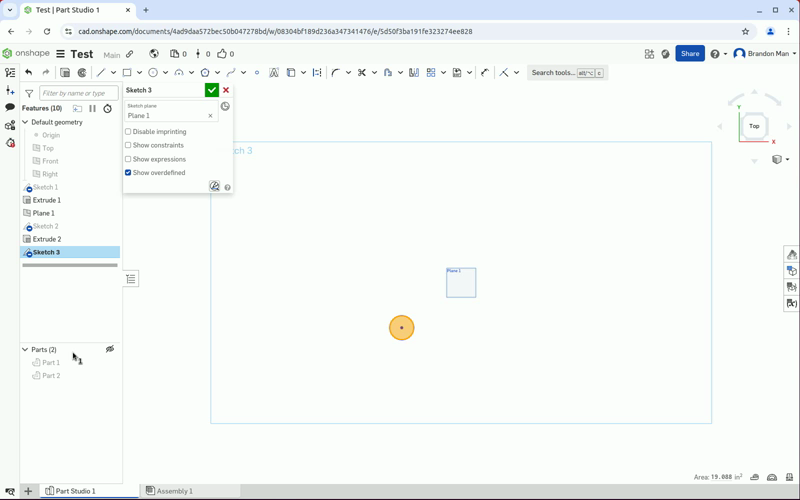
key(shift+y)
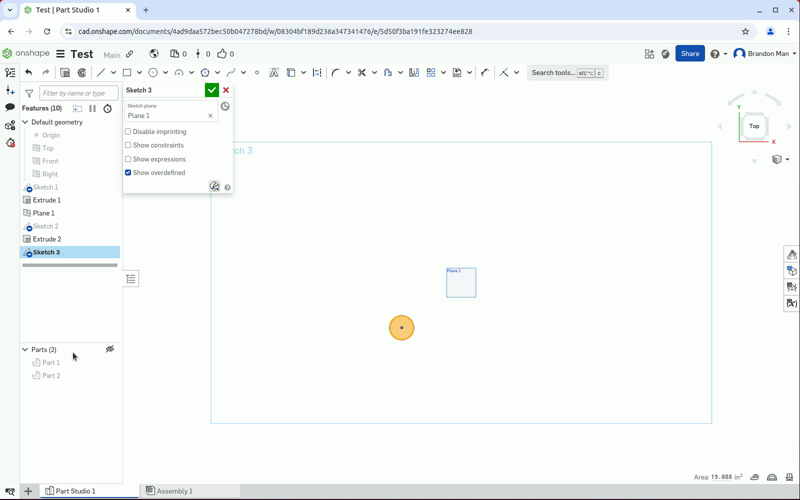
key(shift+e)
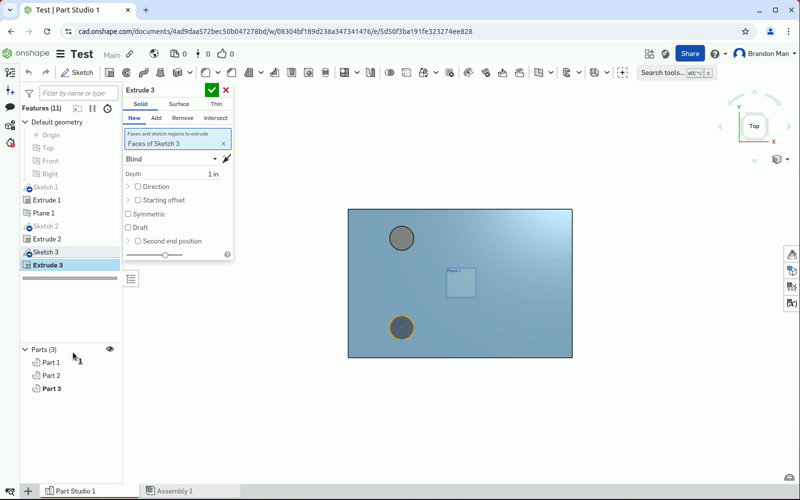
mouse_move(143, 106)
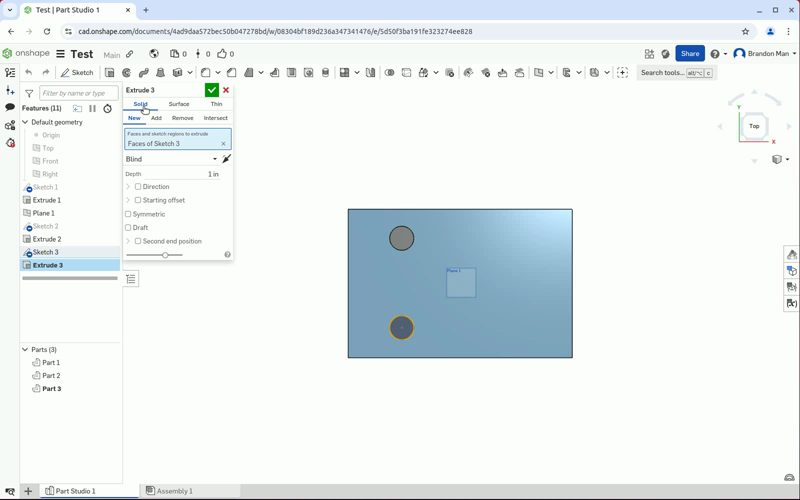
click(143, 106)
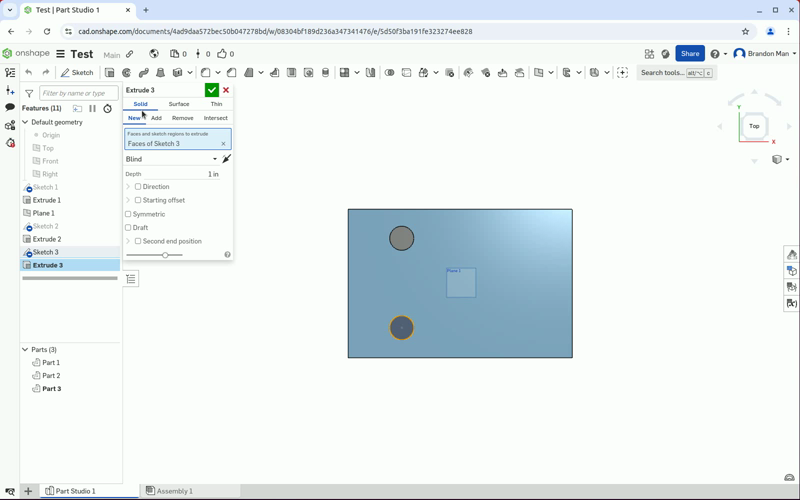
mouse_move(137, 120)
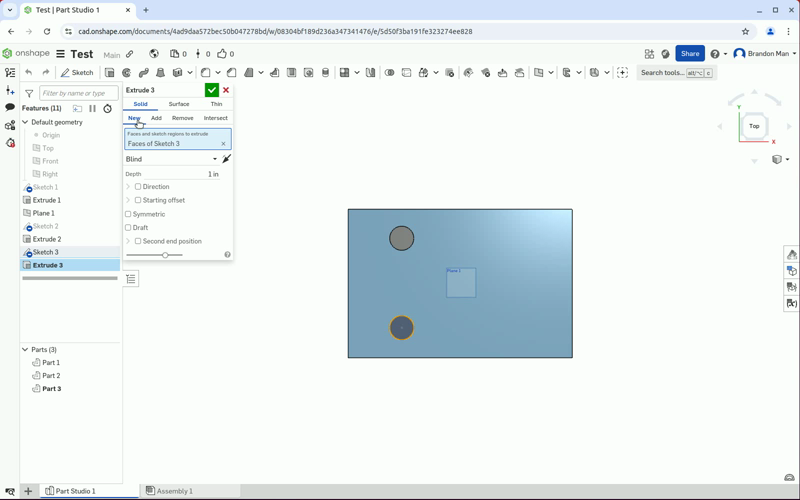
click(137, 120)
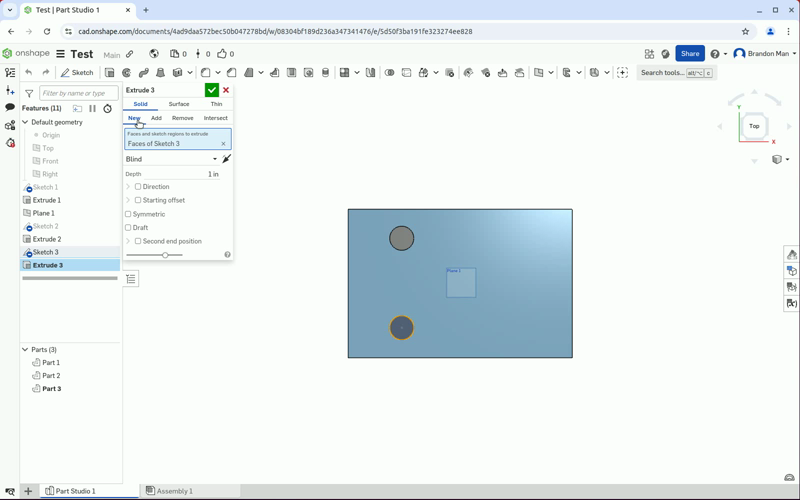
key(tab, 4)
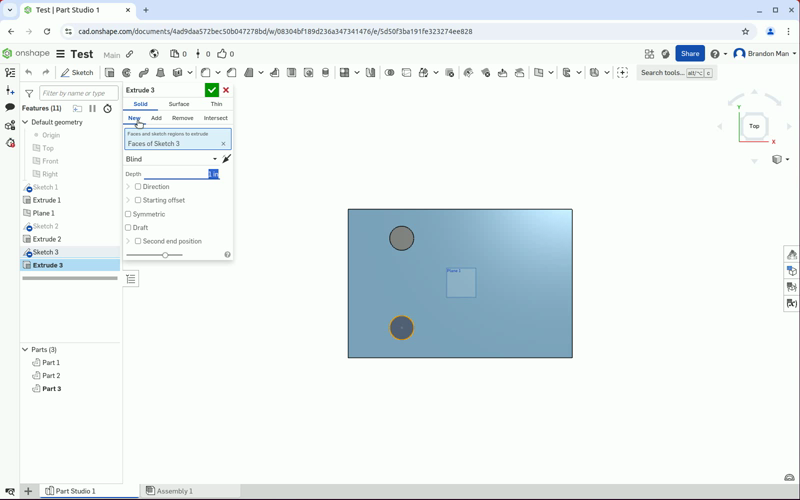
text(15.405)
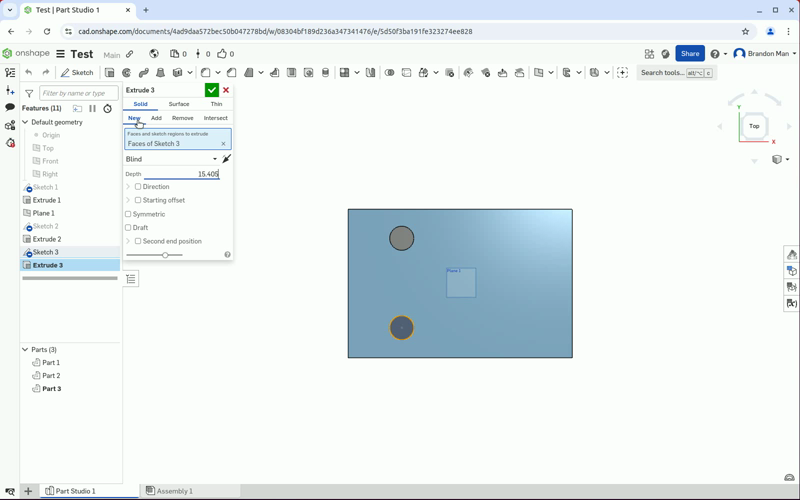
key(enter)
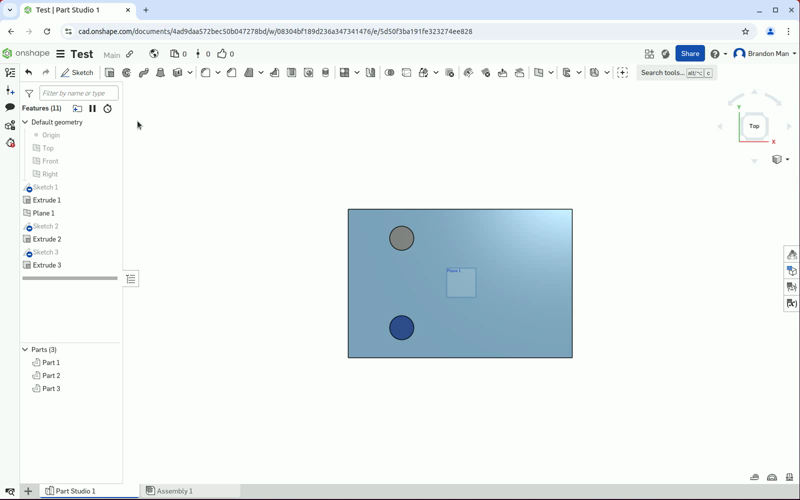
key(shift+h)
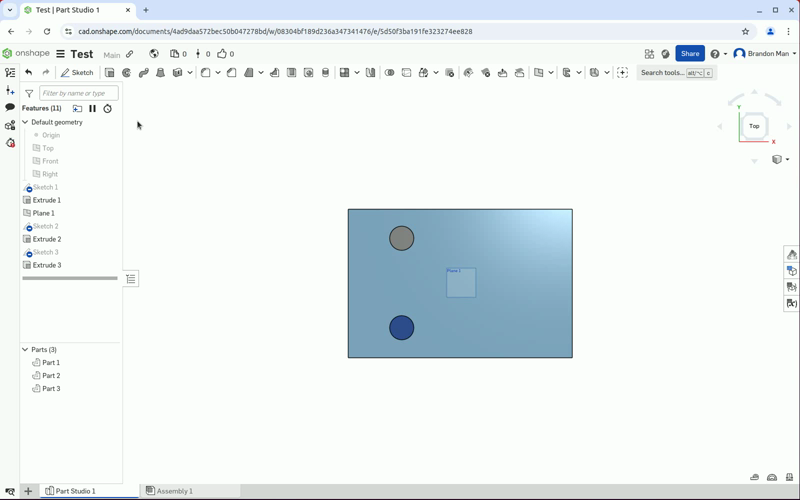
key(shift+h)
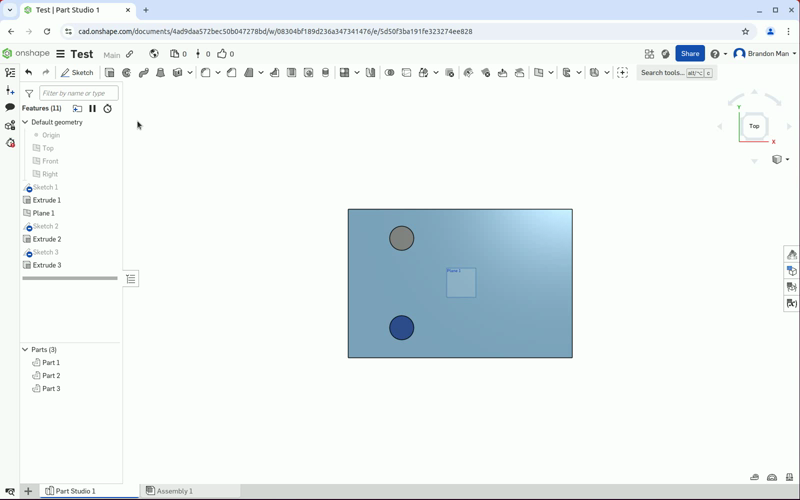
mouse_move(73, 189)
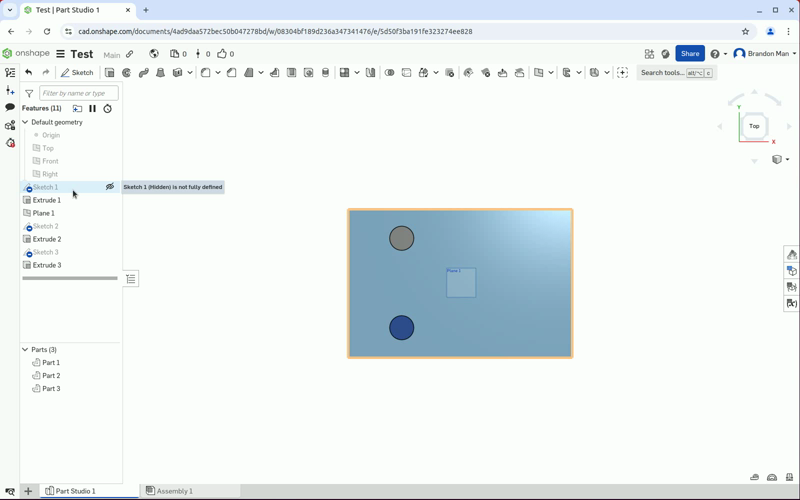
click(73, 189)
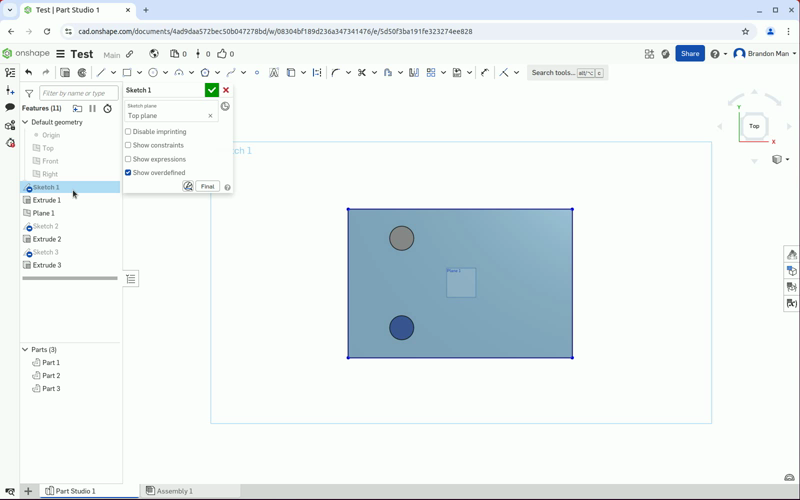
mouse_move(229, 92)
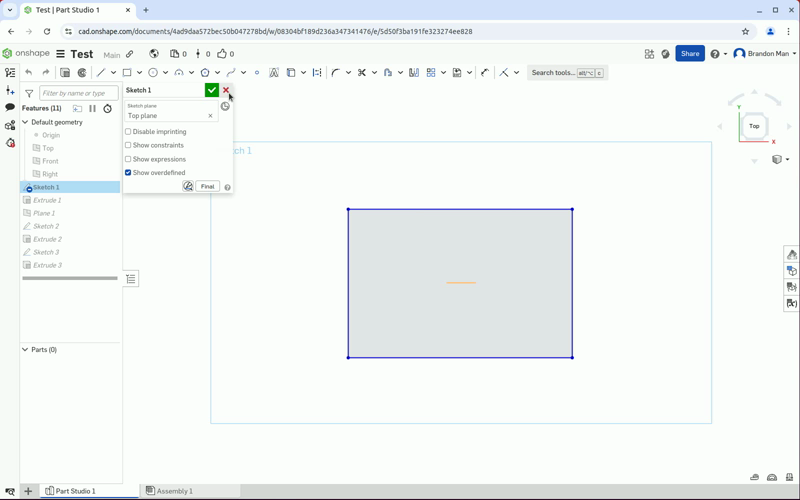
click(229, 92)
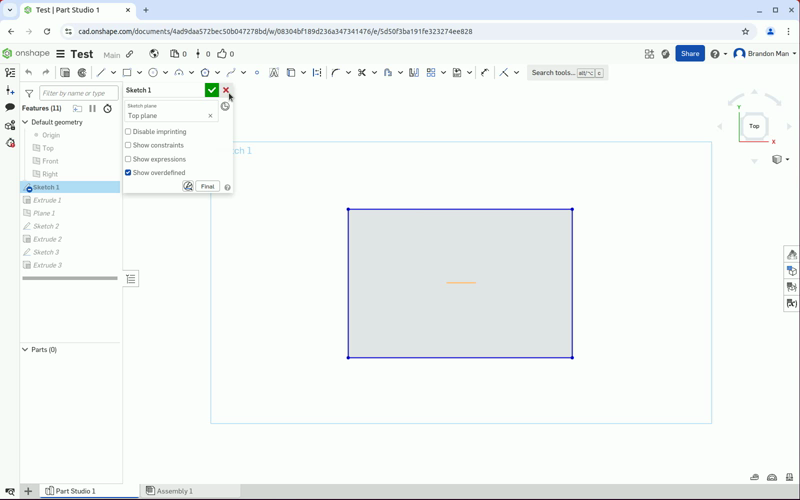
key(shift+s)
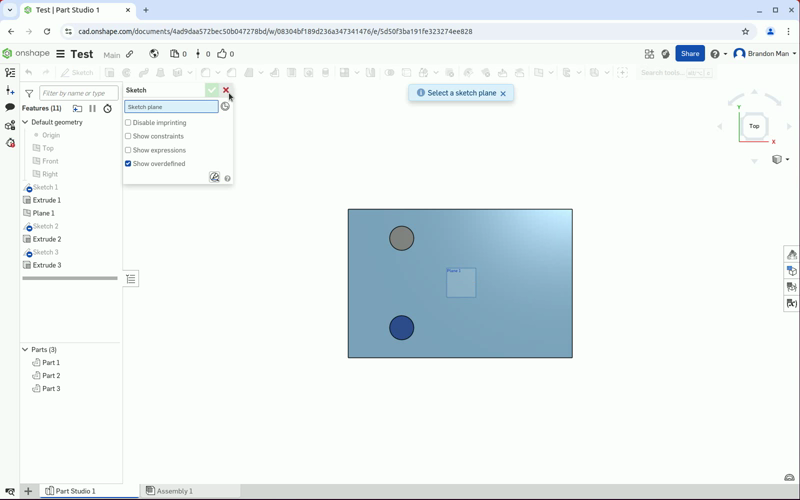
mouse_move(73, 215)
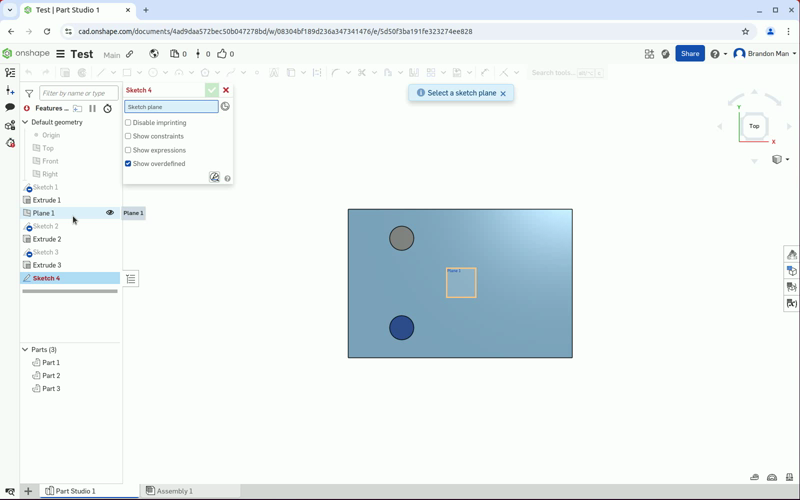
click(73, 215)
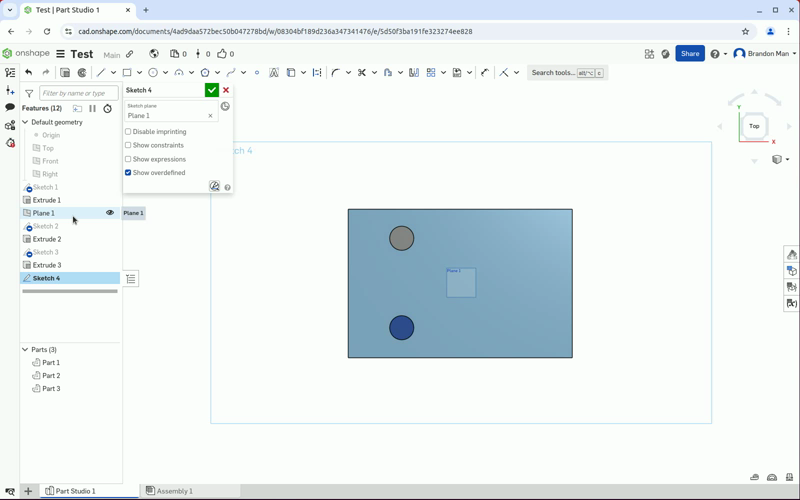
mouse_move(73, 352)
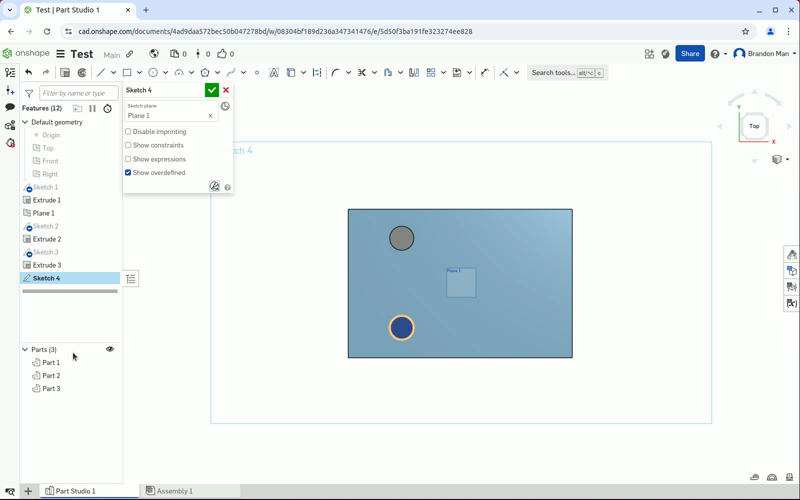
key(y)
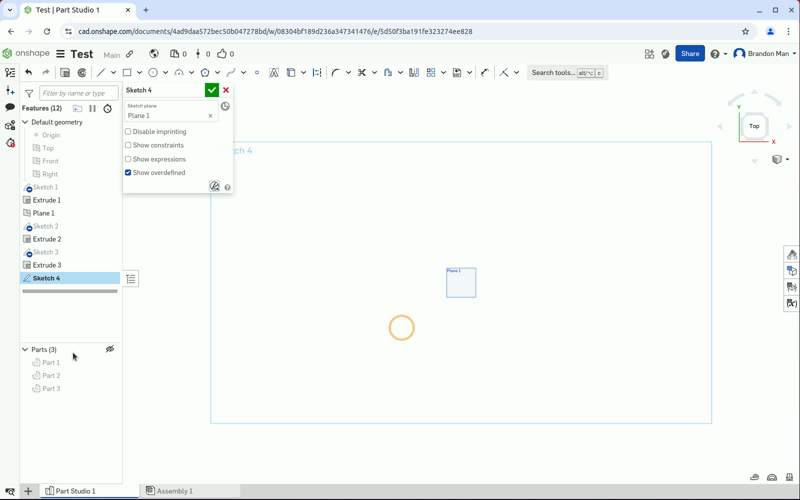
key(l)
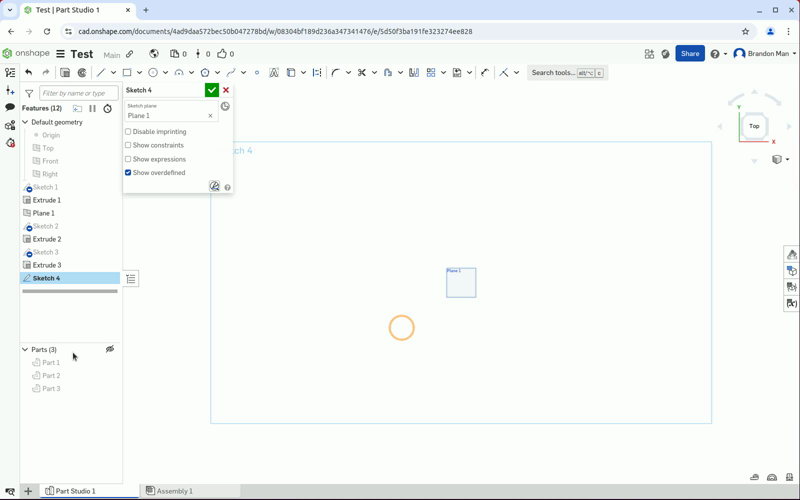
key_down(shift)
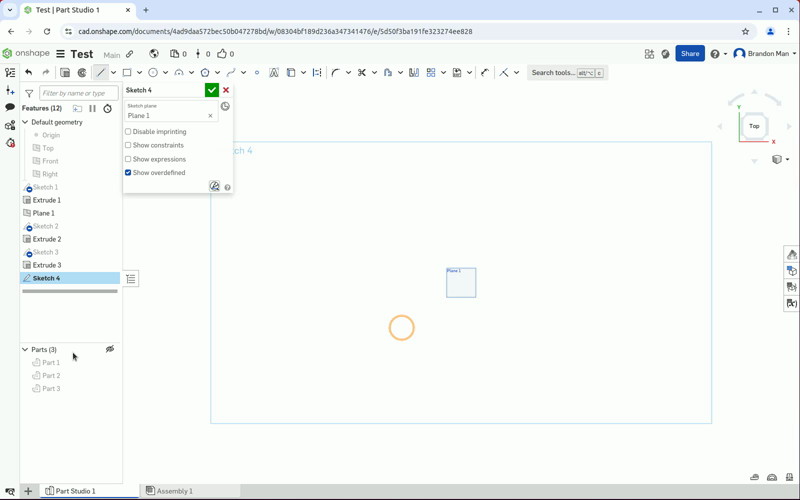
mouse_move(508, 238)
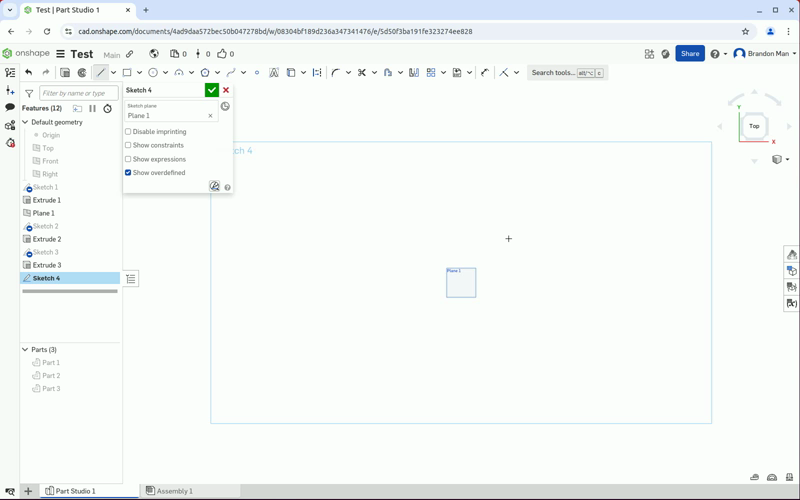
click(508, 238)
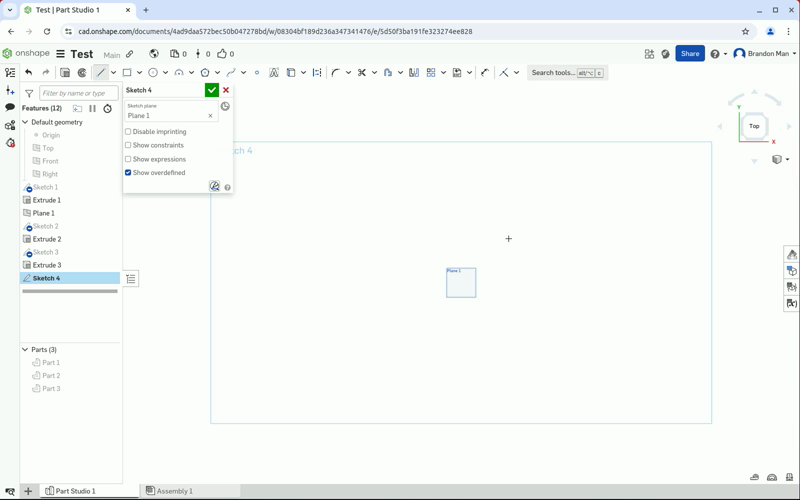
key_up(shift)
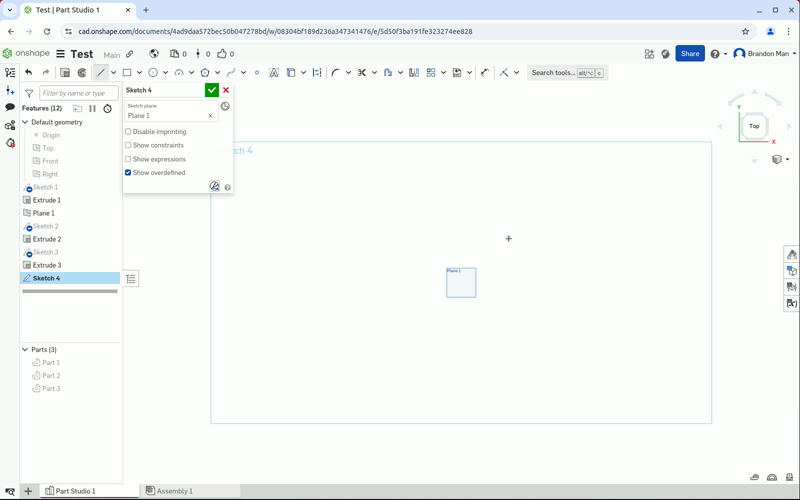
key_down(shift)
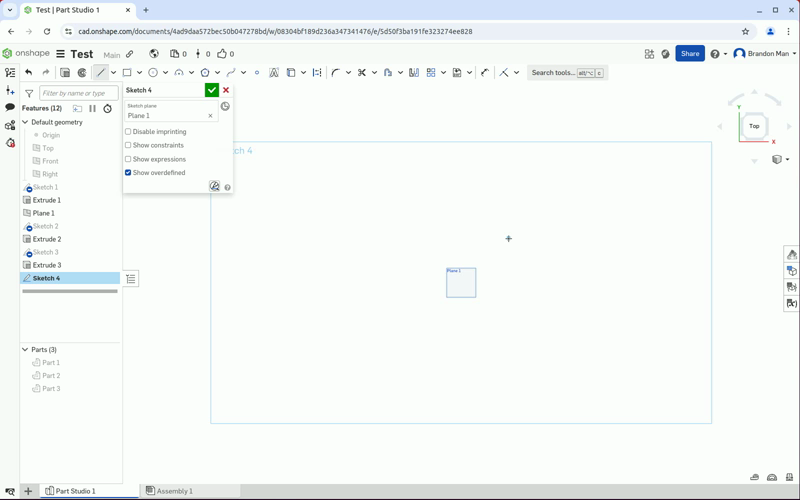
mouse_move(538, 238)
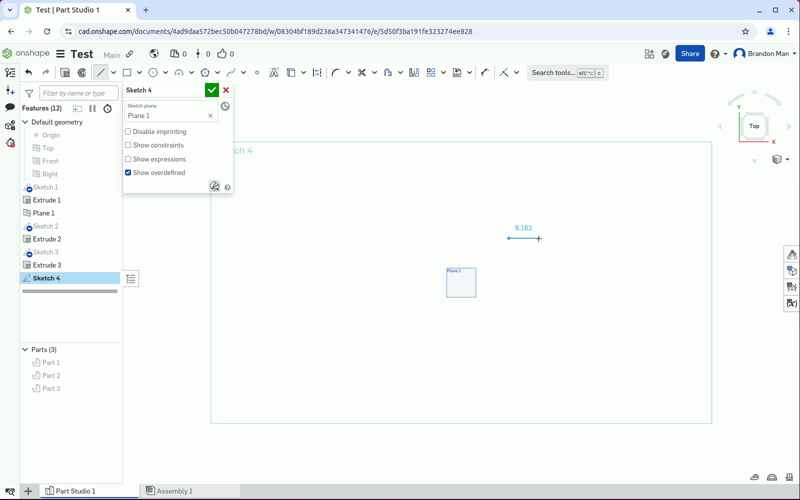
mouse_move(521, 238)
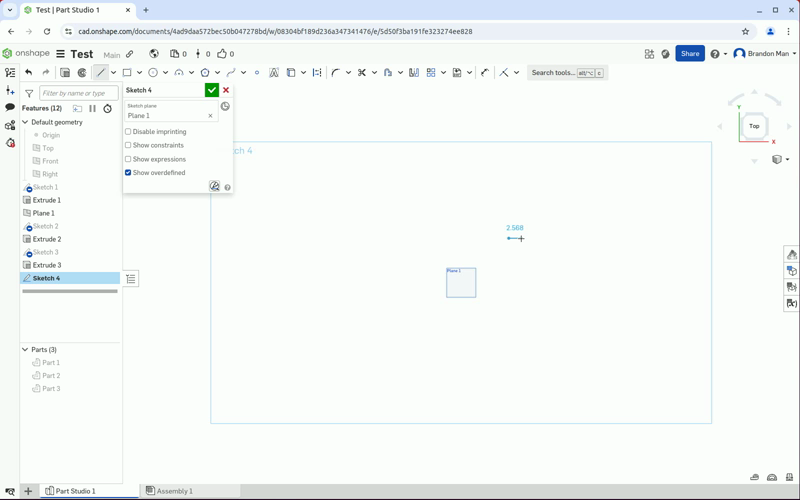
click(521, 238)
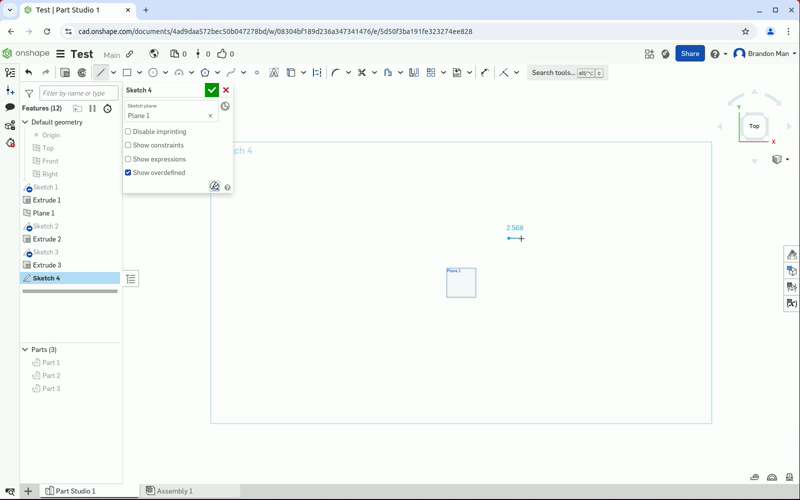
key_up(shift)
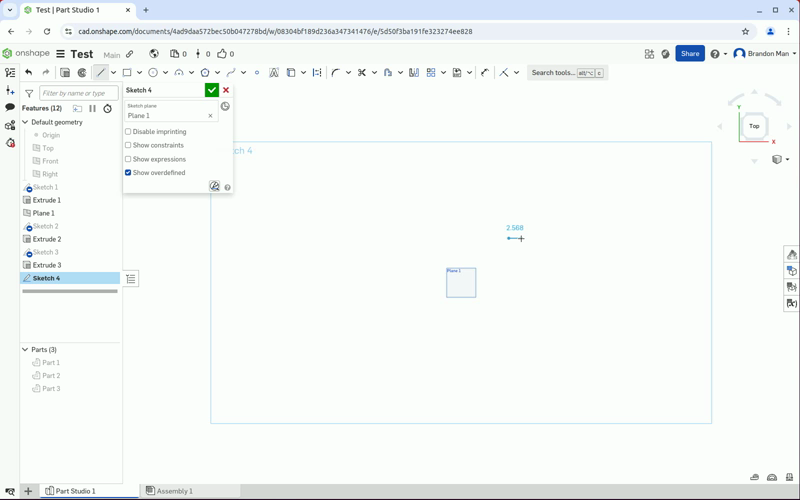
key_down(shift)
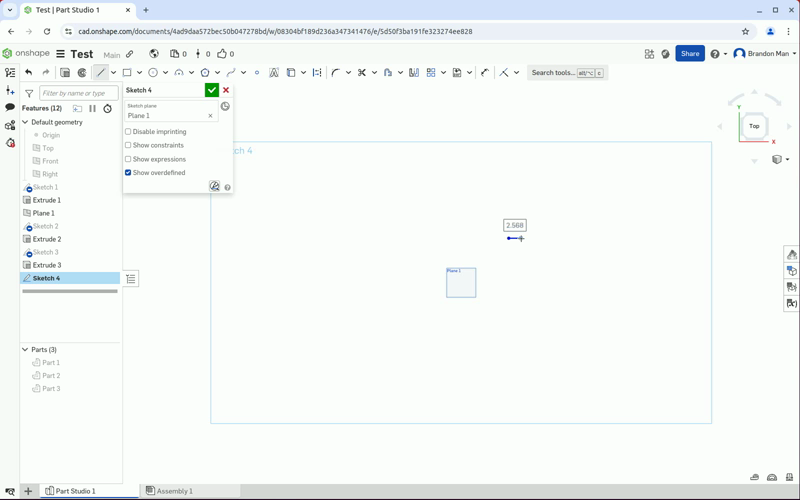
mouse_move(551, 238)
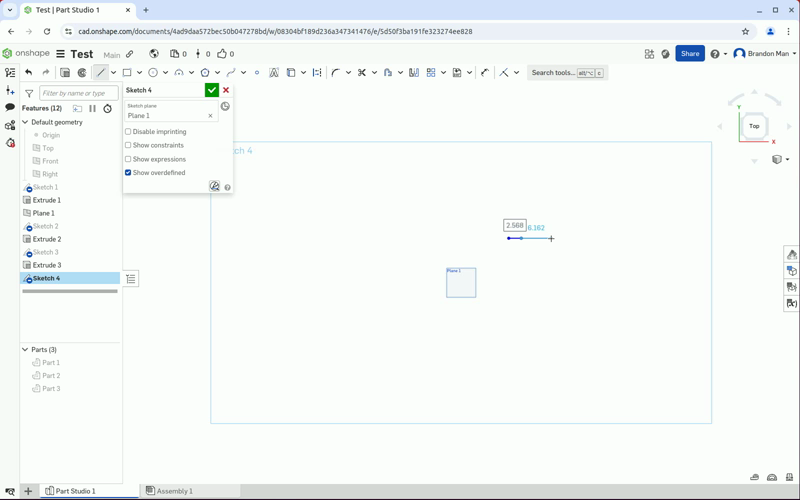
mouse_move(521, 250)
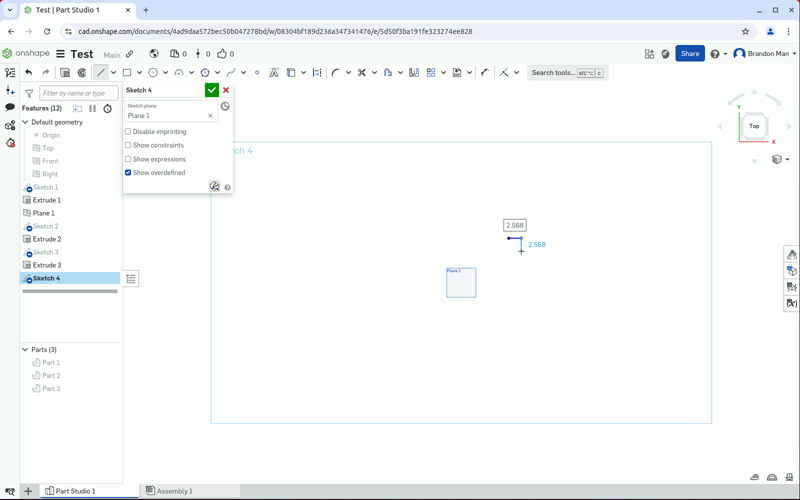
click(521, 250)
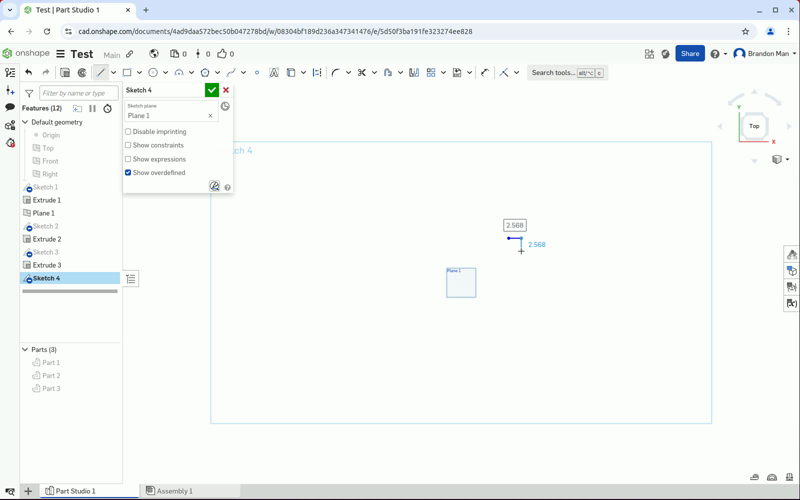
key_up(shift)
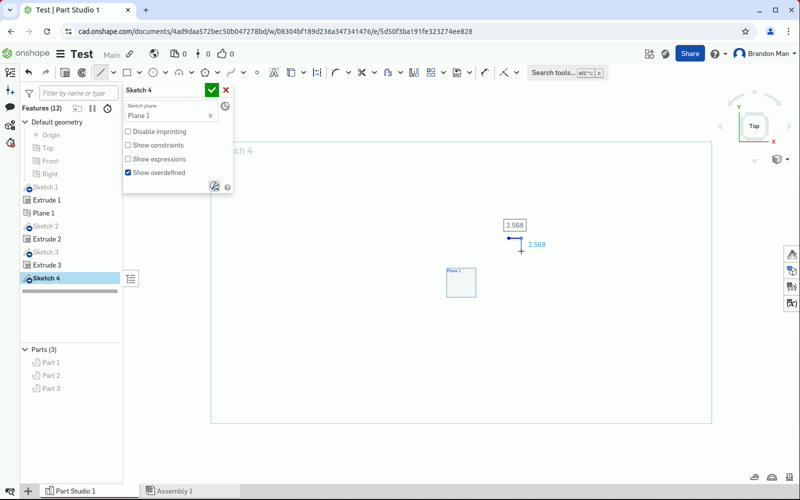
key(esc)
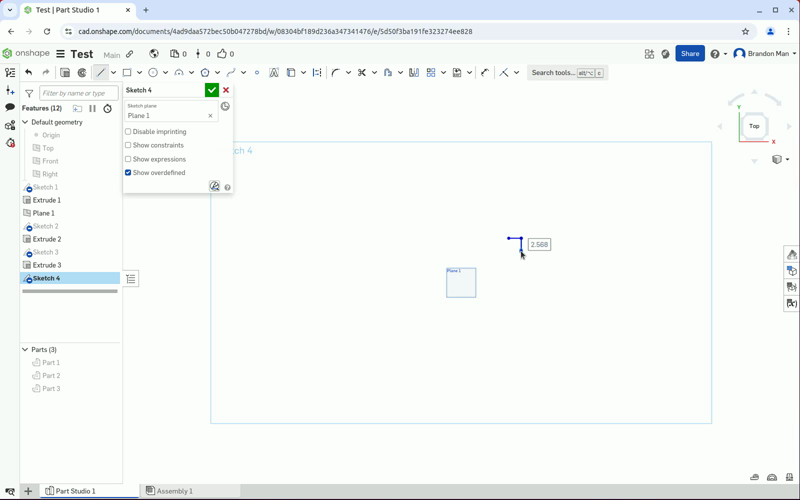
key(a)
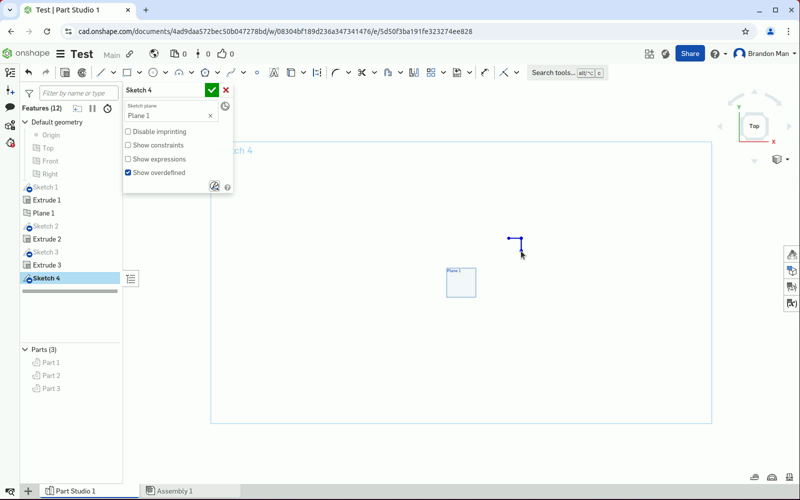
mouse_move(521, 250)
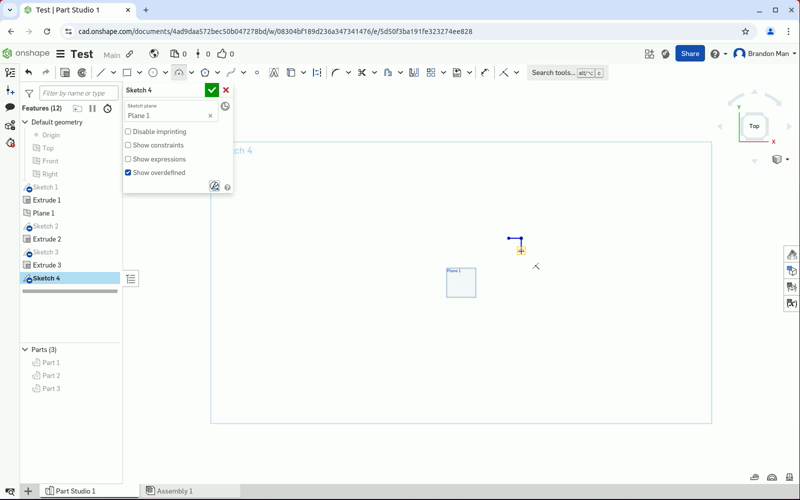
click(521, 250)
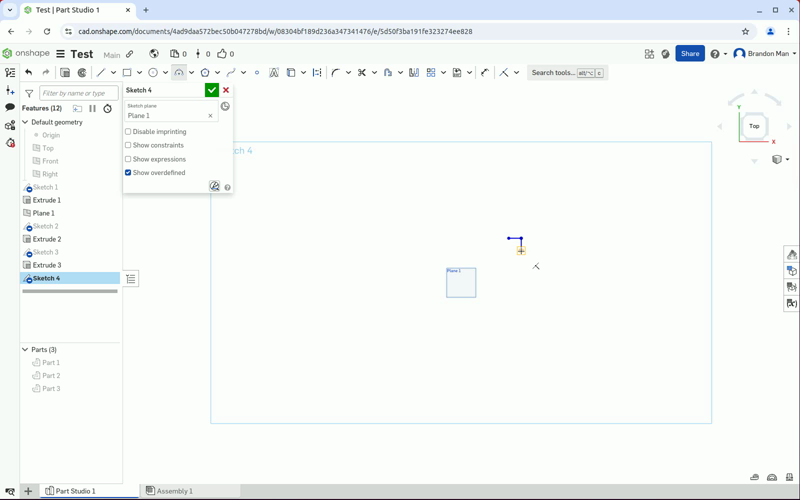
mouse_move(508, 238)
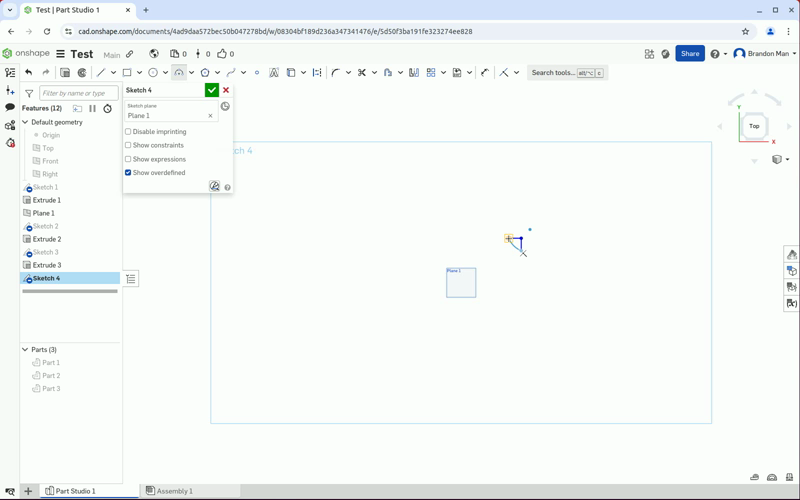
click(508, 238)
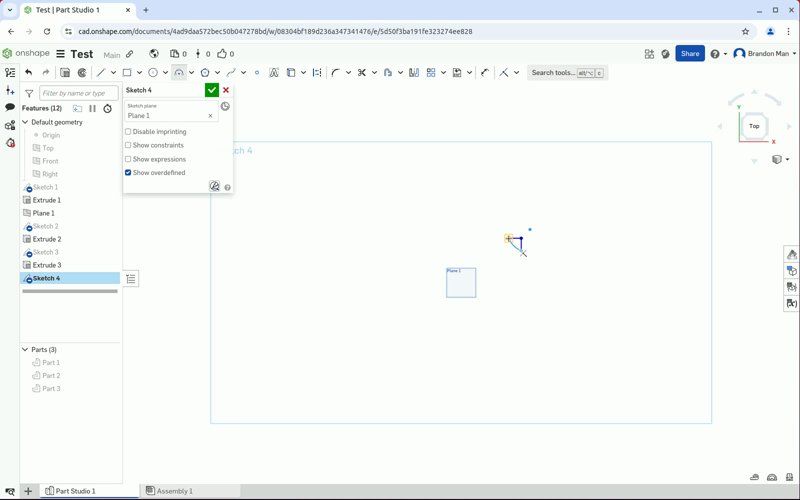
key_down(shift)
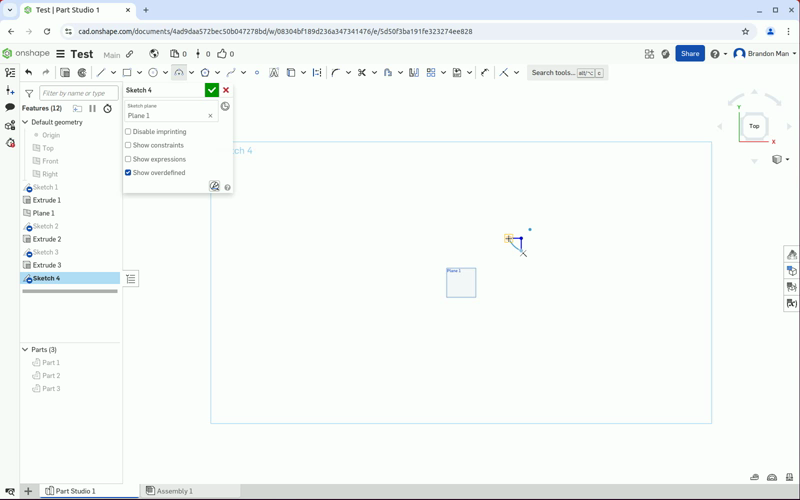
mouse_move(529, 229)
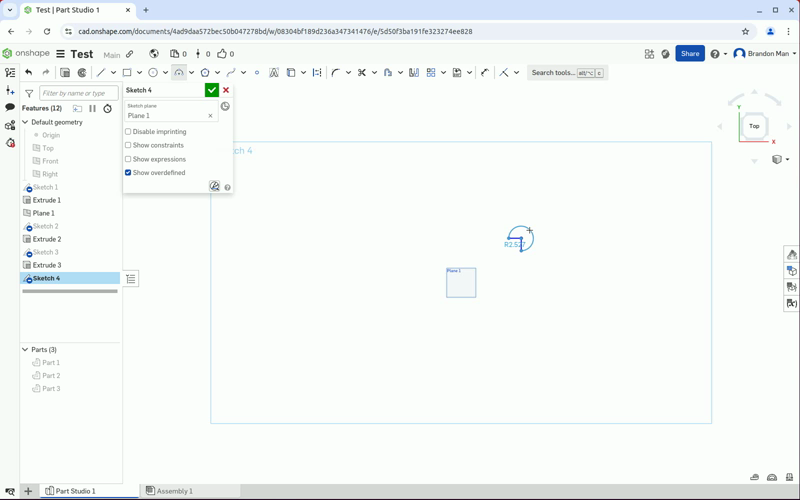
click(529, 229)
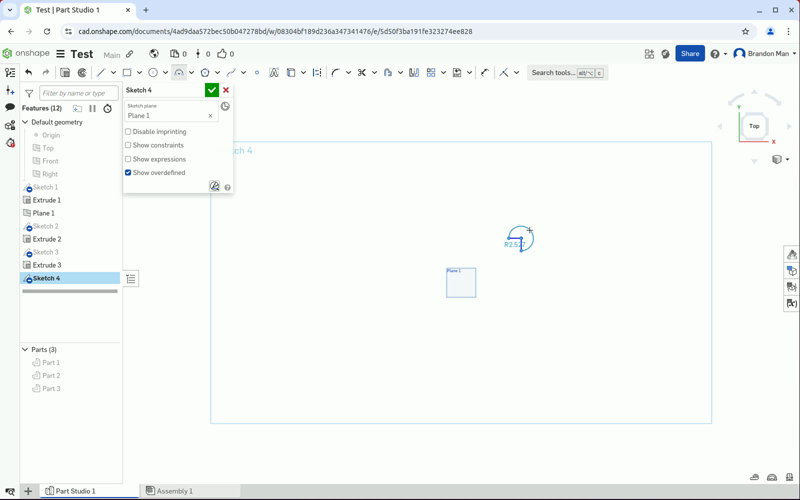
key_up(shift)
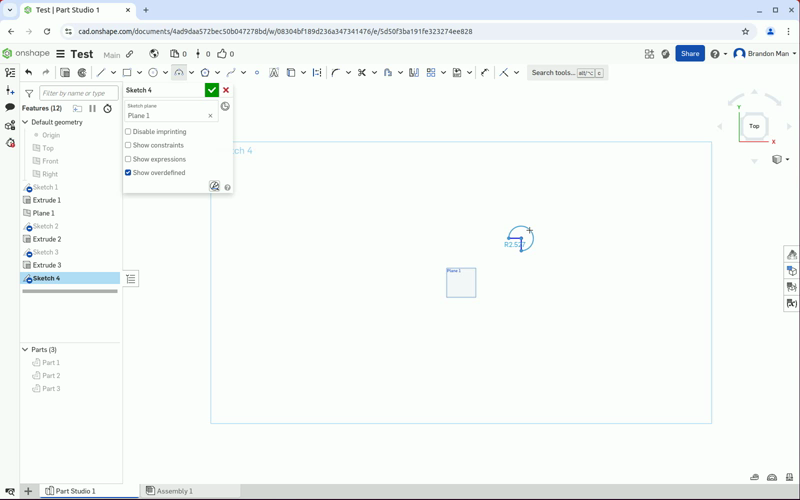
key(esc)
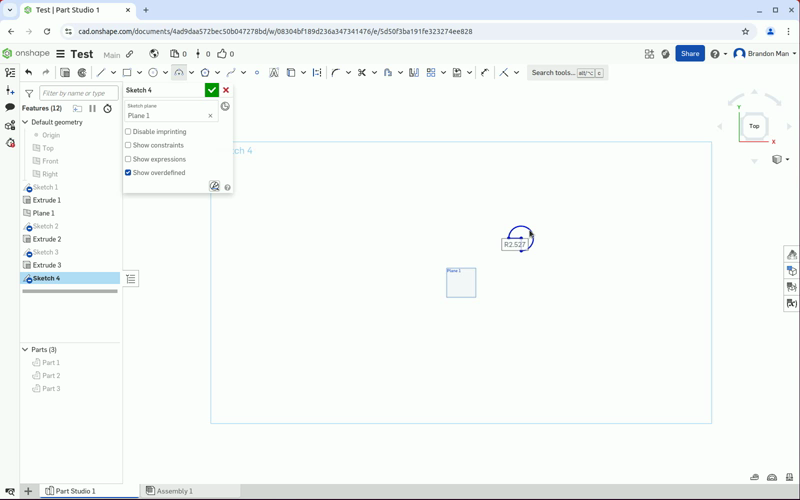
mouse_move(524, 243)
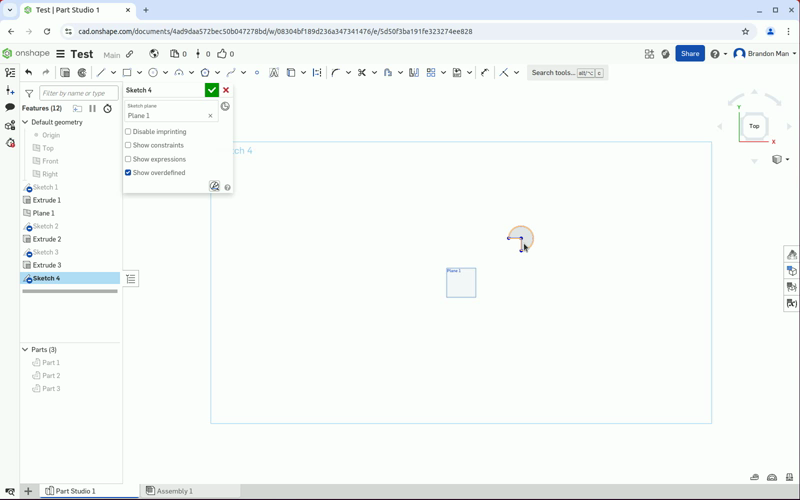
scroll(6)
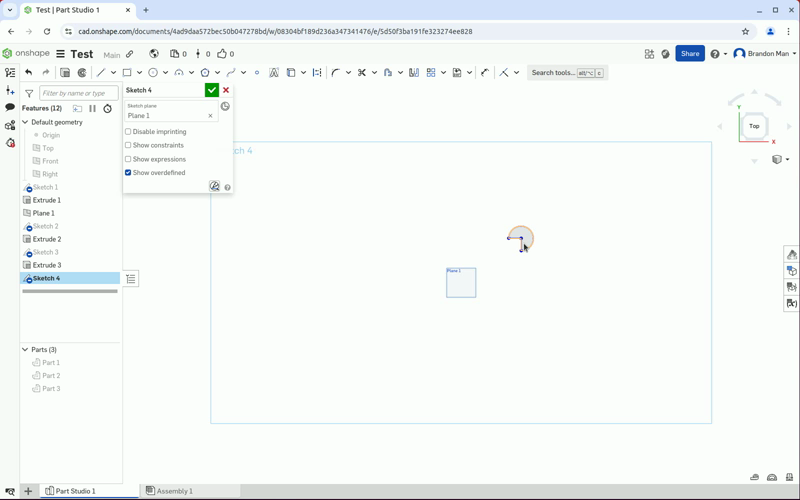
scroll(6)
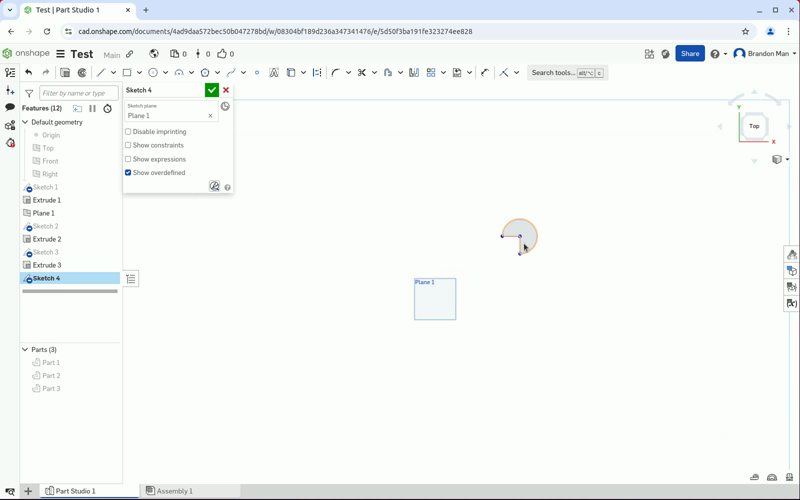
scroll(6)
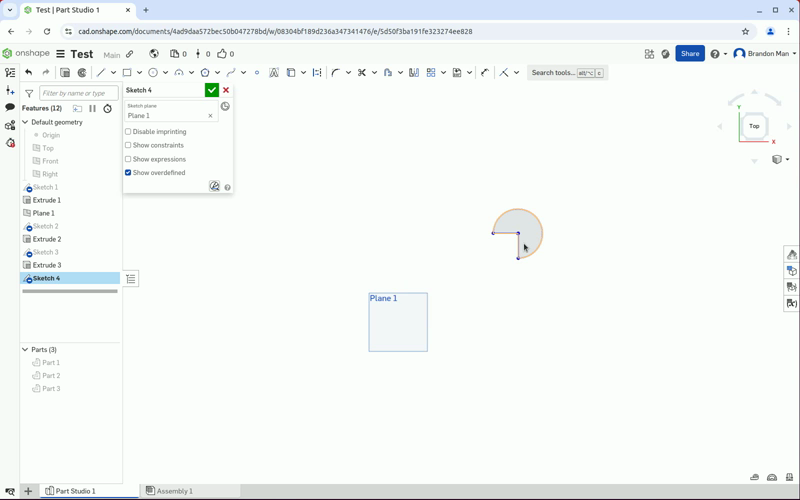
scroll(6)
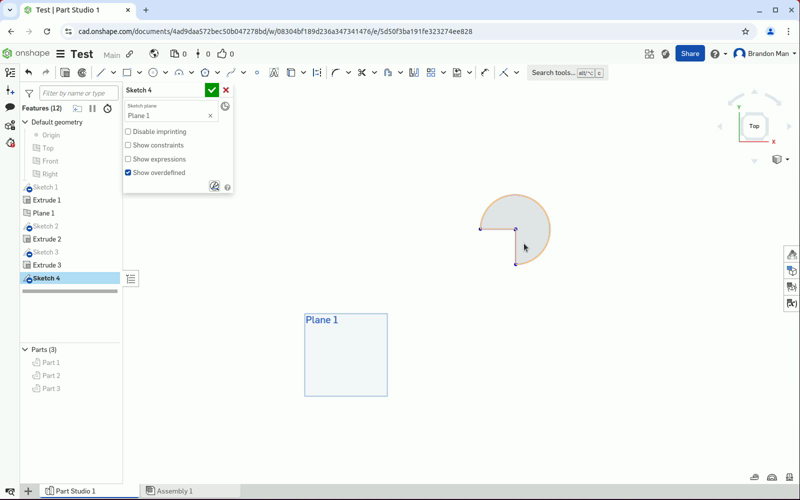
scroll(6)
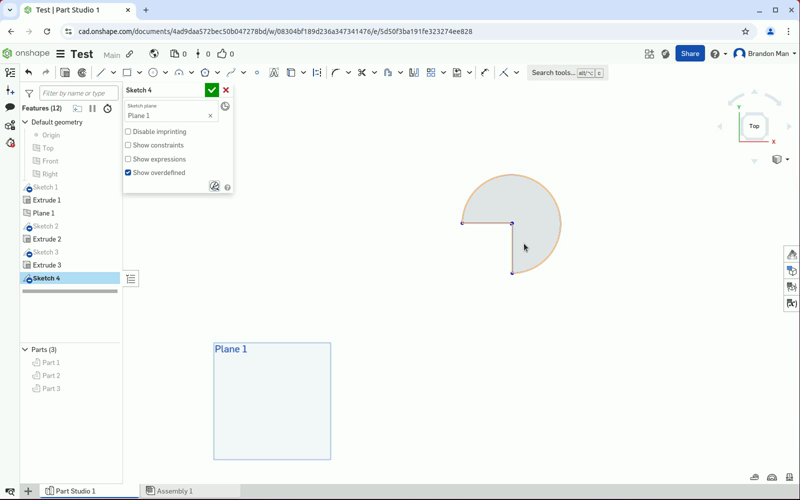
scroll(6)
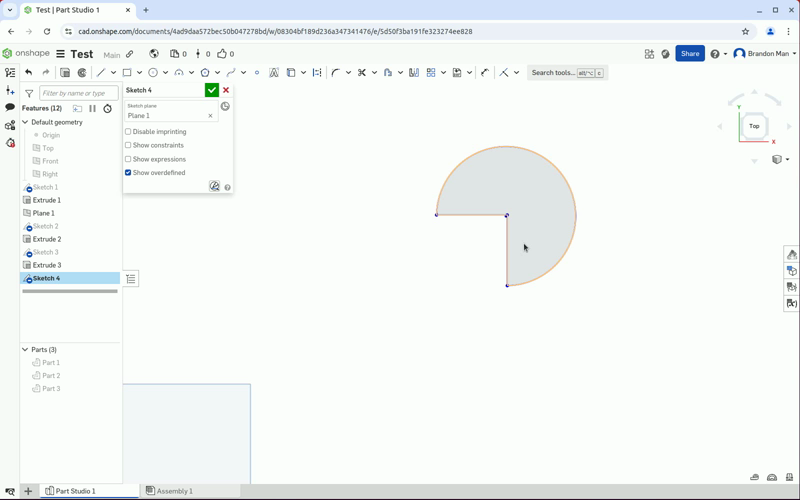
scroll(6)
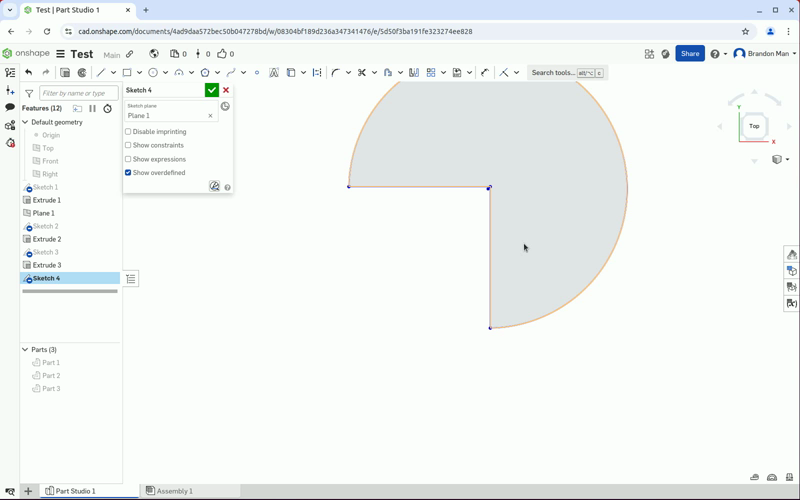
click(524, 243)
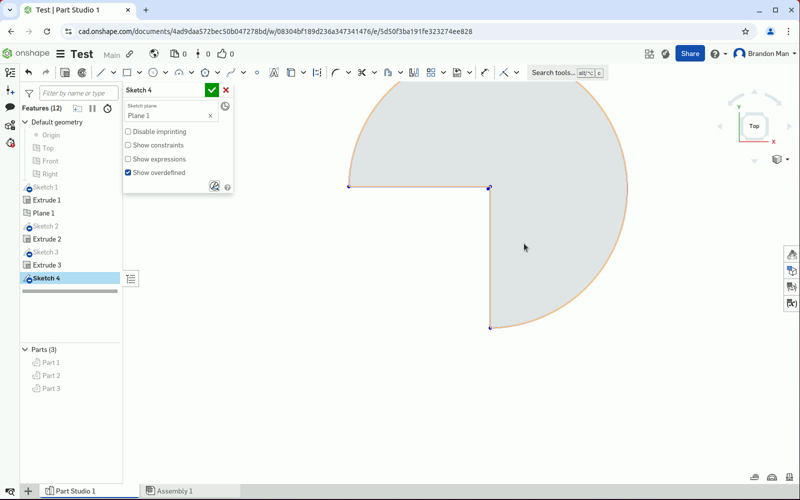
scroll(-6)
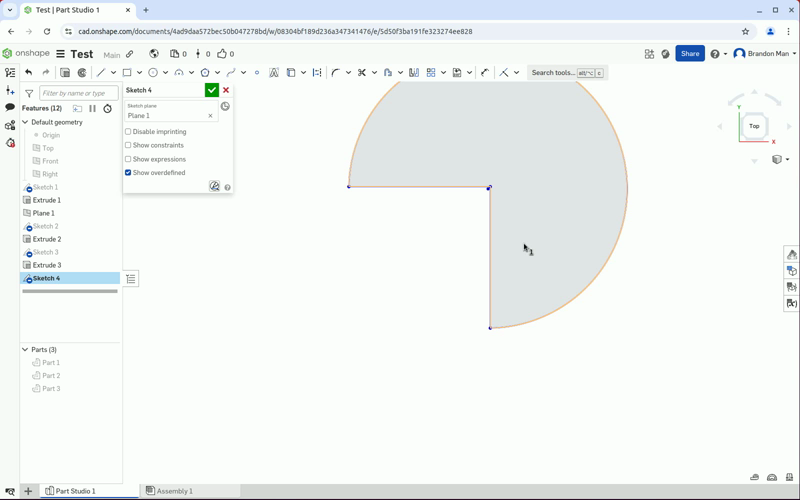
scroll(-6)
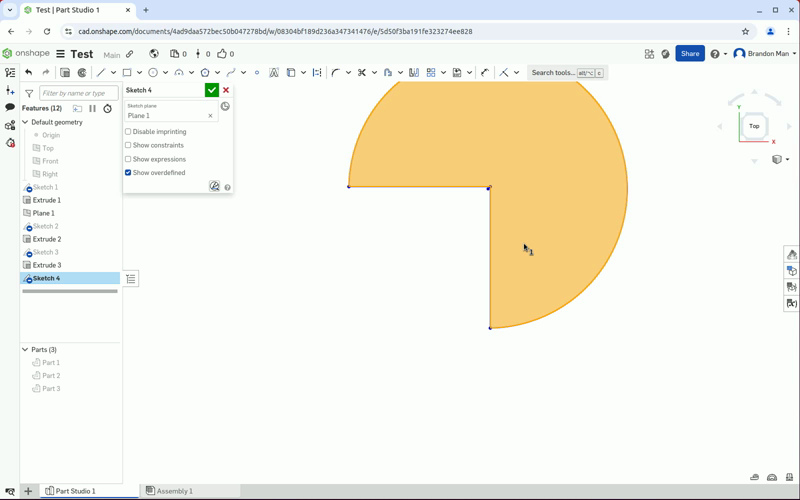
scroll(-6)
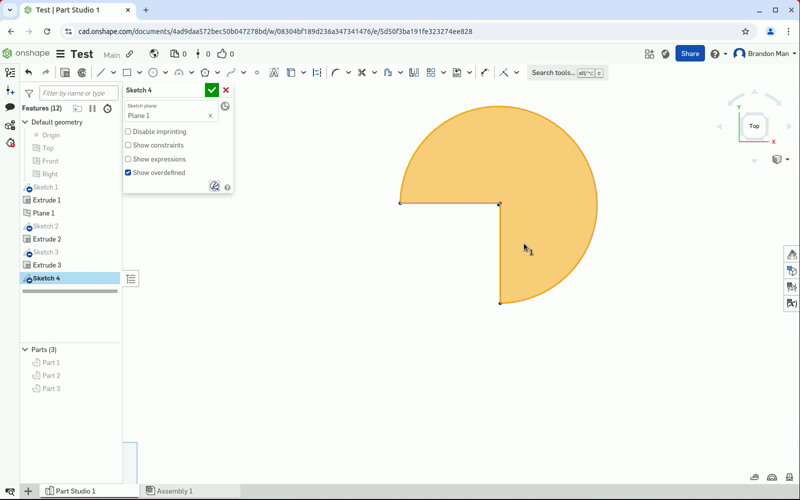
scroll(-6)
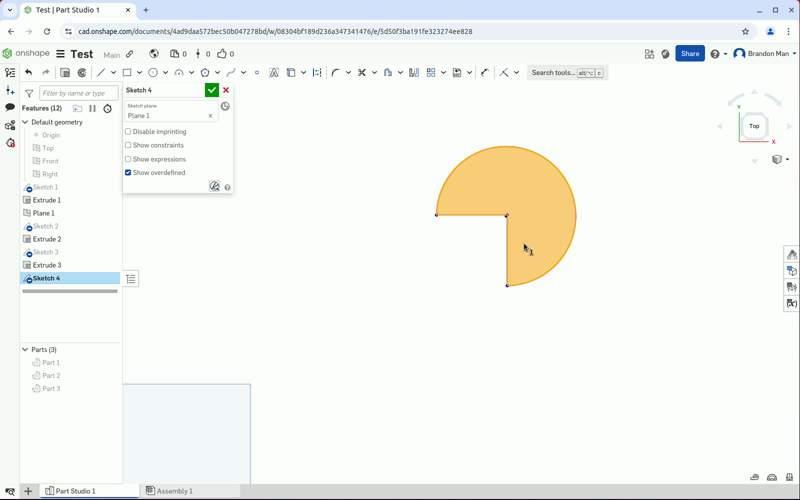
scroll(-6)
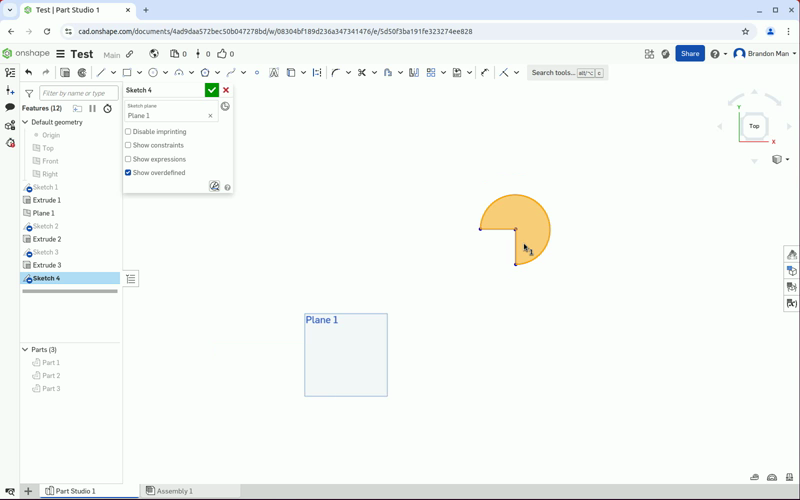
scroll(-6)
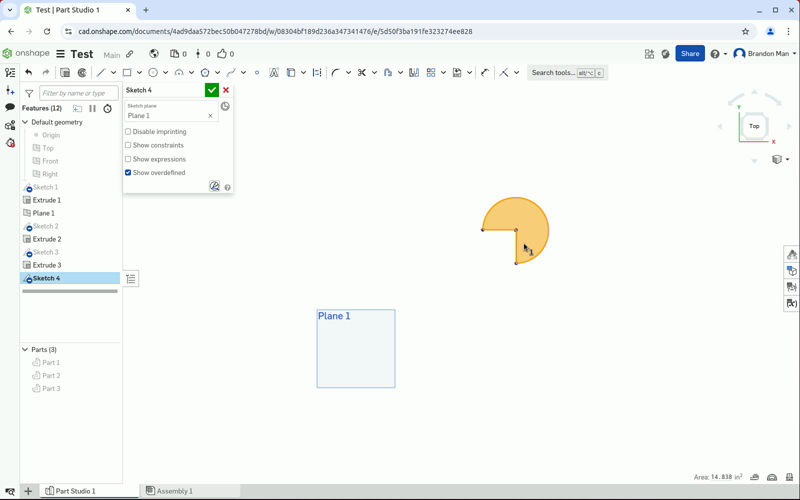
scroll(-6)
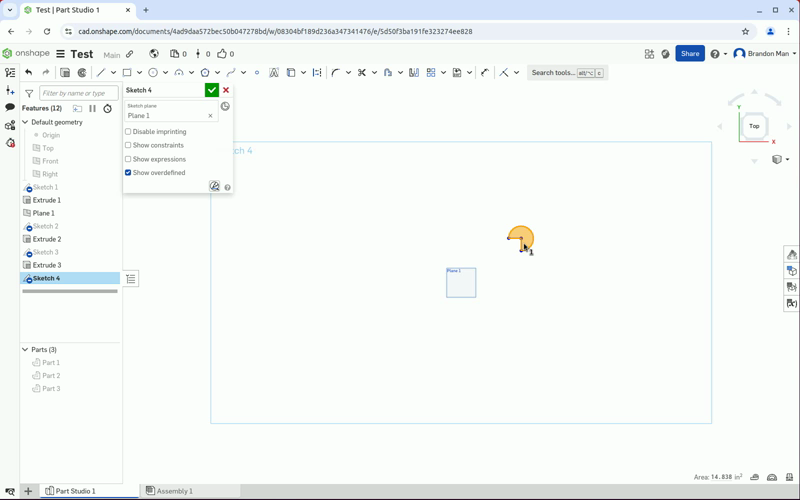
mouse_move(73, 352)
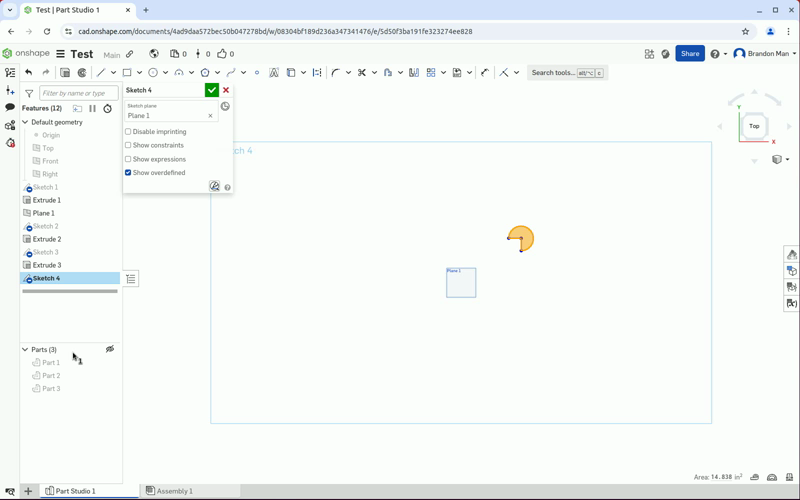
key(shift+y)
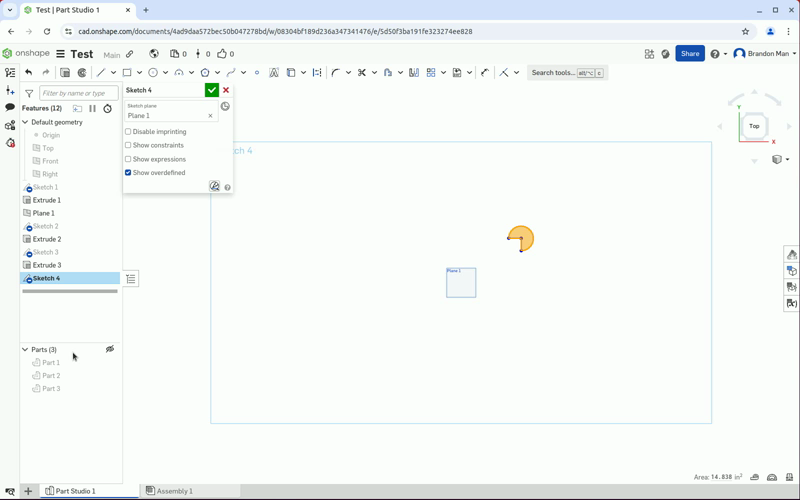
key(shift+e)
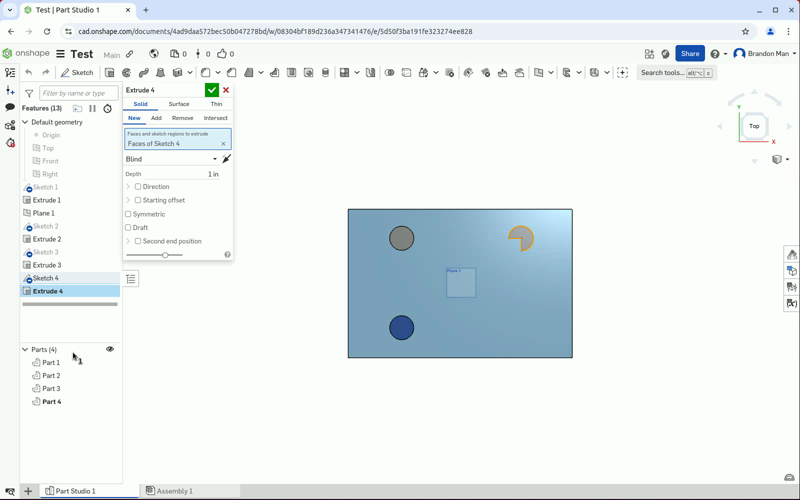
mouse_move(143, 106)
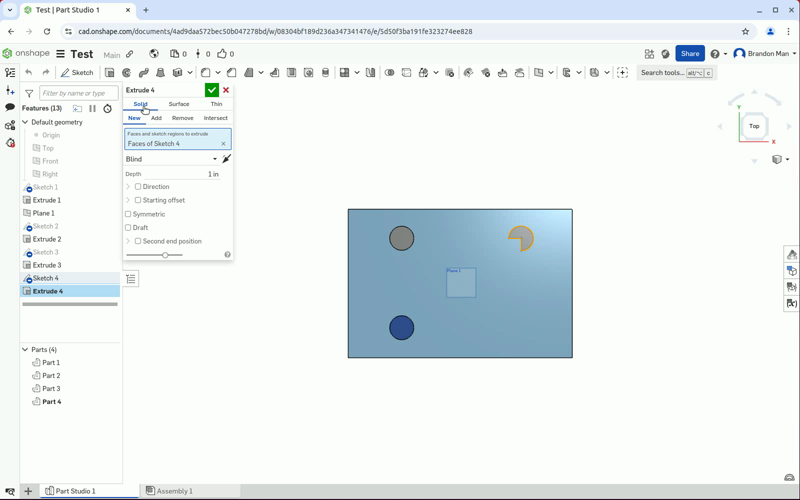
click(143, 106)
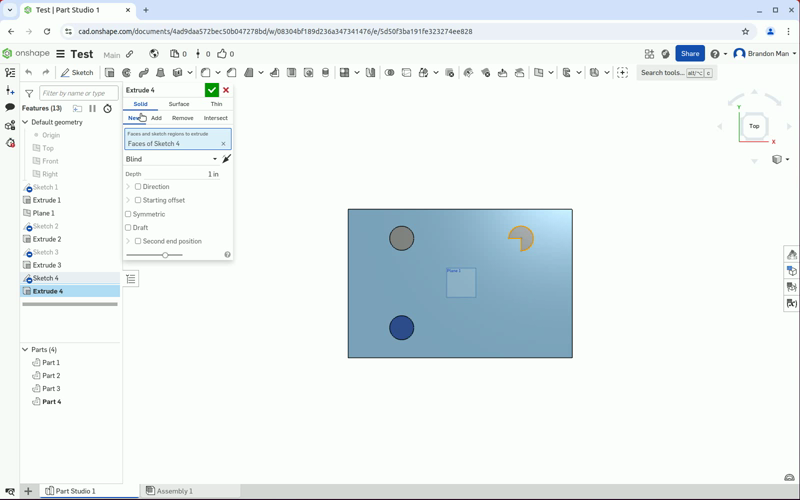
mouse_move(137, 120)
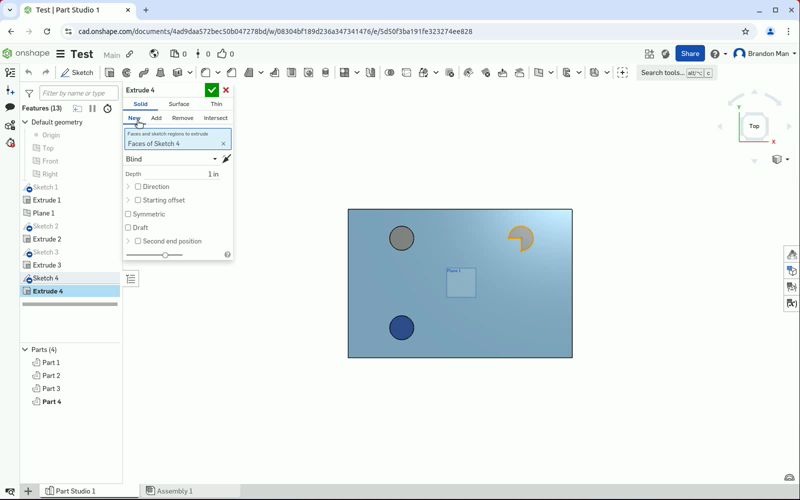
click(137, 120)
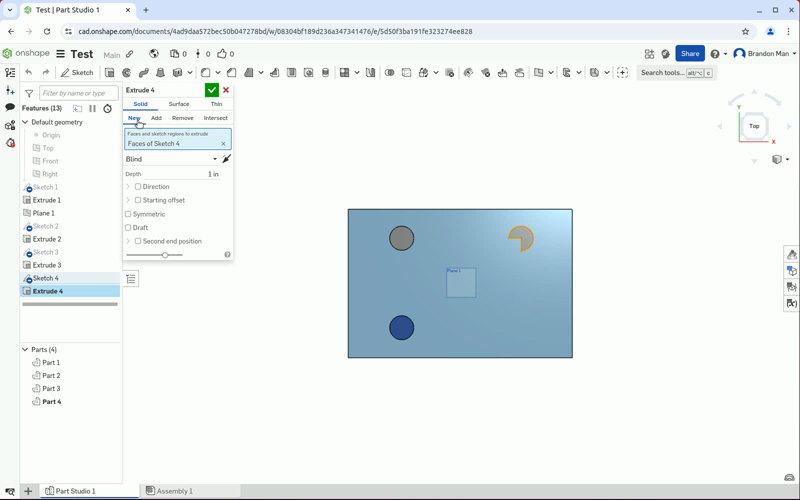
key(tab, 4)
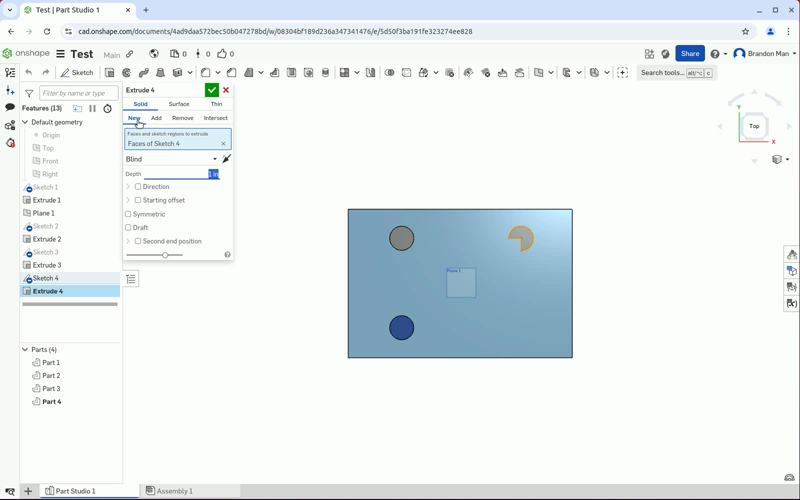
text(15.405)
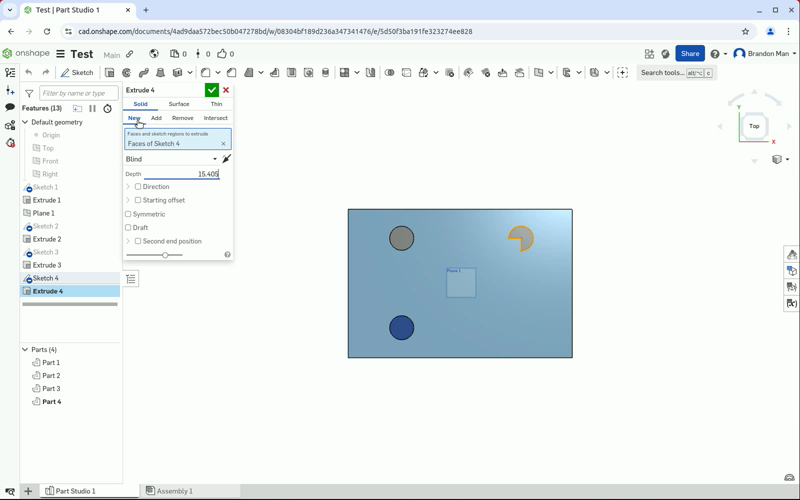
key(enter)
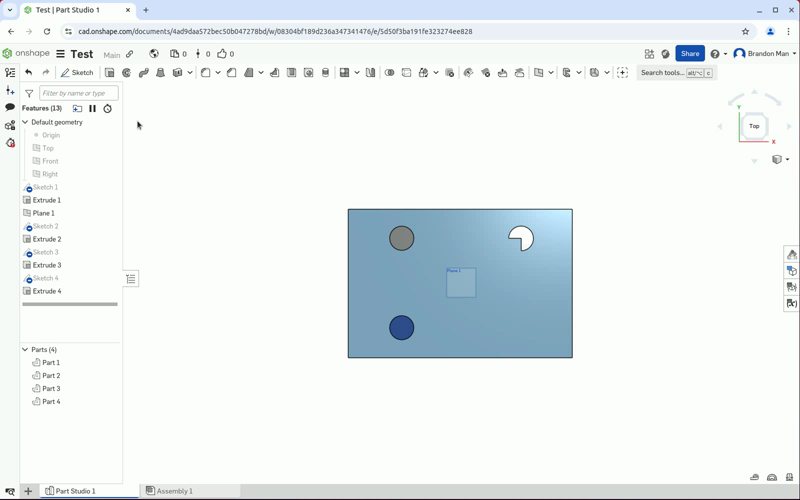
key(shift+h)
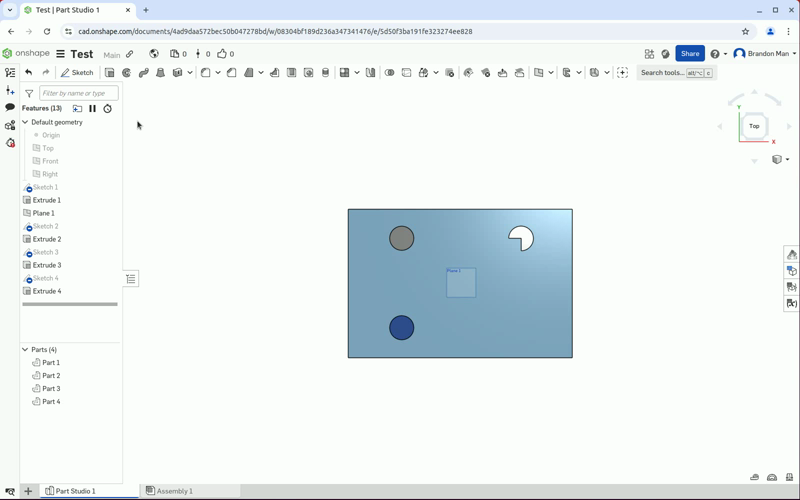
key(shift+h)
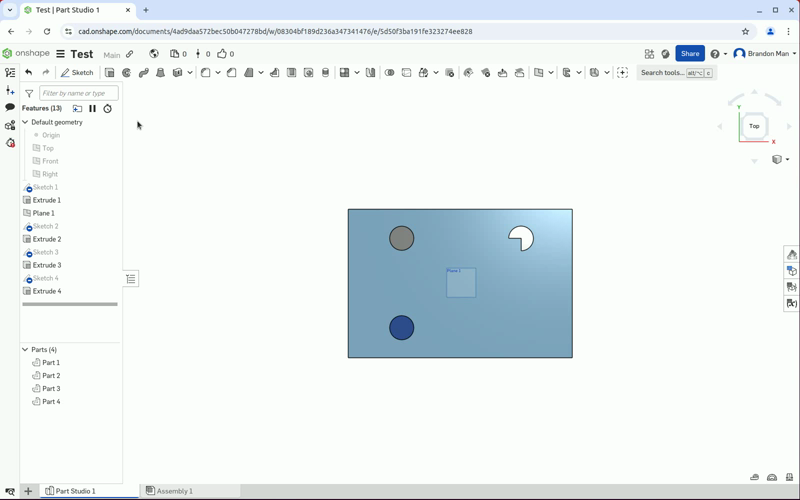
mouse_move(73, 189)
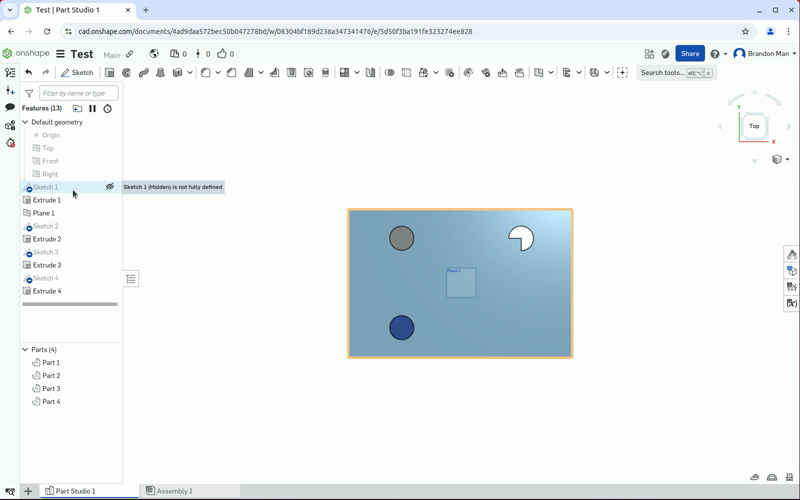
click(73, 189)
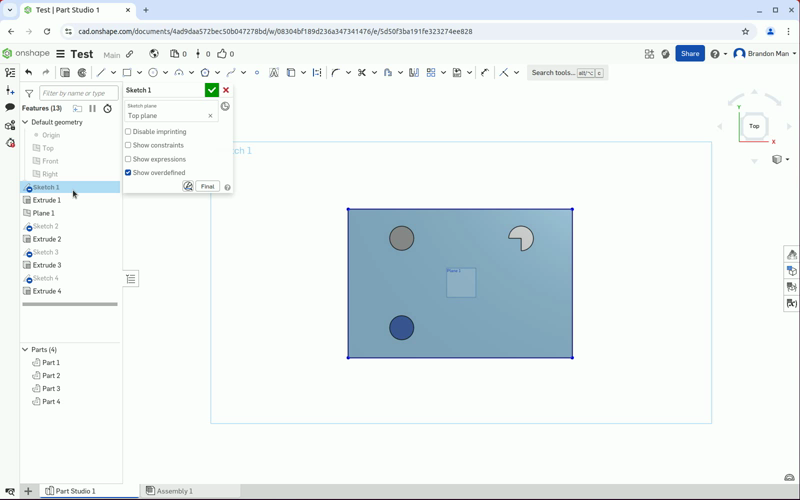
mouse_move(229, 92)
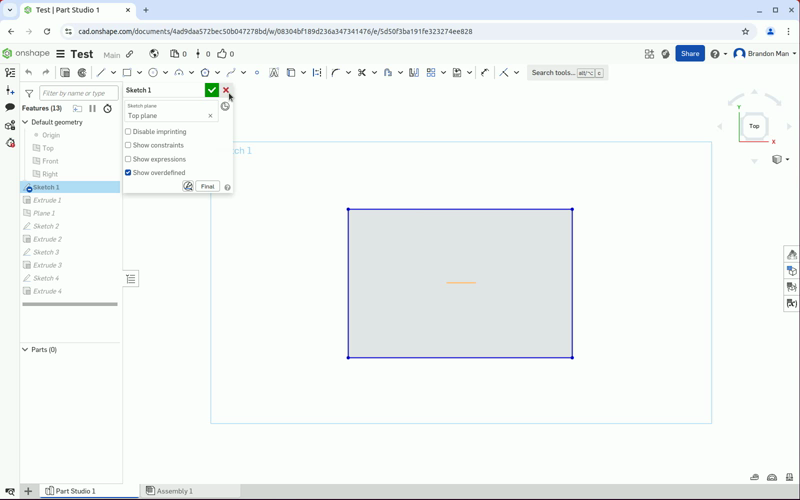
click(229, 92)
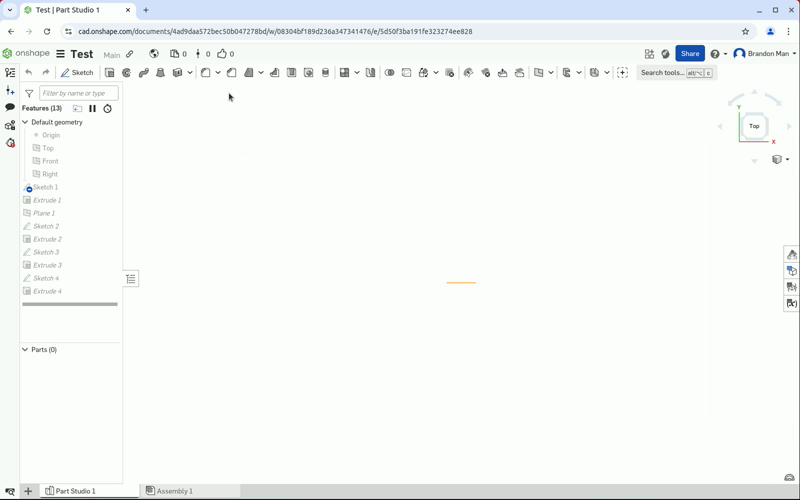
key(shift+s)
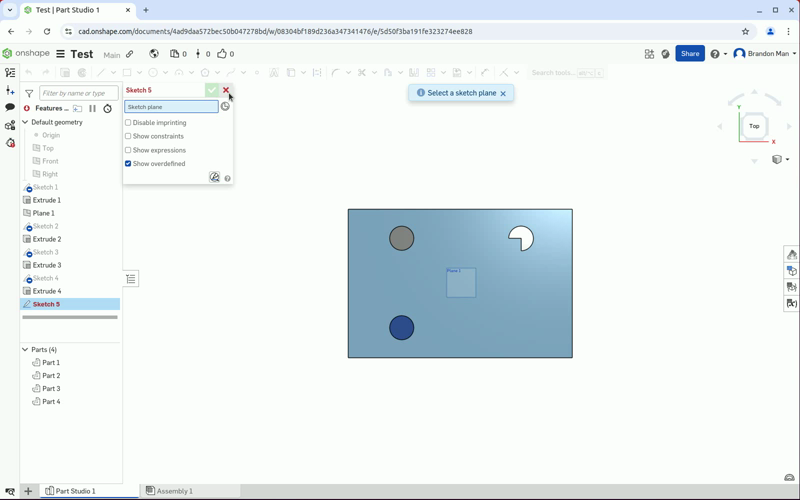
mouse_move(73, 215)
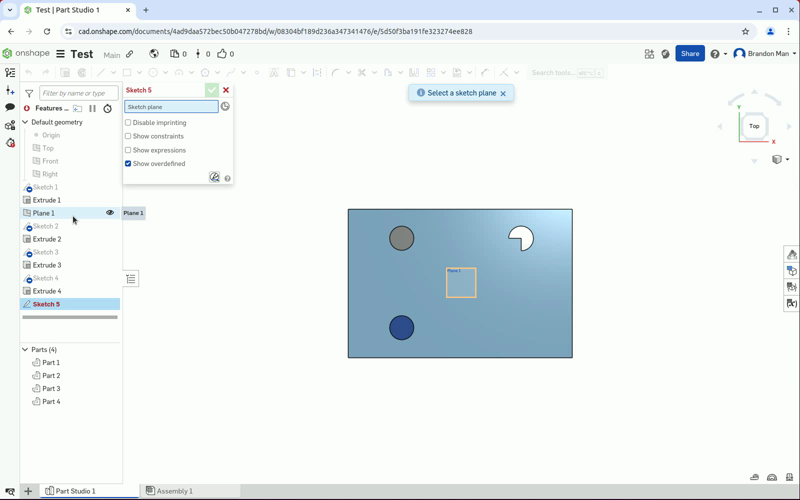
click(73, 215)
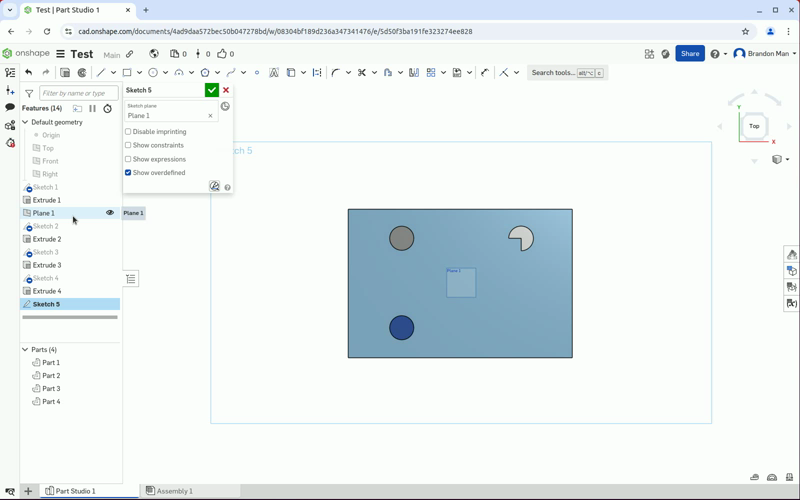
mouse_move(73, 352)
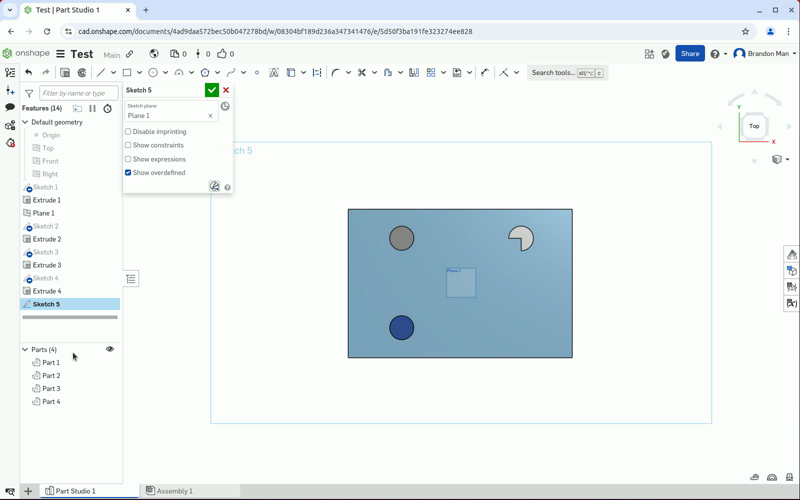
key(y)
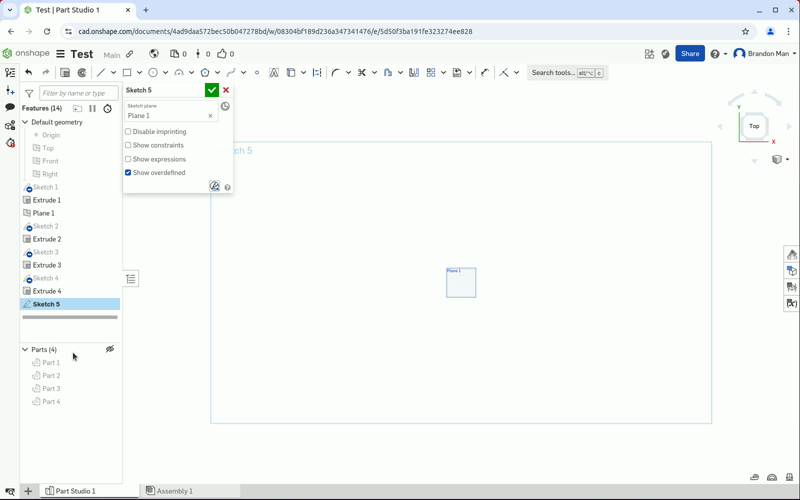
key(a)
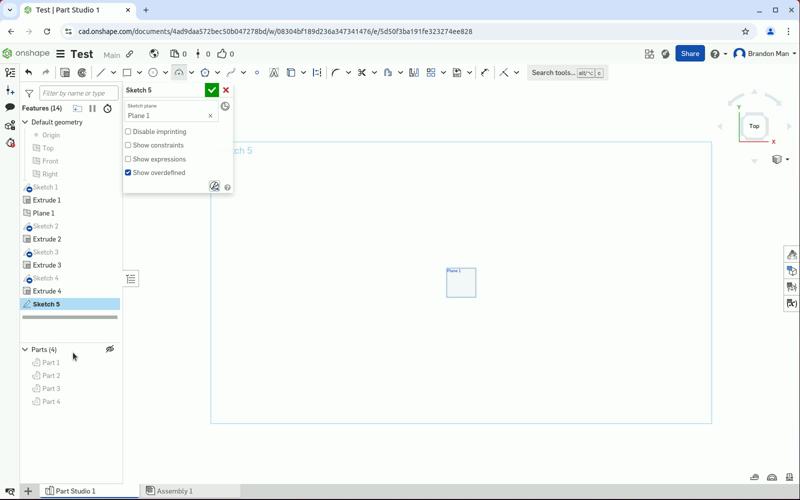
key_down(shift)
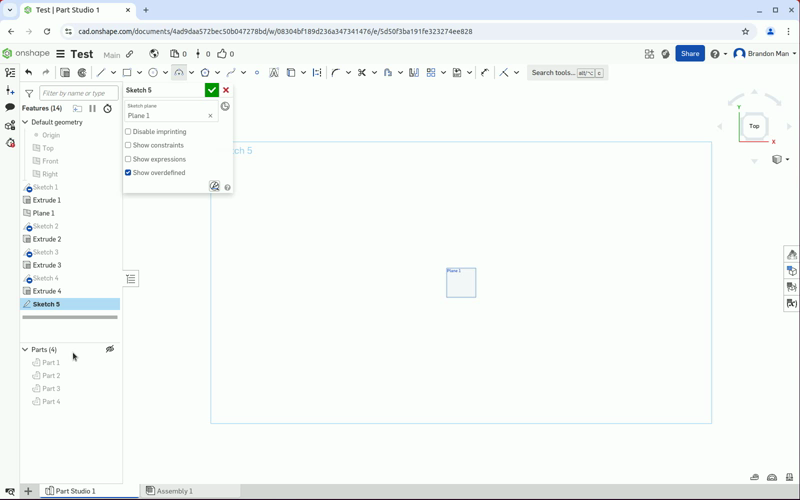
mouse_move(508, 238)
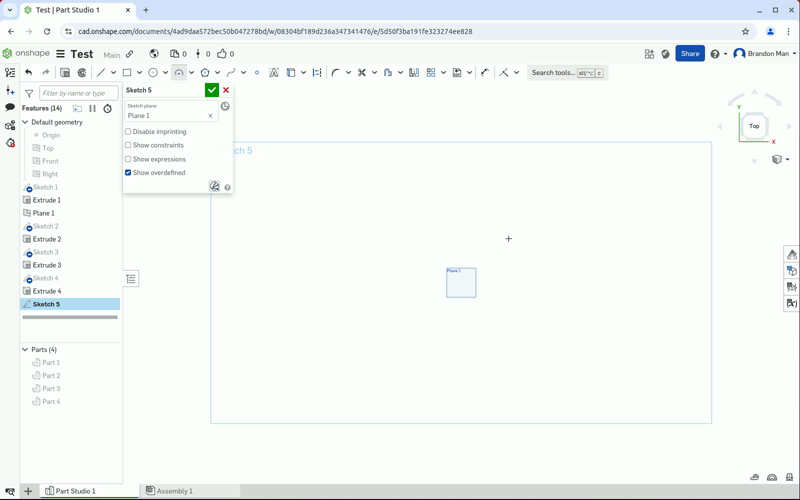
click(508, 238)
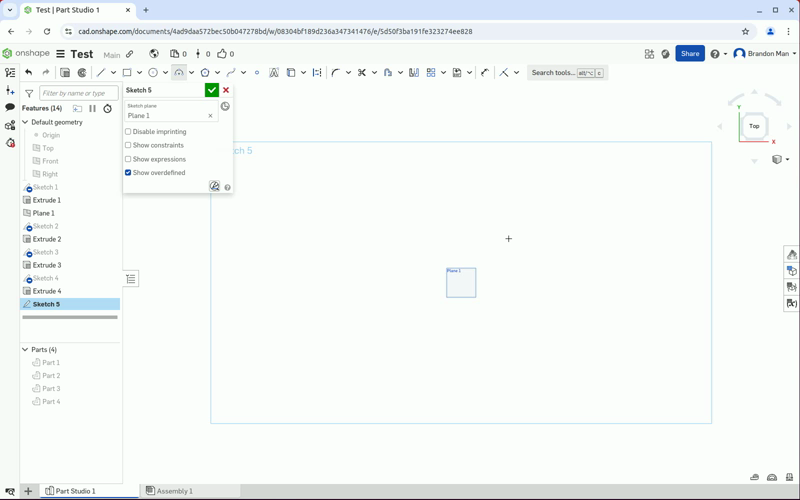
key_up(shift)
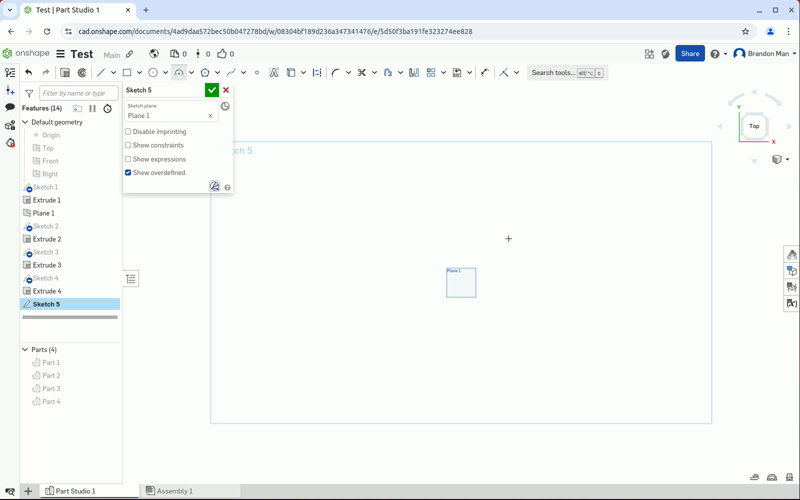
key_down(shift)
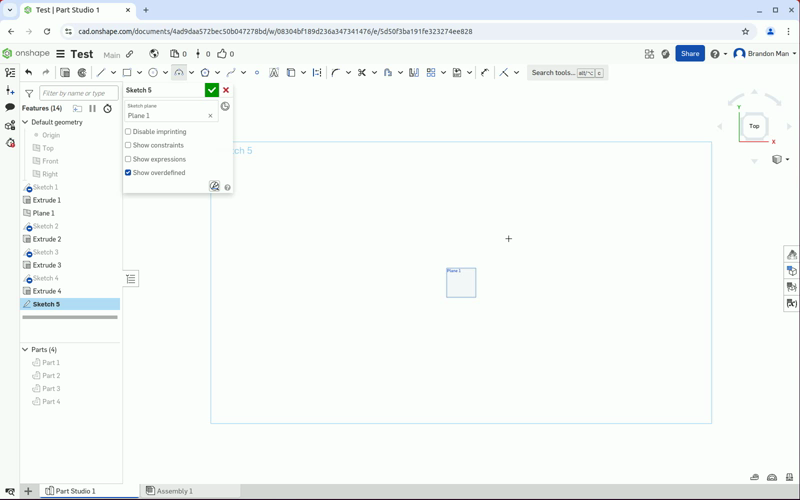
mouse_move(521, 251)
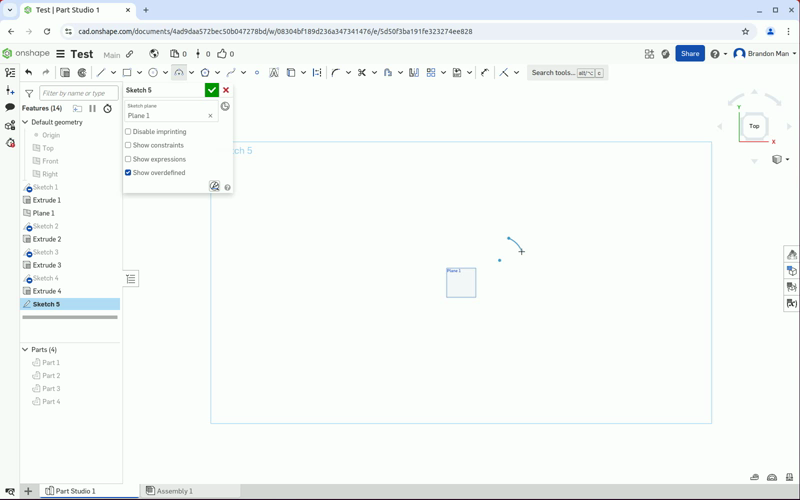
click(521, 251)
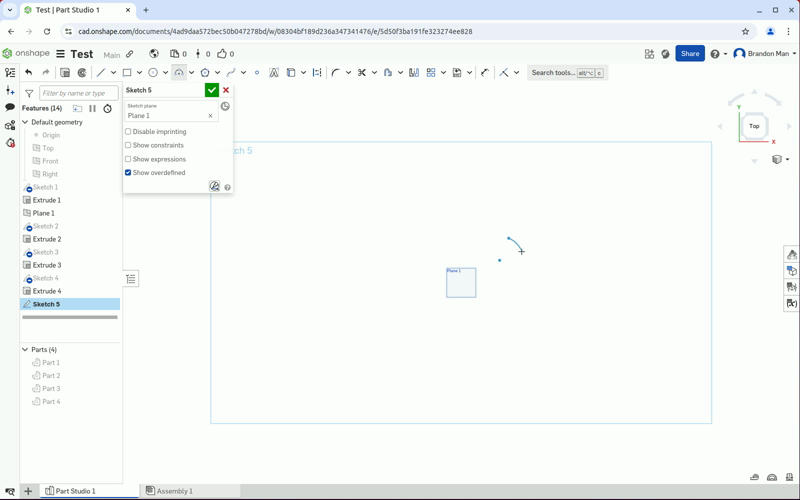
mouse_move(512, 247)
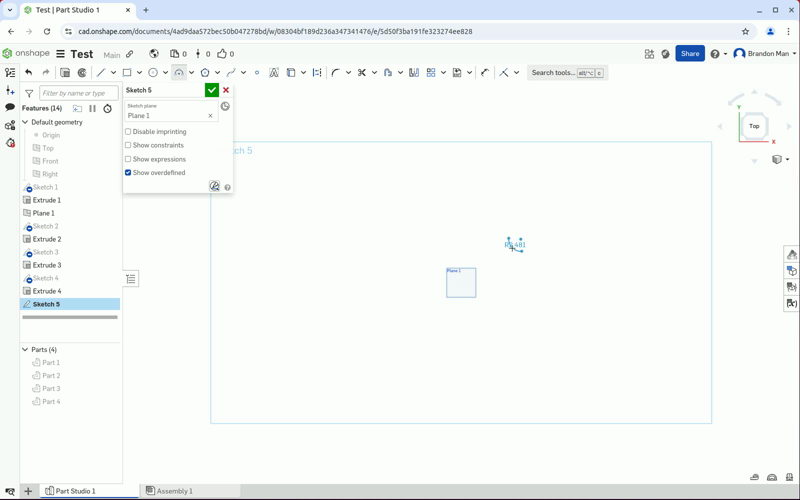
click(512, 247)
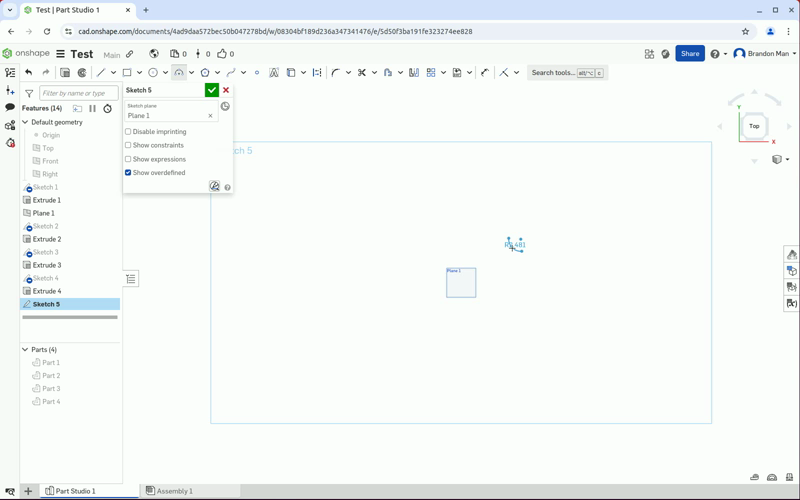
key_up(shift)
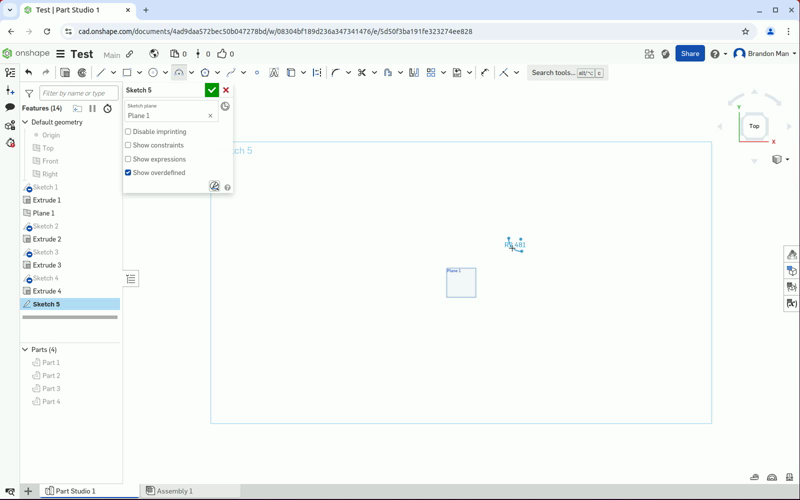
key(esc)
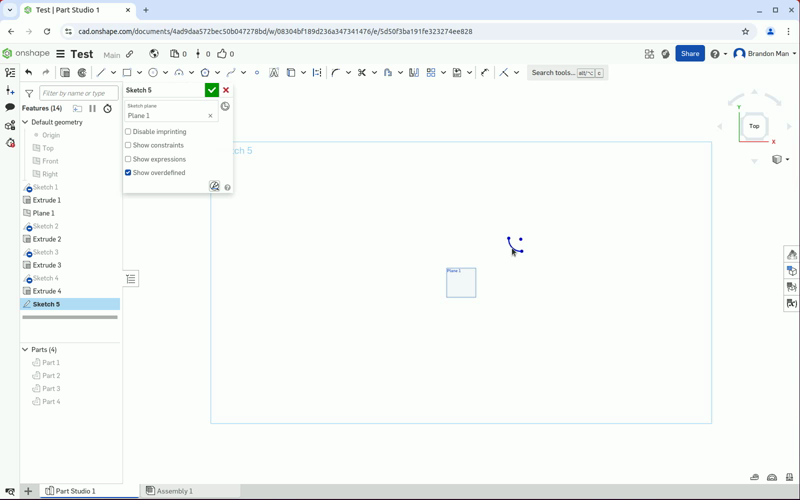
key(l)
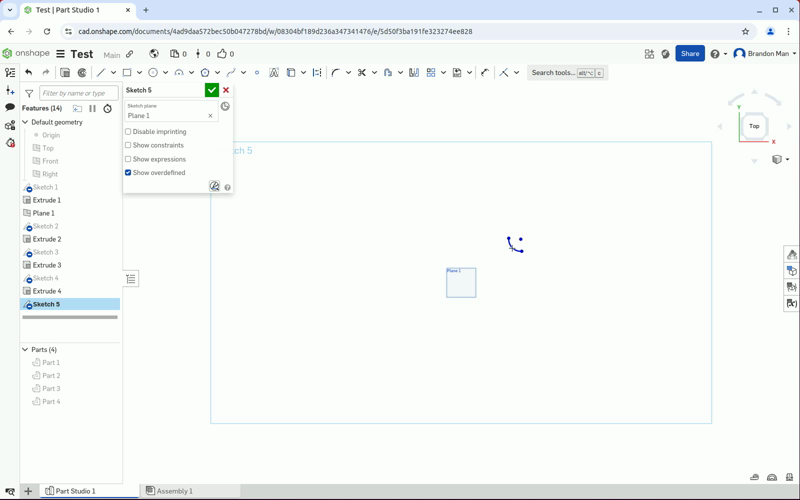
mouse_move(521, 251)
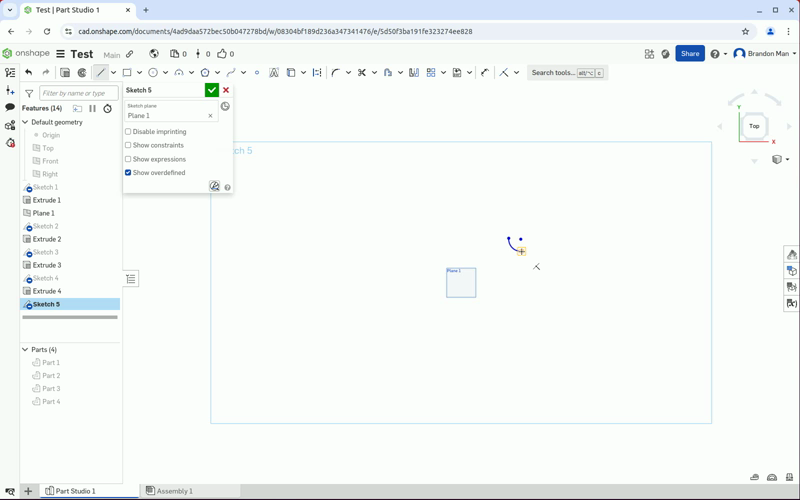
click(521, 251)
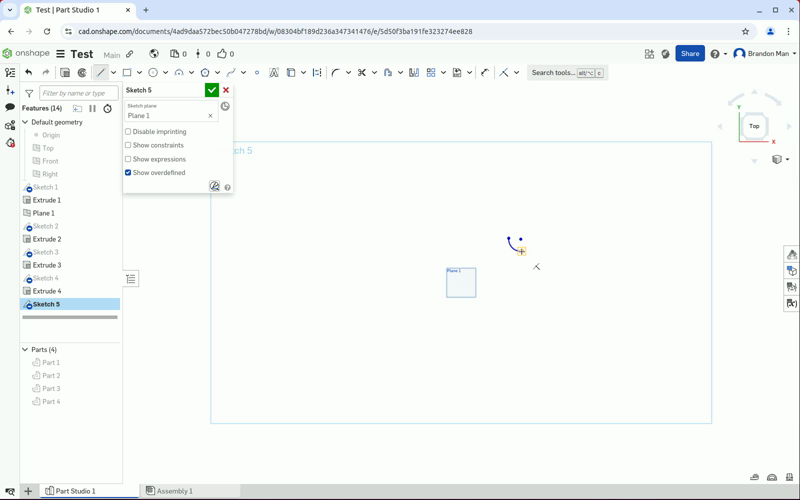
key_down(shift)
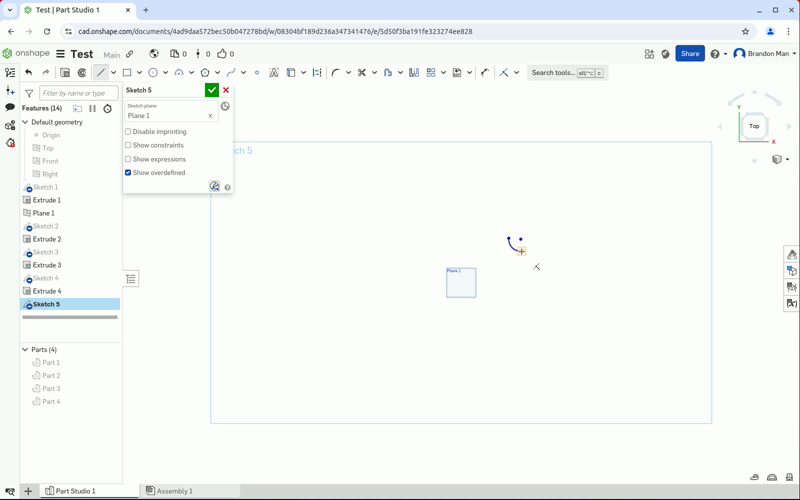
mouse_move(551, 251)
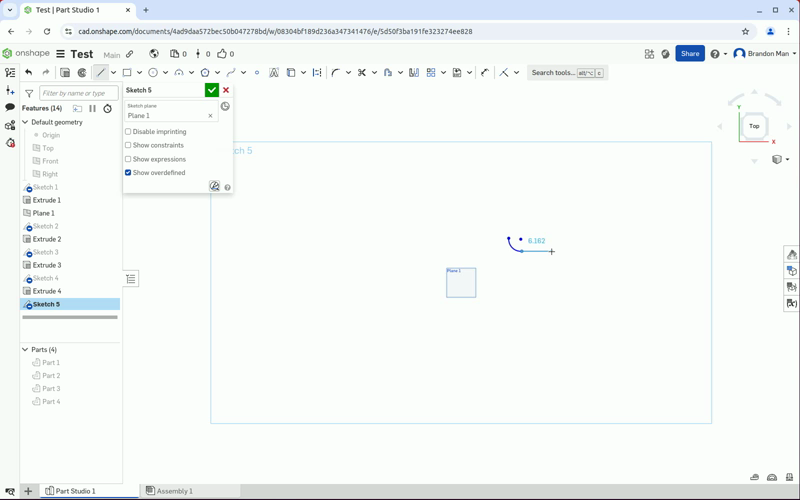
mouse_move(521, 238)
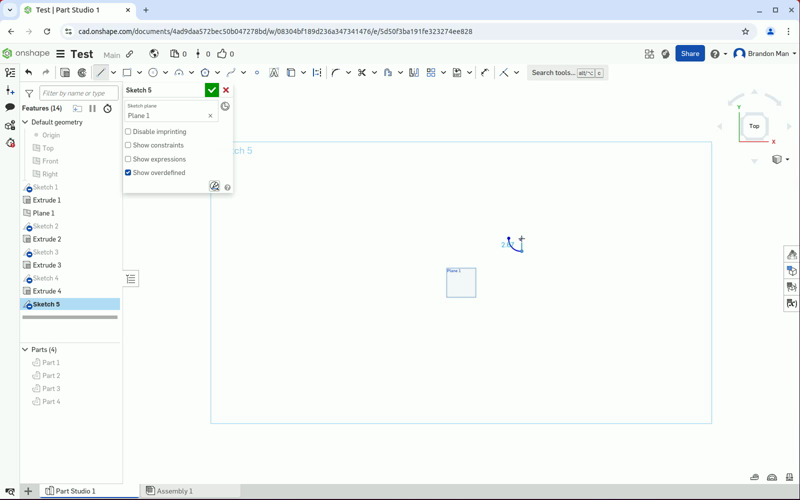
click(521, 238)
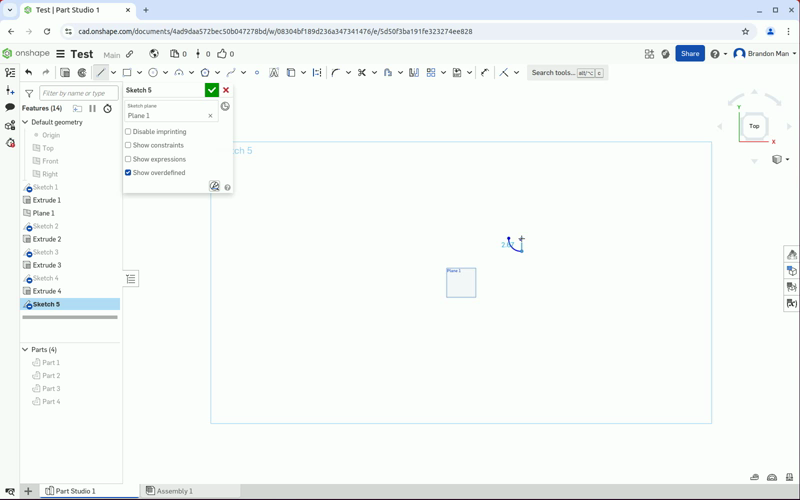
key_up(shift)
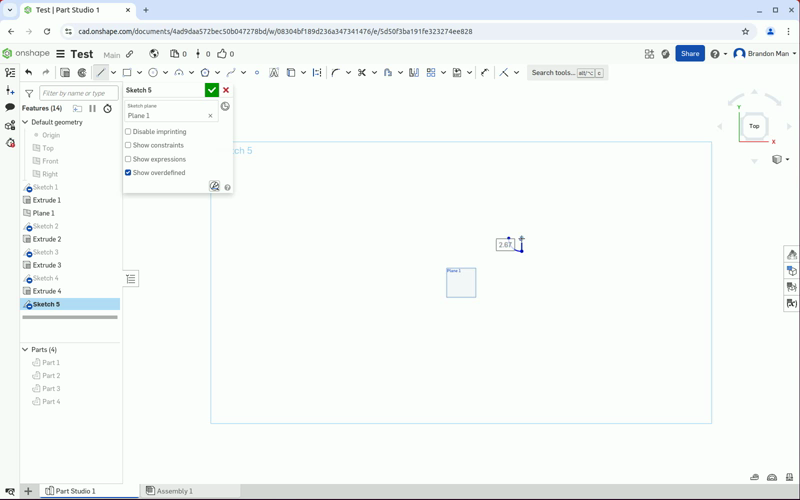
mouse_move(551, 238)
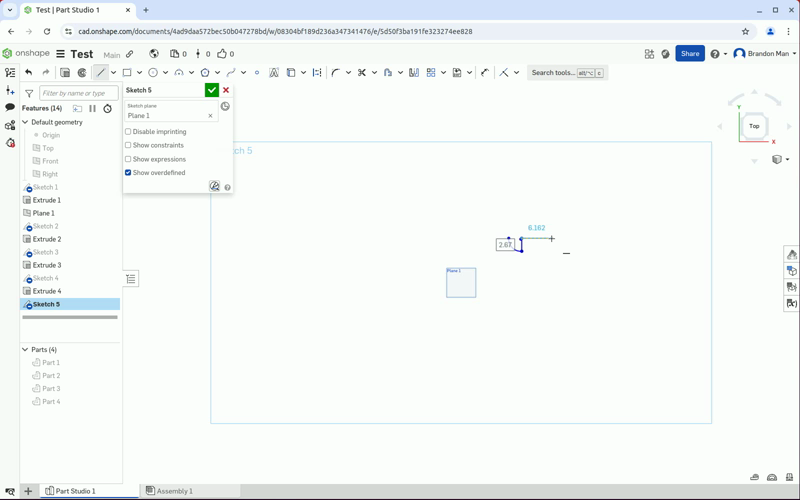
key_down(shift)
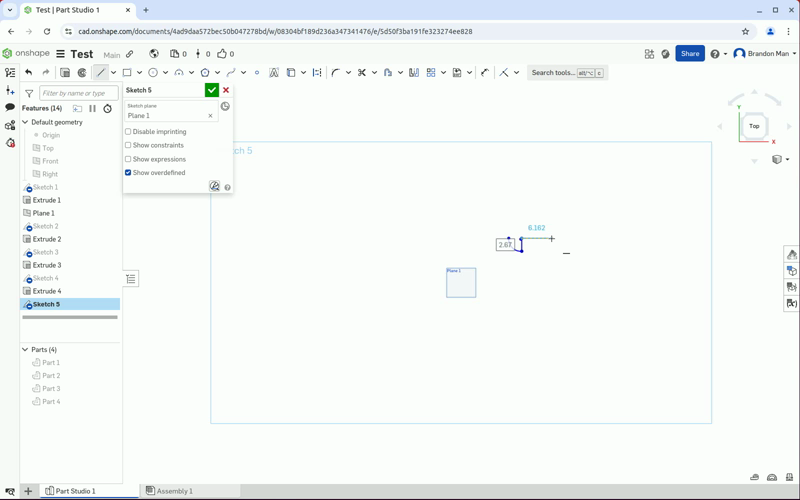
mouse_move(508, 238)
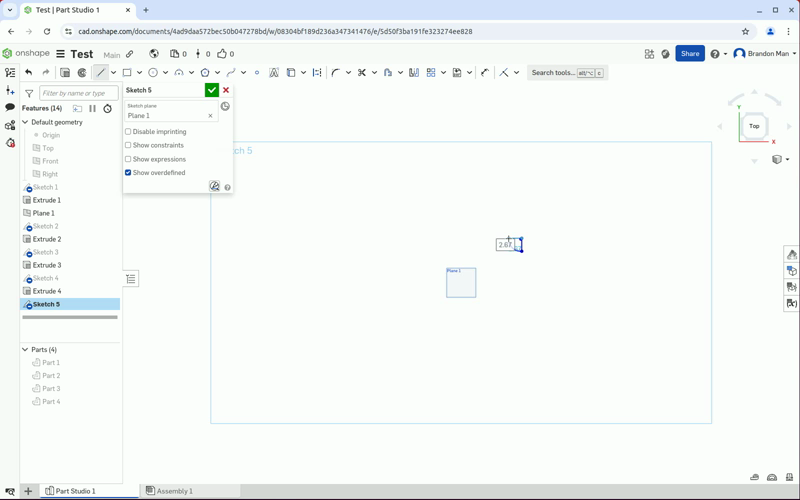
key_up(shift)
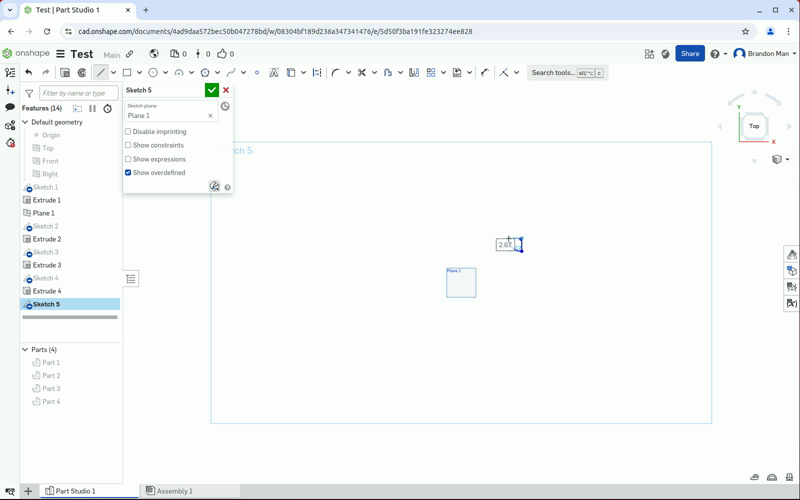
click(508, 238)
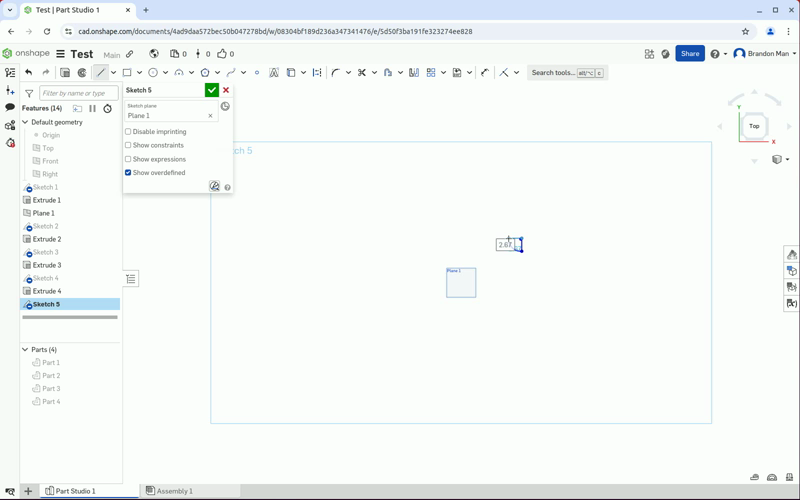
key(esc)
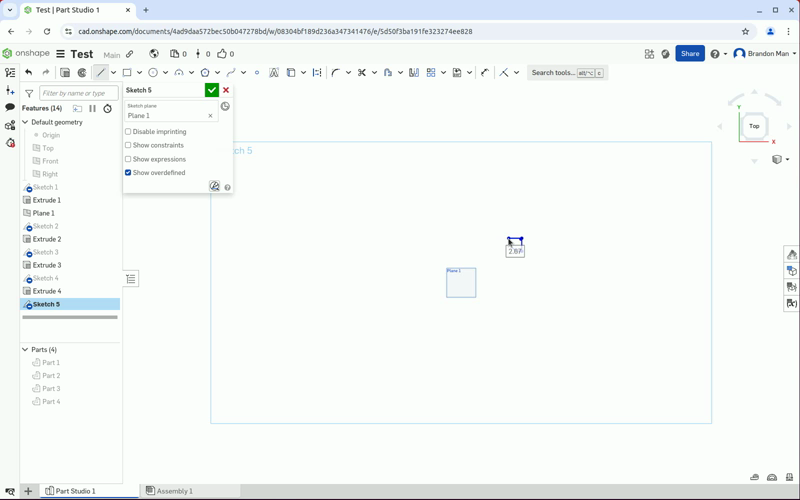
mouse_move(513, 243)
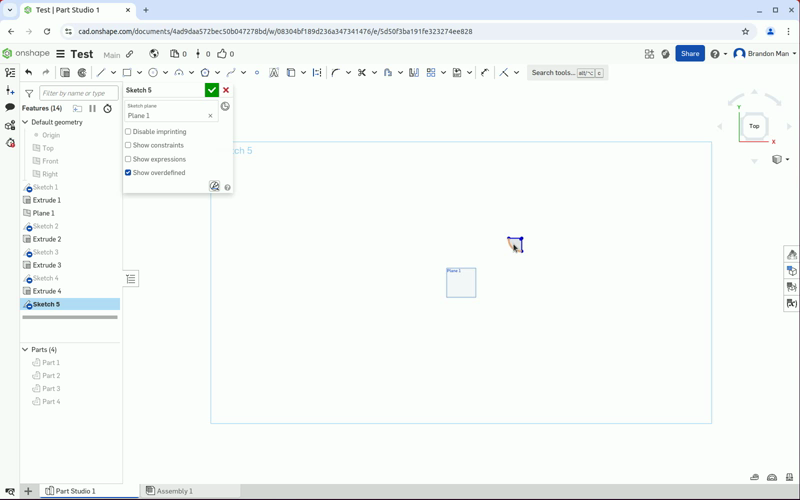
scroll(6)
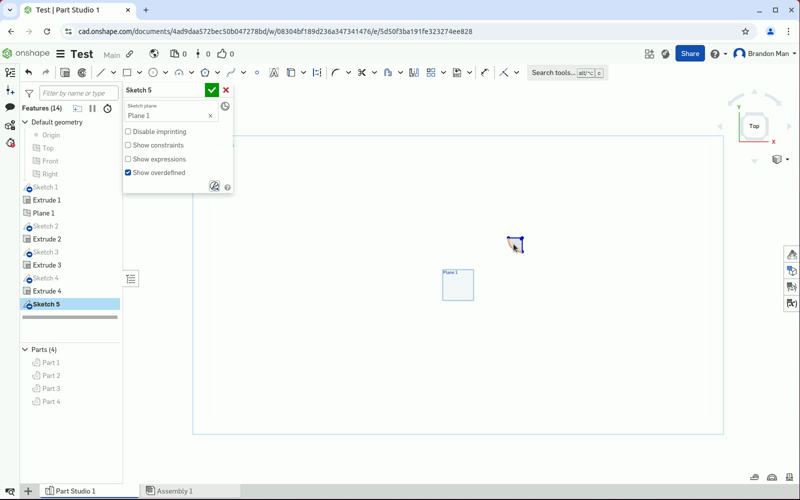
scroll(6)
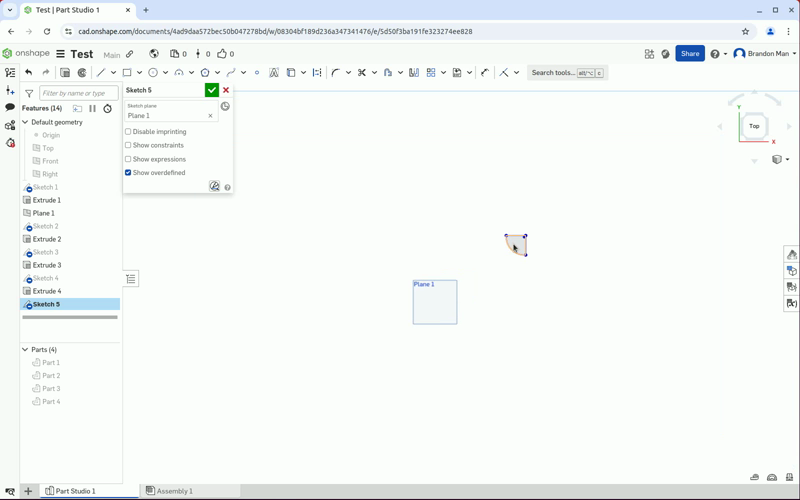
scroll(6)
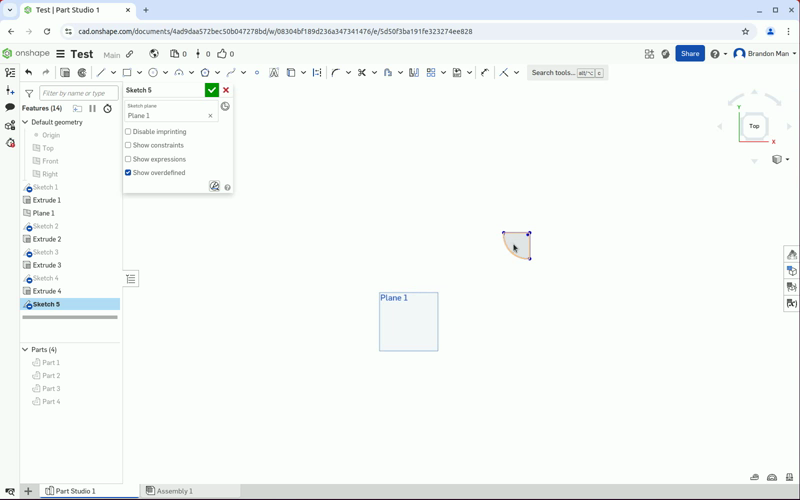
scroll(6)
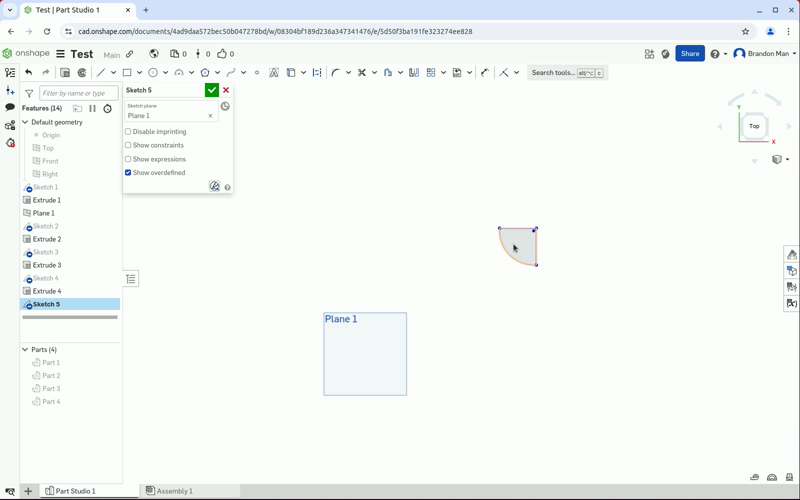
scroll(6)
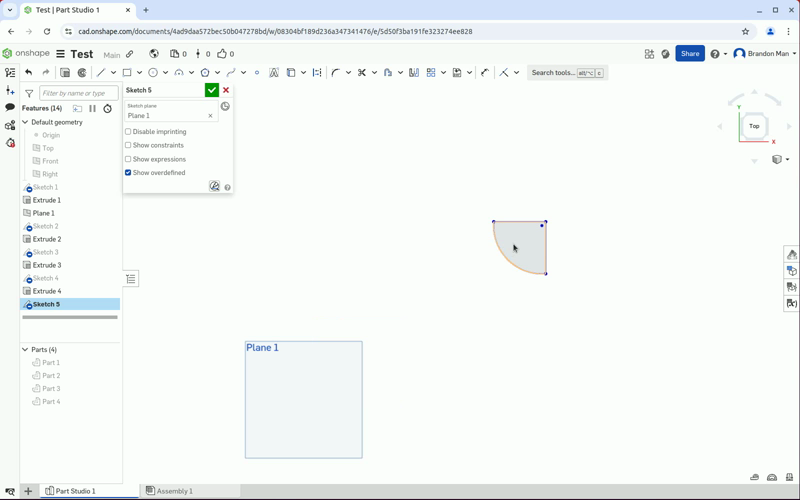
scroll(6)
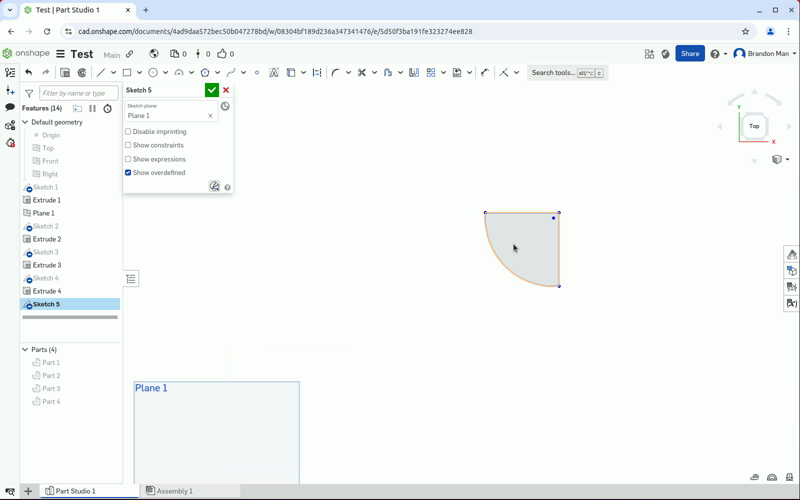
scroll(6)
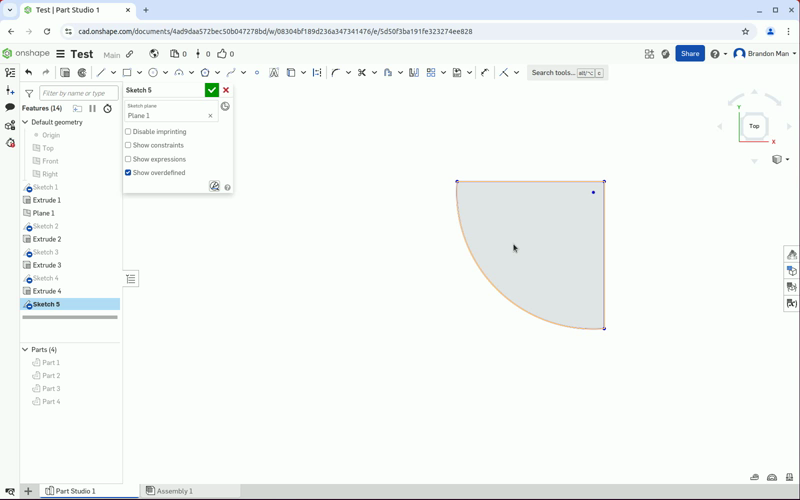
click(513, 243)
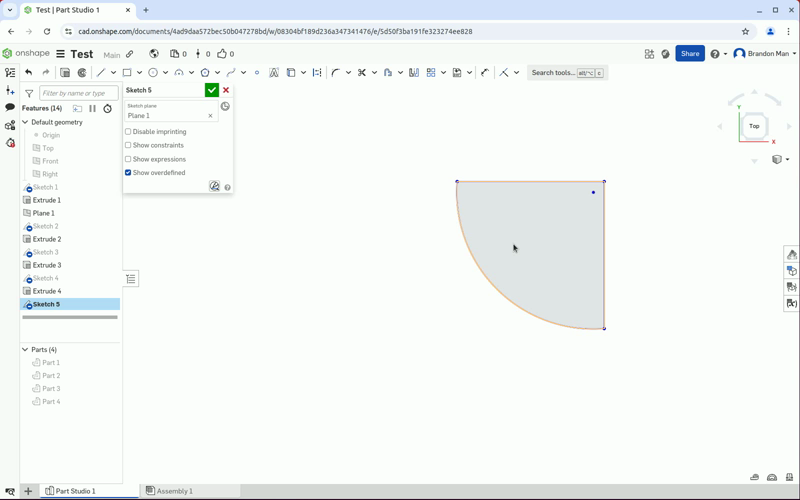
scroll(-6)
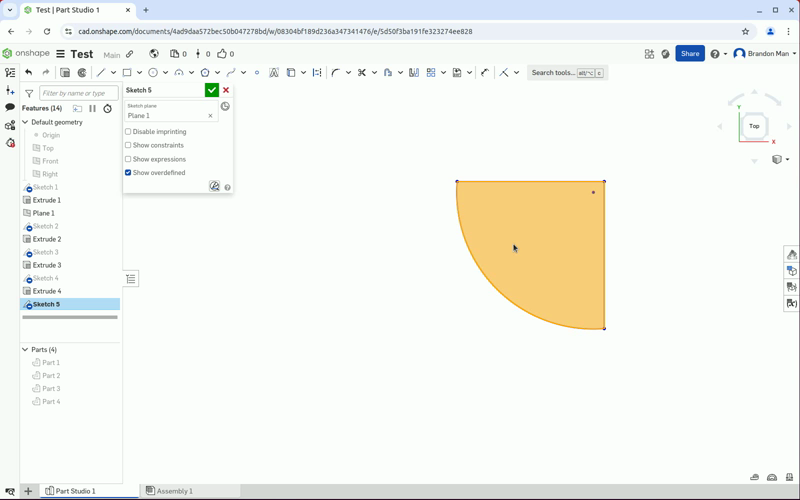
scroll(-6)
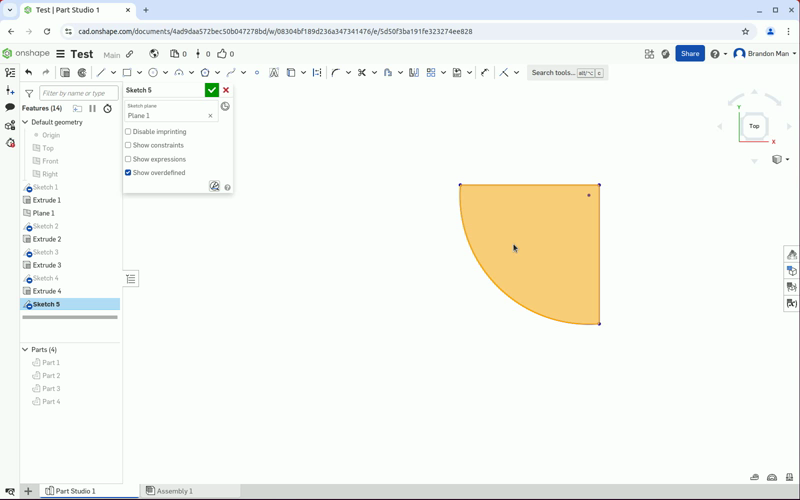
scroll(-6)
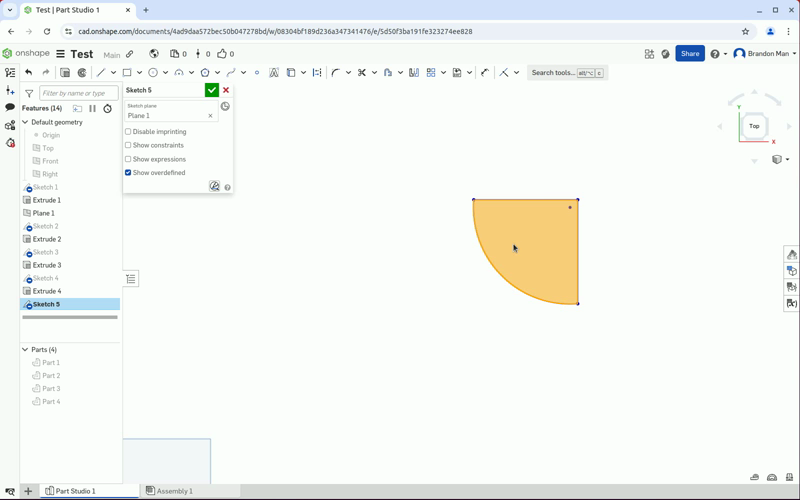
scroll(-6)
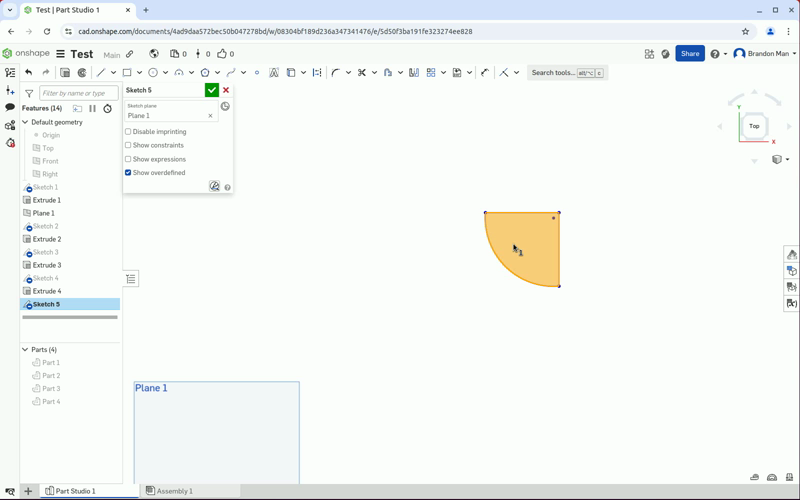
scroll(-6)
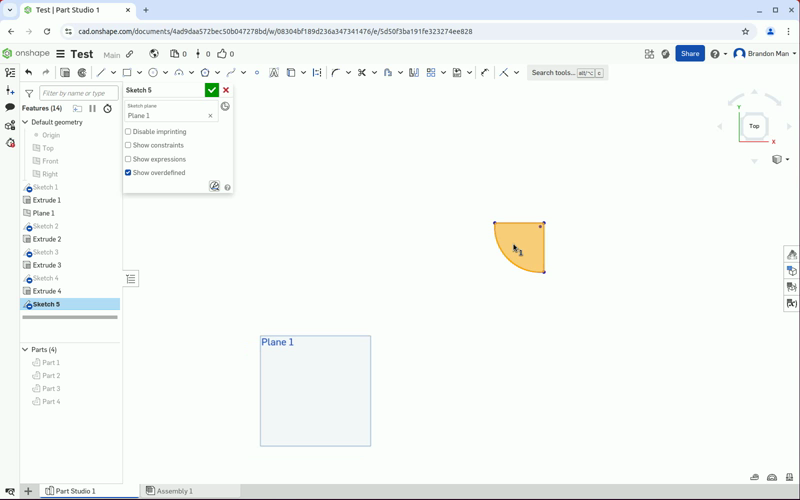
scroll(-6)
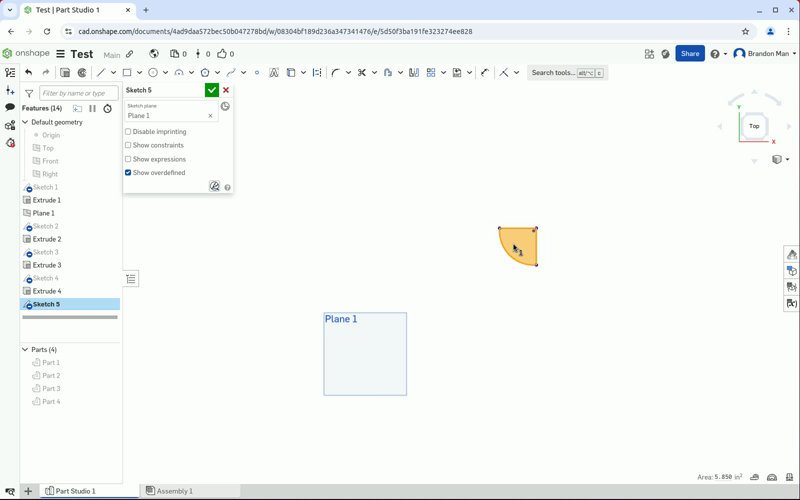
scroll(-6)
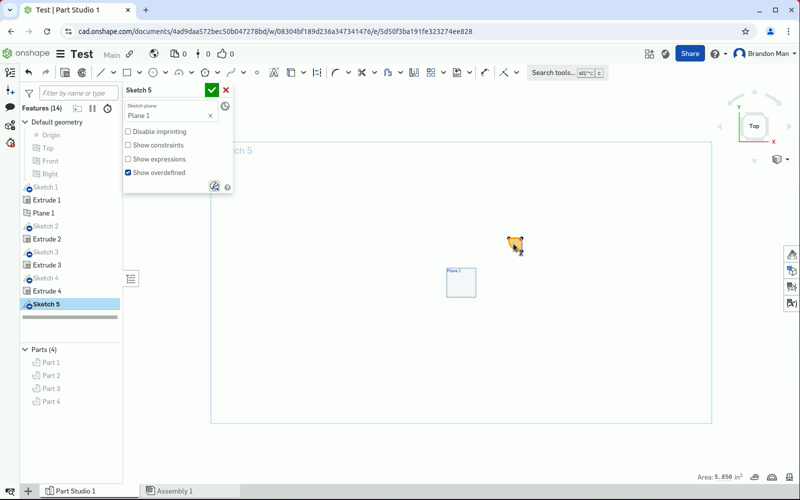
mouse_move(73, 352)
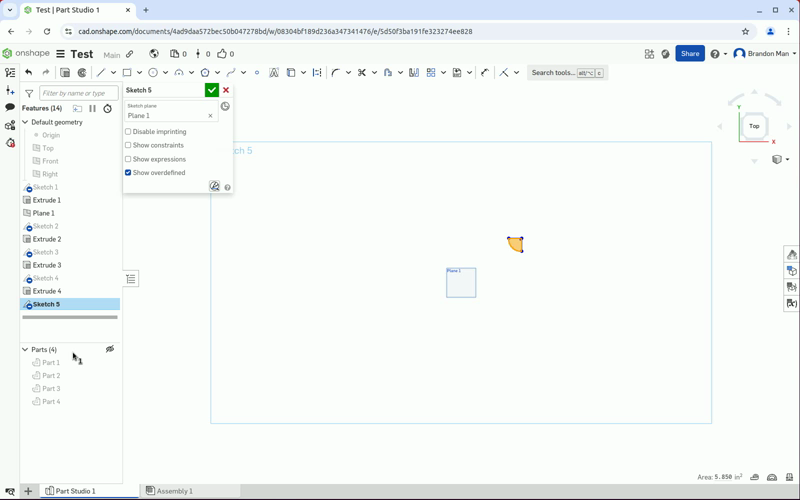
key(shift+y)
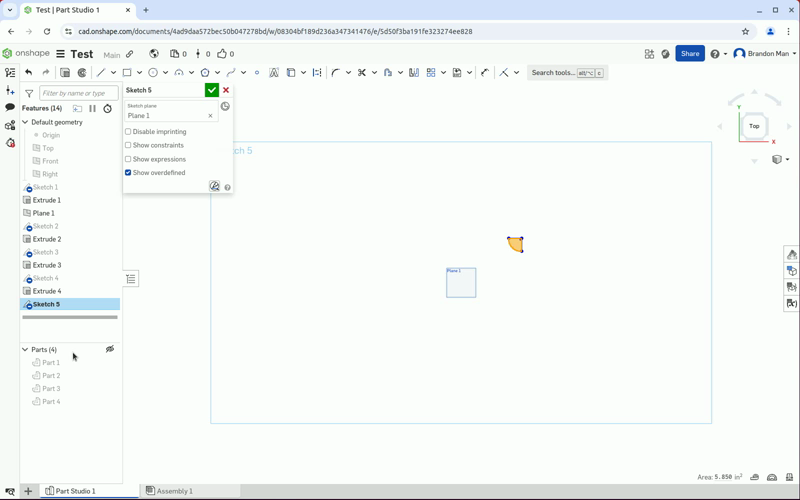
key(shift+e)
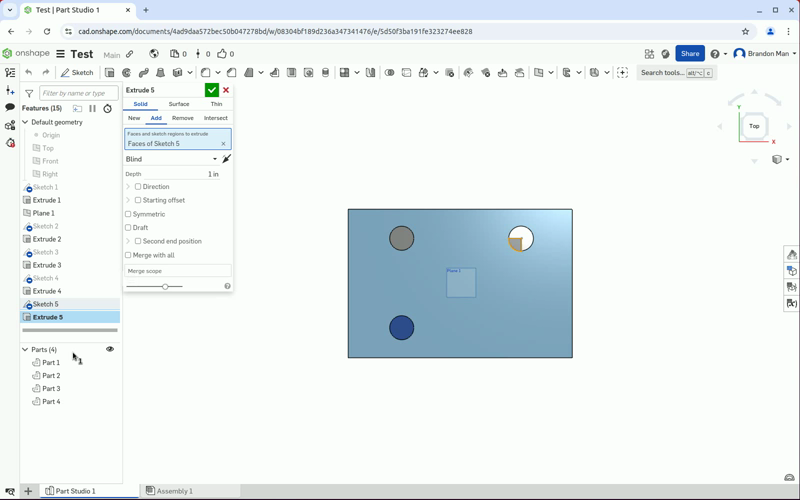
mouse_move(143, 106)
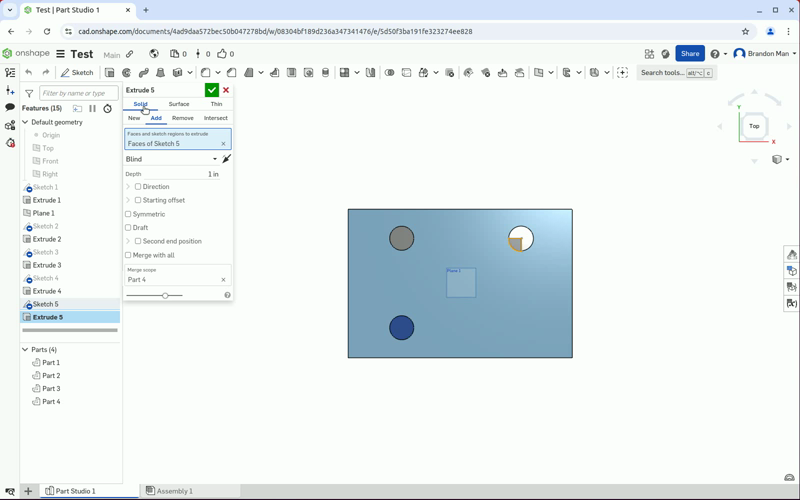
click(143, 106)
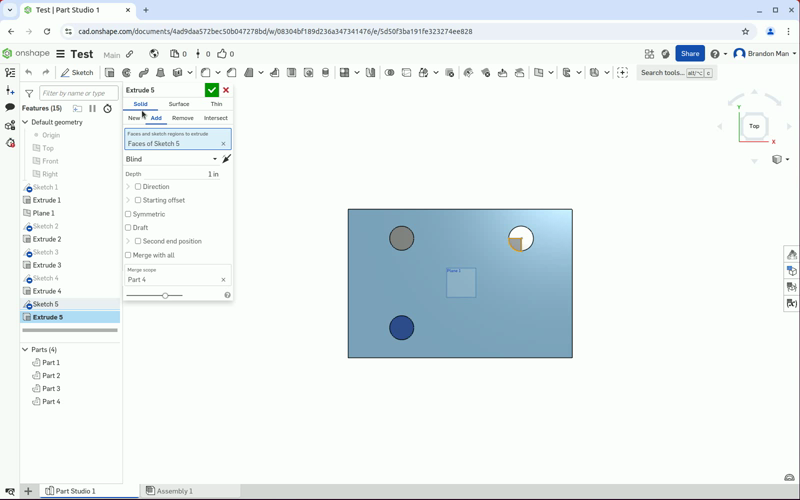
mouse_move(137, 120)
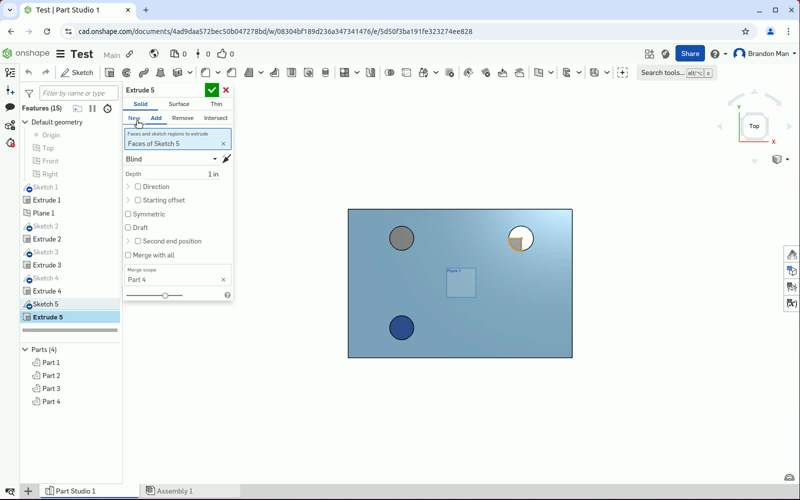
click(137, 120)
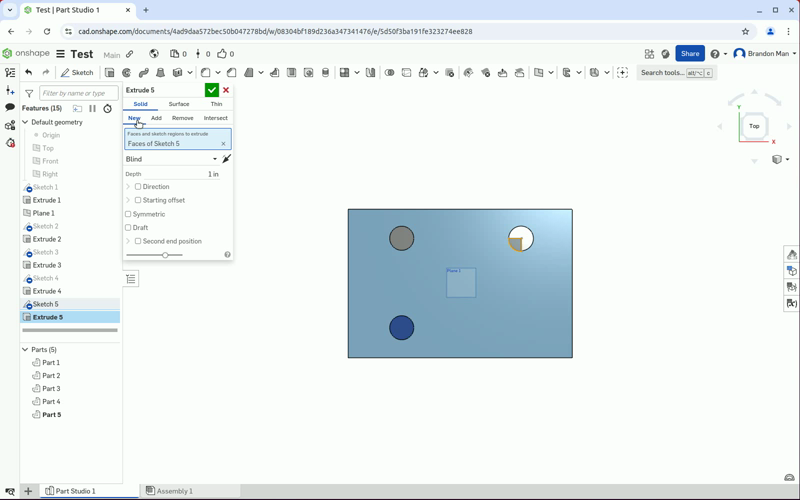
key(tab, 4)
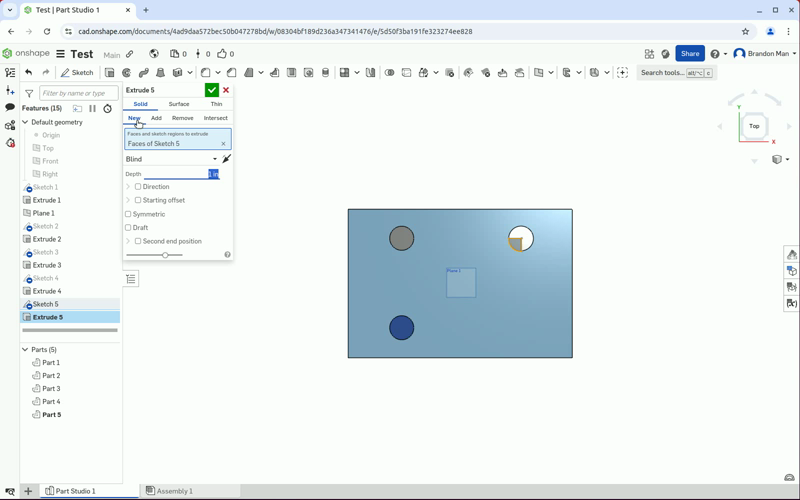
text(15.405)
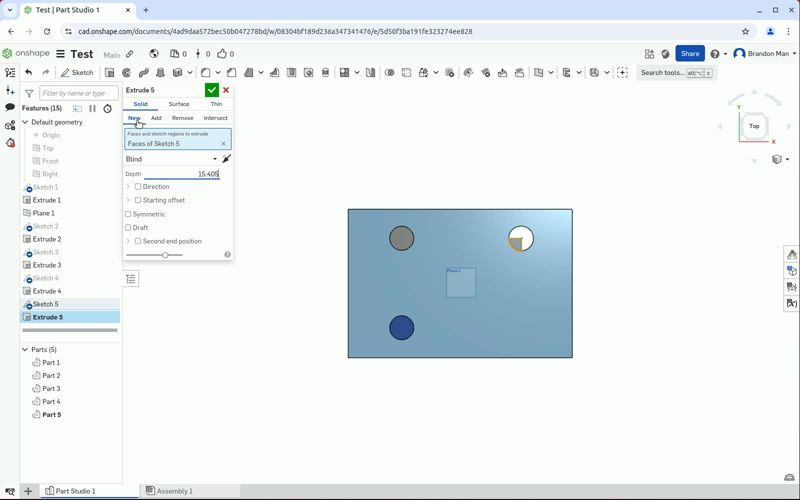
key(enter)
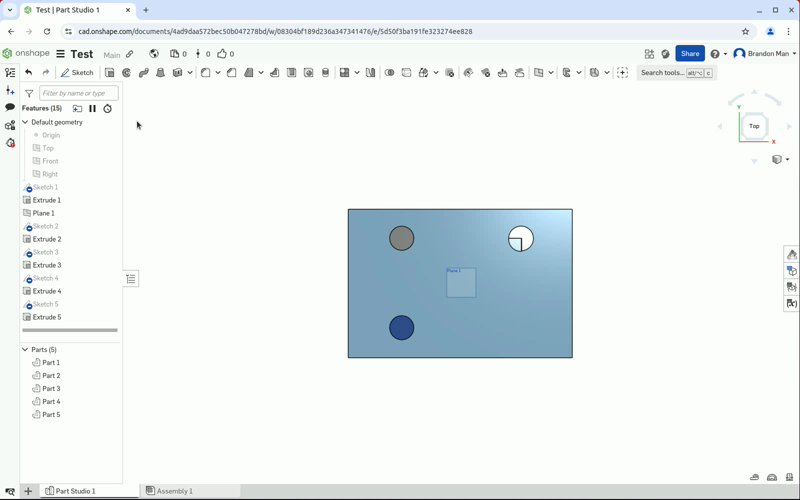
key(shift+h)
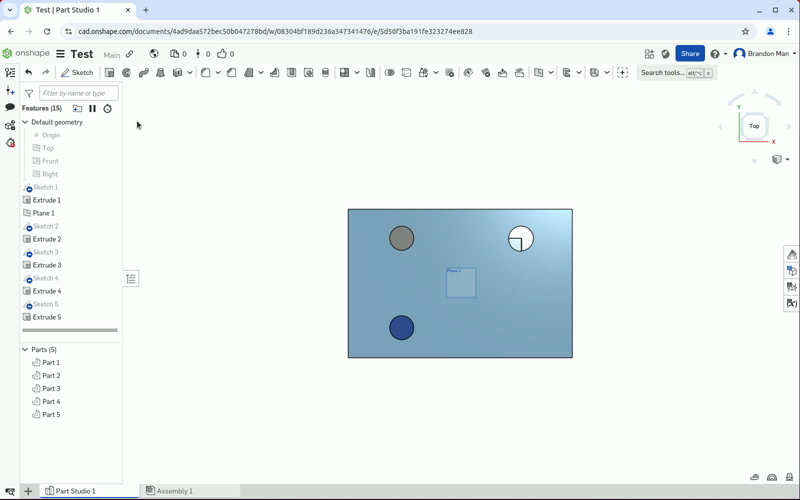
key(shift+h)
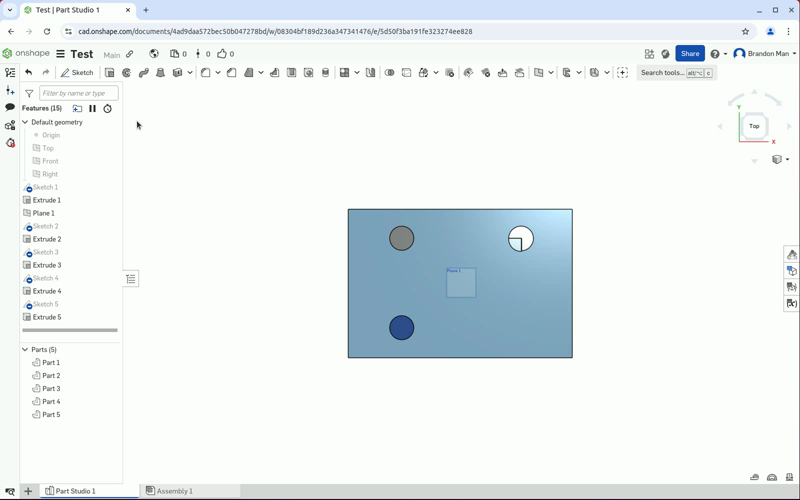
mouse_move(73, 189)
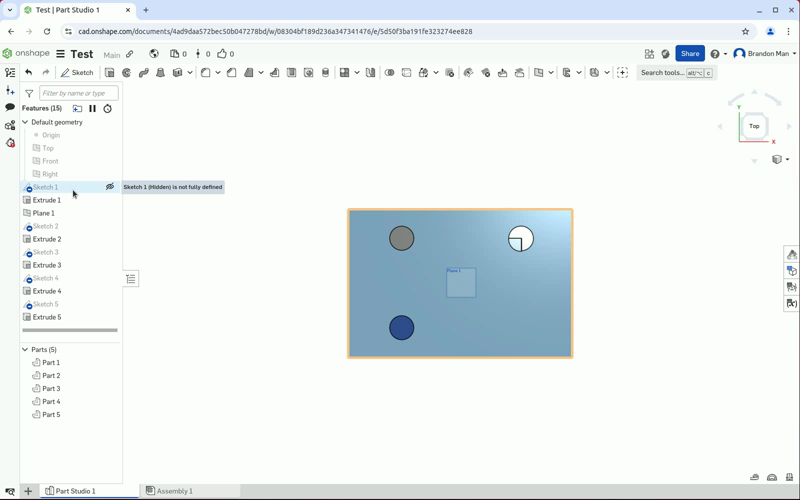
click(73, 189)
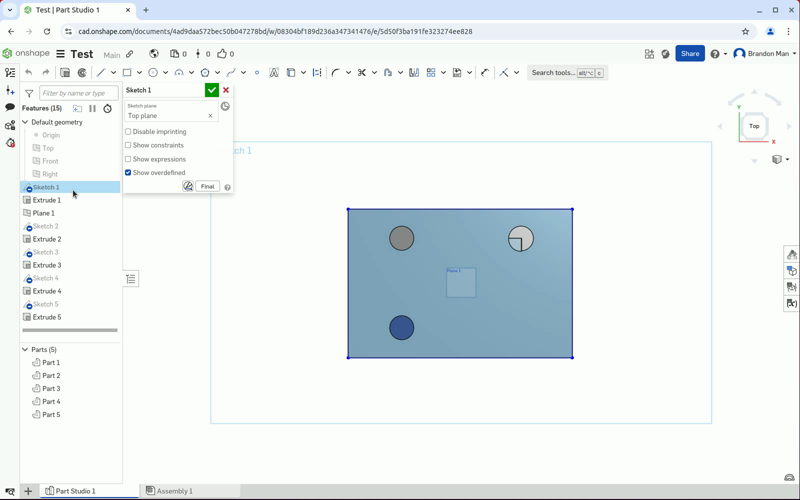
mouse_move(229, 92)
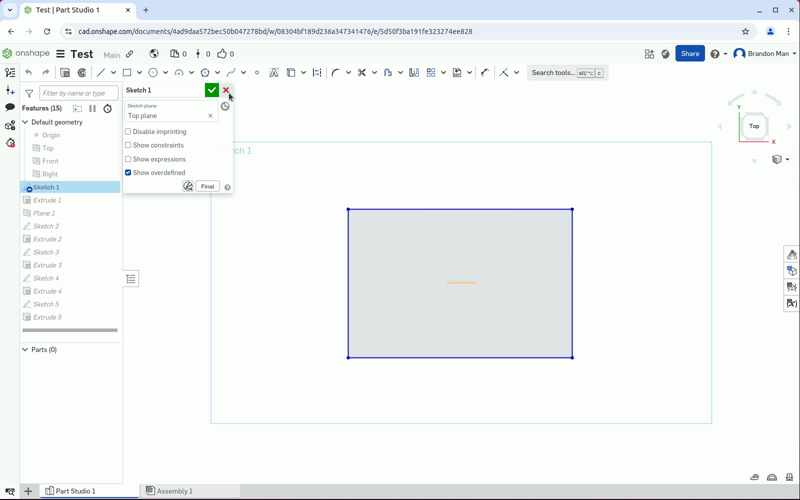
click(229, 92)
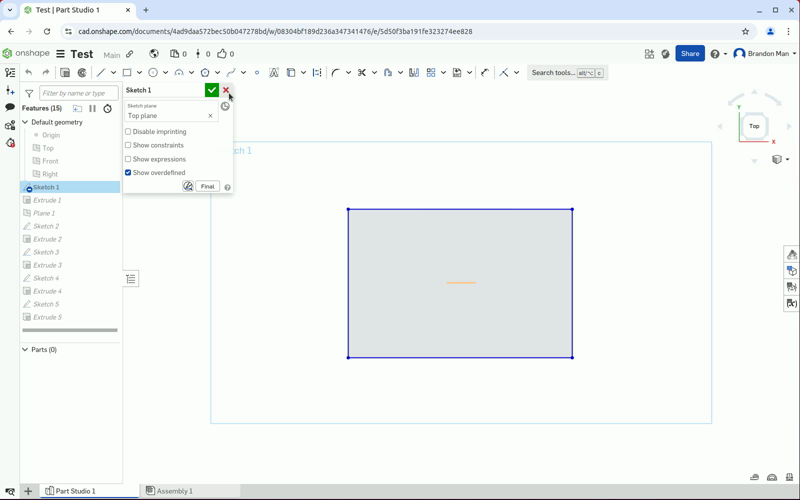
key(shift+s)
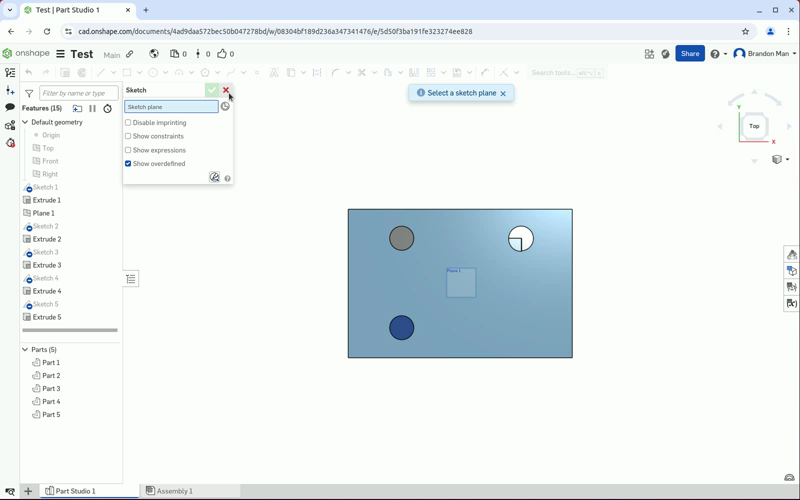
mouse_move(69, 215)
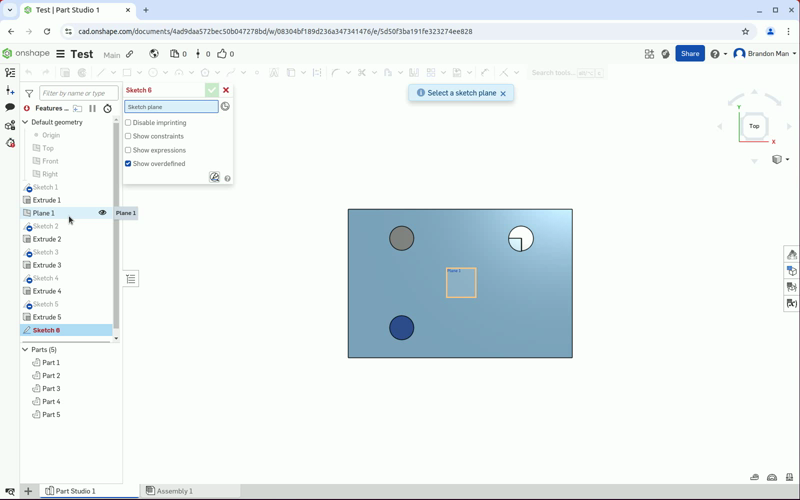
click(69, 215)
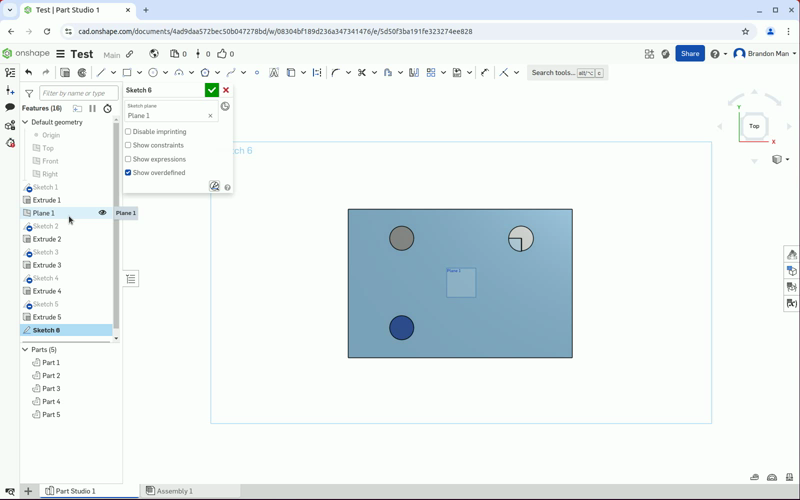
mouse_move(73, 352)
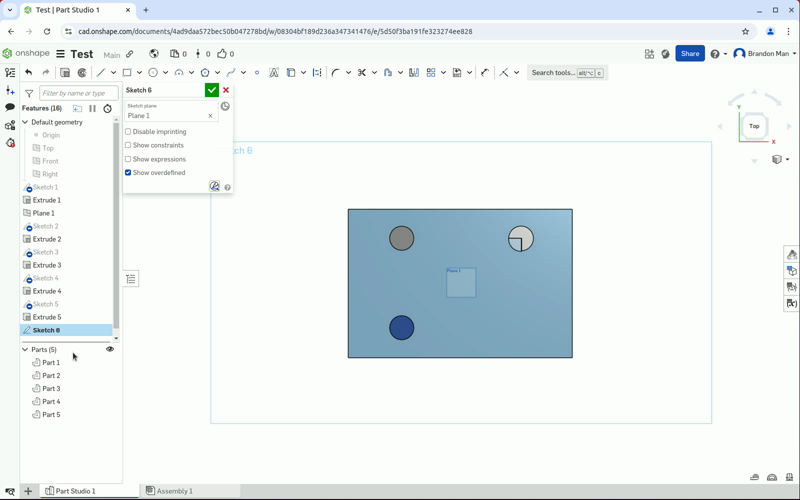
key(y)
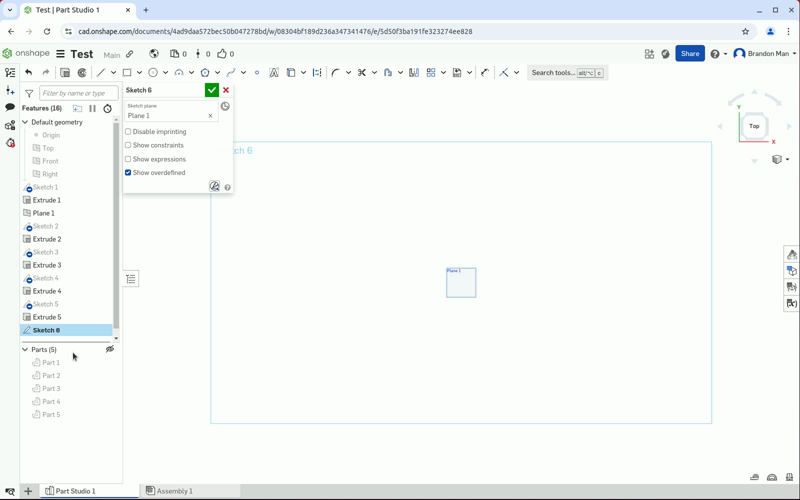
key(a)
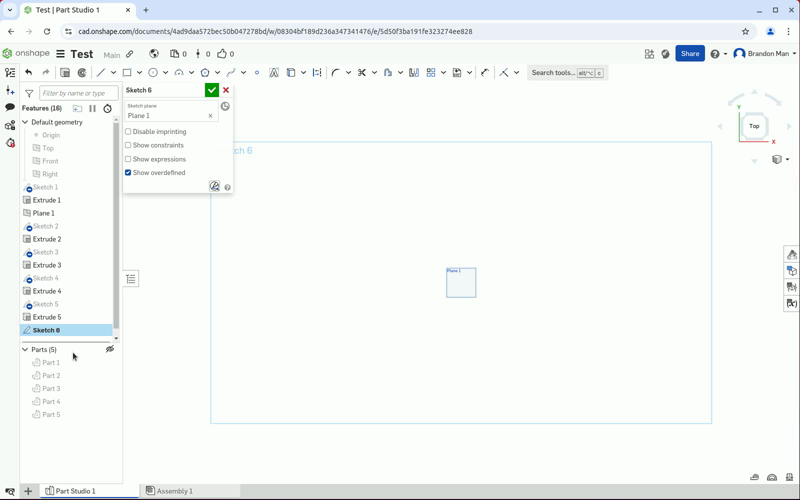
key_down(shift)
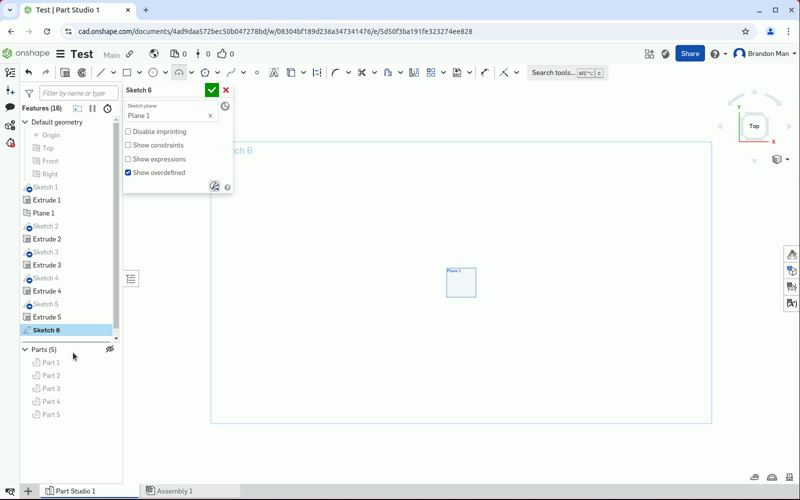
mouse_move(508, 327)
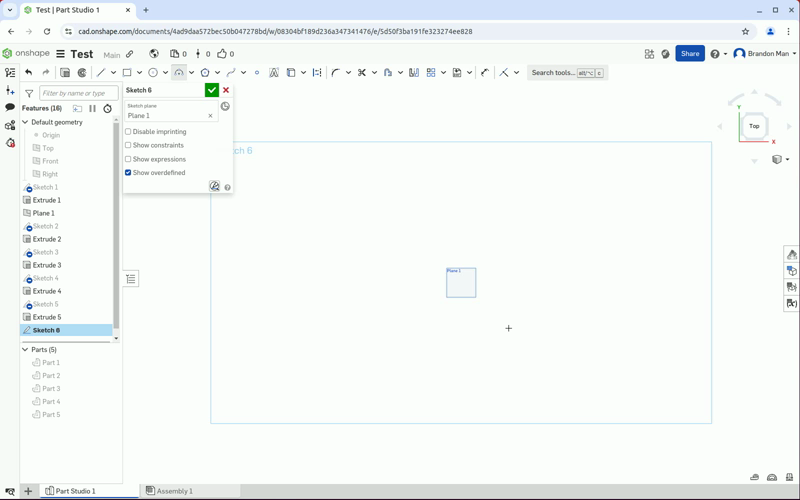
click(508, 327)
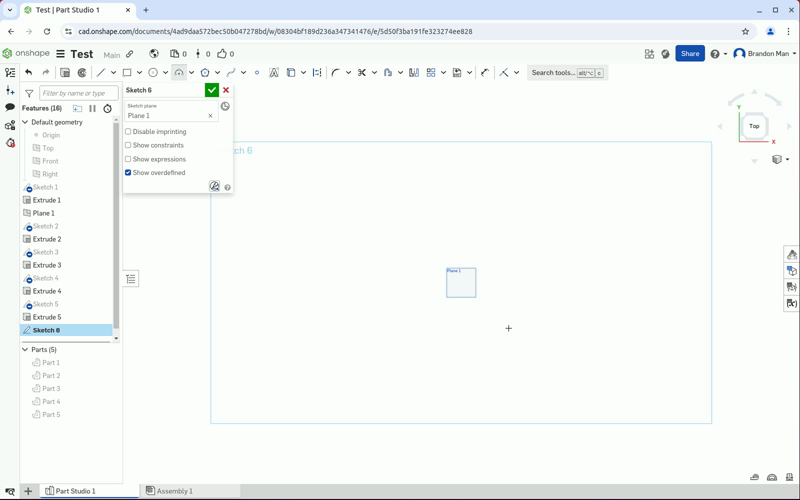
key_up(shift)
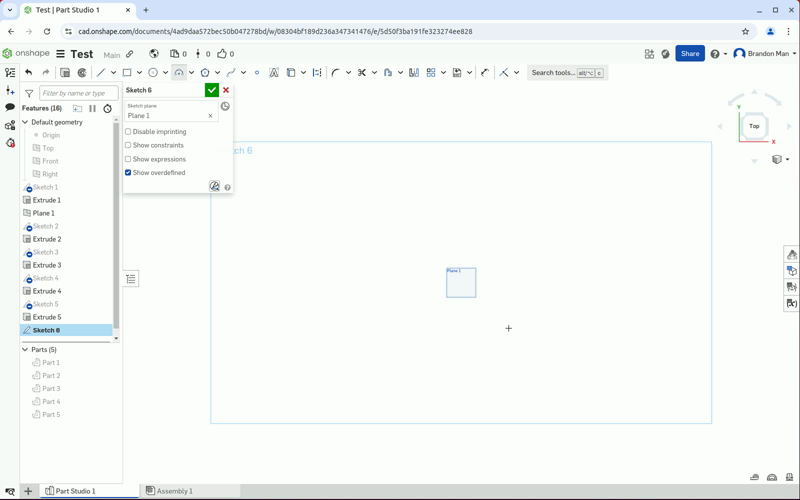
key_down(shift)
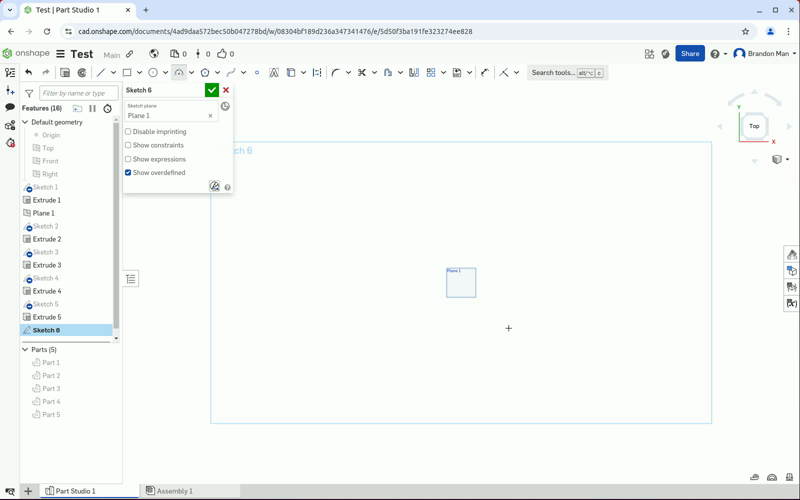
mouse_move(521, 315)
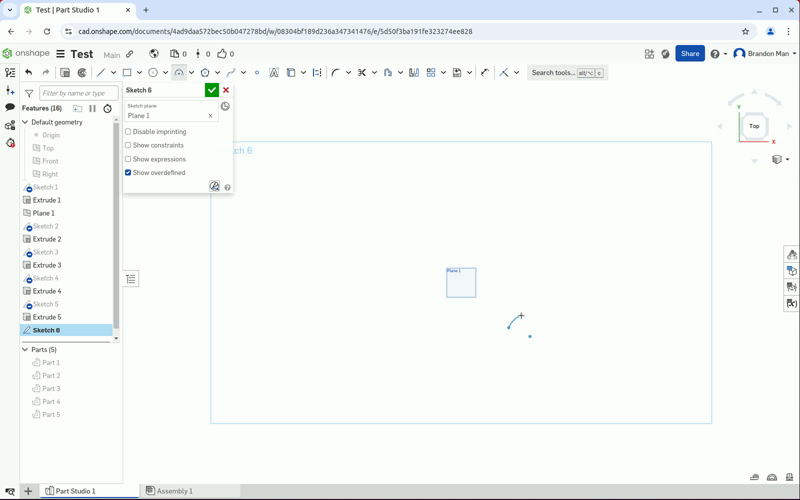
click(521, 315)
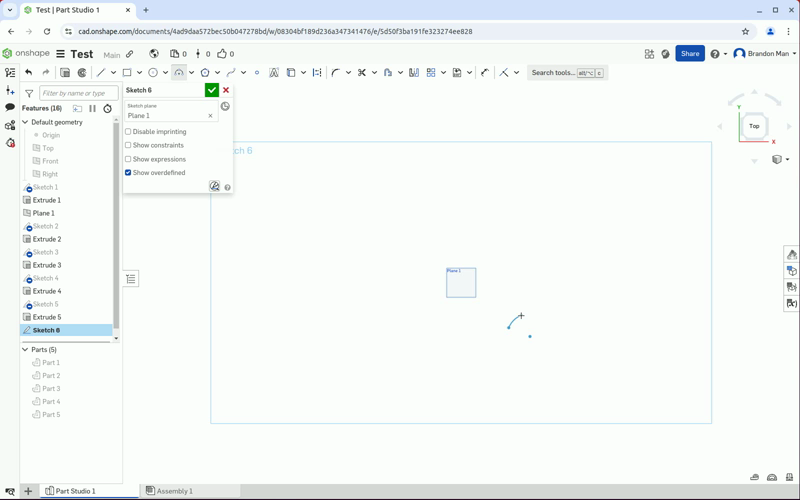
mouse_move(529, 336)
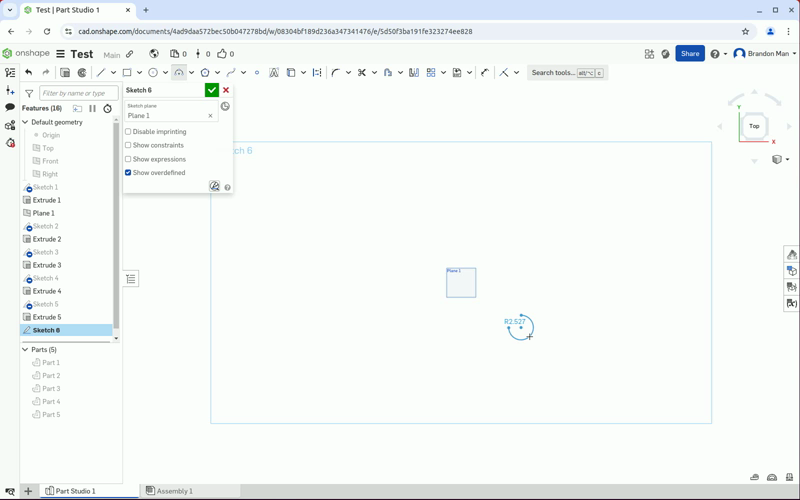
click(529, 336)
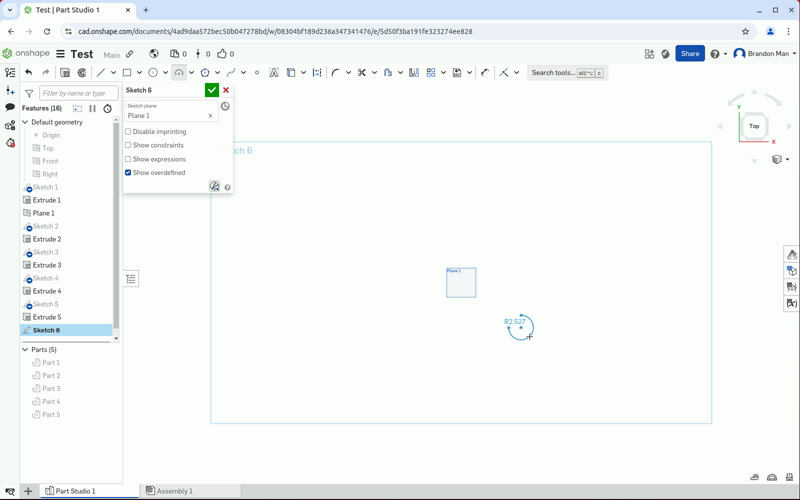
key_up(shift)
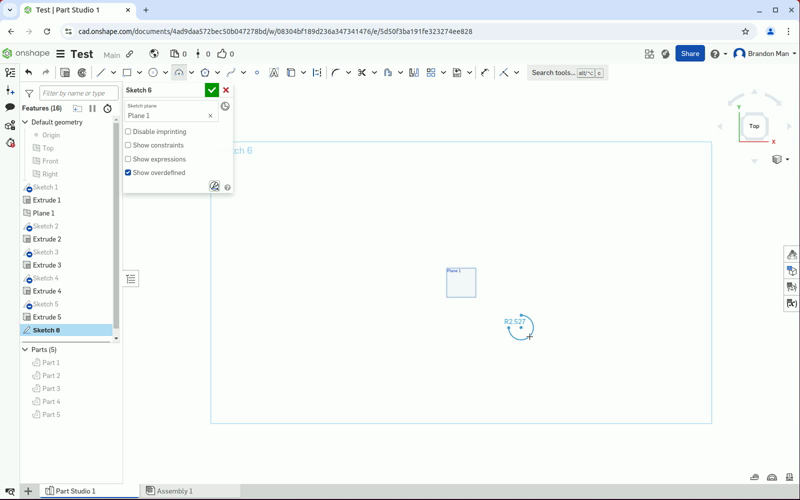
key(esc)
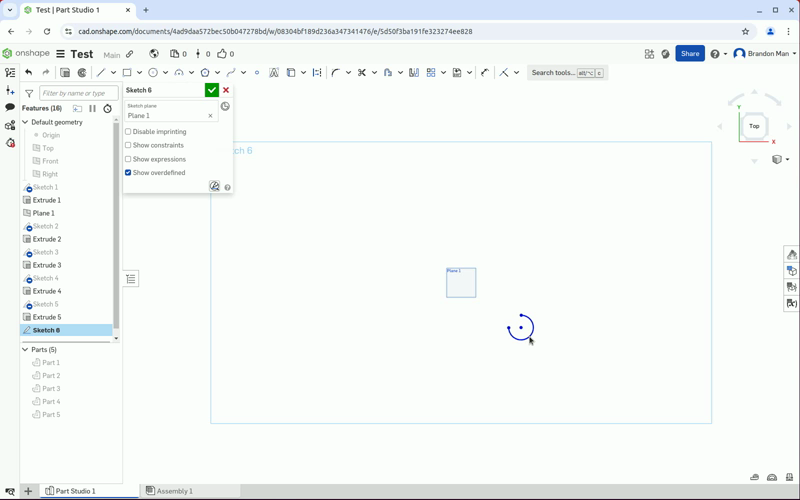
key(l)
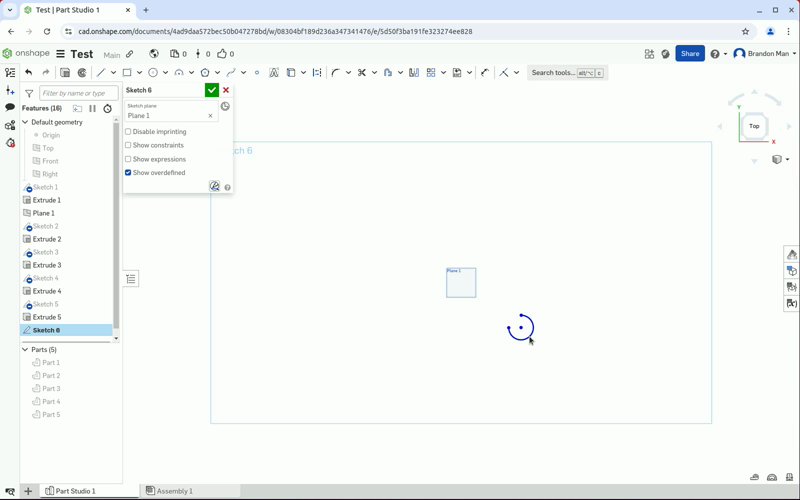
mouse_move(521, 315)
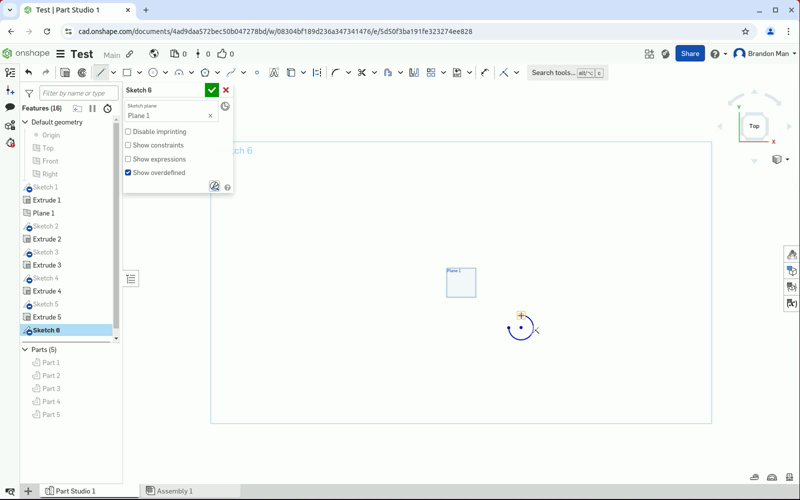
click(521, 315)
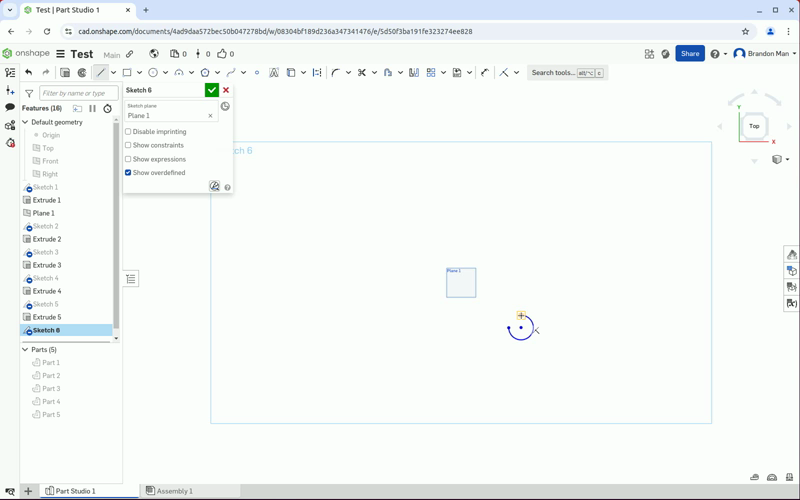
key_down(shift)
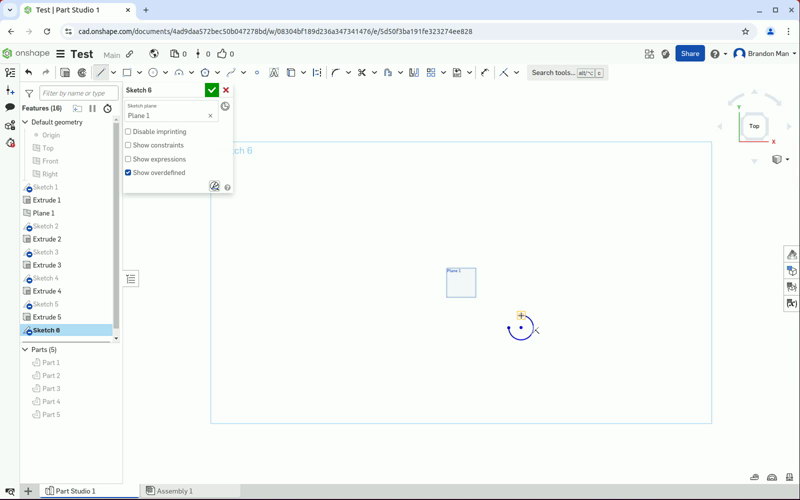
mouse_move(551, 315)
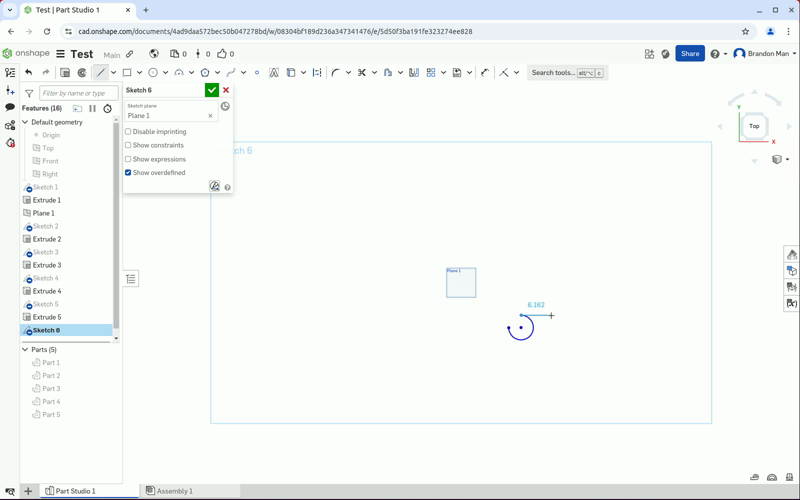
mouse_move(521, 327)
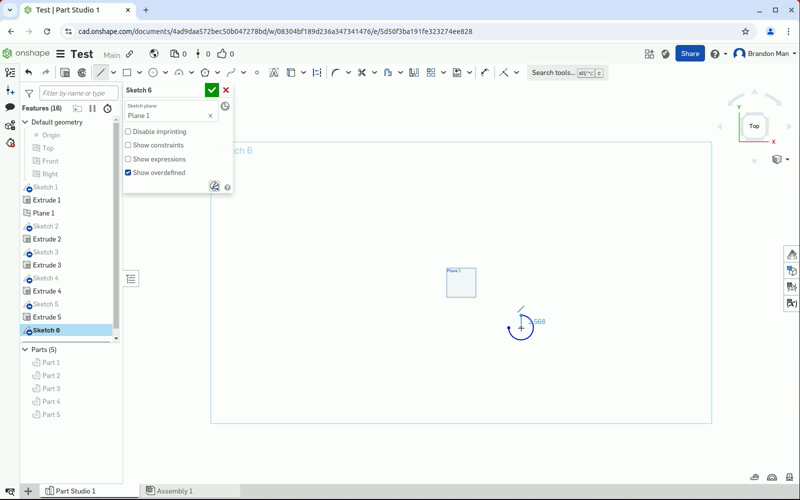
click(521, 327)
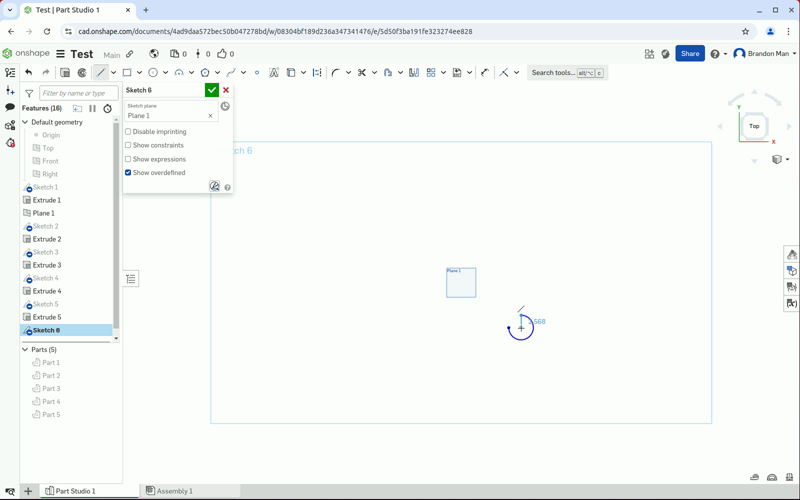
key_up(shift)
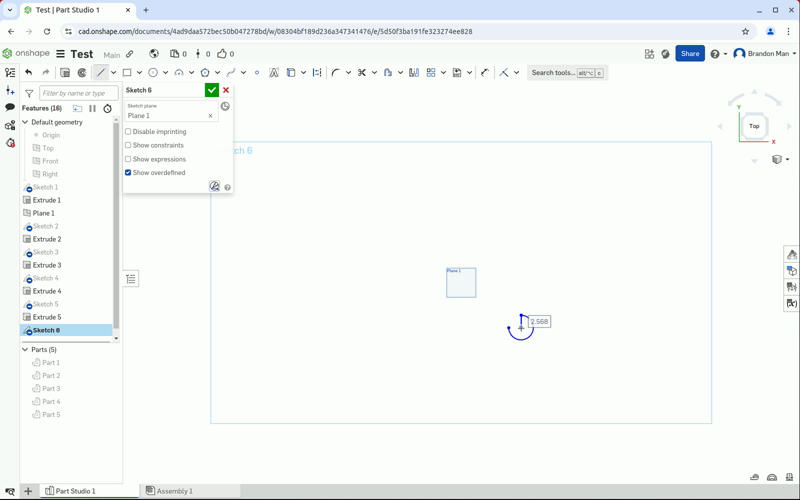
mouse_move(551, 327)
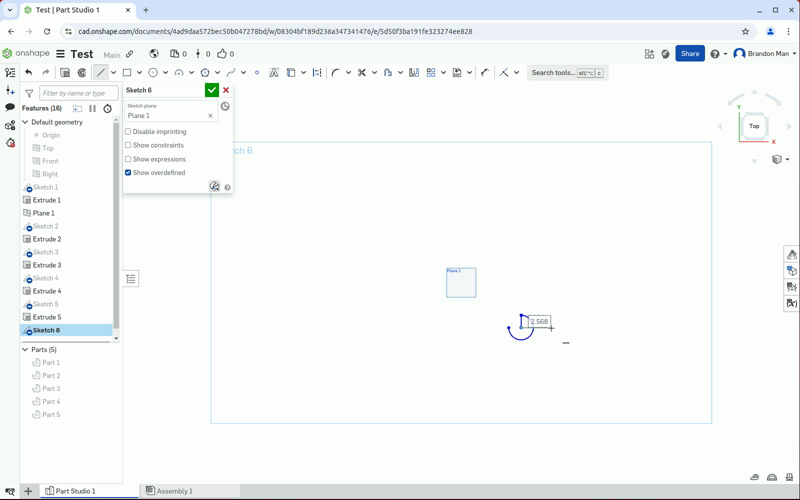
key_down(shift)
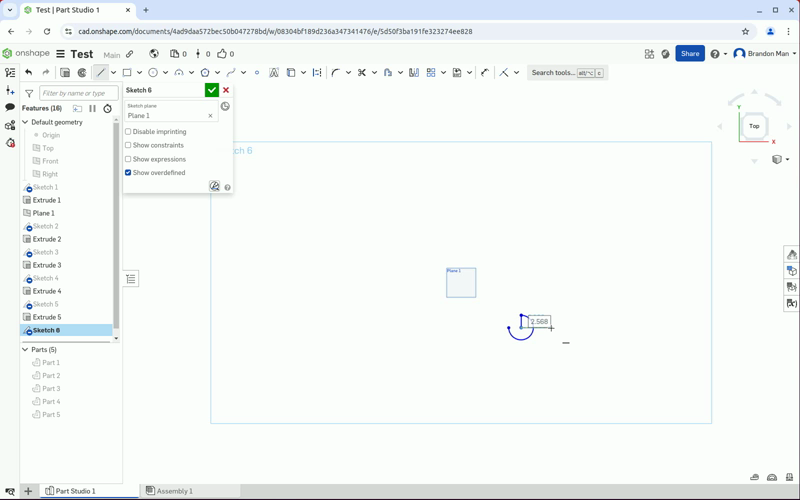
mouse_move(508, 327)
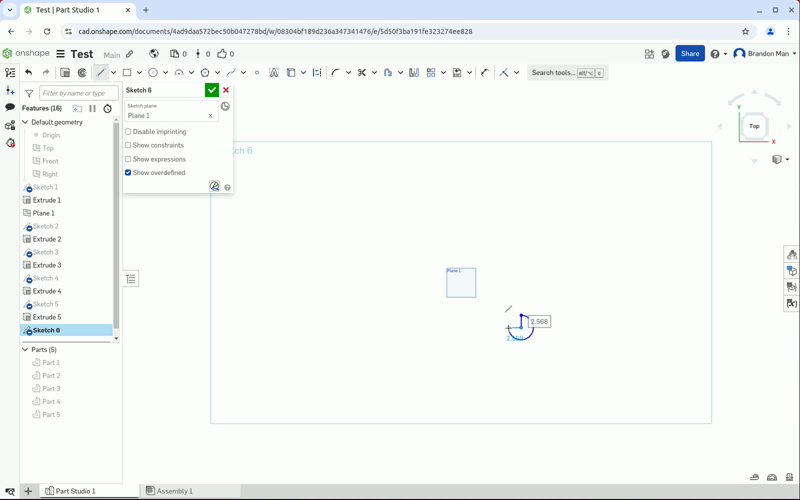
key_up(shift)
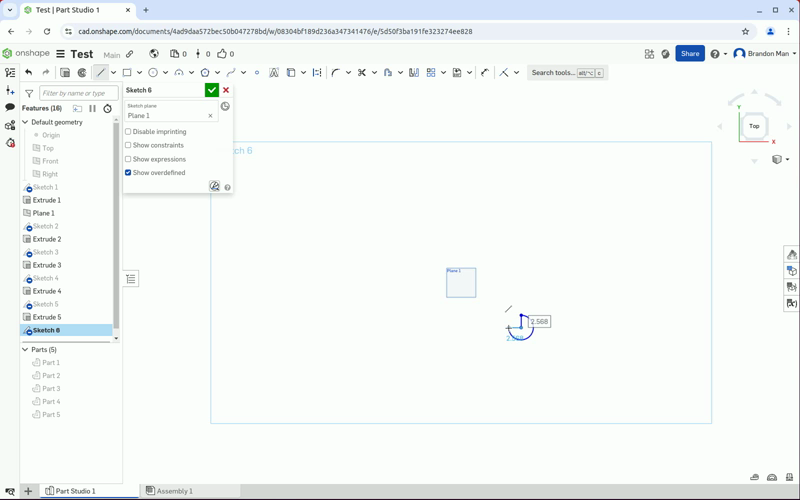
click(508, 327)
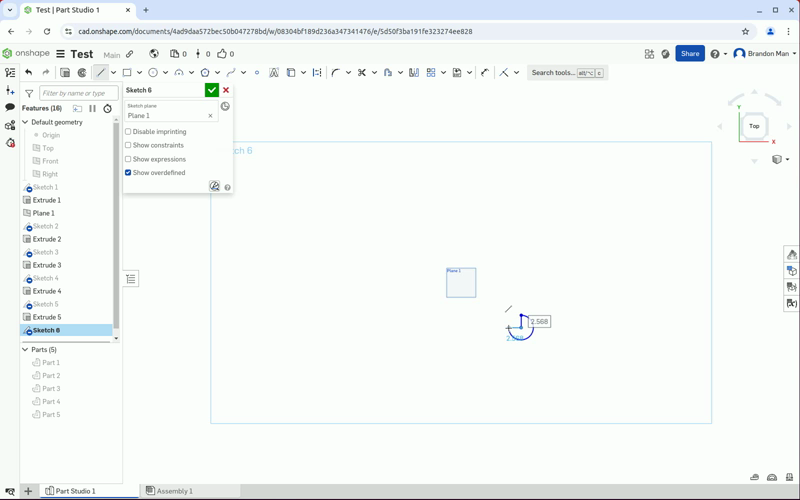
key(esc)
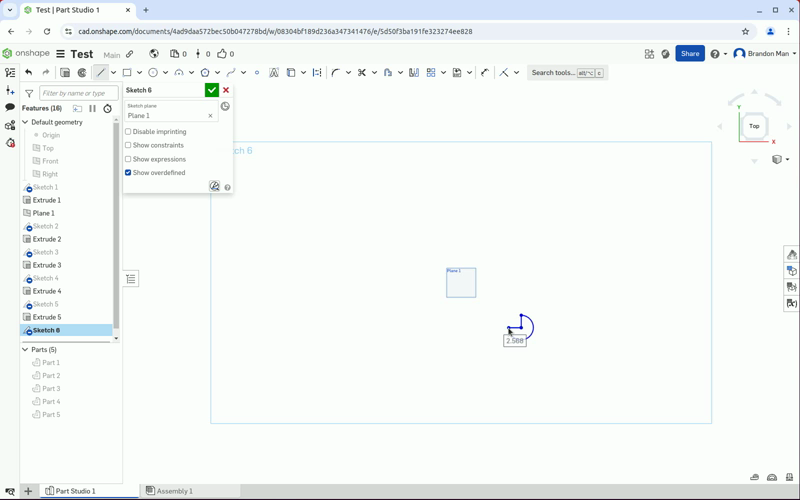
mouse_move(527, 333)
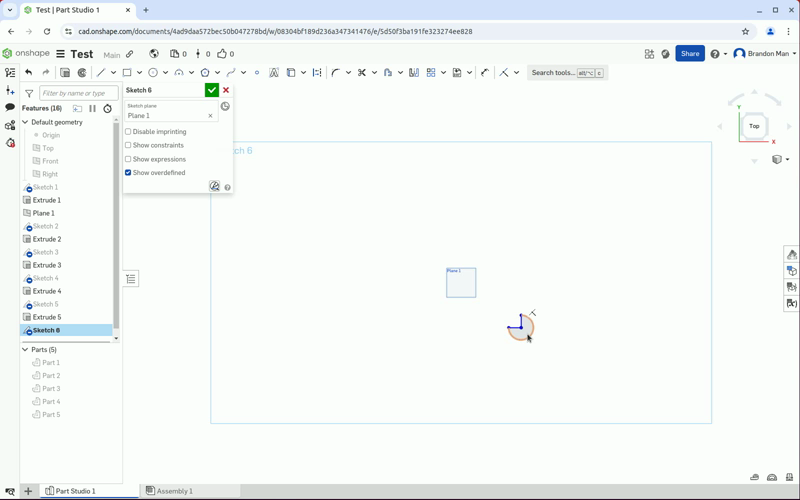
scroll(6)
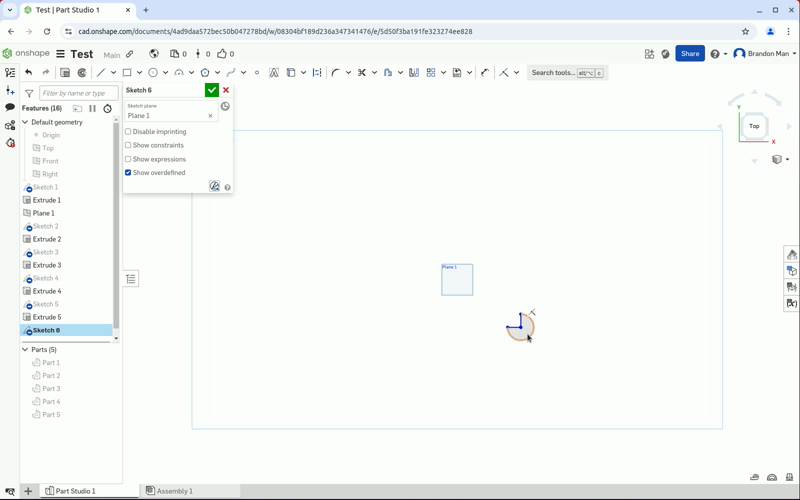
scroll(6)
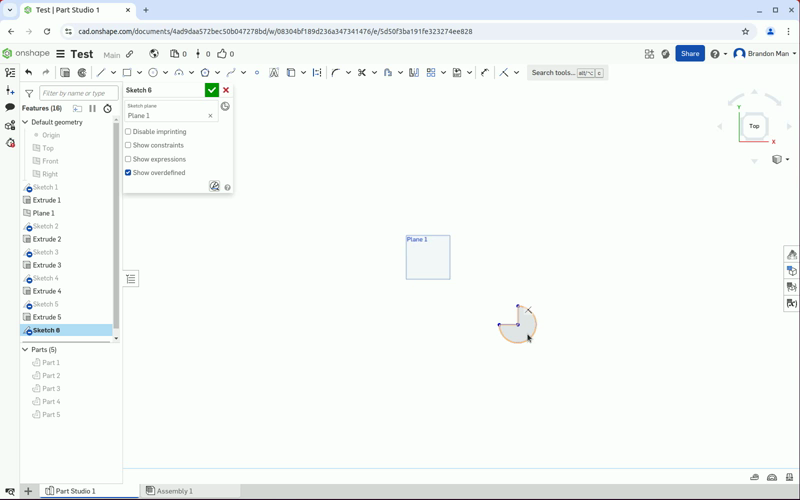
scroll(6)
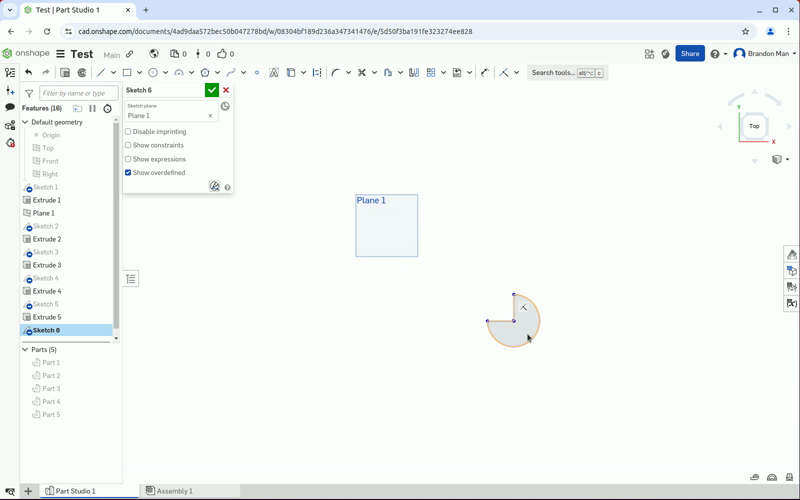
scroll(6)
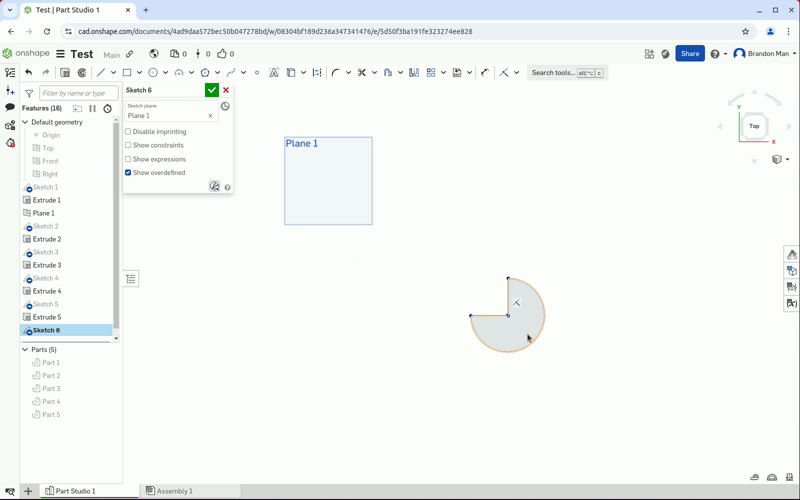
scroll(6)
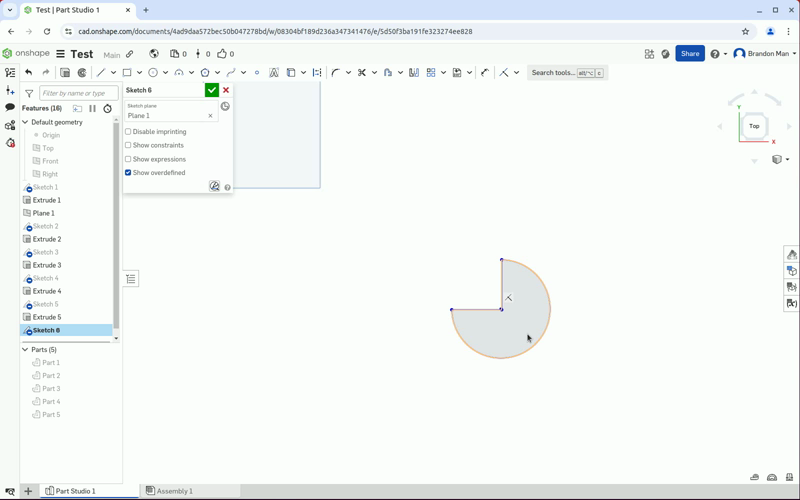
scroll(6)
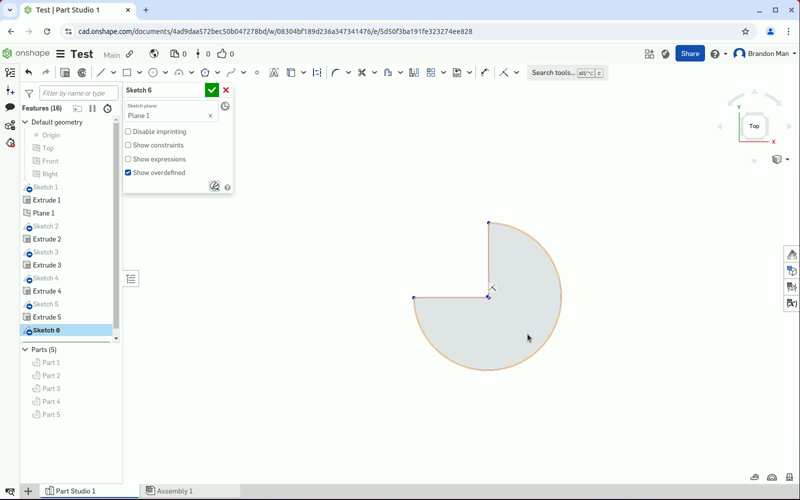
scroll(6)
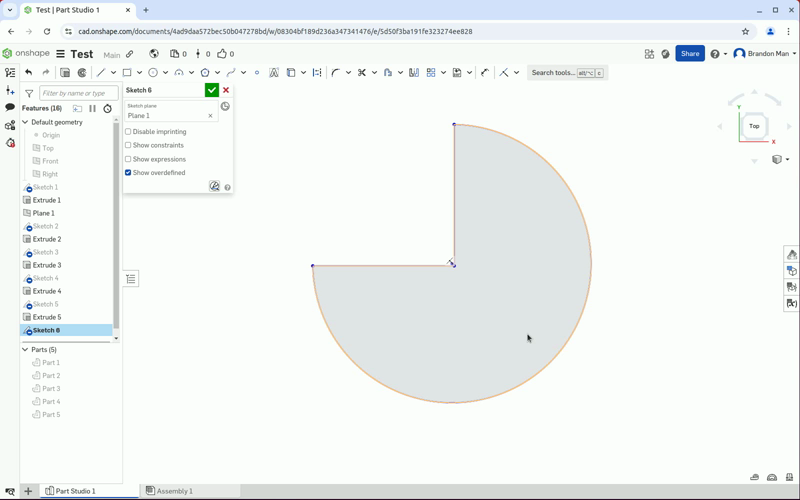
click(527, 333)
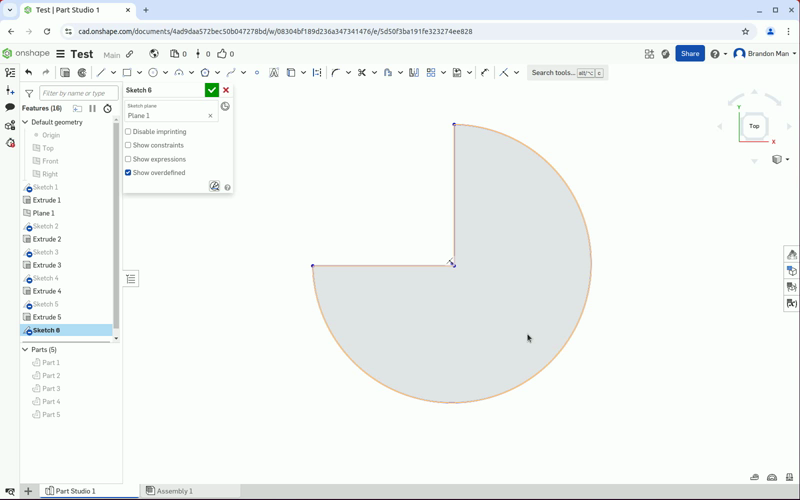
scroll(-6)
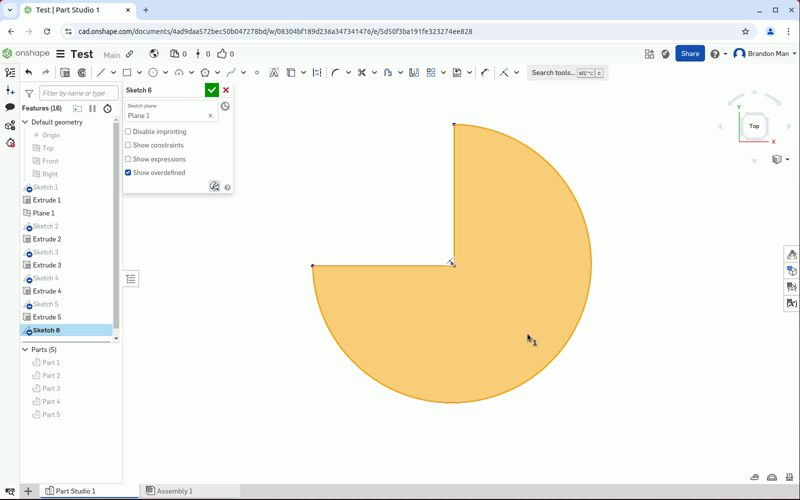
scroll(-6)
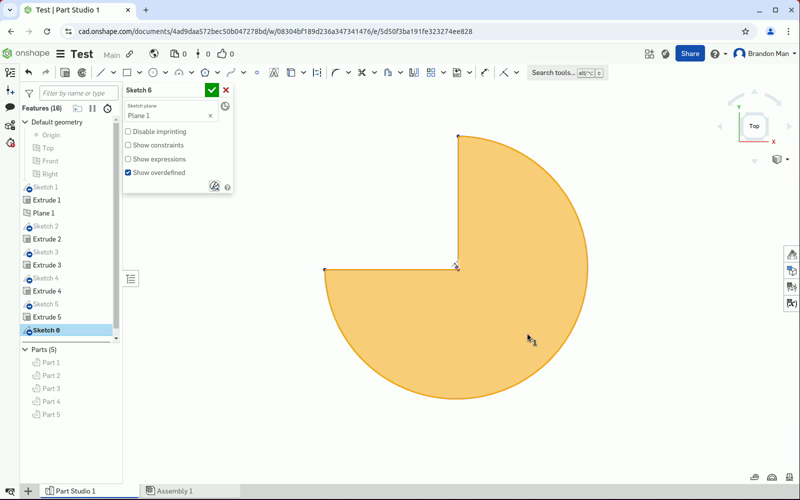
scroll(-6)
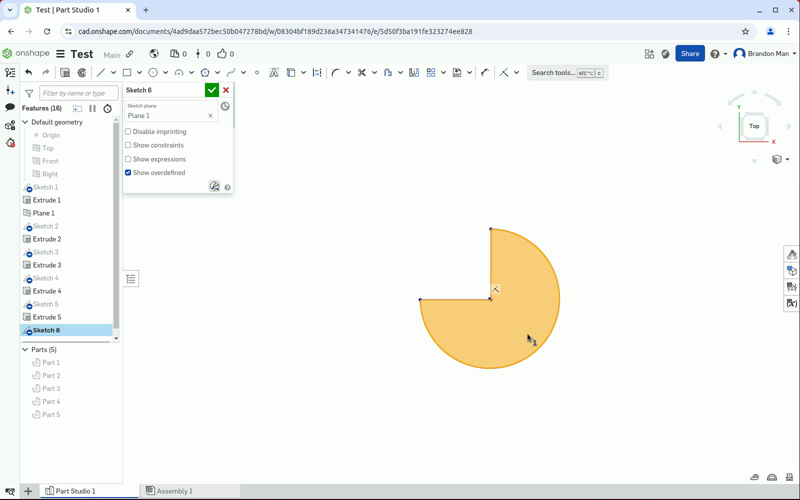
scroll(-6)
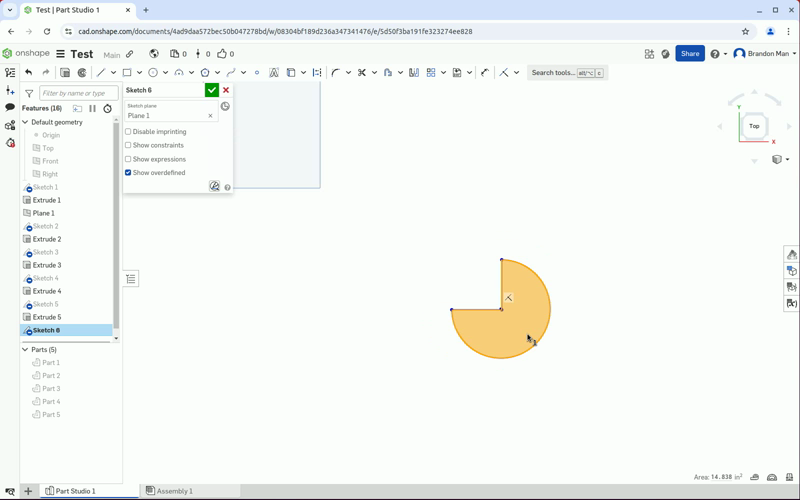
scroll(-6)
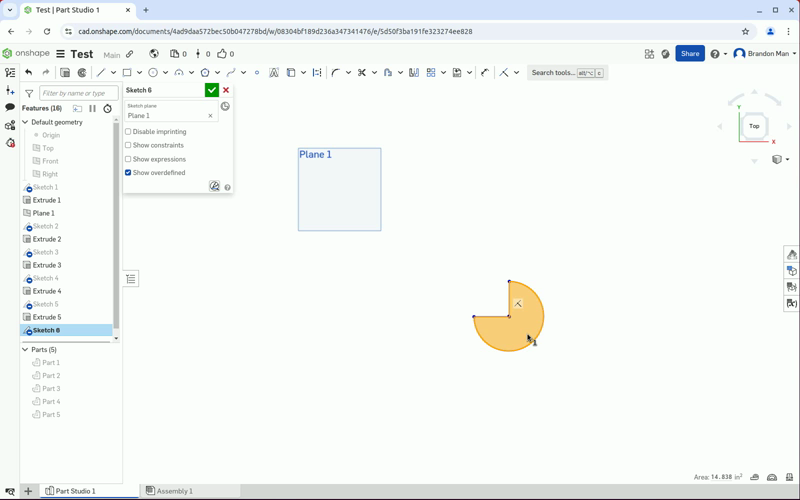
scroll(-6)
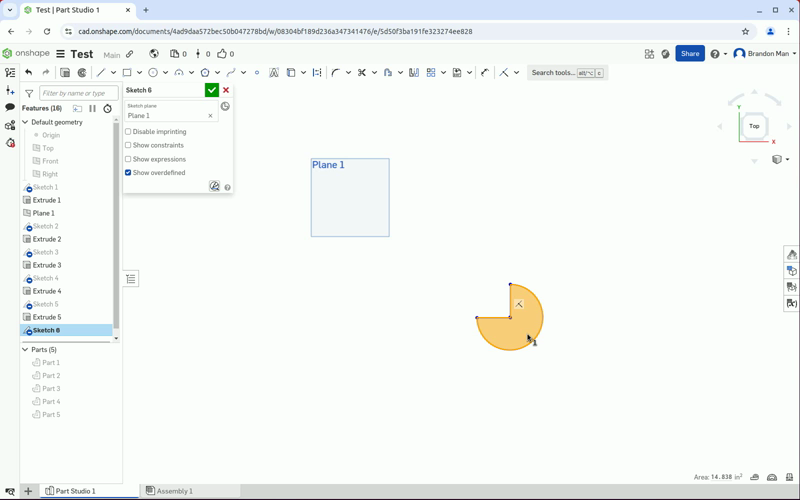
scroll(-6)
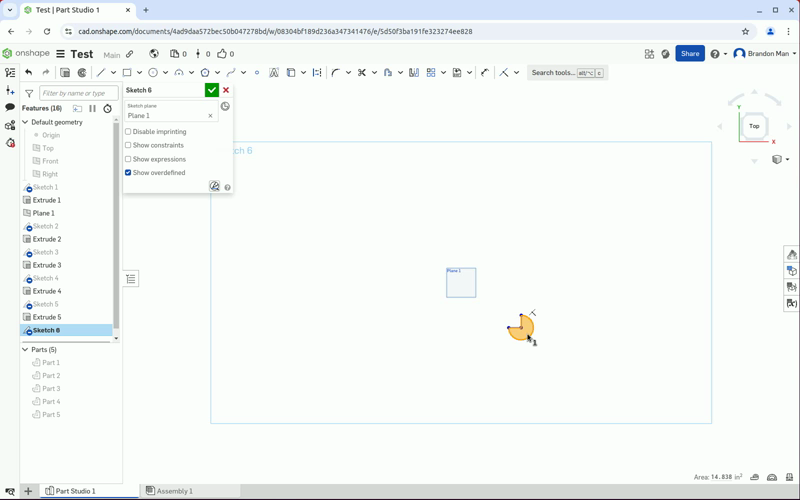
mouse_move(73, 352)
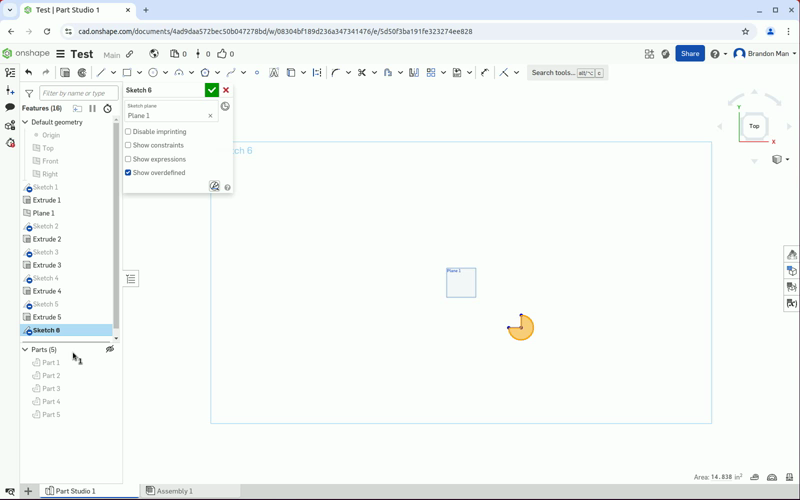
key(shift+y)
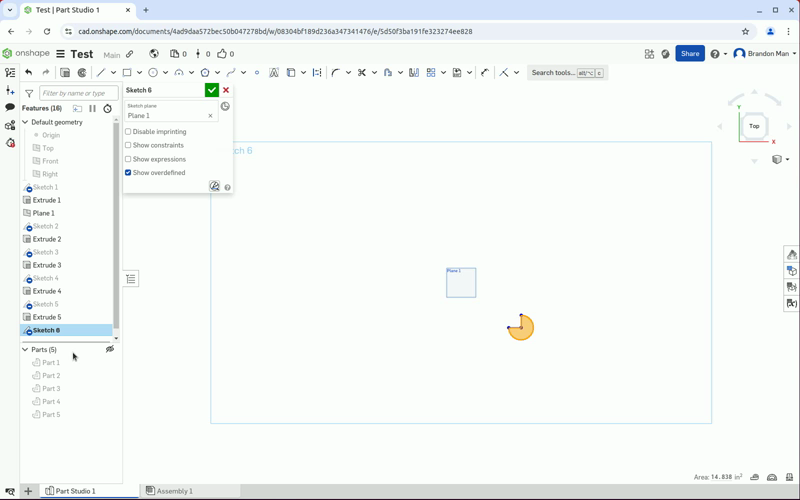
key(shift+e)
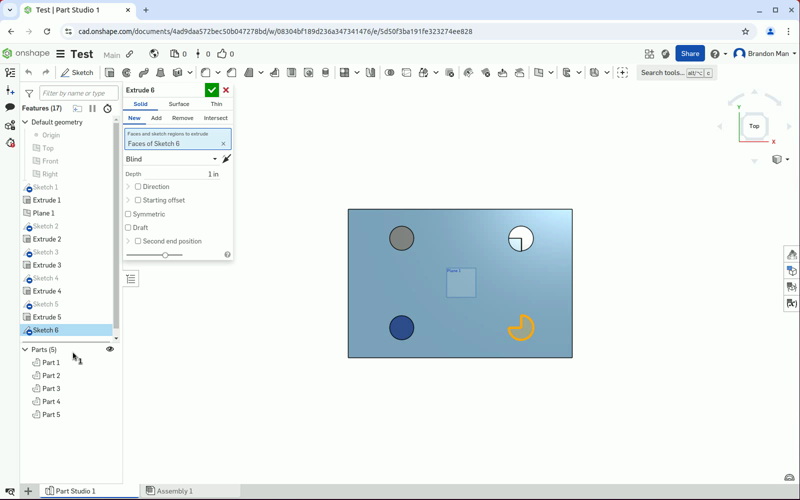
mouse_move(143, 106)
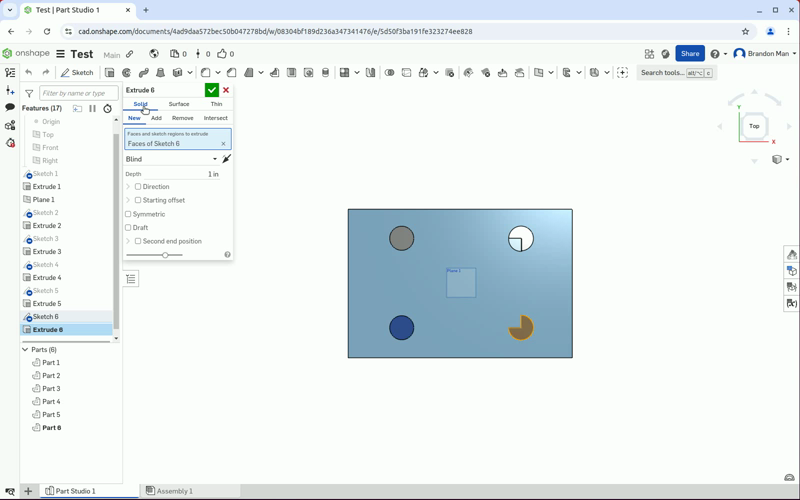
click(143, 106)
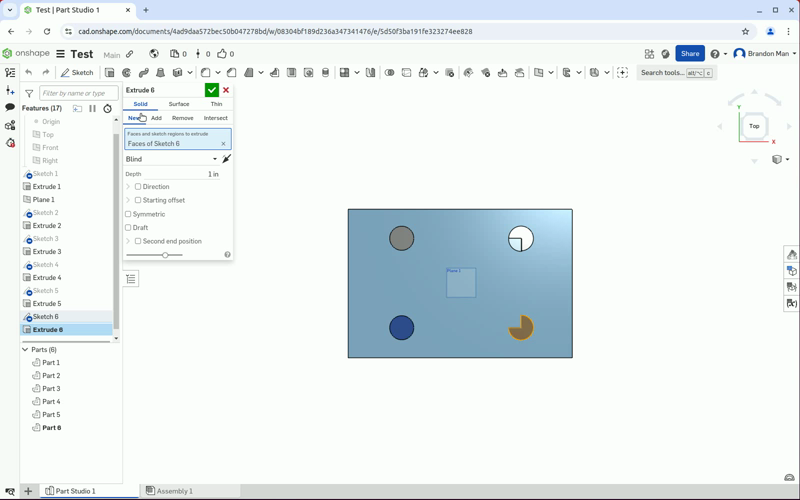
mouse_move(137, 120)
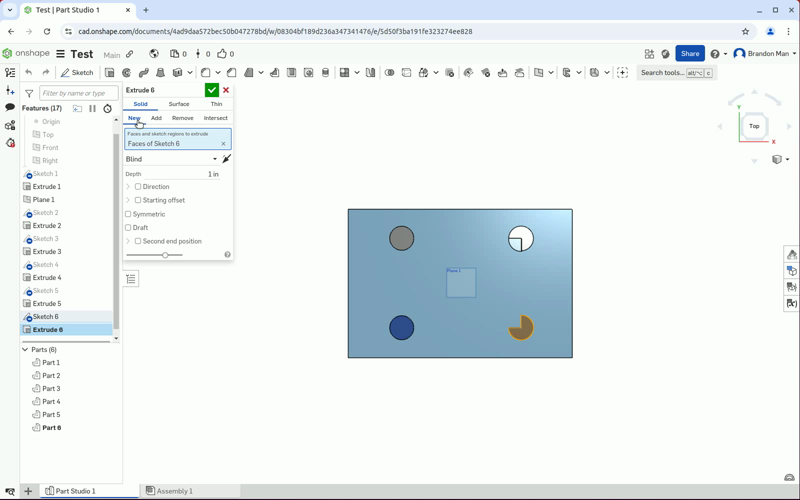
click(137, 120)
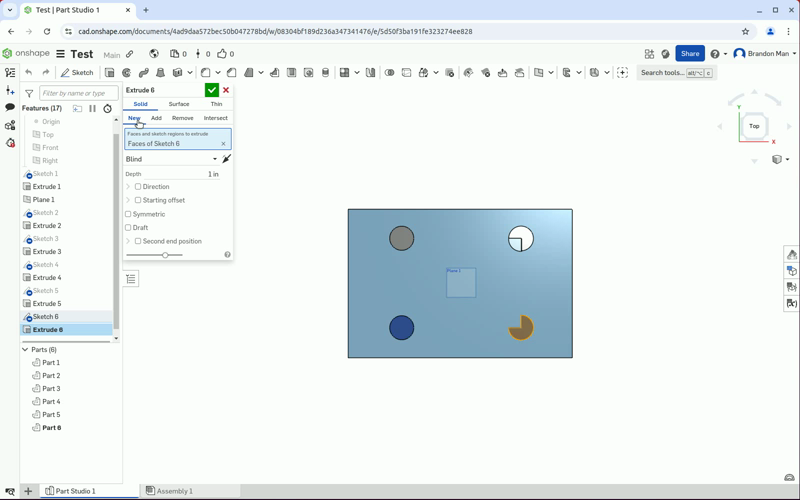
key(tab, 4)
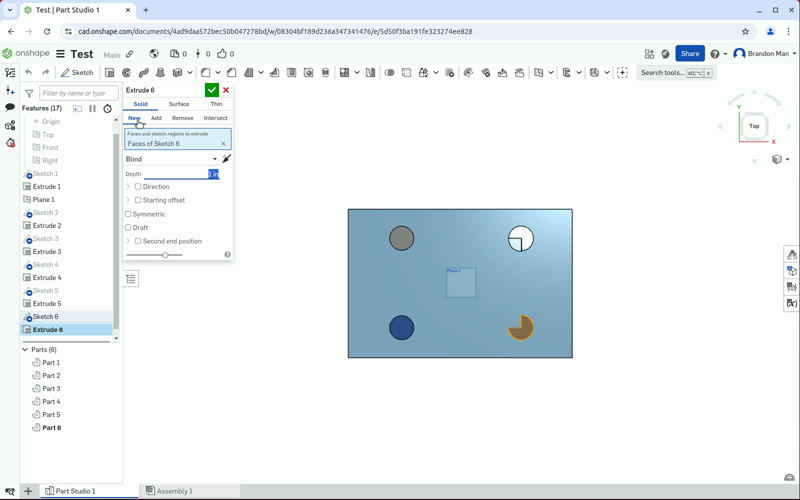
text(15.405)
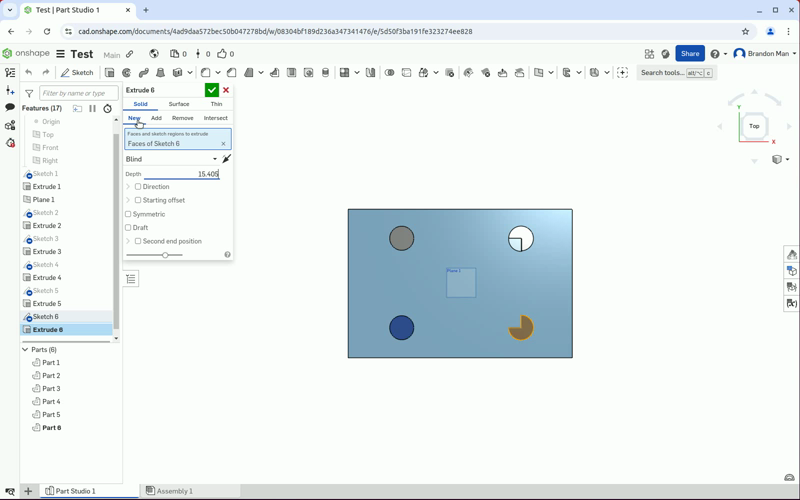
key(enter)
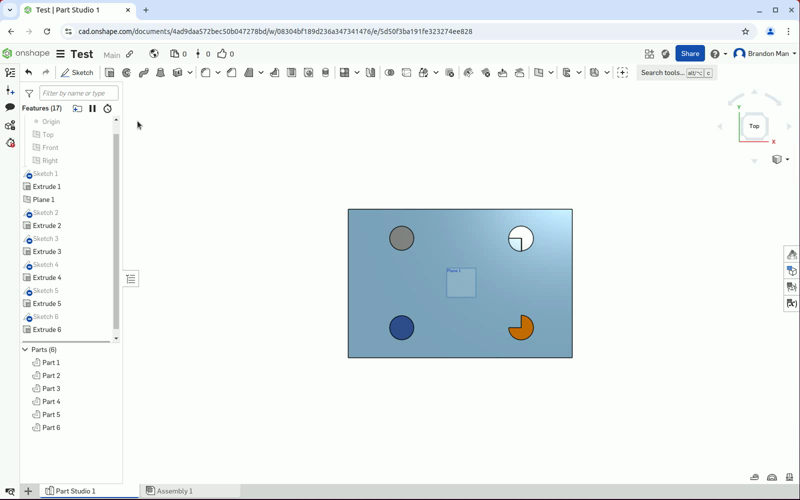
key(shift+h)
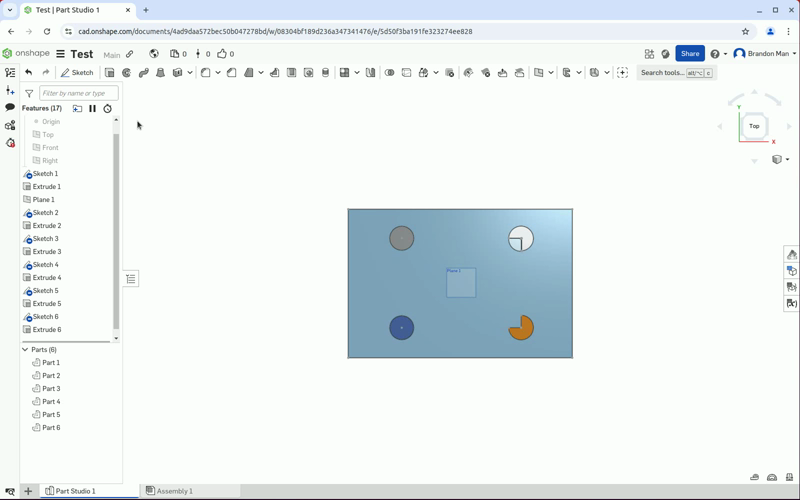
key(shift+h)
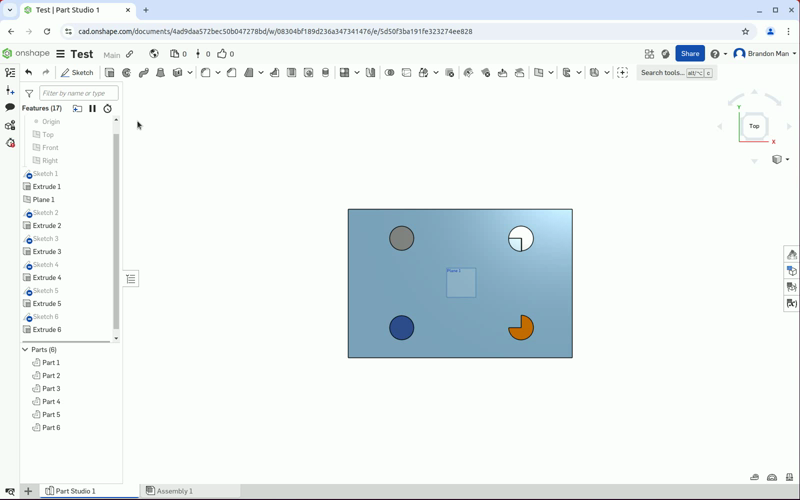
mouse_move(69, 176)
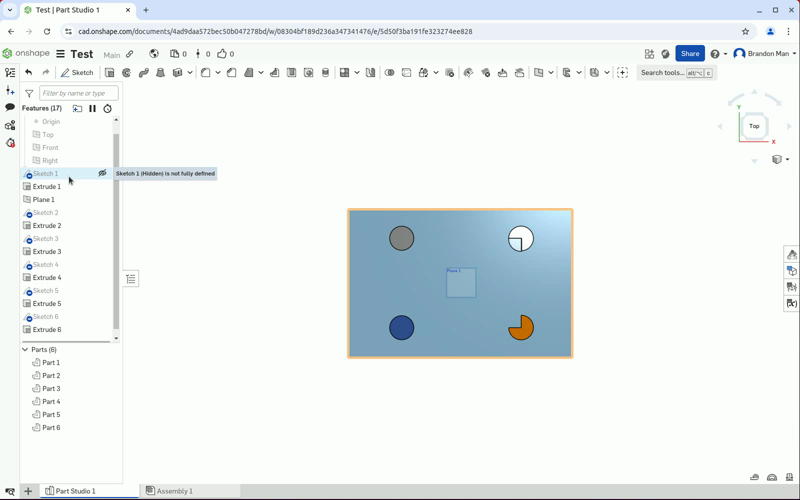
click(69, 176)
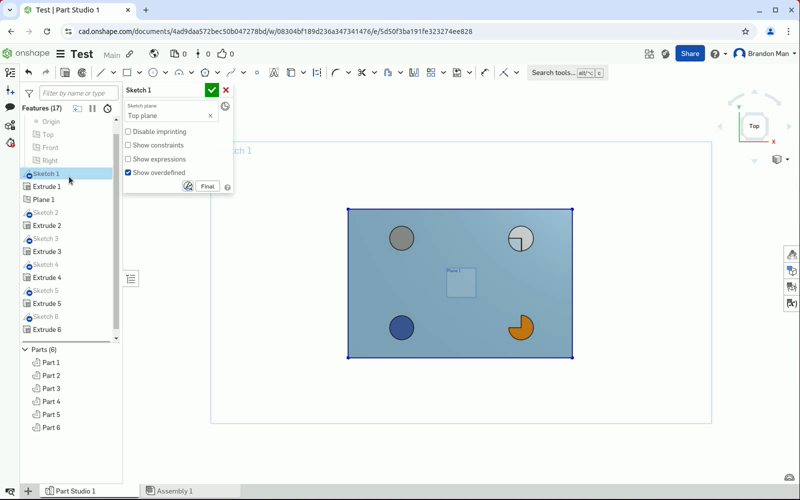
mouse_move(229, 92)
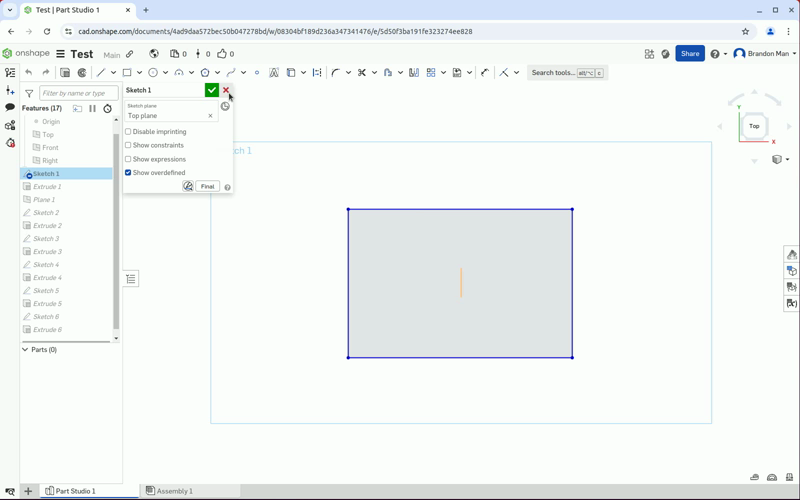
click(229, 92)
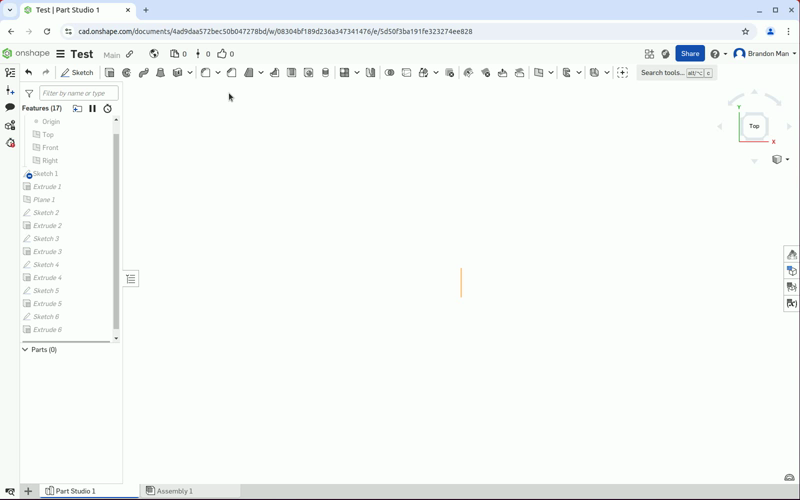
key(shift+s)
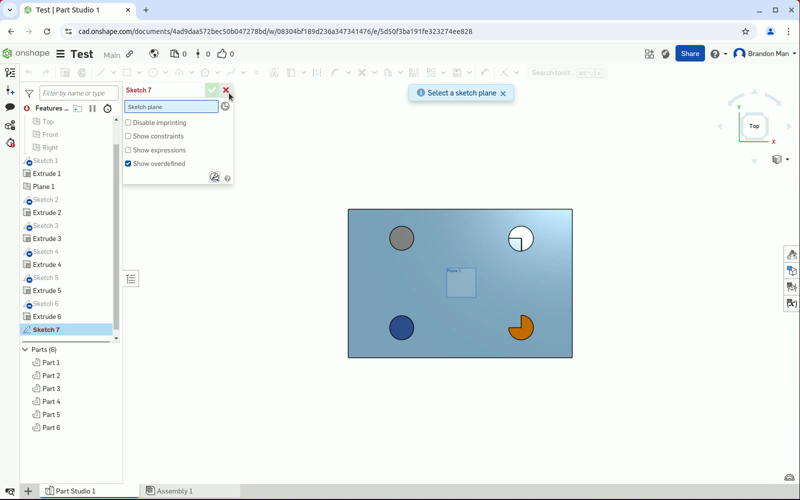
mouse_move(69, 189)
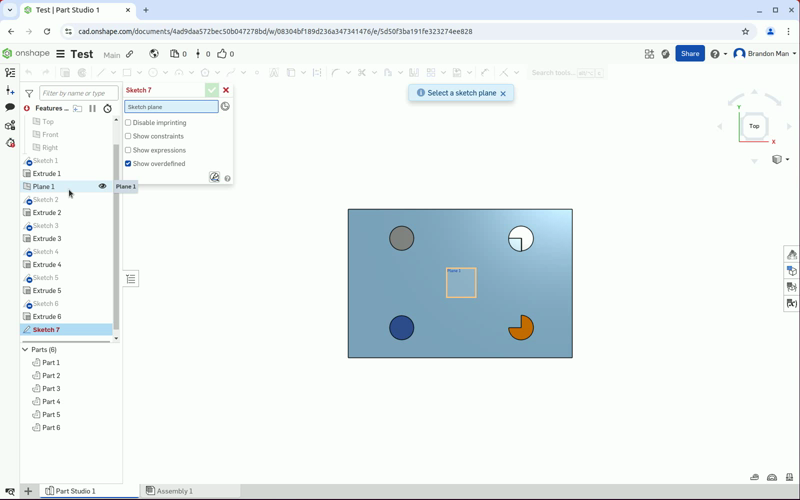
click(69, 189)
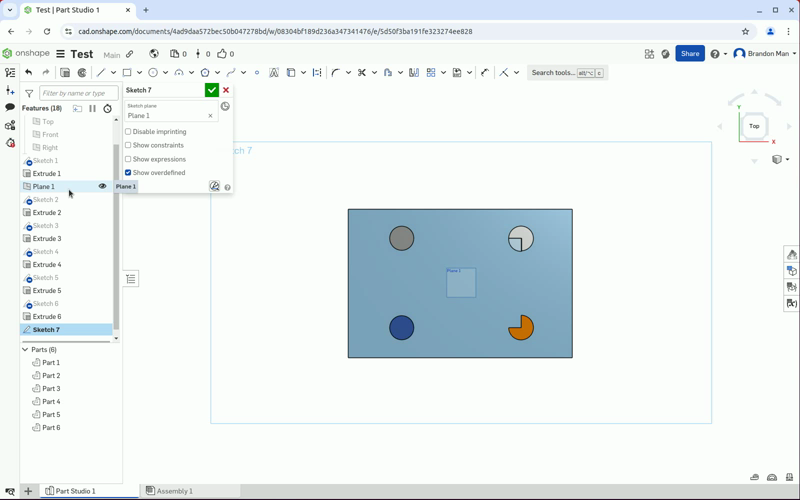
mouse_move(73, 352)
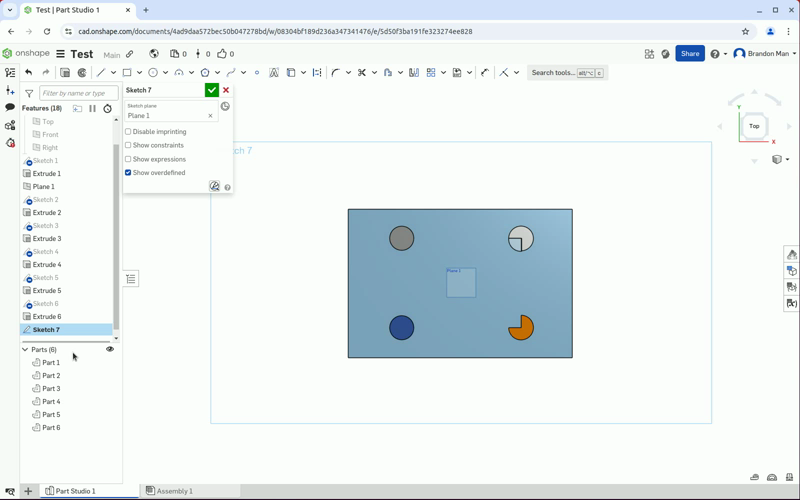
key(y)
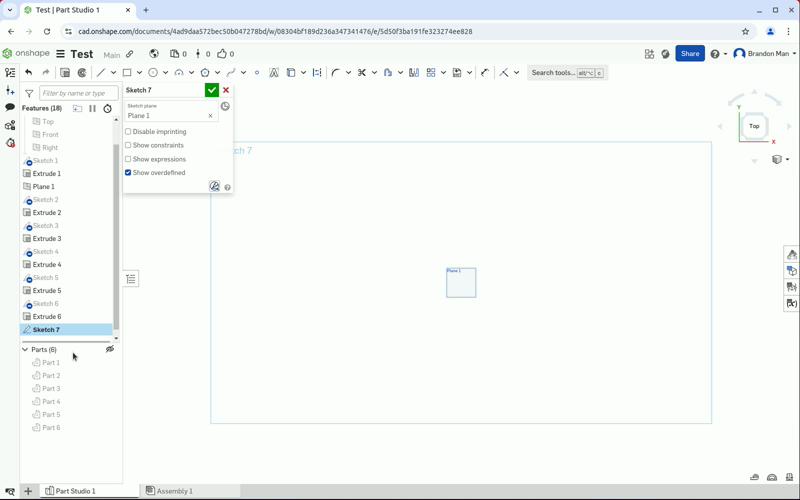
key(l)
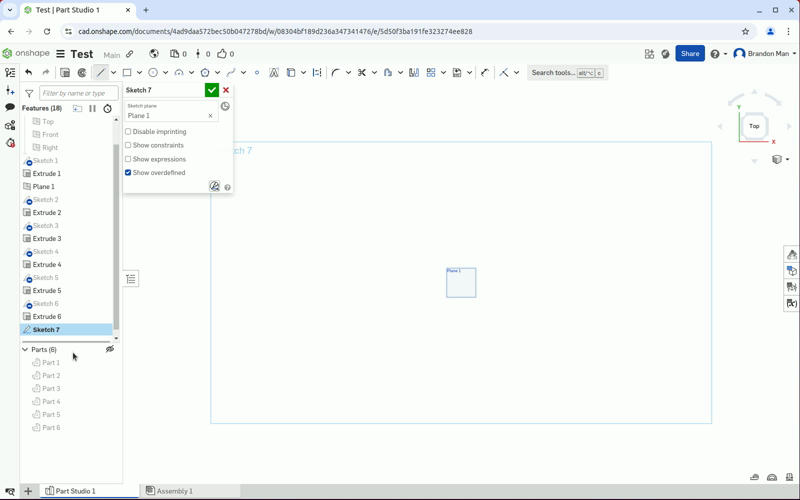
key_down(shift)
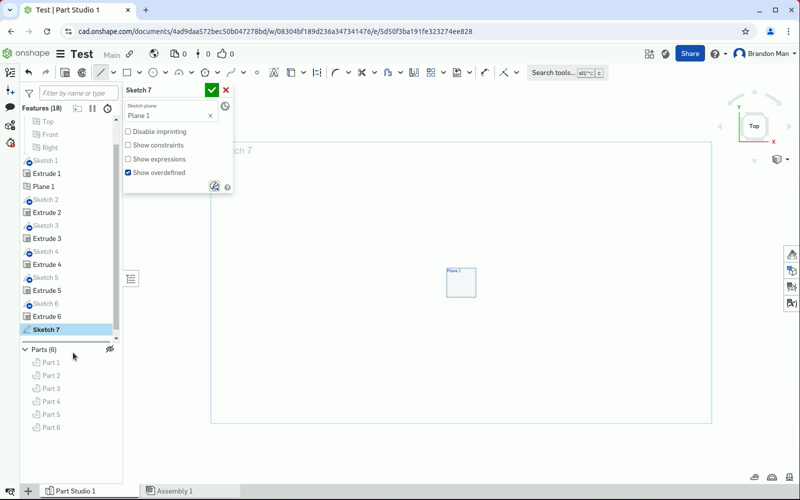
mouse_move(508, 327)
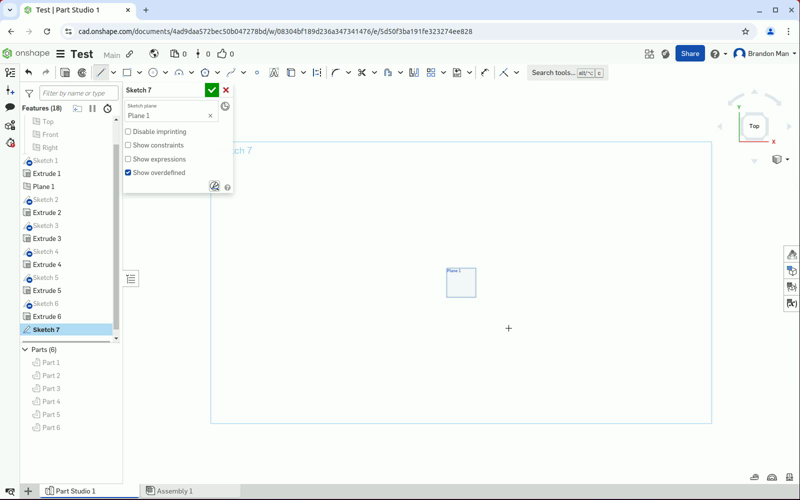
click(508, 327)
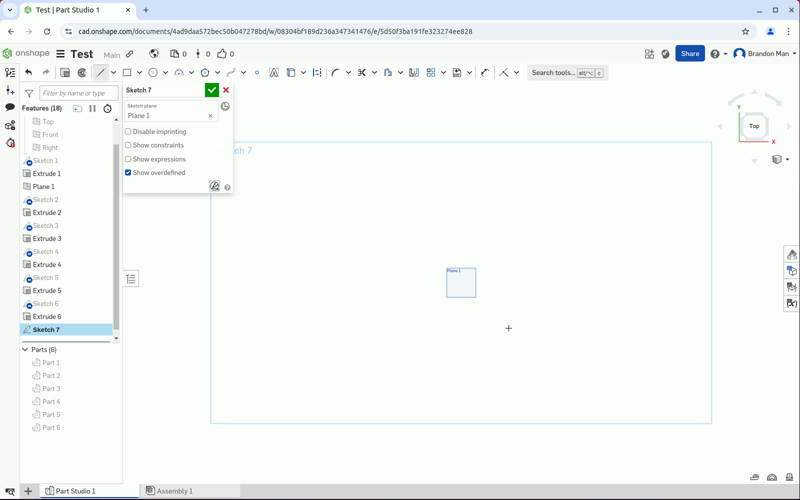
key_up(shift)
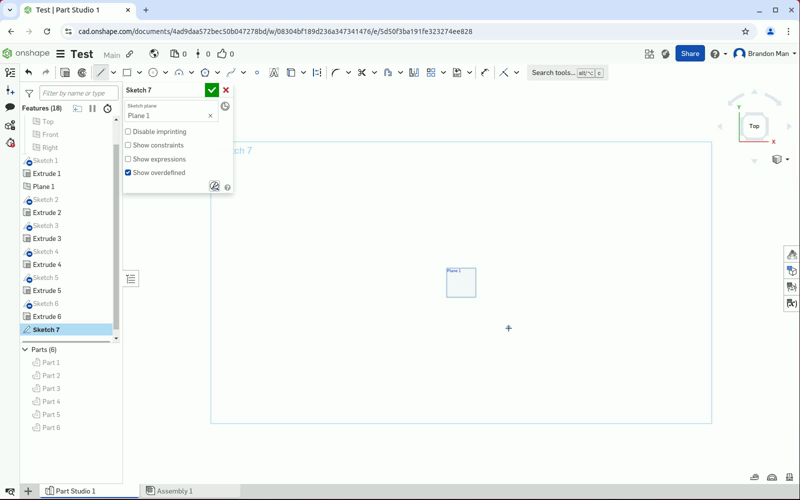
key_down(shift)
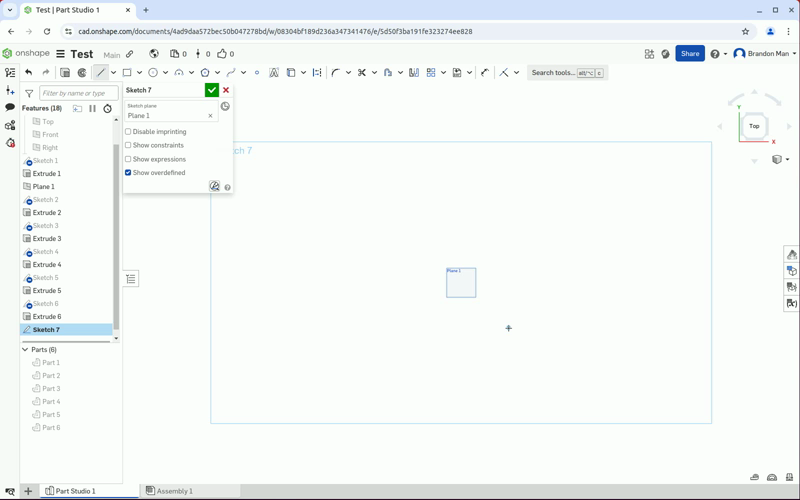
mouse_move(538, 327)
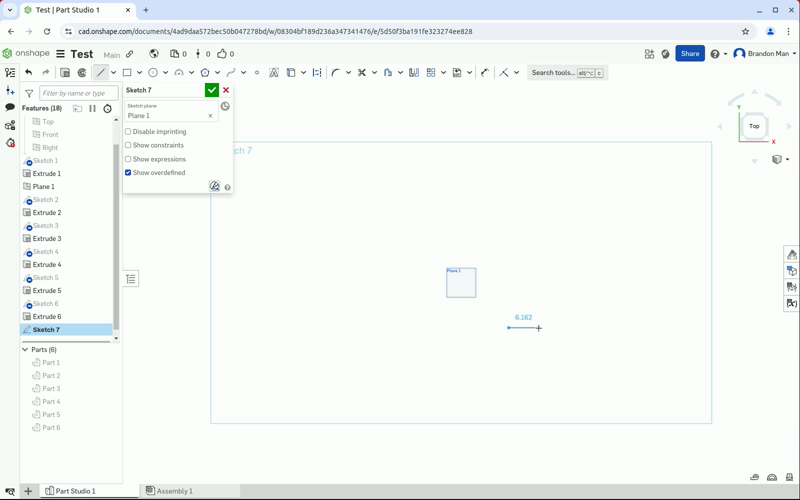
mouse_move(521, 327)
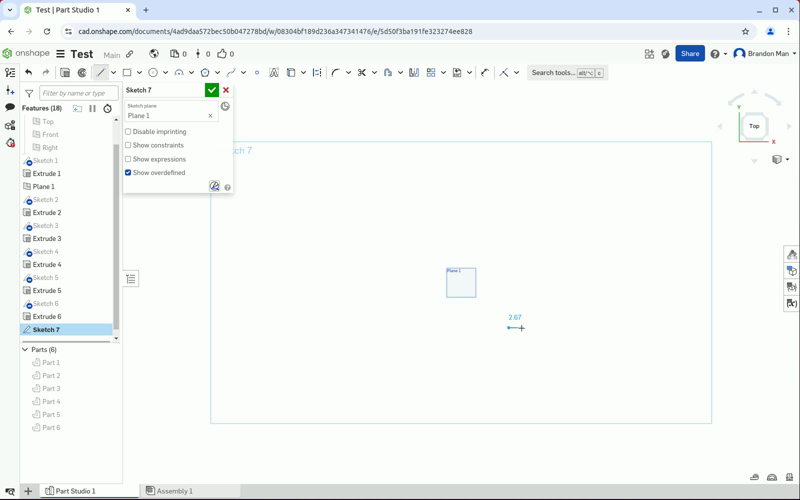
click(521, 327)
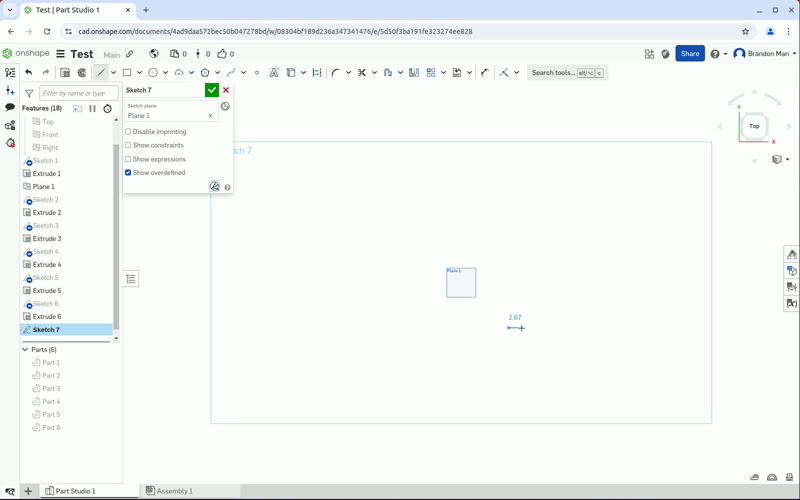
key_up(shift)
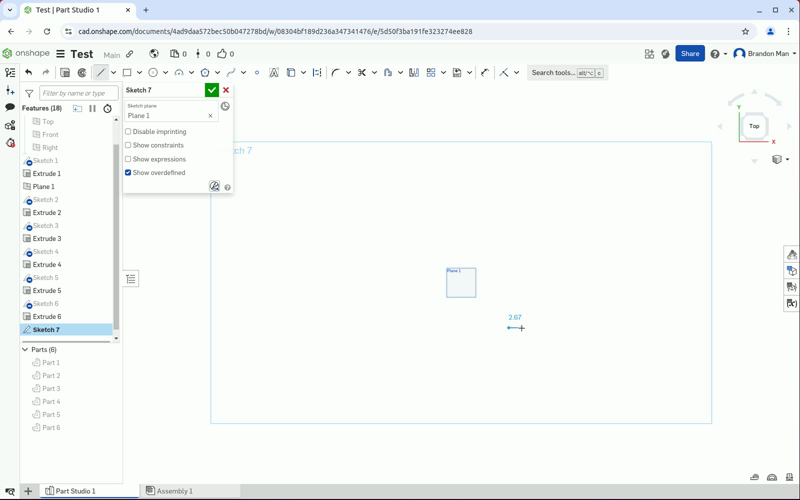
key_down(shift)
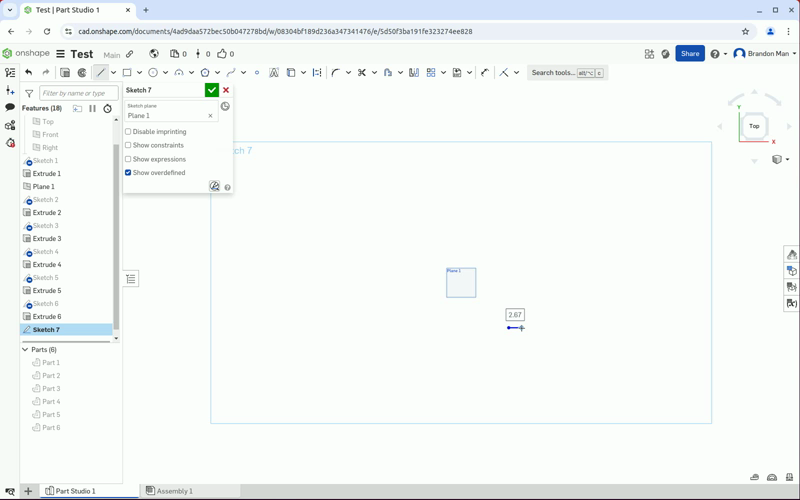
mouse_move(551, 327)
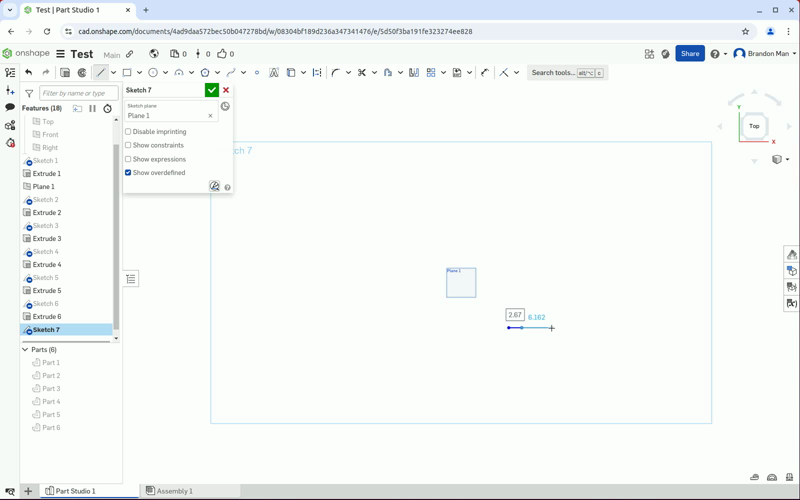
mouse_move(521, 314)
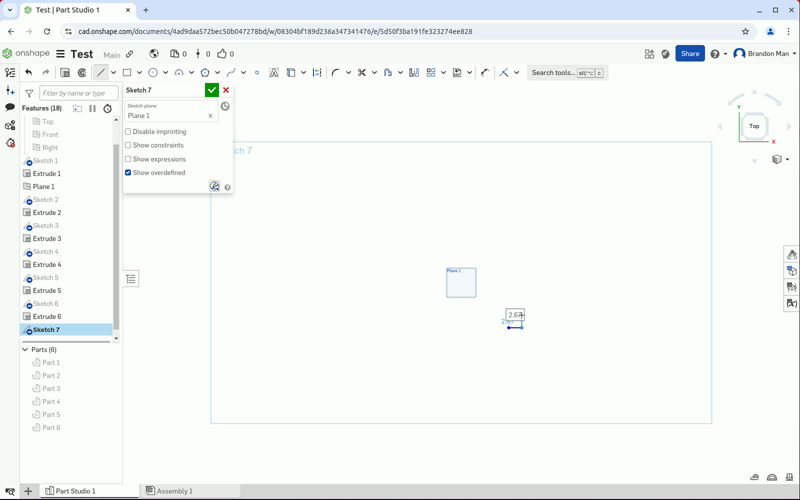
click(521, 314)
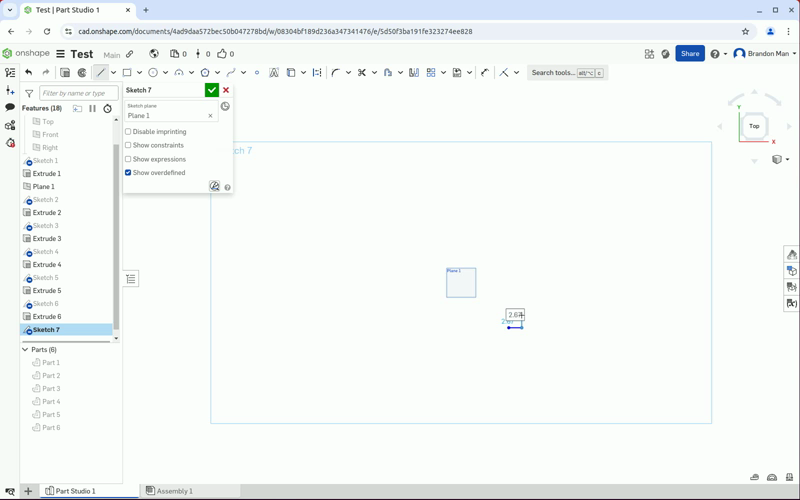
key_up(shift)
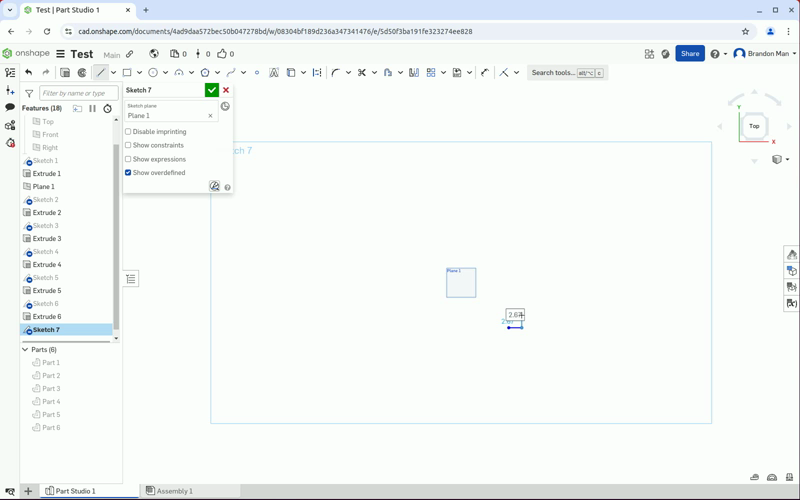
key(esc)
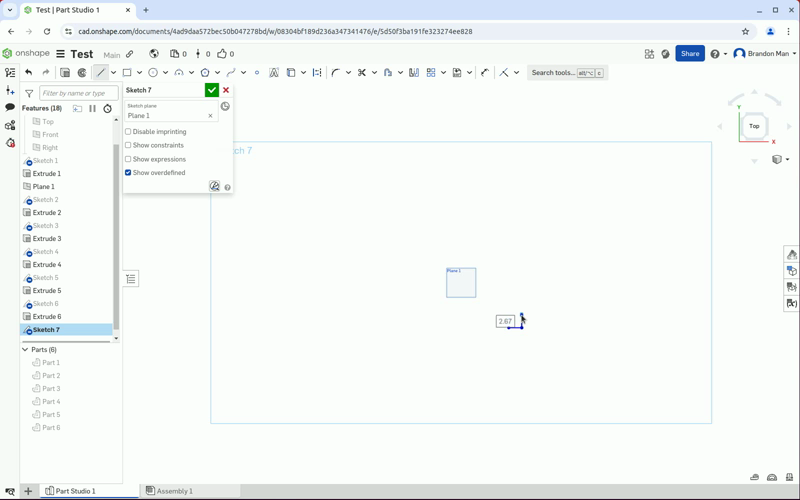
key(a)
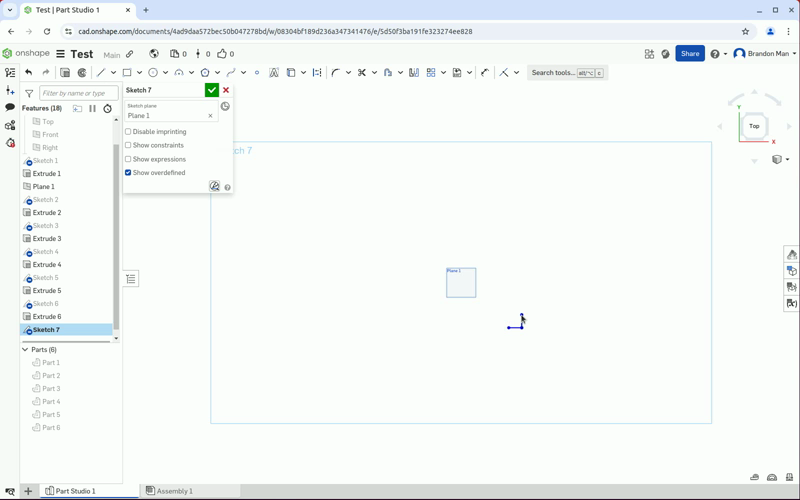
mouse_move(521, 314)
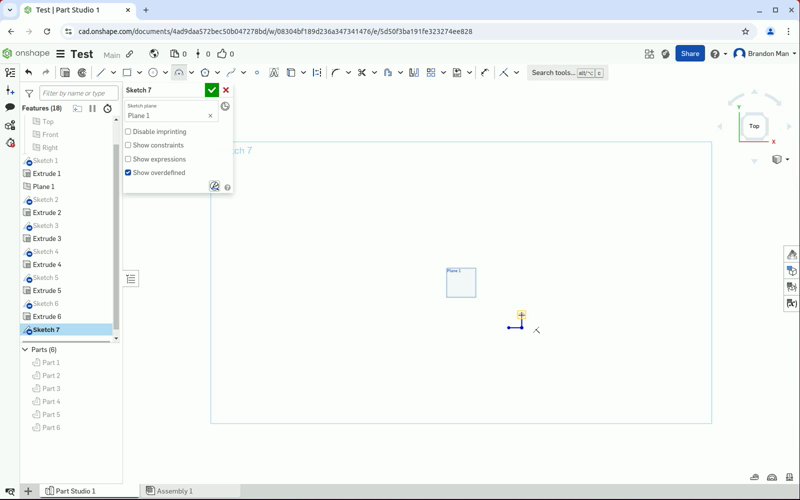
click(521, 314)
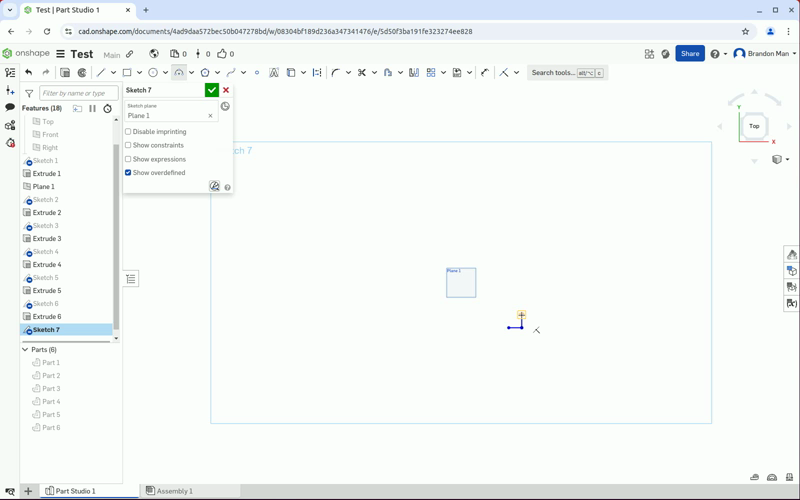
mouse_move(508, 327)
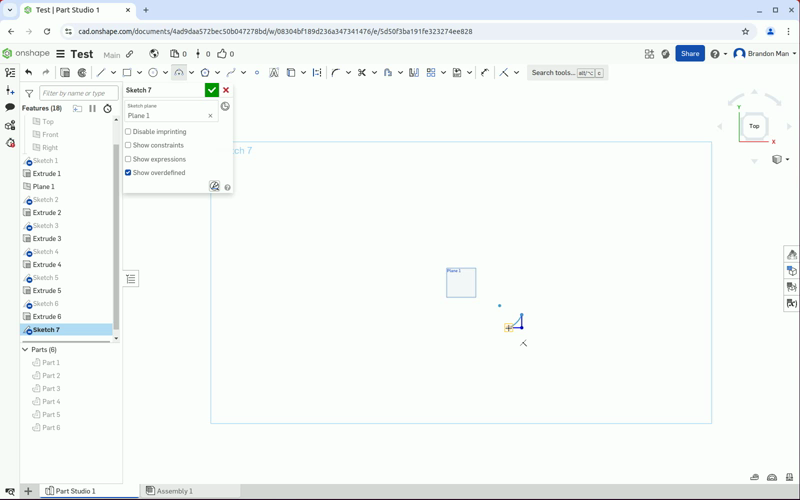
click(508, 327)
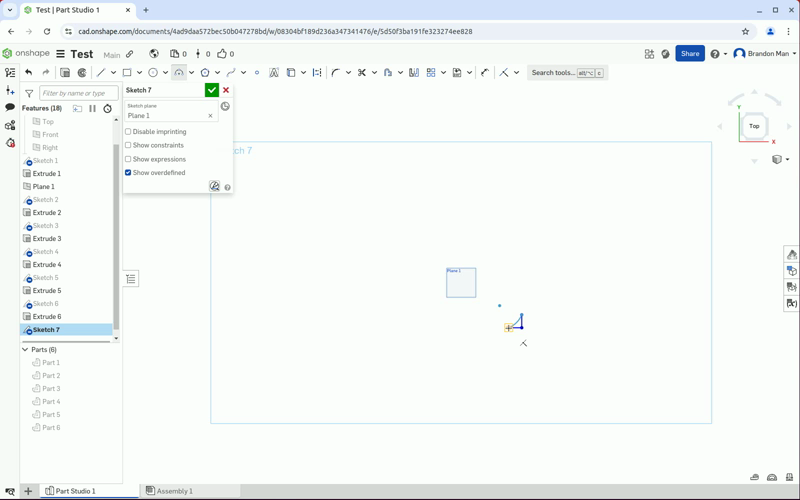
key_down(shift)
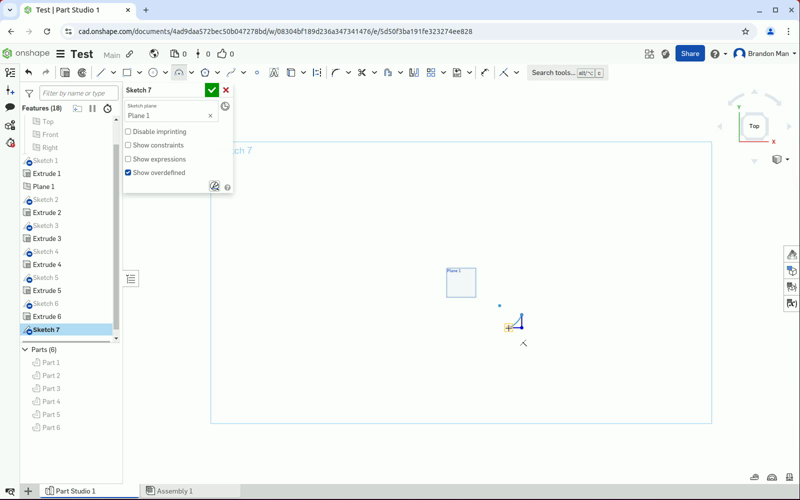
mouse_move(512, 318)
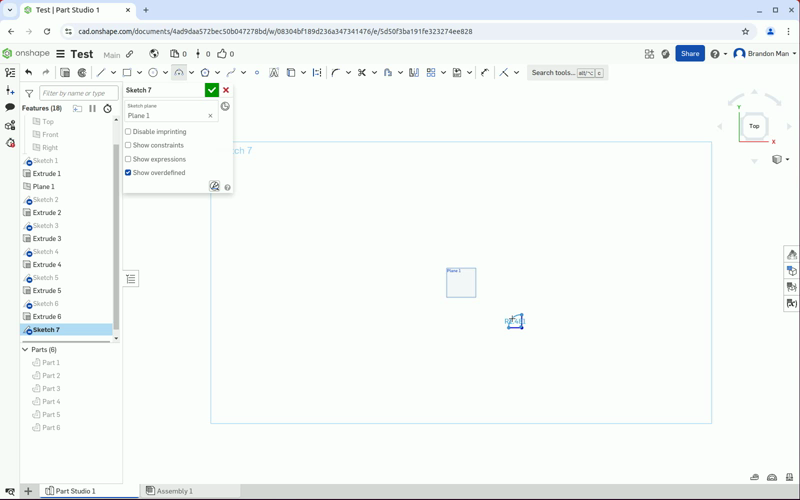
click(512, 318)
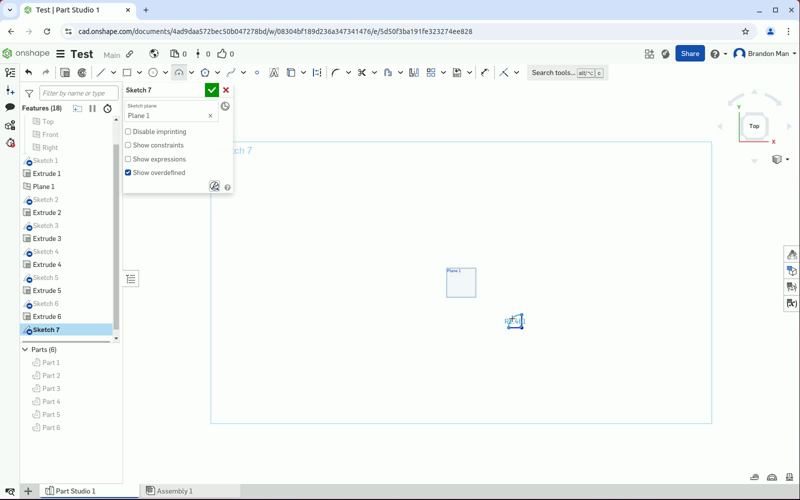
key_up(shift)
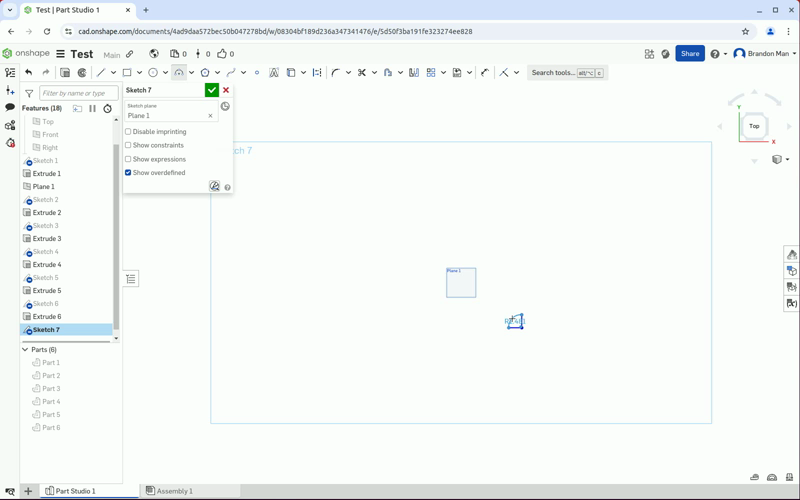
key(esc)
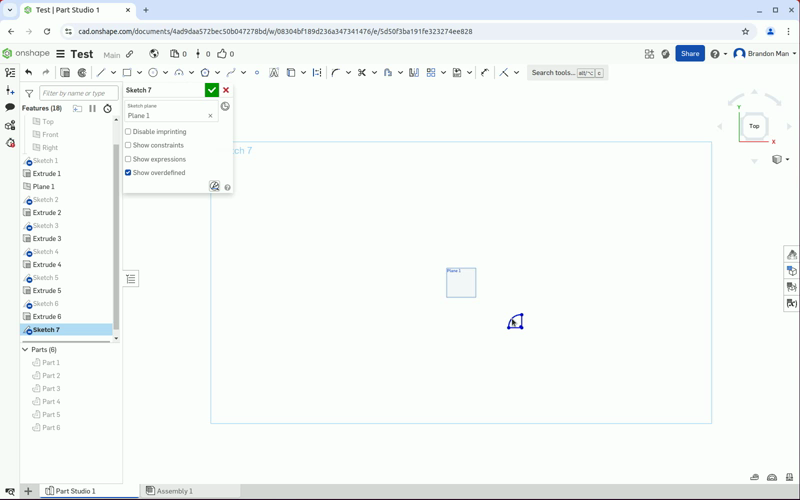
mouse_move(520, 320)
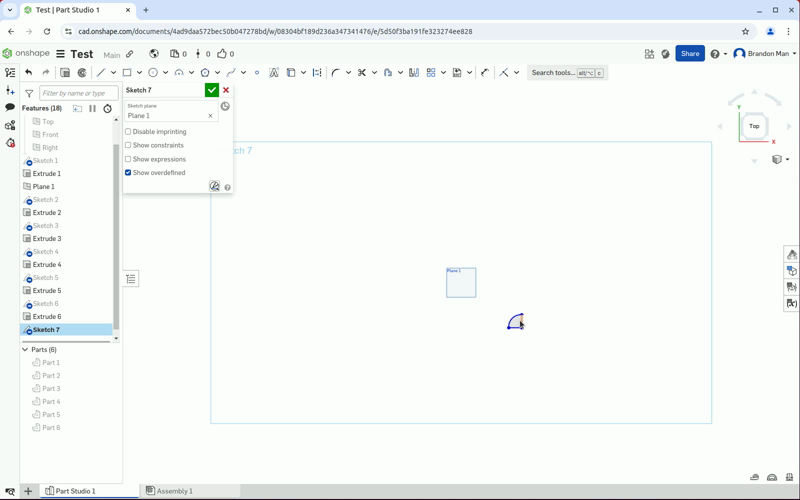
scroll(6)
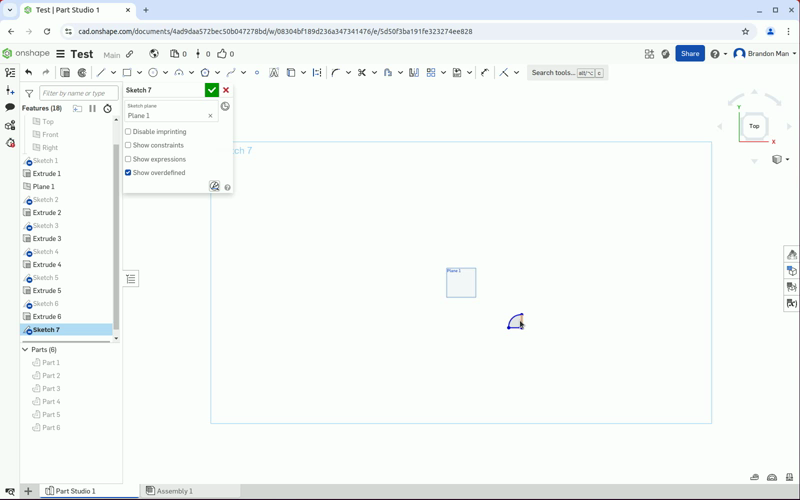
scroll(6)
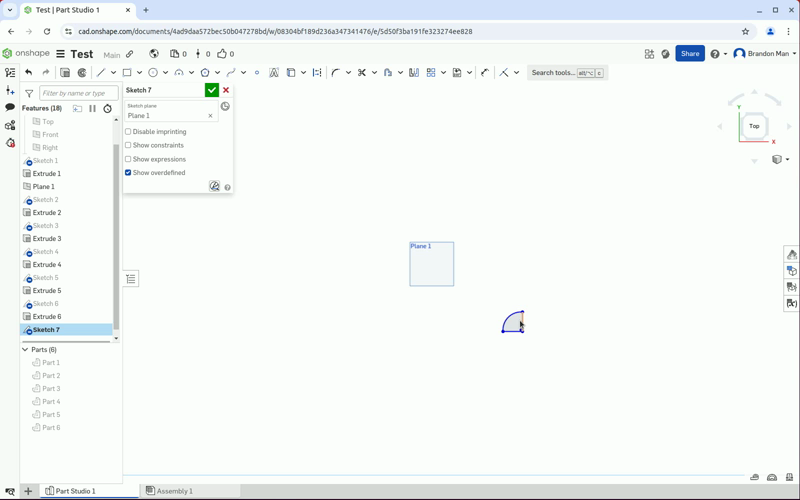
scroll(6)
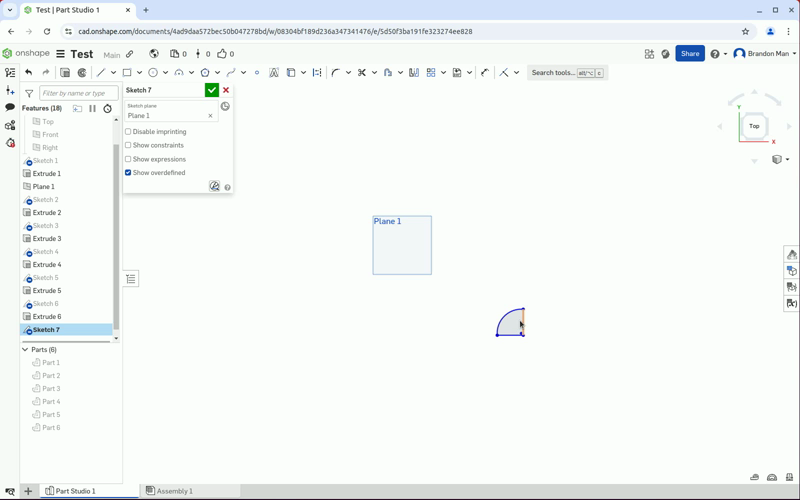
scroll(6)
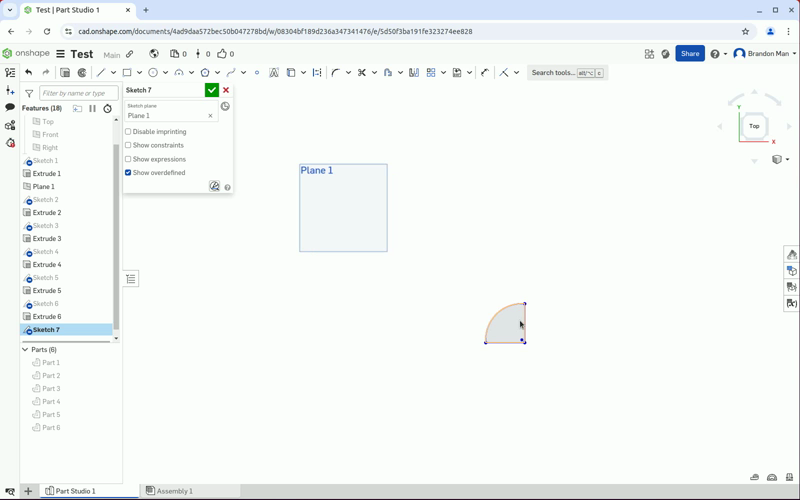
scroll(6)
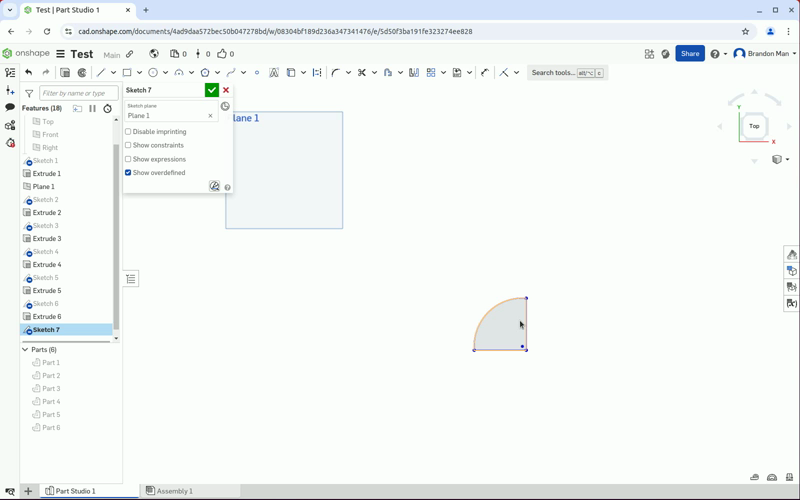
scroll(6)
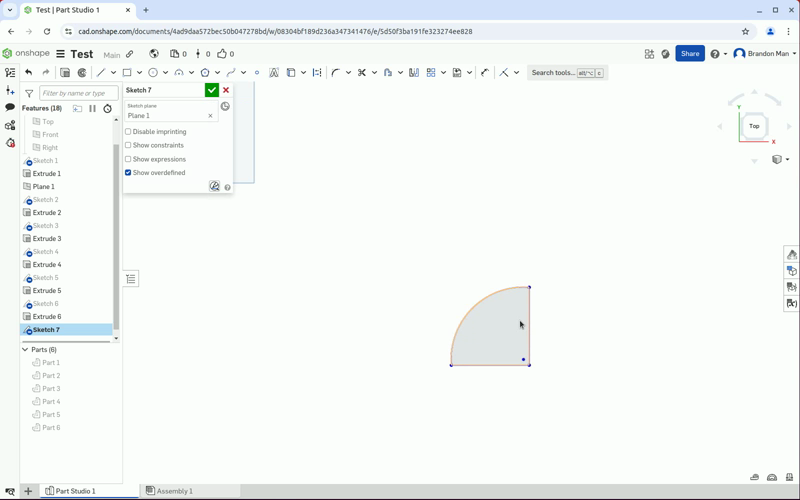
scroll(6)
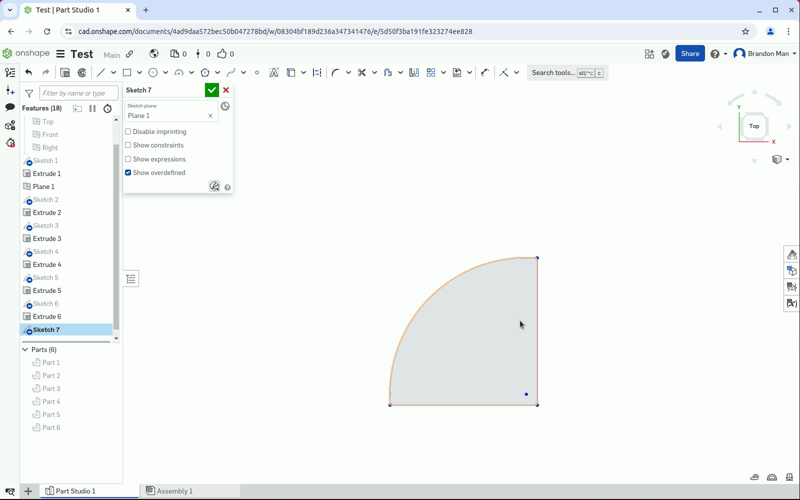
click(520, 320)
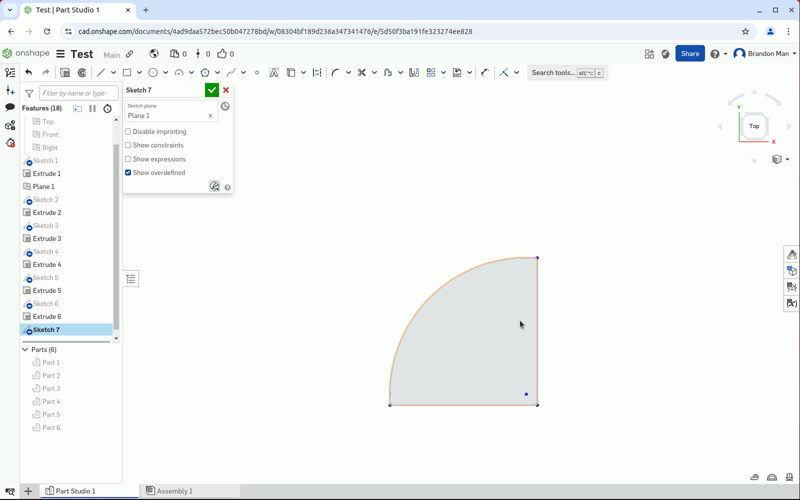
scroll(-6)
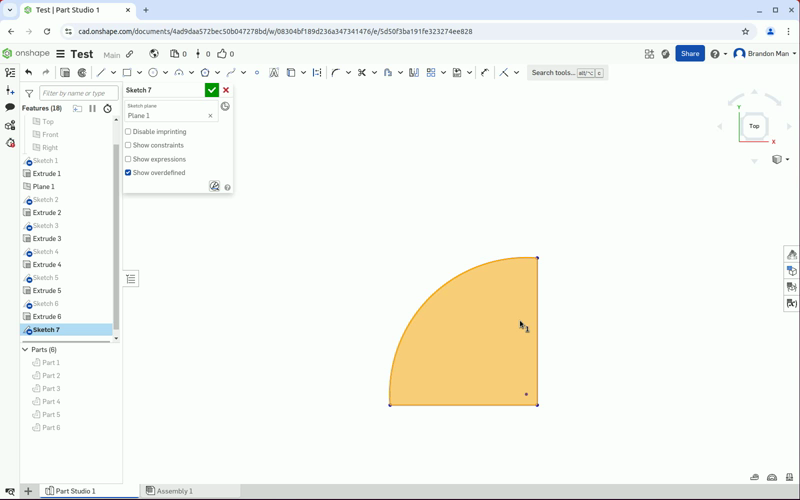
scroll(-6)
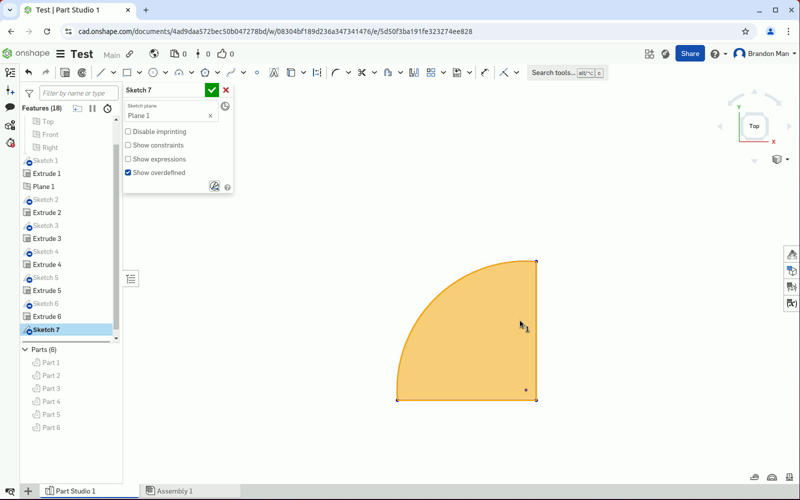
scroll(-6)
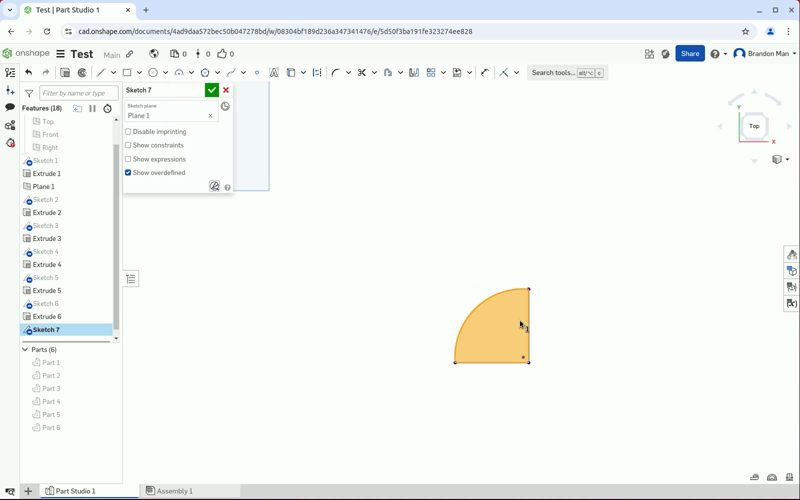
scroll(-6)
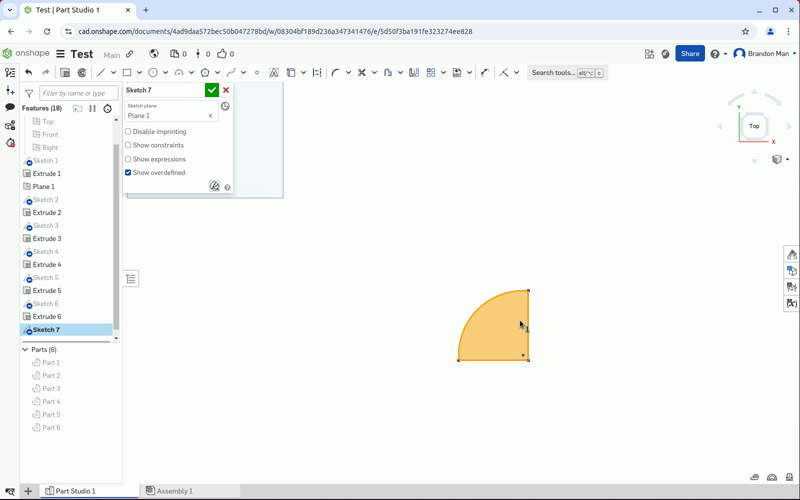
scroll(-6)
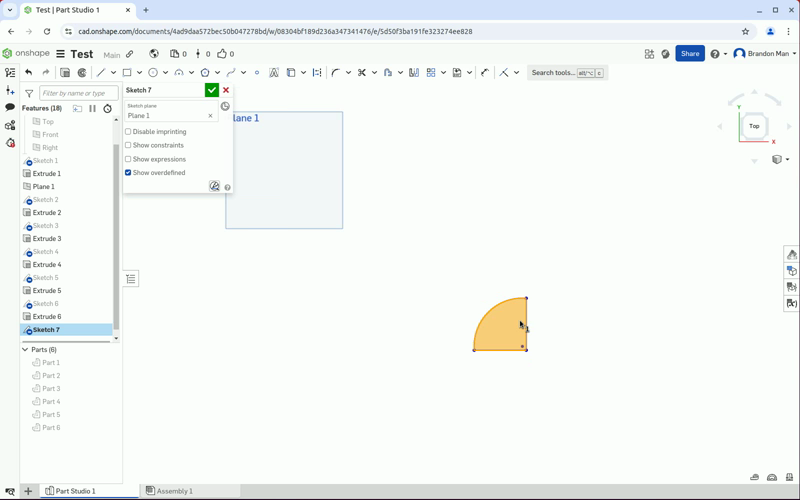
scroll(-6)
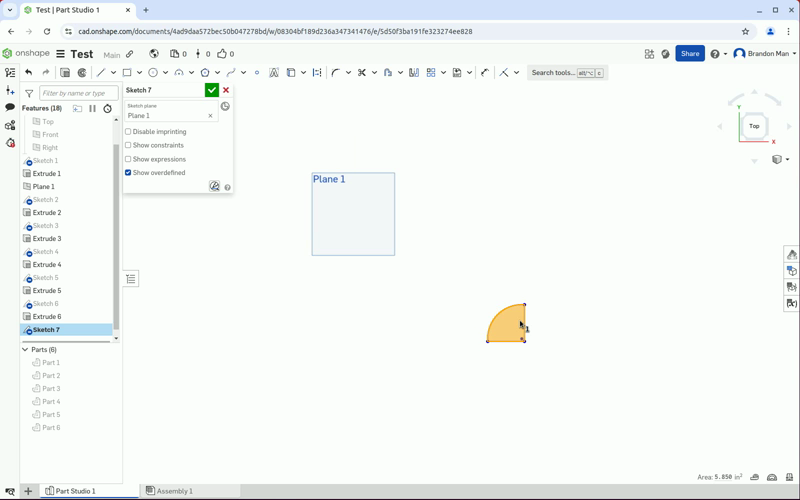
scroll(-6)
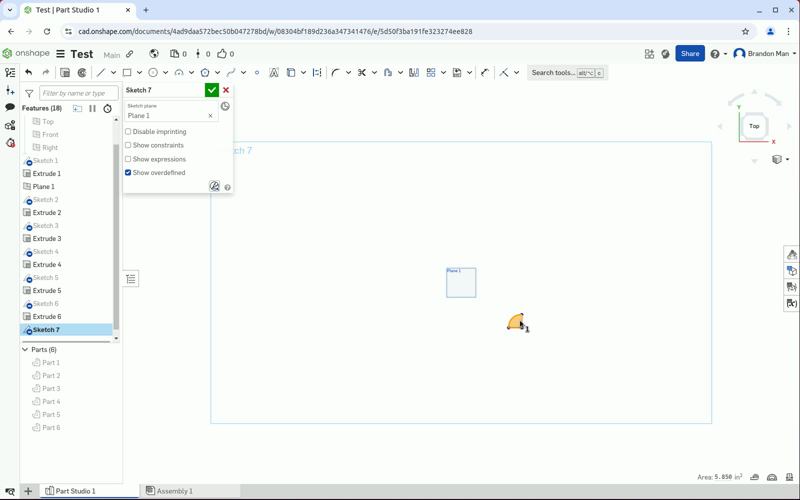
mouse_move(73, 352)
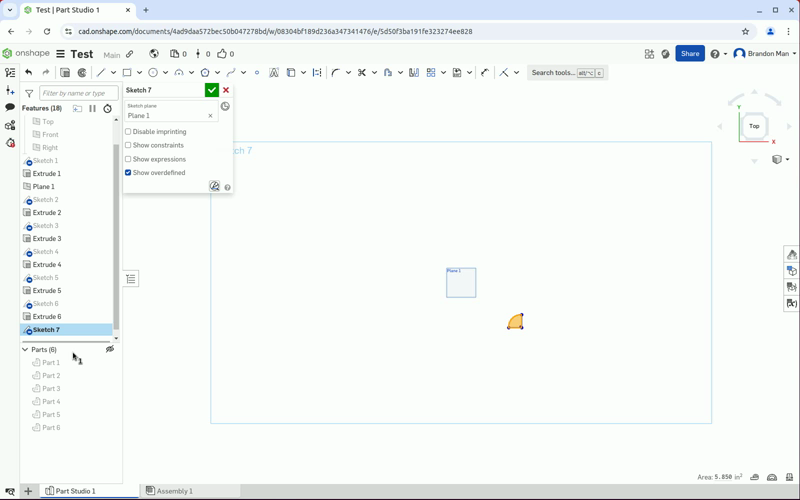
key(shift+y)
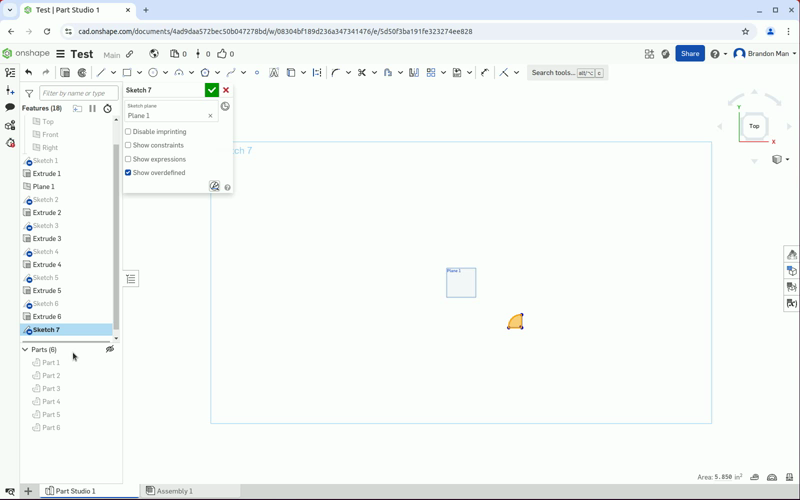
key(shift+e)
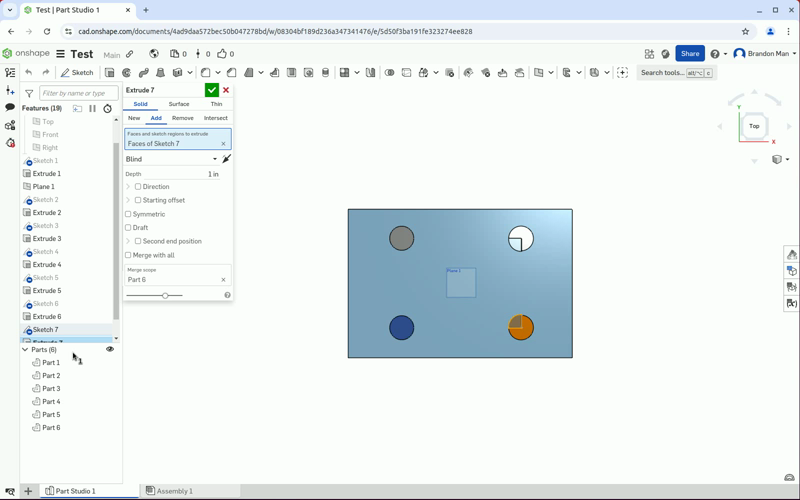
mouse_move(143, 106)
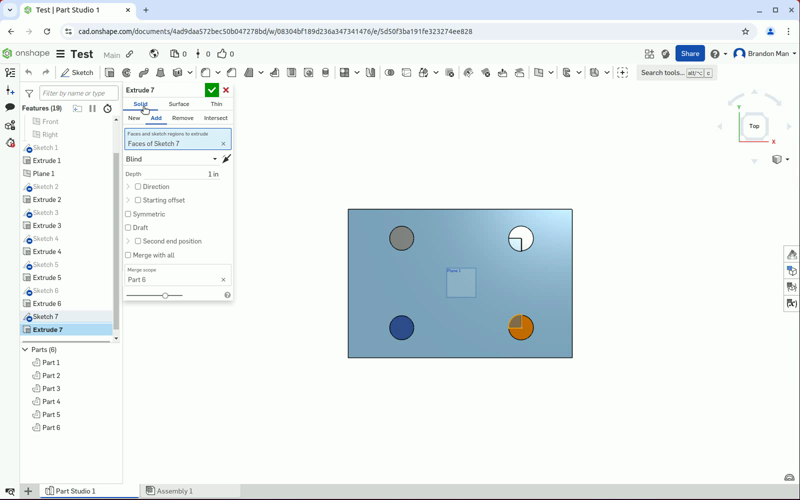
click(143, 106)
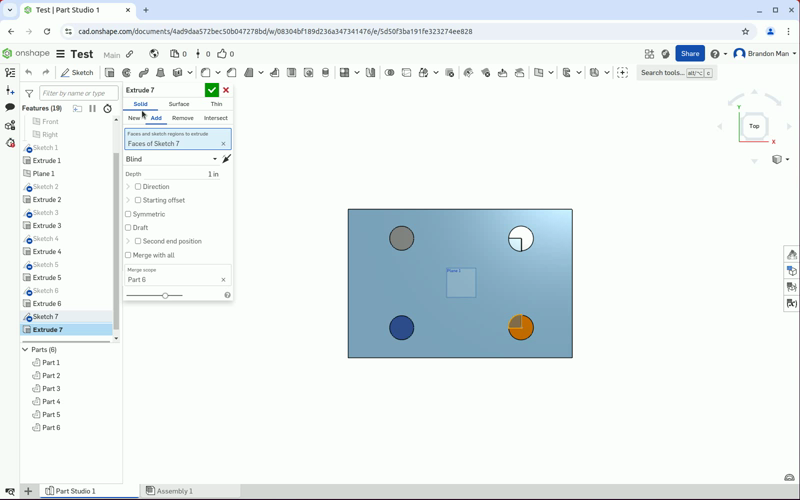
mouse_move(137, 120)
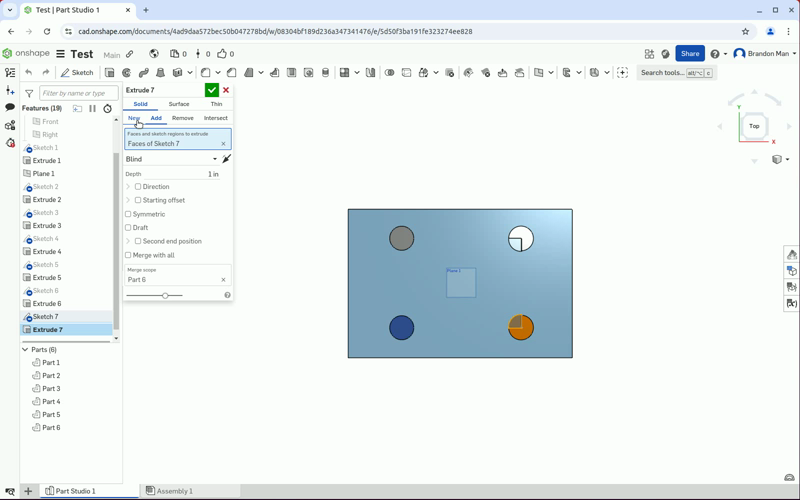
click(137, 120)
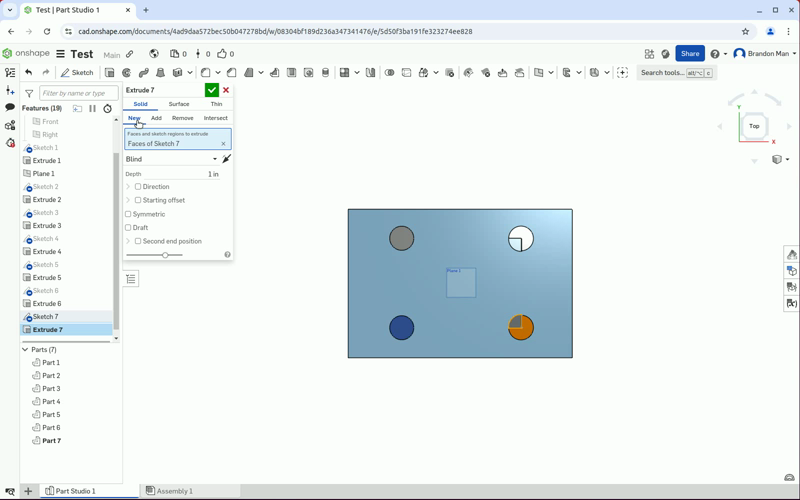
key(tab, 4)
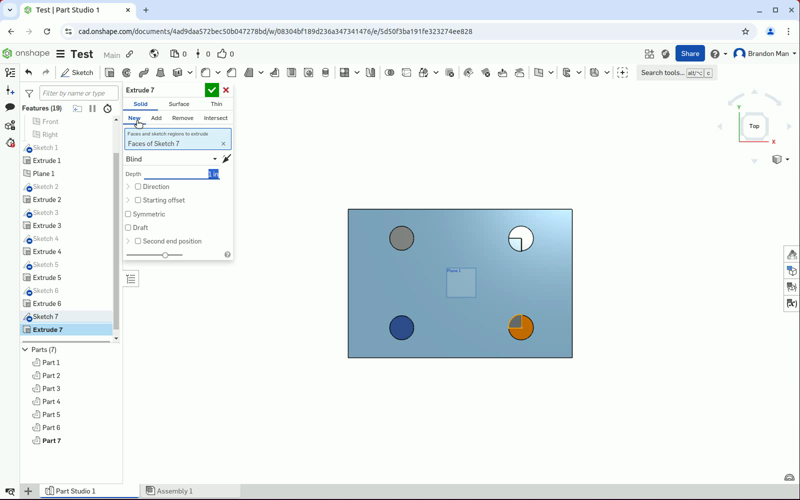
text(15.405)
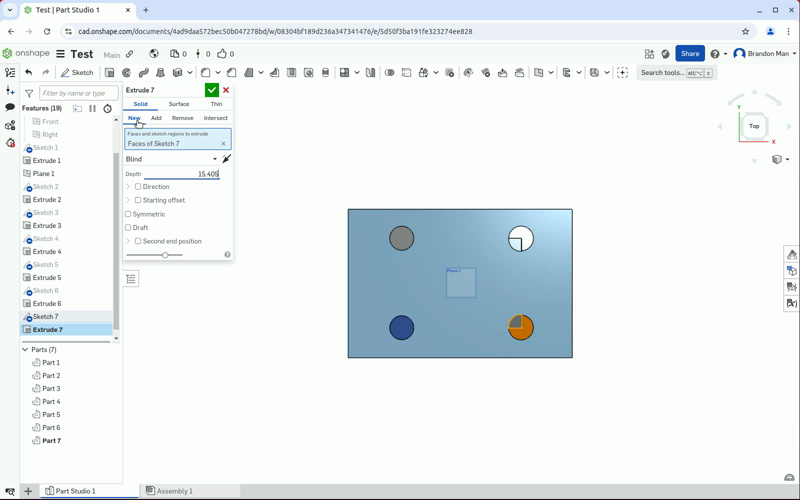
key(enter)
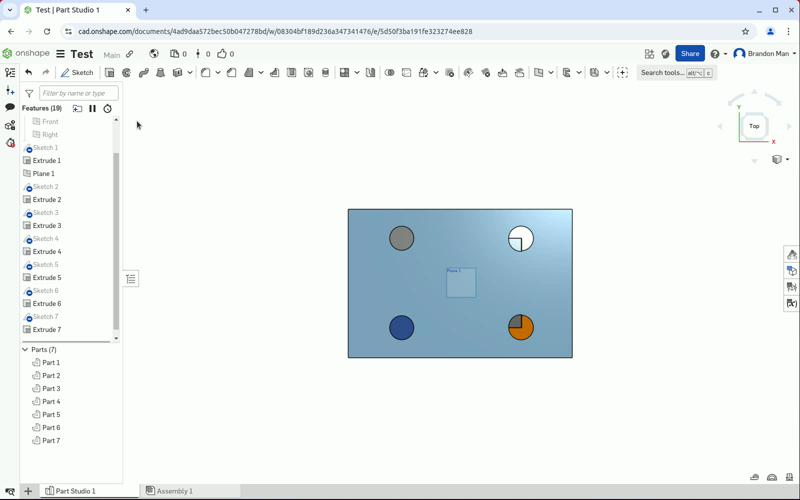
key(shift+h)
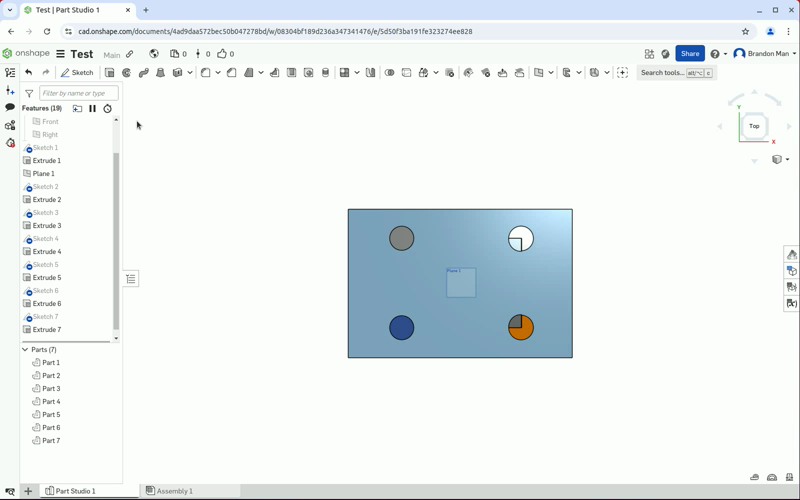
key(shift+h)
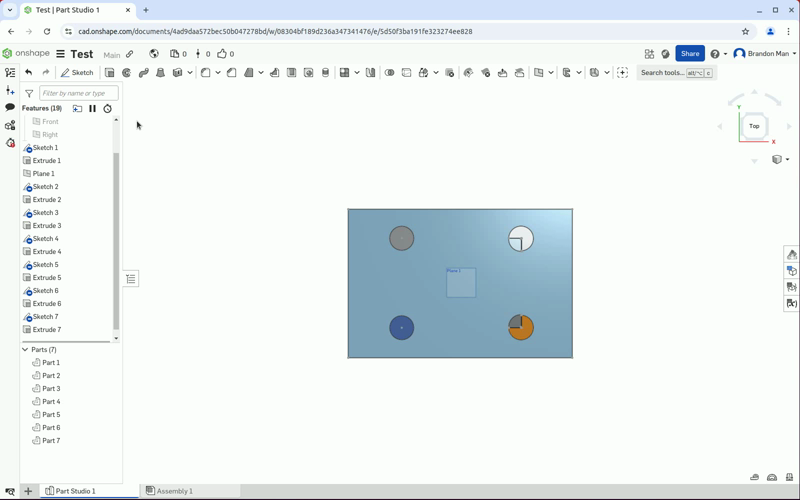
key(shift+7)
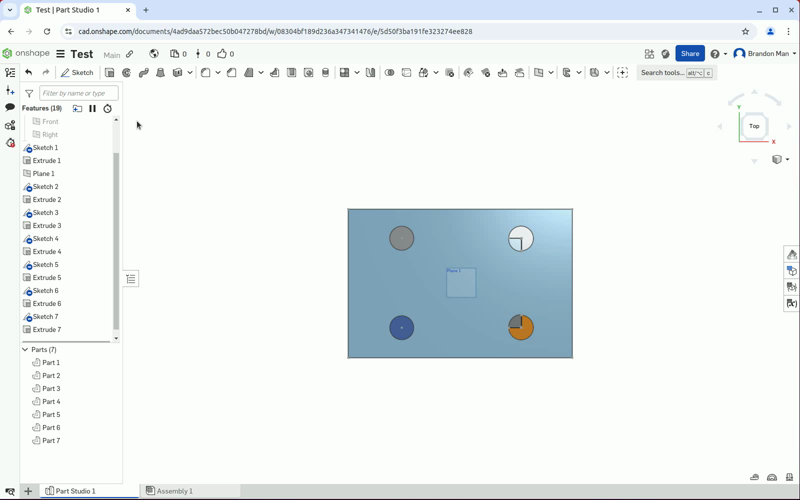
key(up, 3)
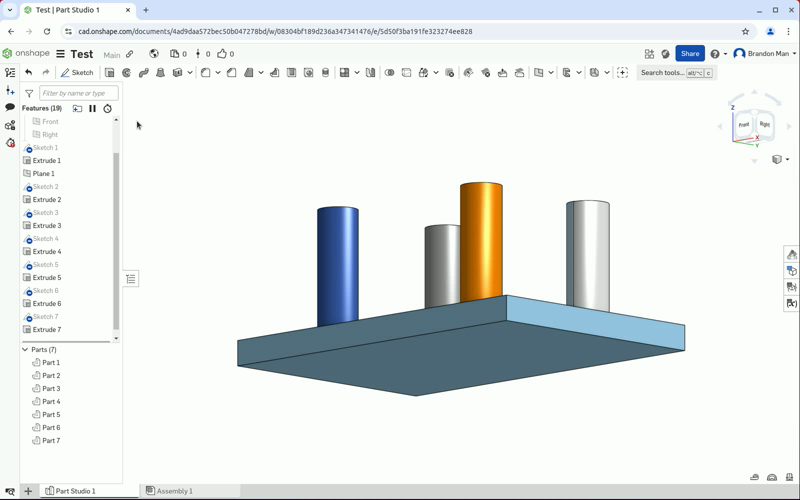
key(left, 3)
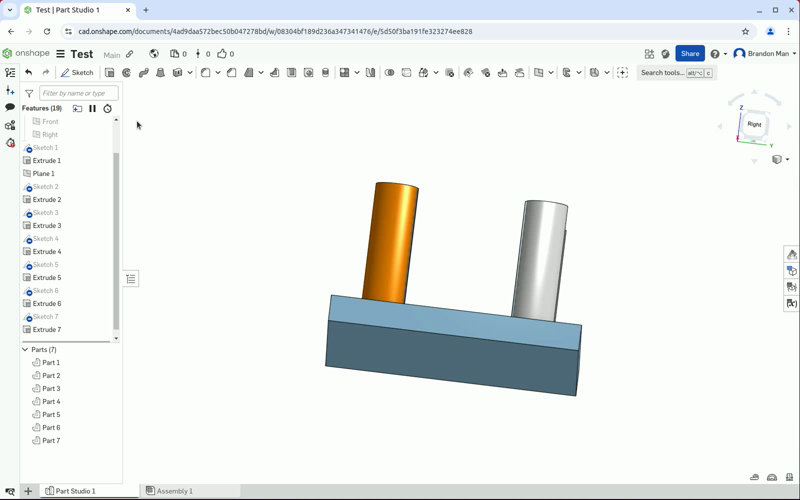
key(right, 3)
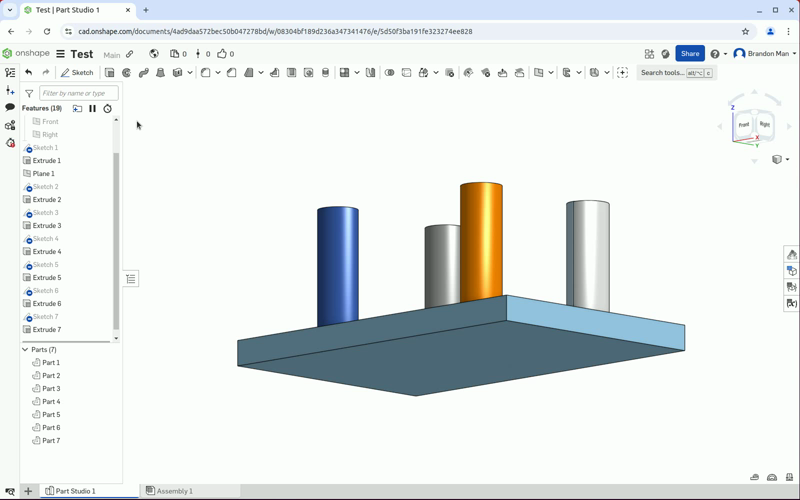
key(down, 3)
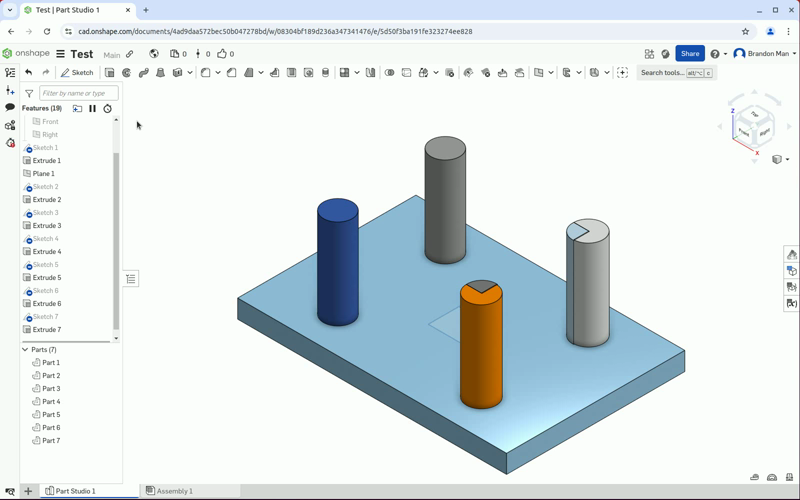
mouse_move(69, 150)
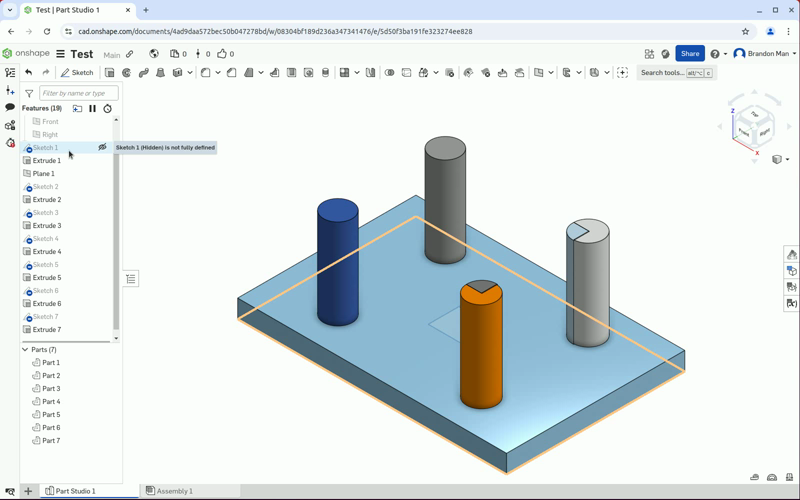
click(69, 150)